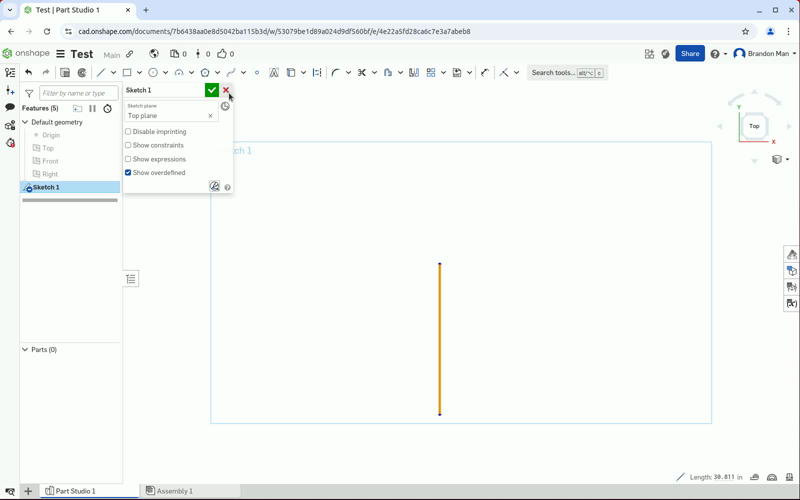
key(shift+h)
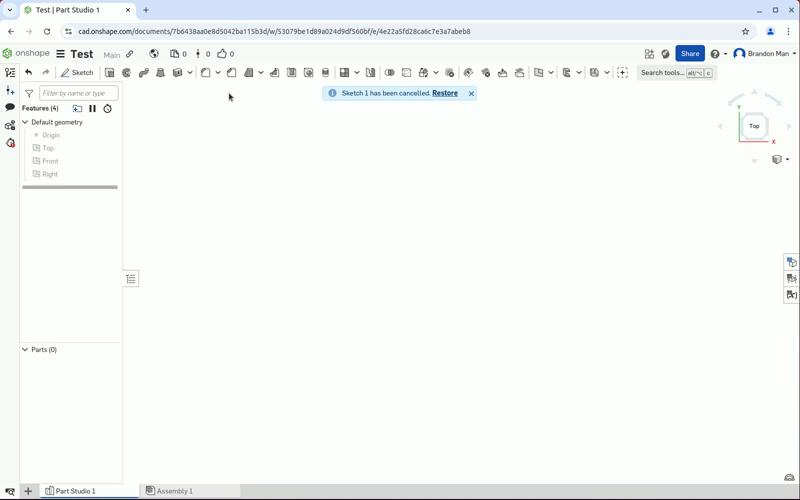
mouse_move(73, 352)
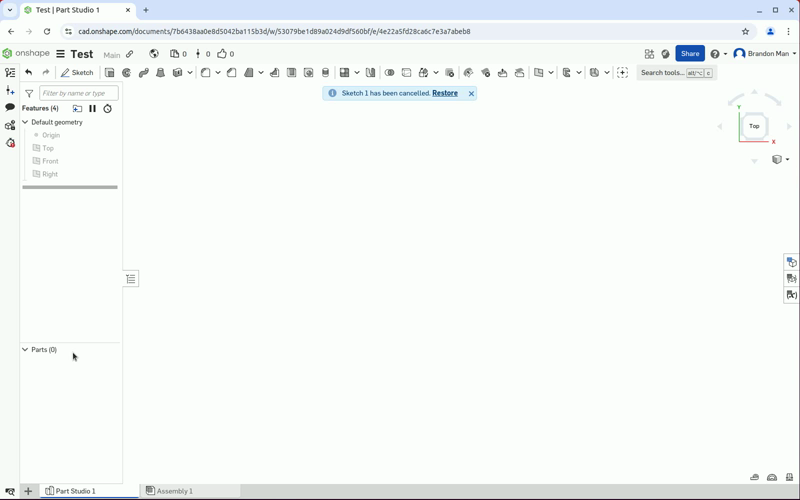
key(y)
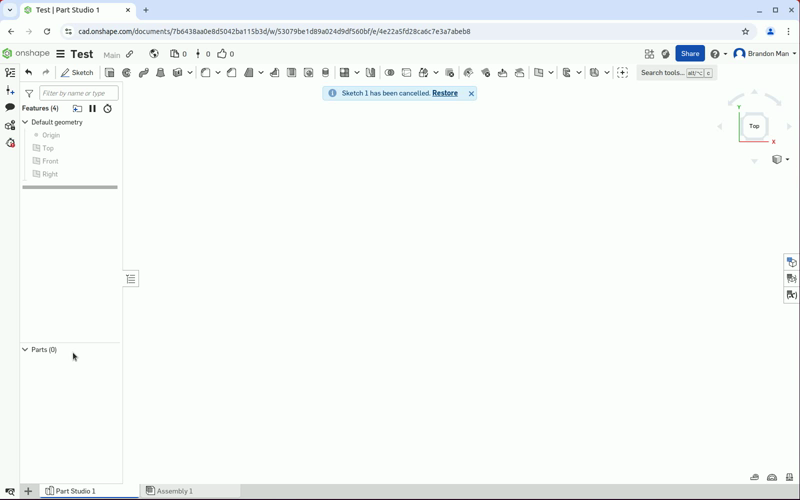
key(shift+p)
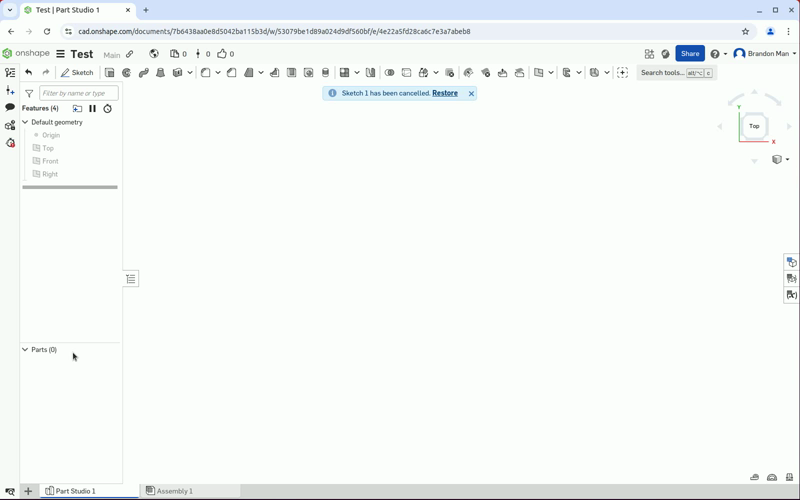
key(space)
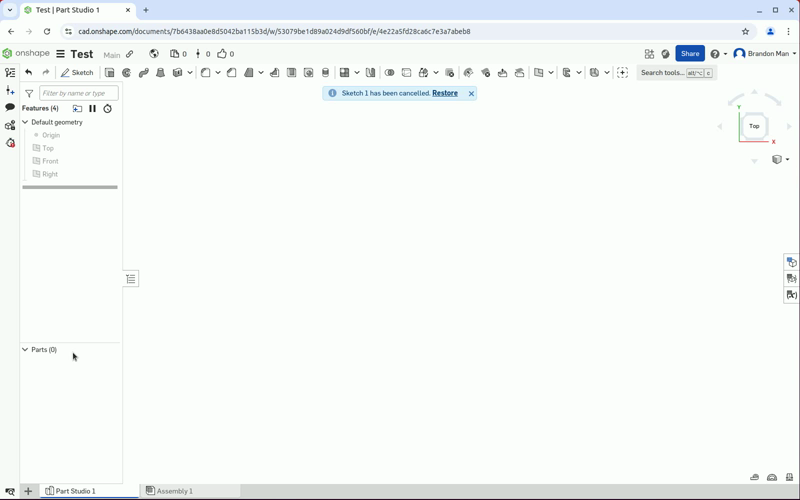
key_down(shift)
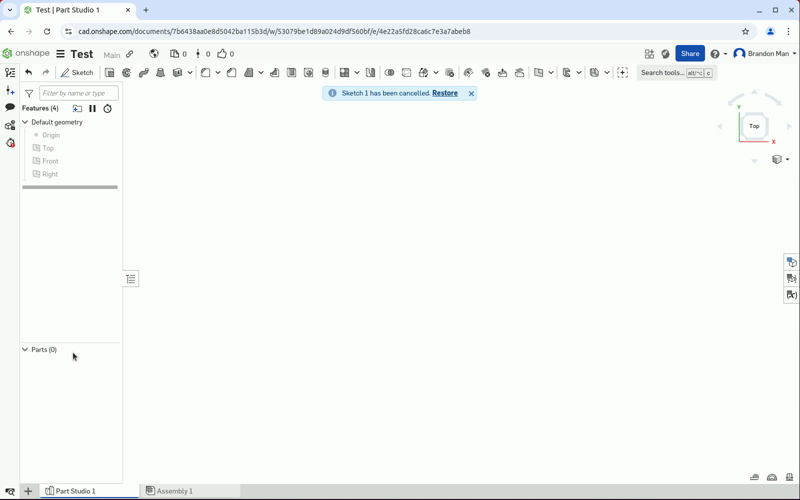
key(up)
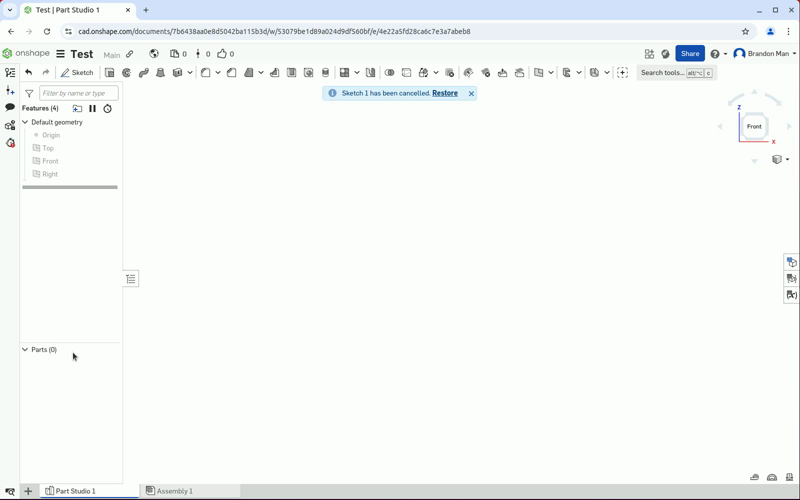
key_up(shift)
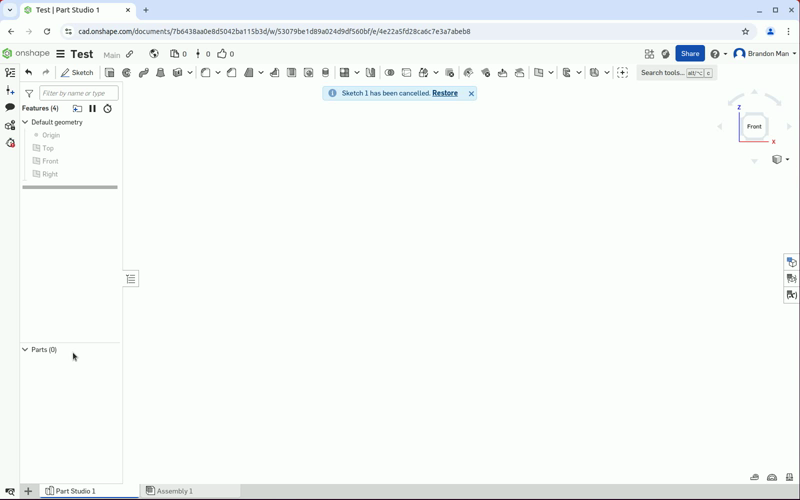
mouse_move(73, 352)
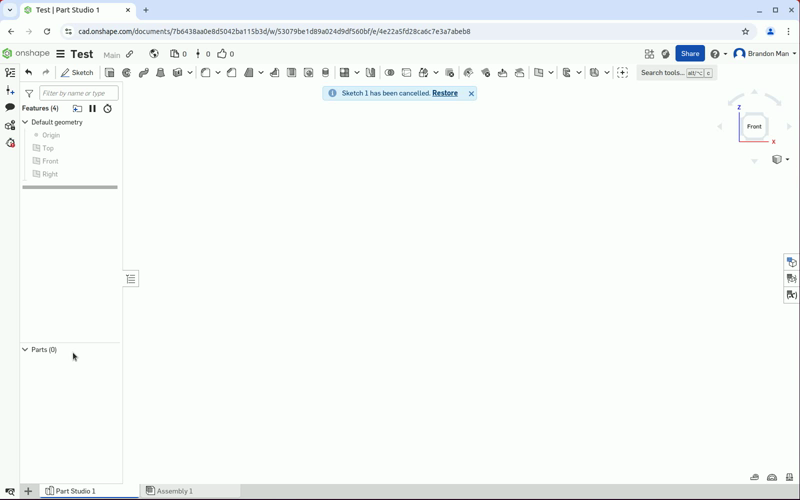
key(shift+y)
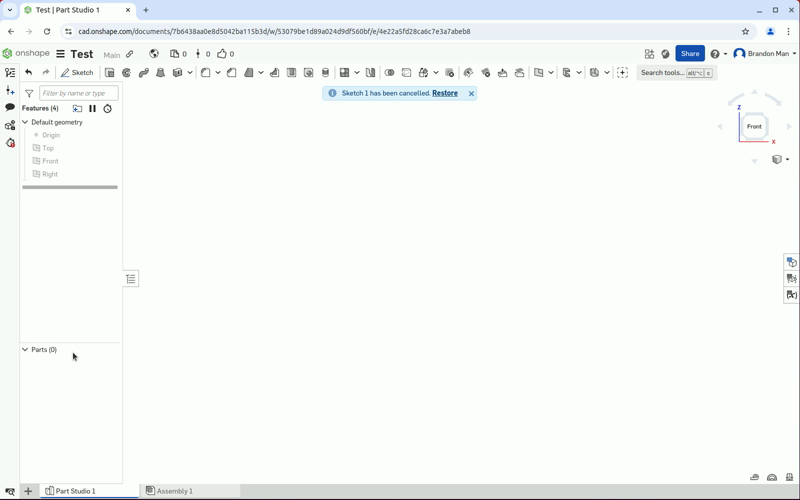
key(shift+s)
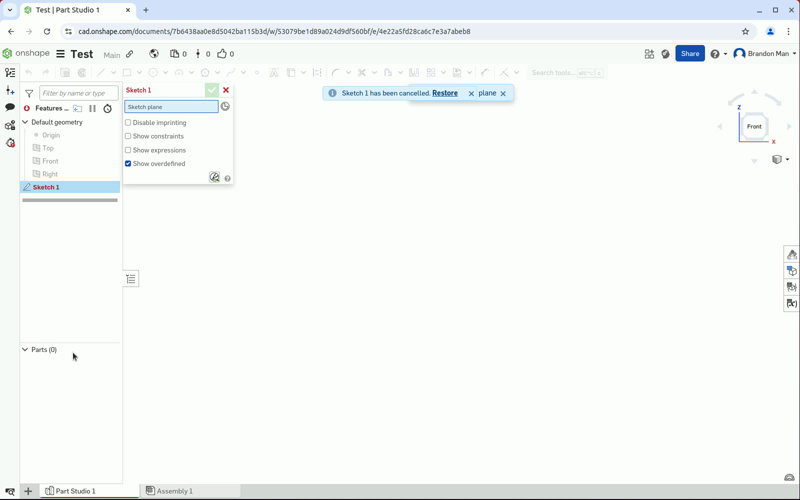
mouse_move(73, 163)
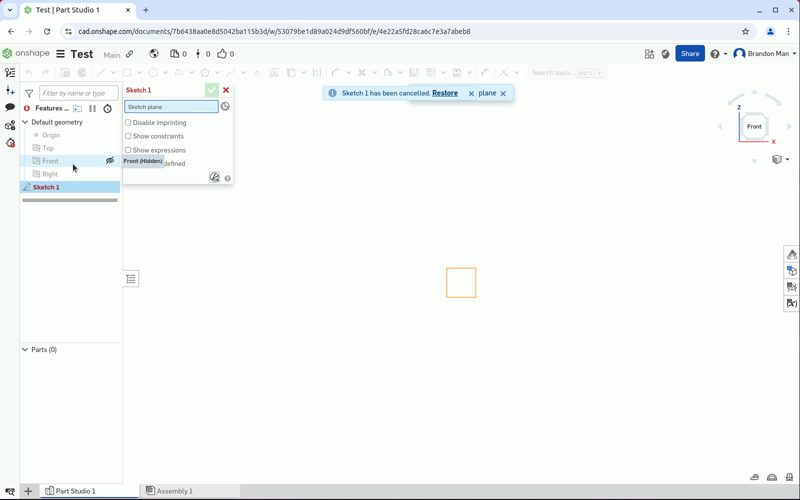
click(73, 163)
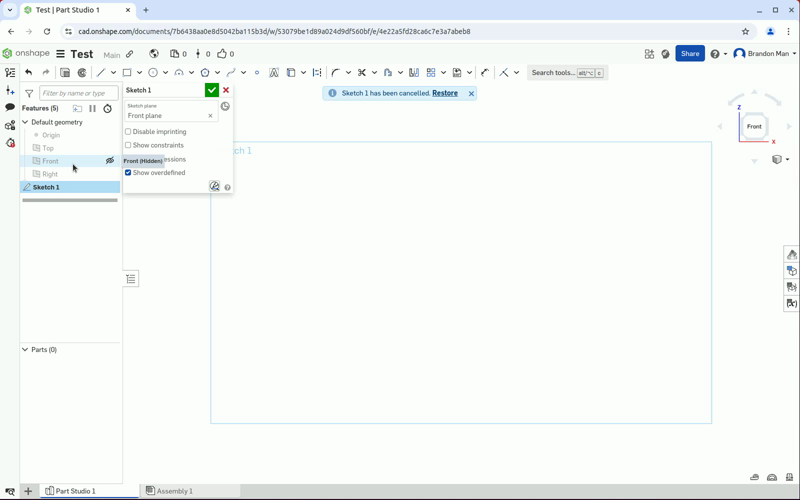
mouse_move(73, 352)
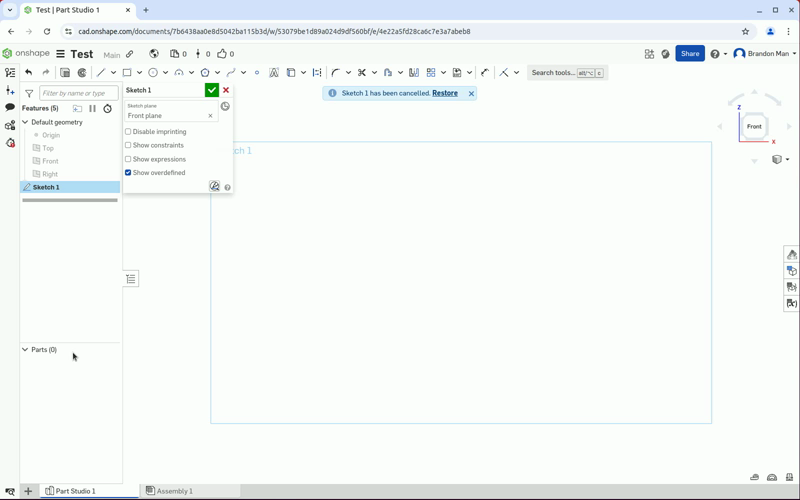
key(y)
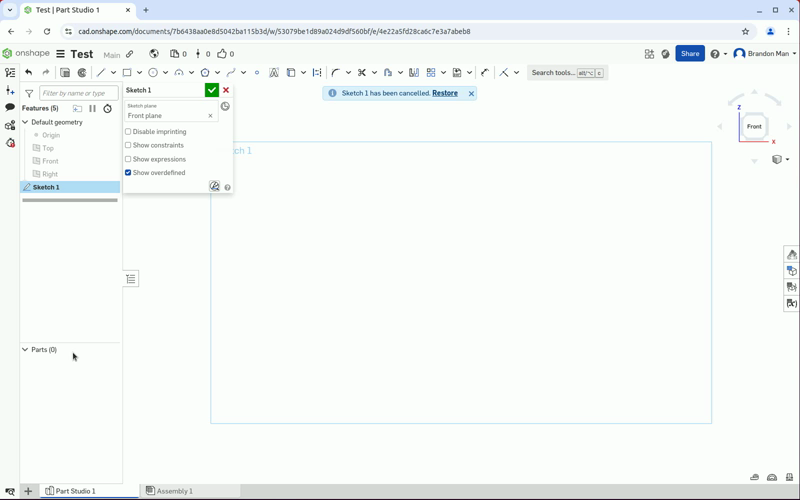
key(l)
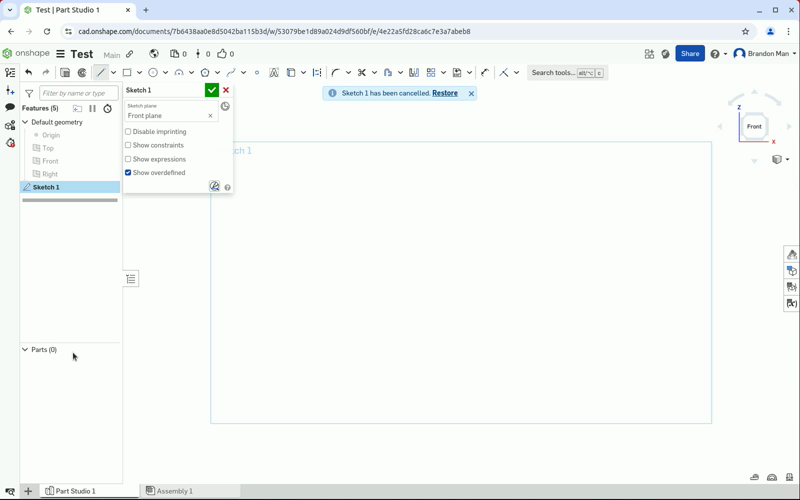
key_down(shift)
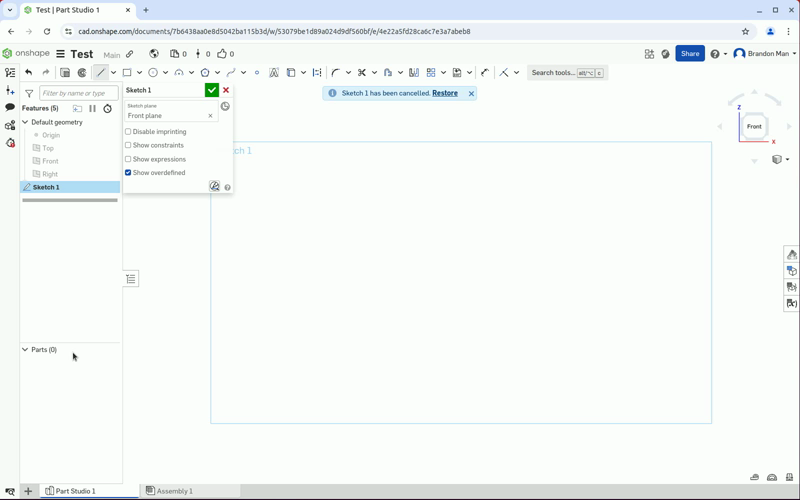
mouse_move(434, 282)
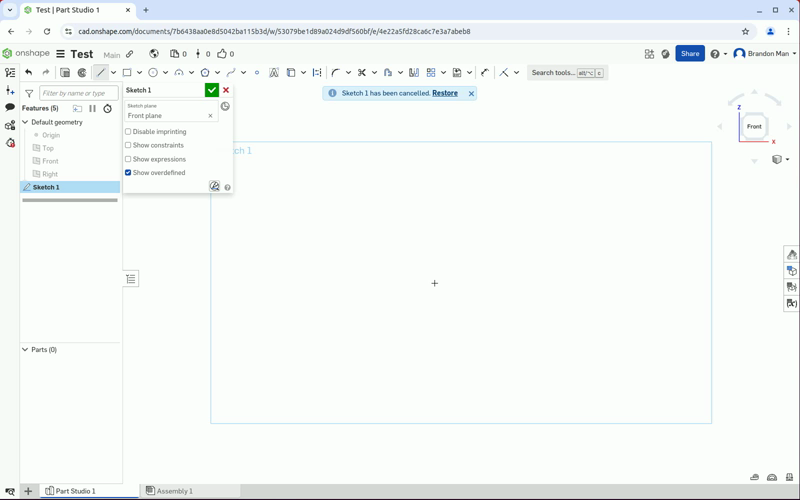
click(434, 282)
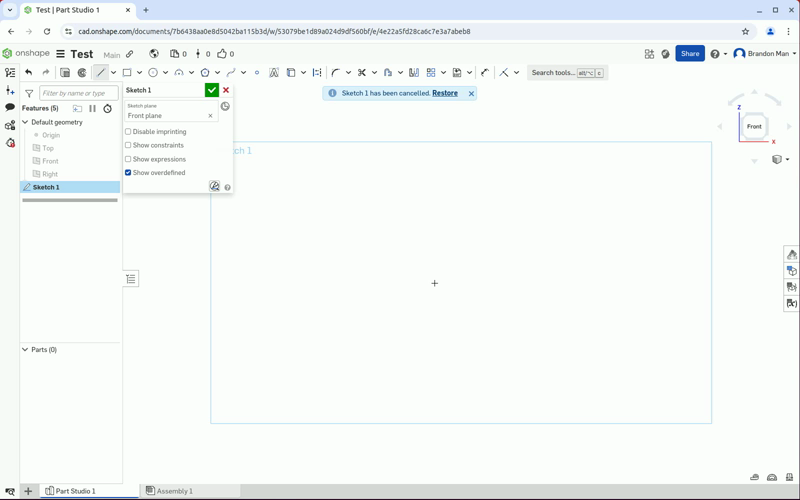
key_up(shift)
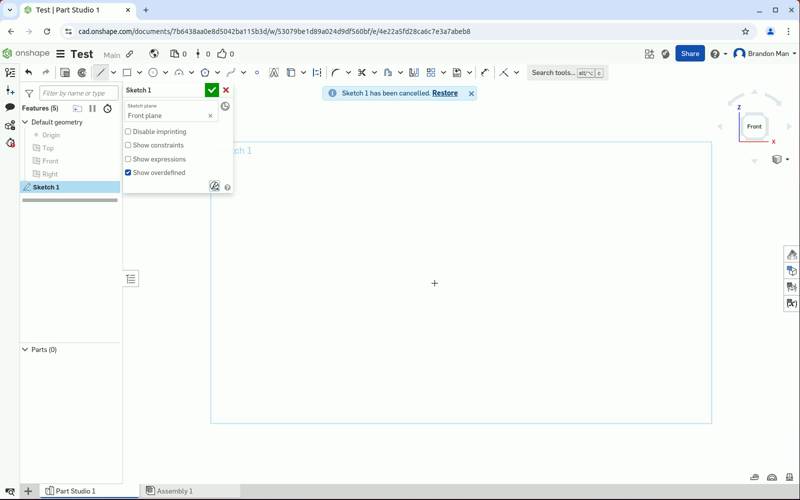
key_down(shift)
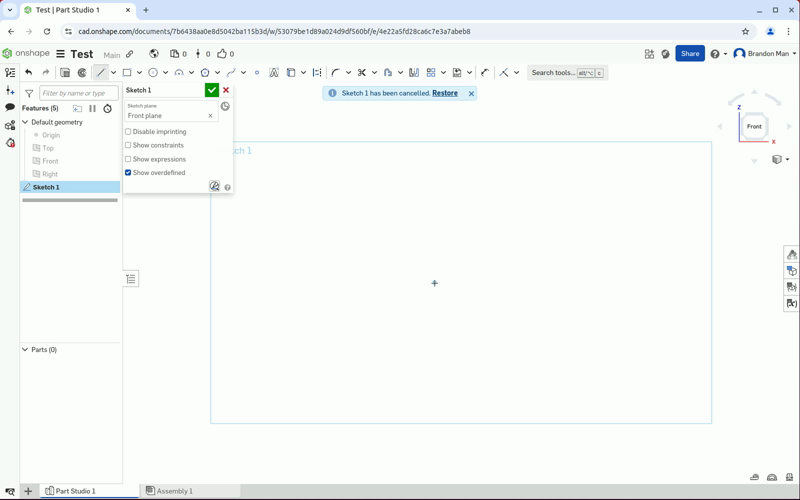
mouse_move(464, 282)
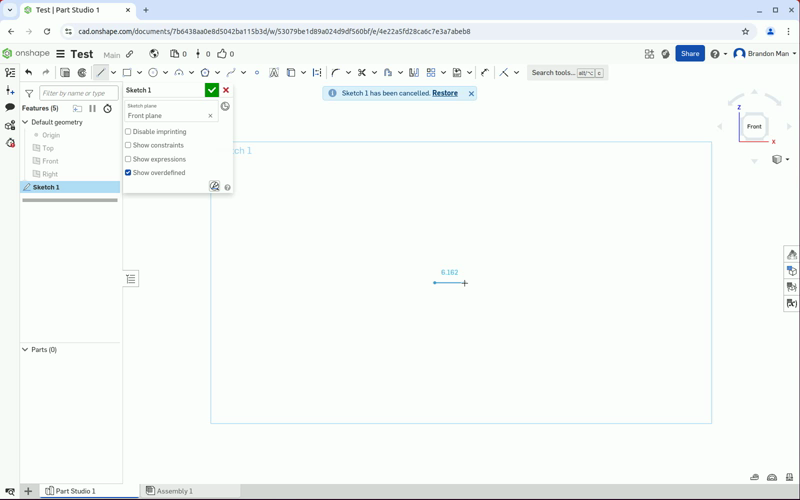
mouse_move(460, 282)
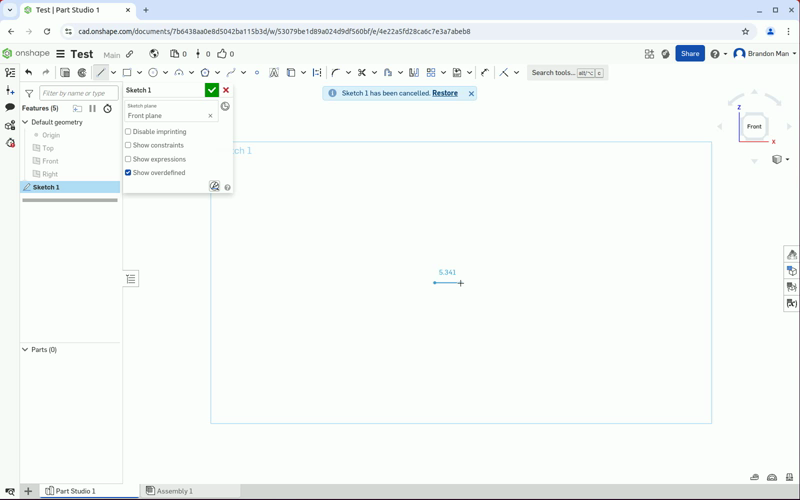
click(460, 282)
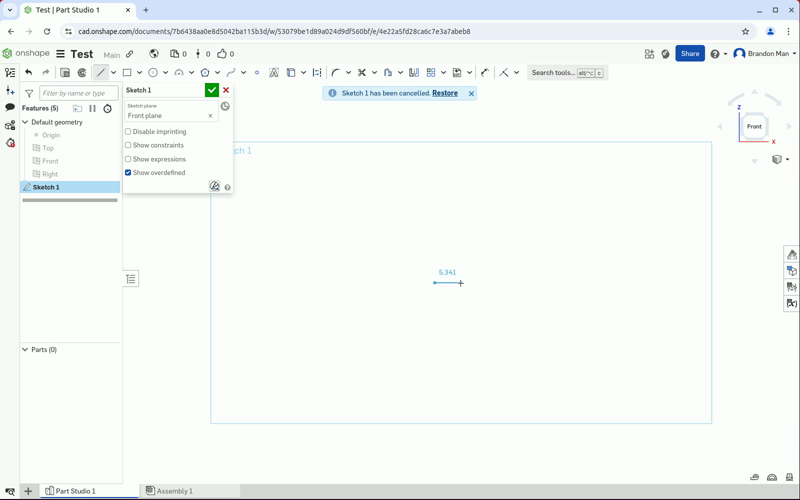
key_up(shift)
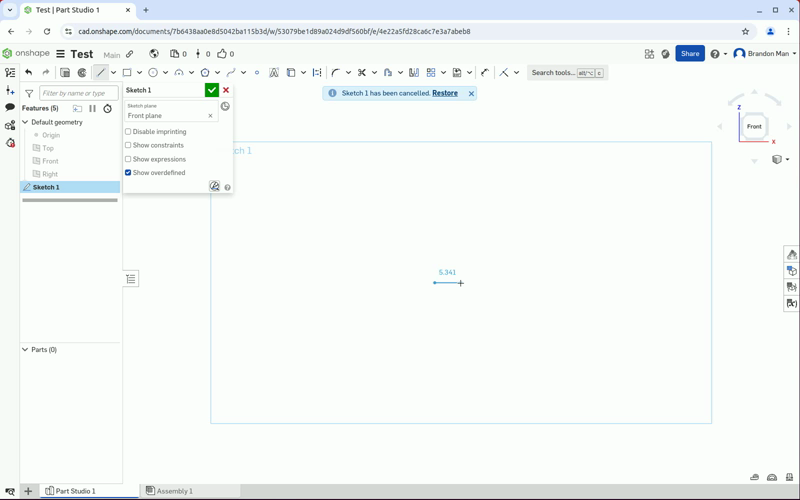
key_down(shift)
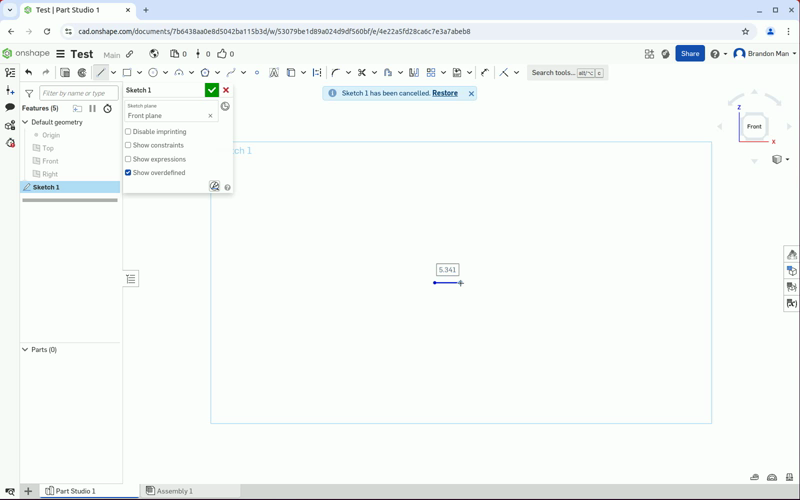
mouse_move(490, 282)
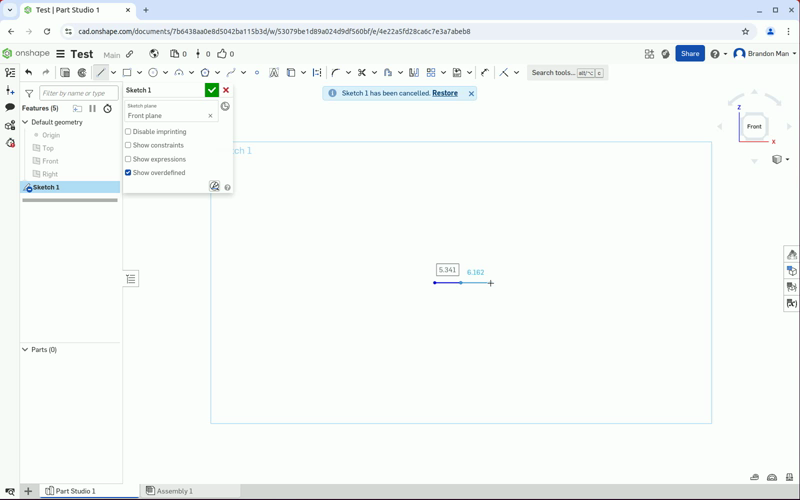
mouse_move(460, 249)
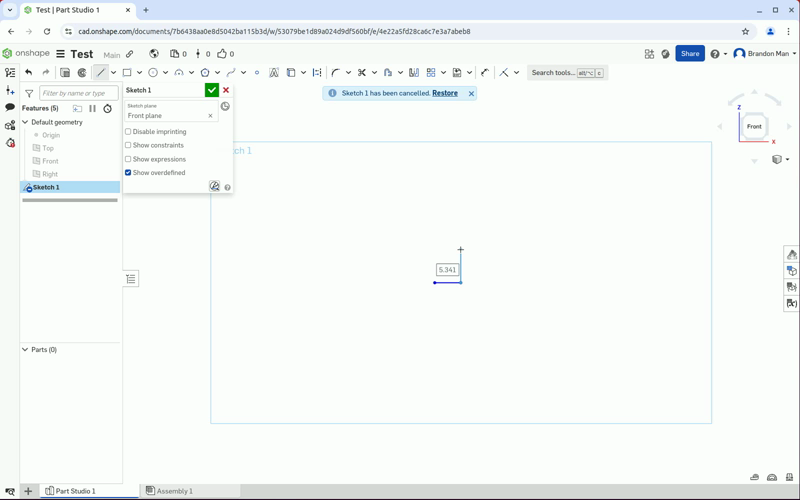
click(460, 249)
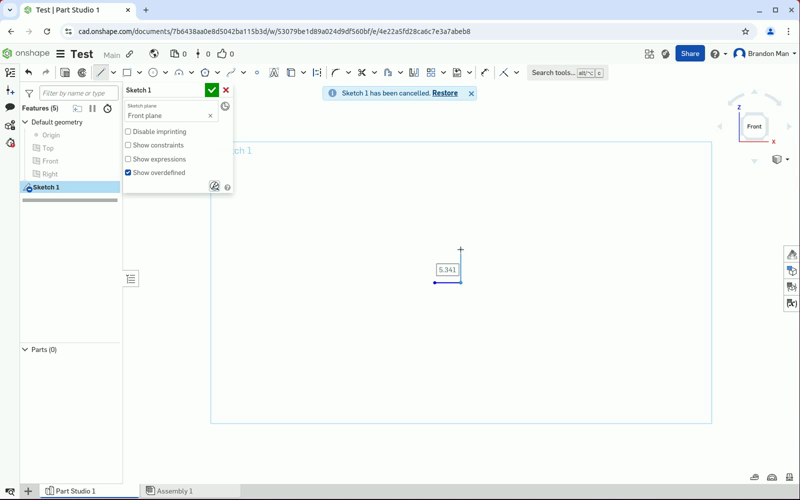
key_up(shift)
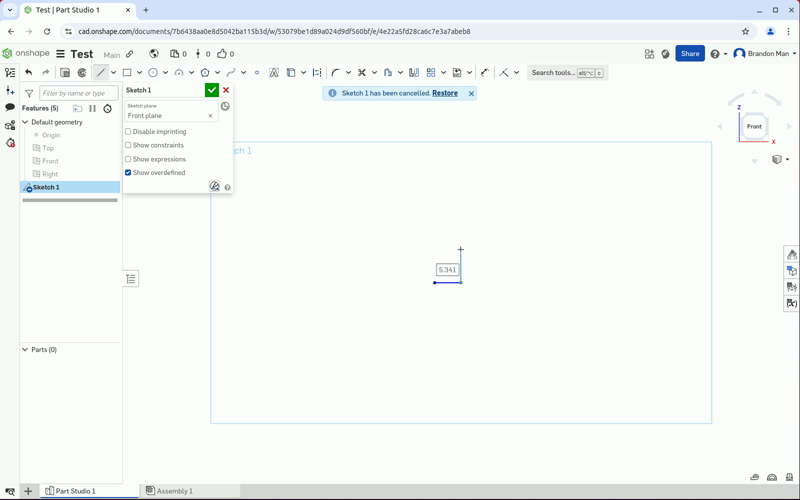
key_down(shift)
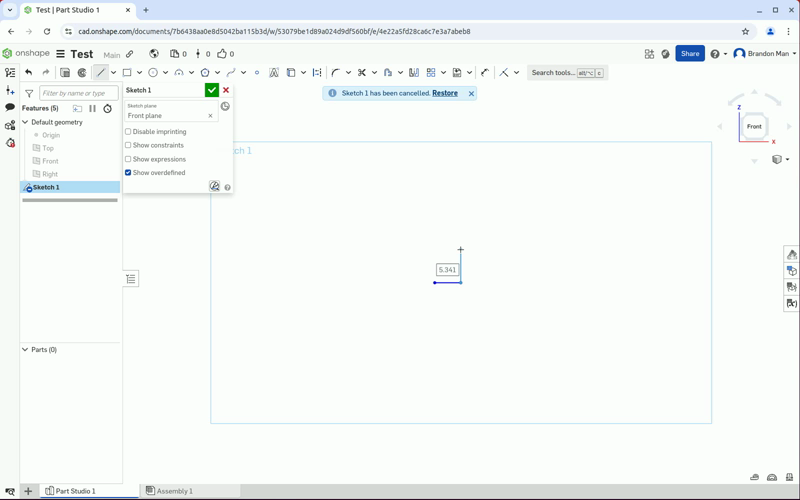
mouse_move(490, 249)
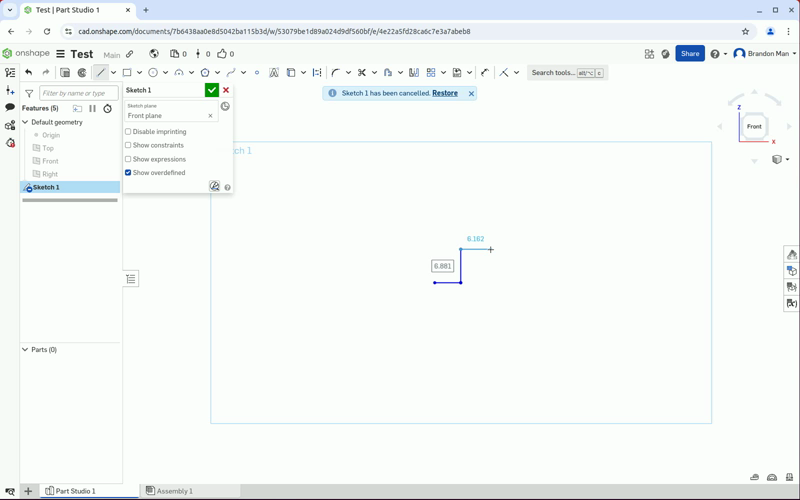
mouse_move(434, 249)
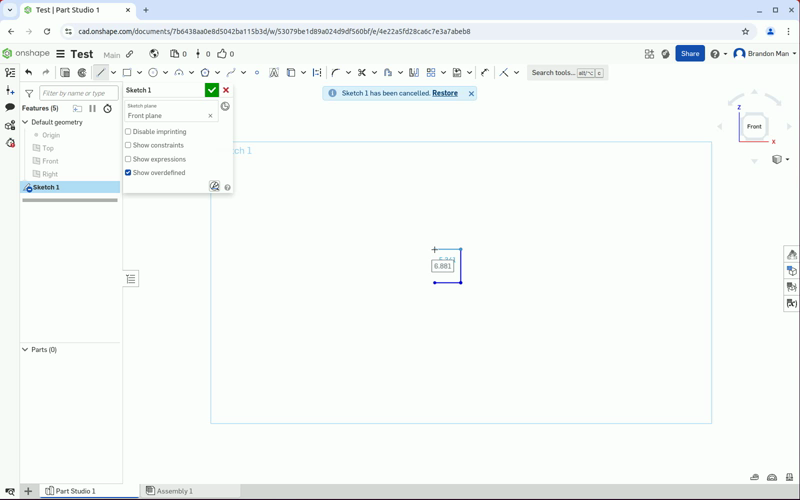
click(434, 249)
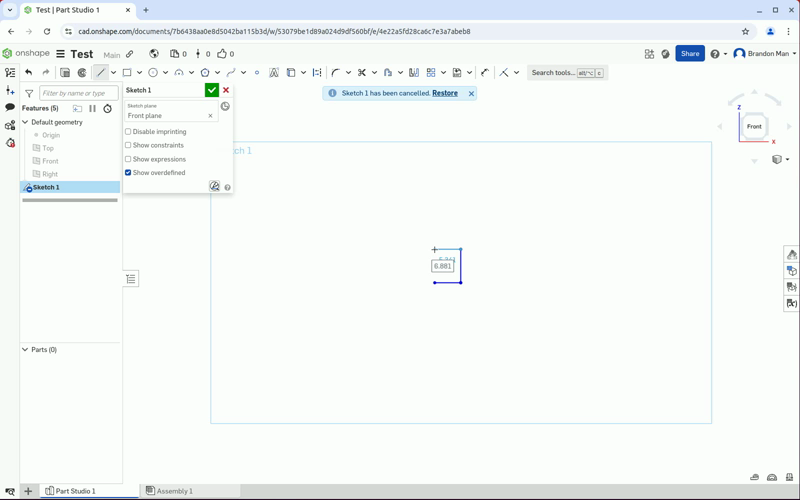
key_up(shift)
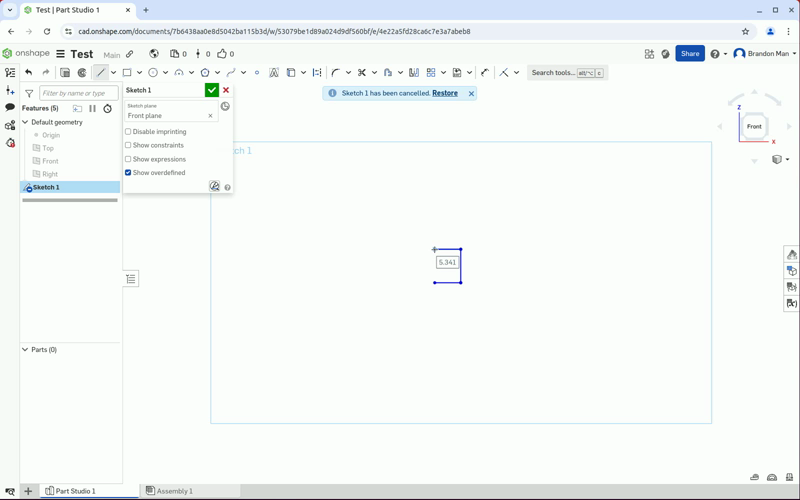
mouse_move(464, 249)
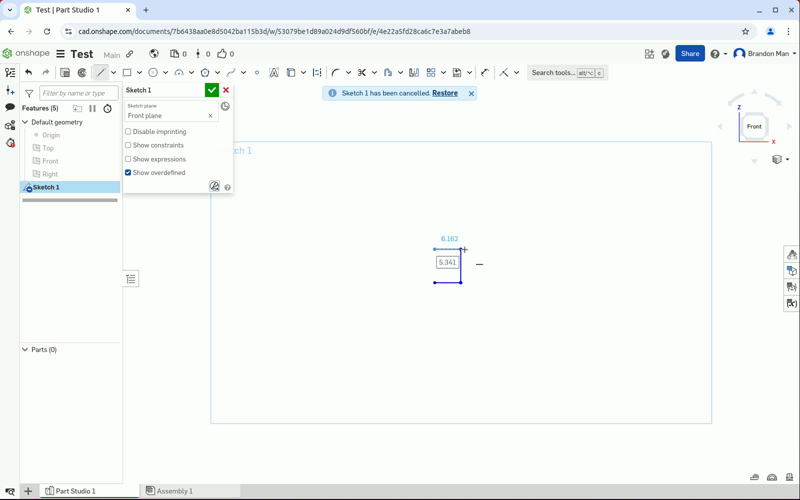
key_down(shift)
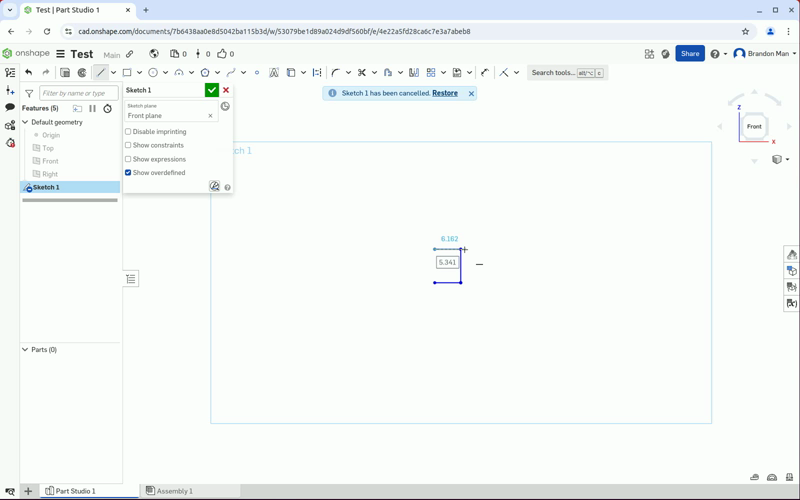
mouse_move(434, 282)
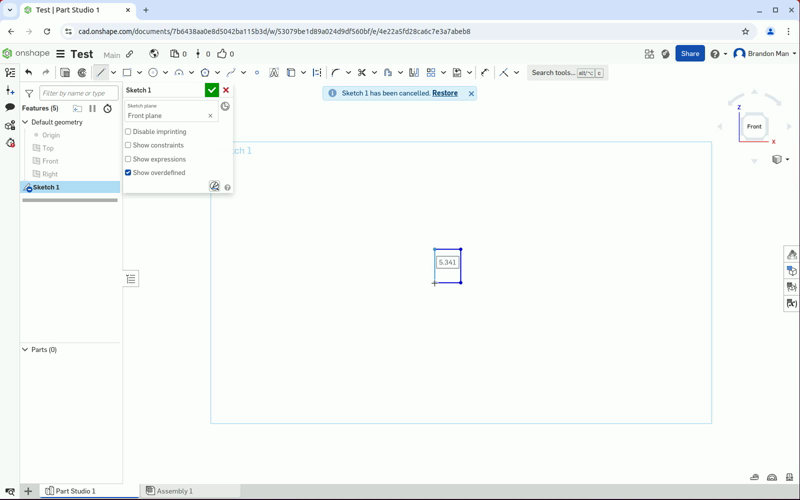
key_up(shift)
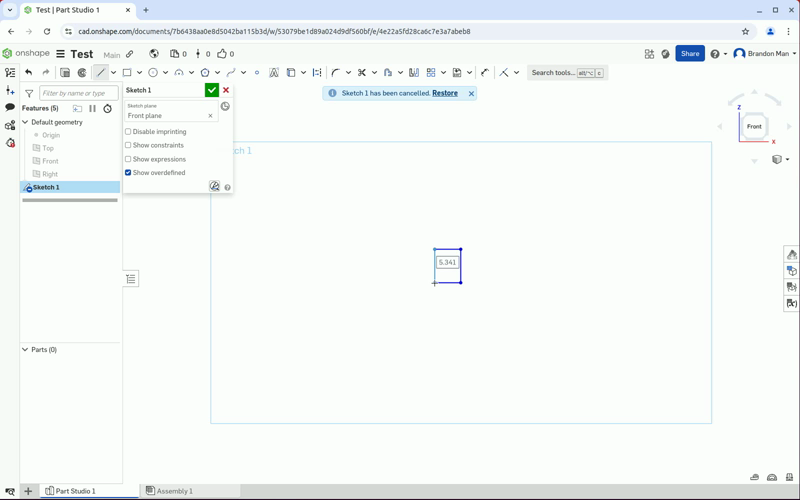
click(434, 282)
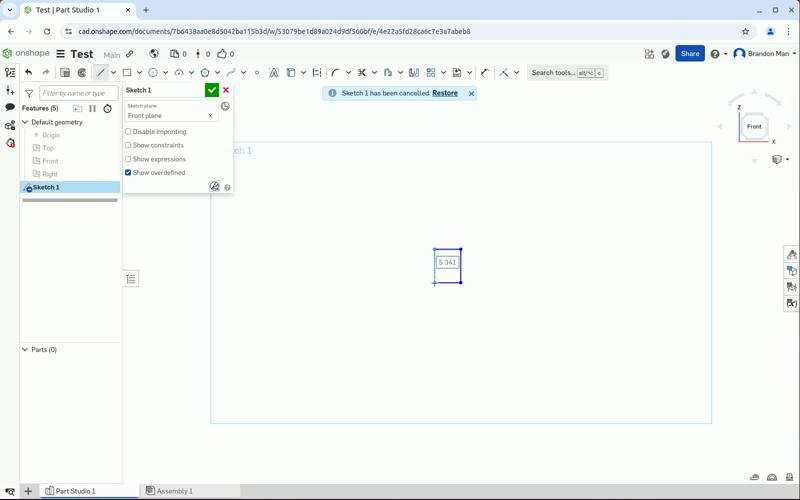
key(esc)
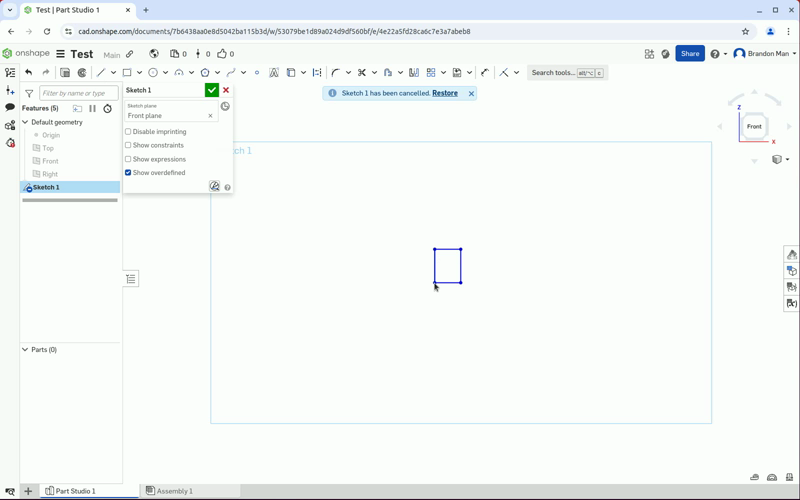
mouse_move(448, 274)
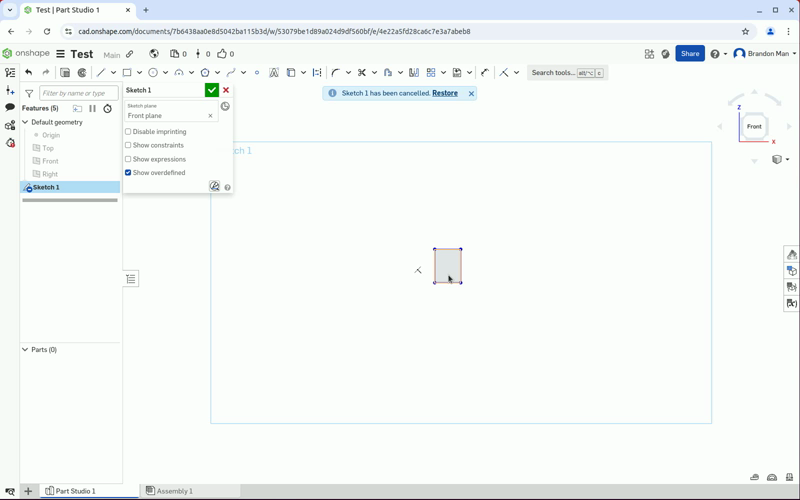
scroll(6)
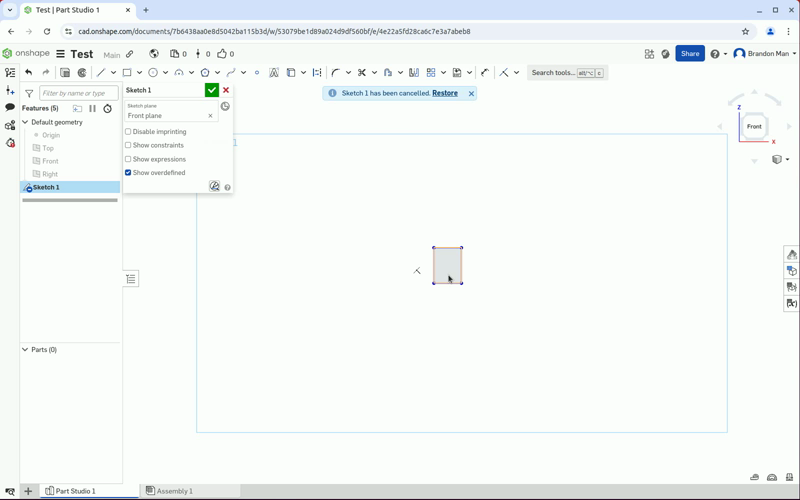
scroll(6)
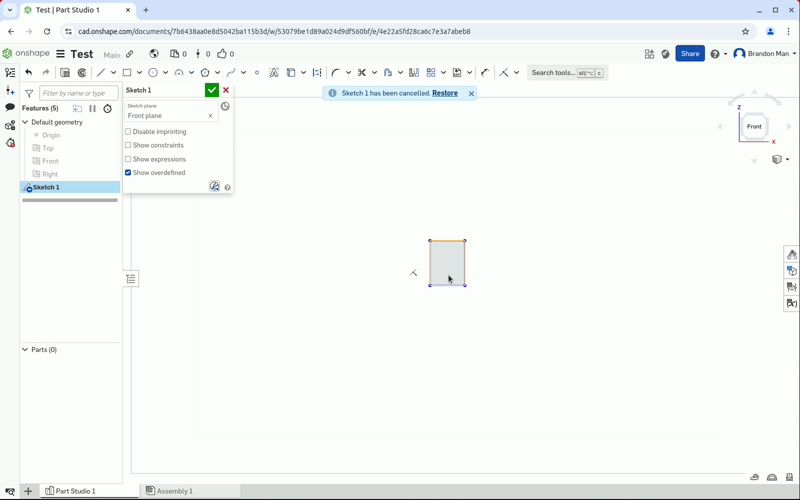
scroll(6)
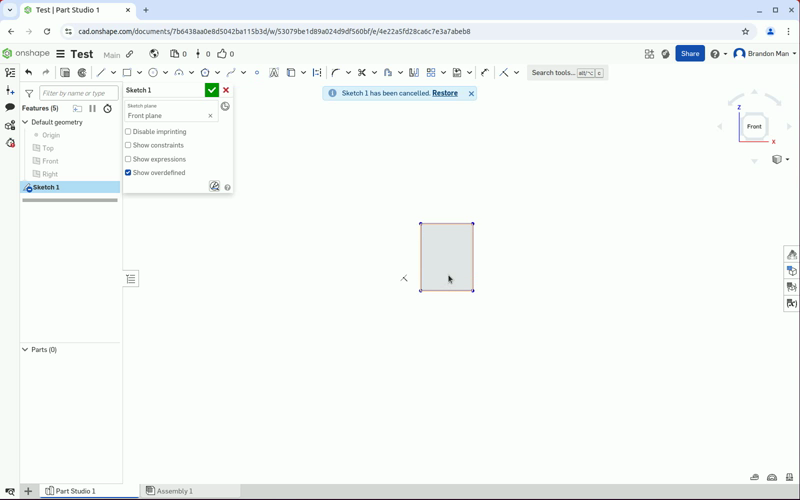
scroll(6)
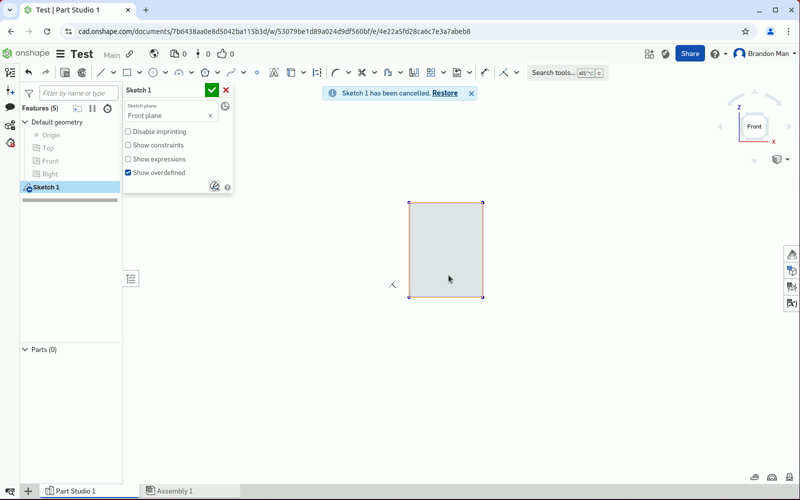
scroll(6)
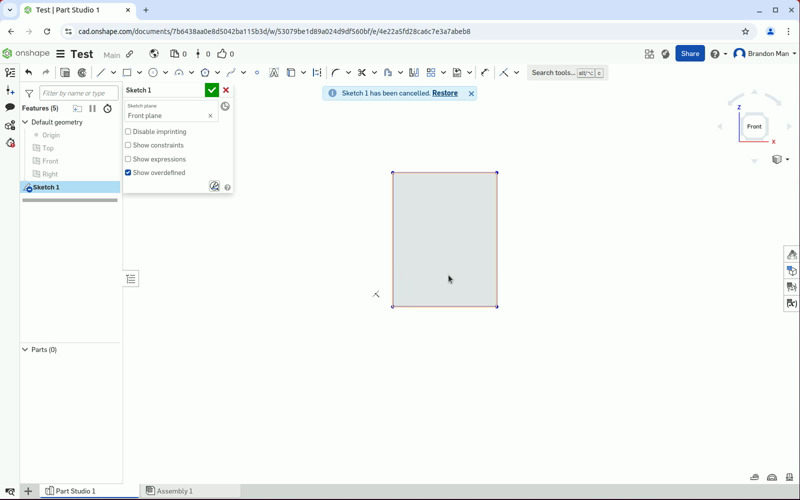
scroll(6)
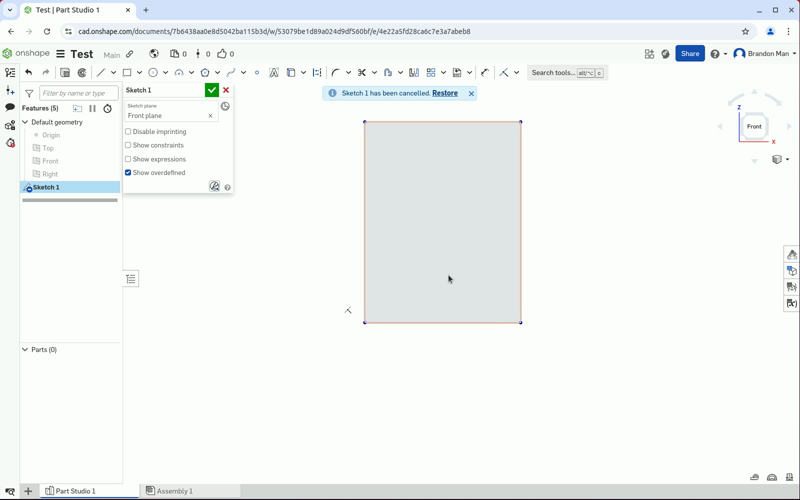
scroll(6)
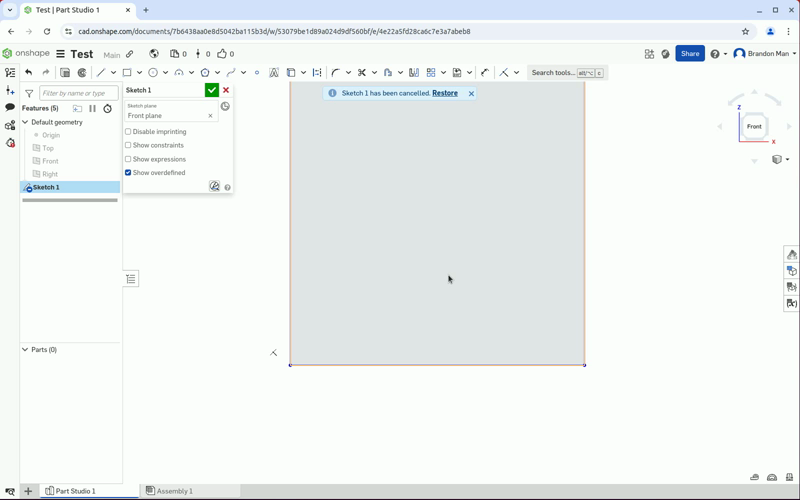
click(448, 274)
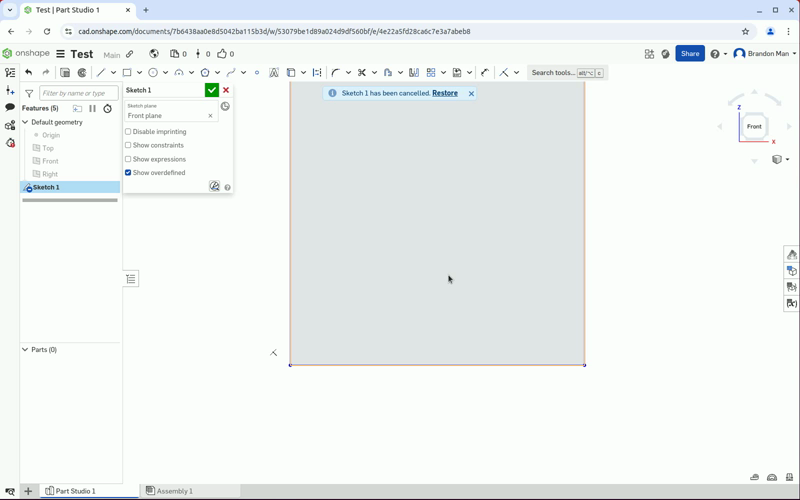
scroll(-6)
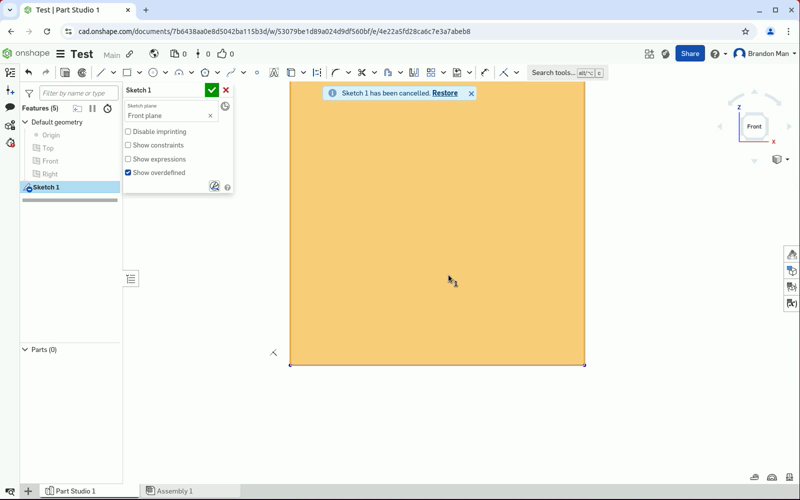
scroll(-6)
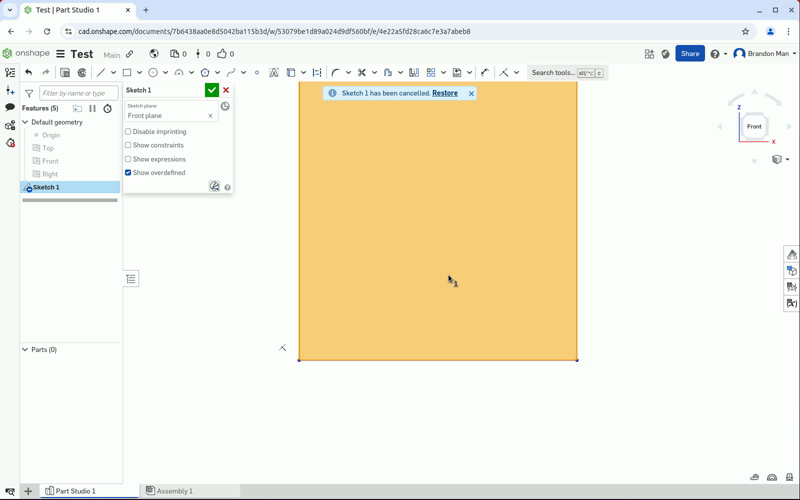
scroll(-6)
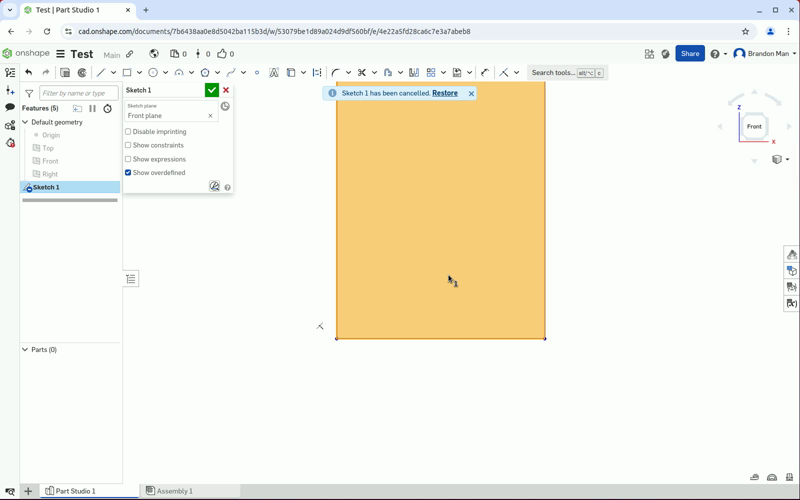
scroll(-6)
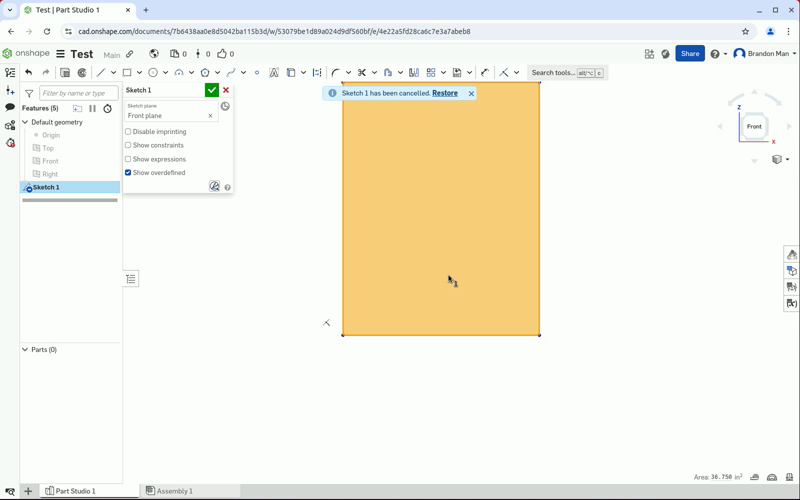
scroll(-6)
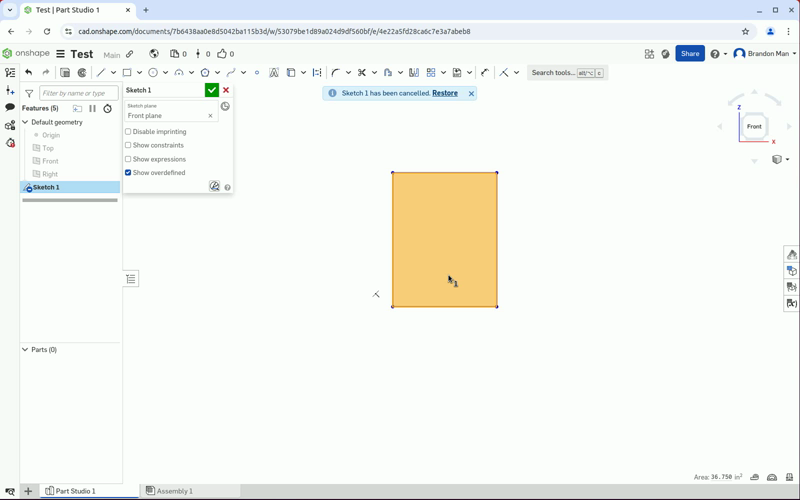
scroll(-6)
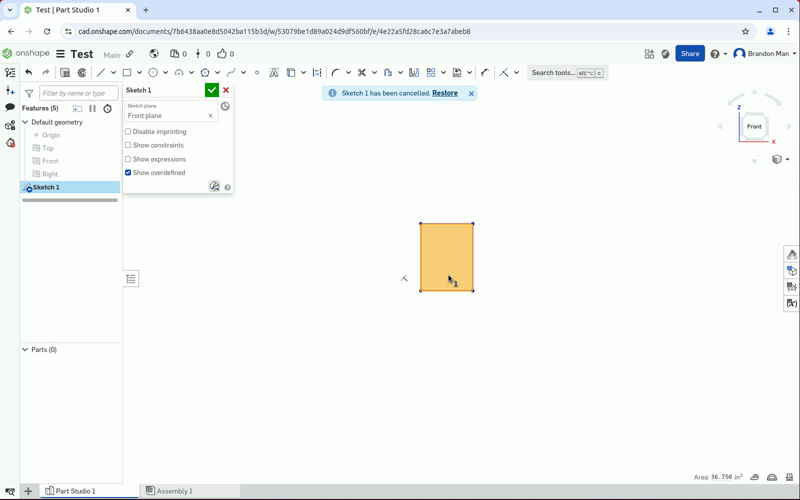
scroll(-6)
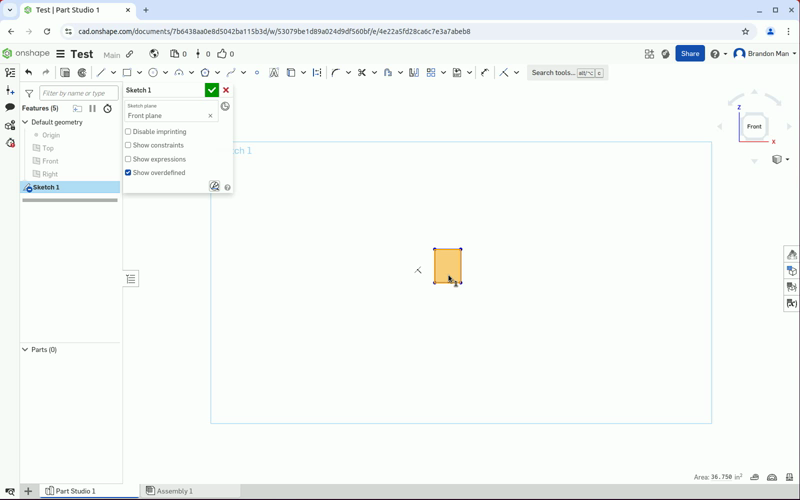
mouse_move(73, 352)
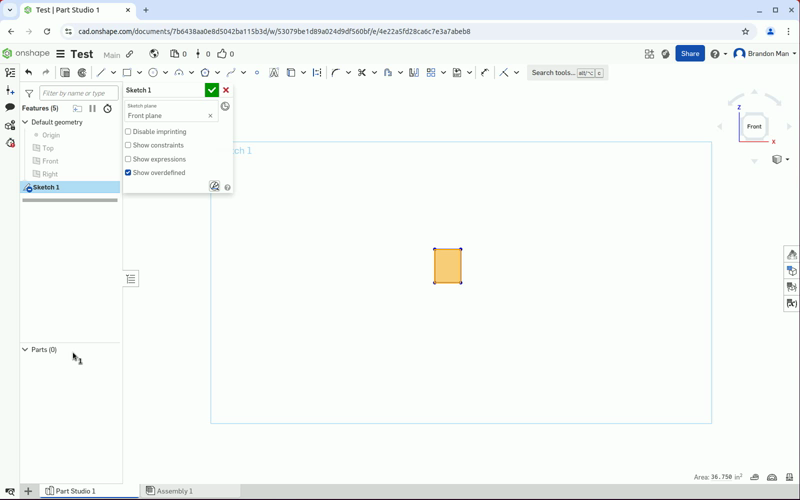
key(shift+y)
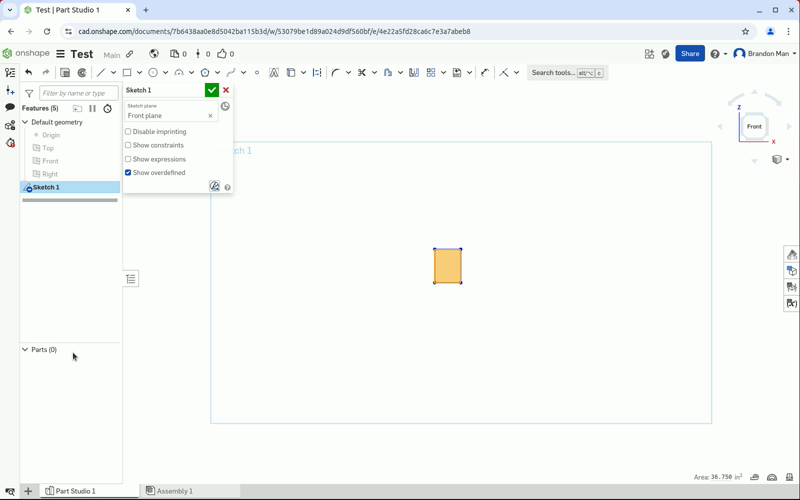
key(shift+e)
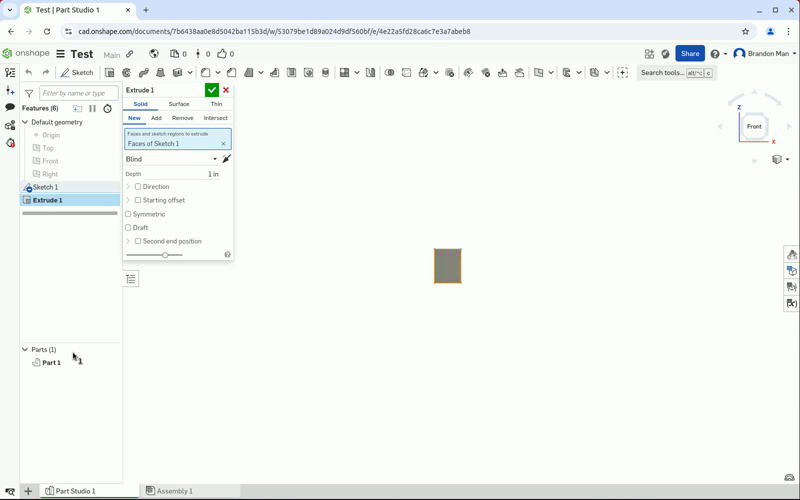
mouse_move(143, 106)
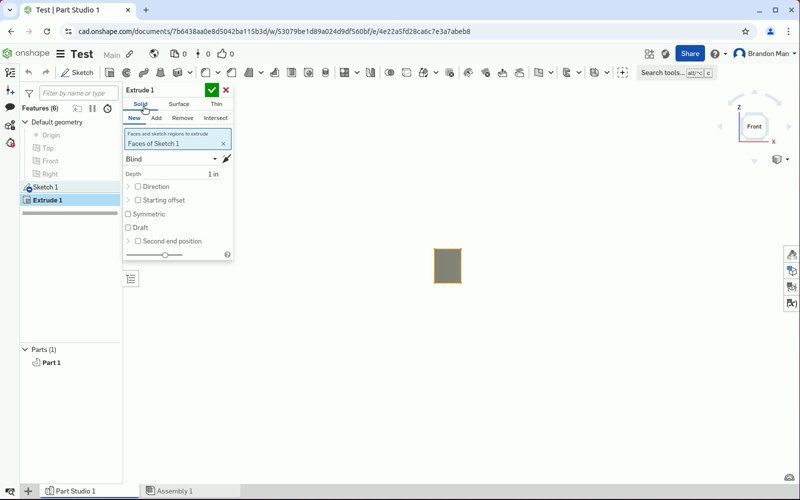
click(143, 106)
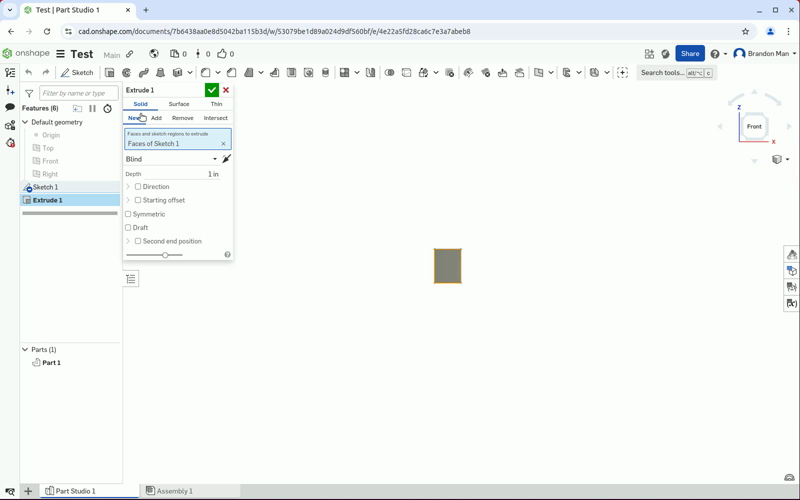
mouse_move(137, 120)
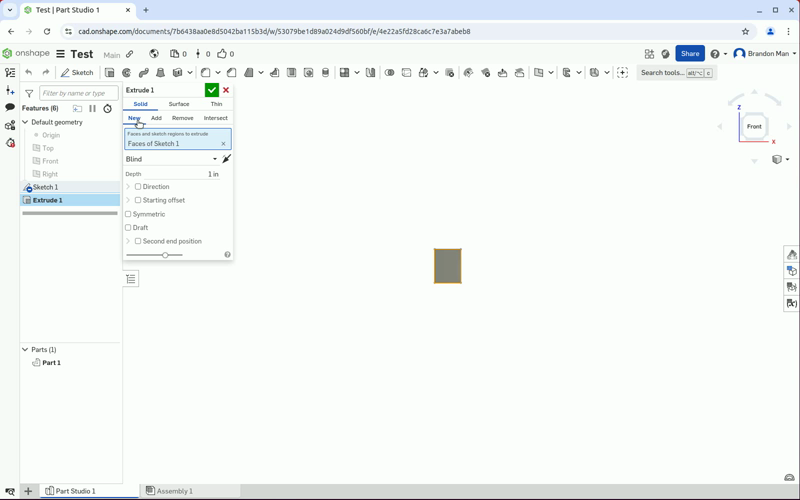
click(137, 120)
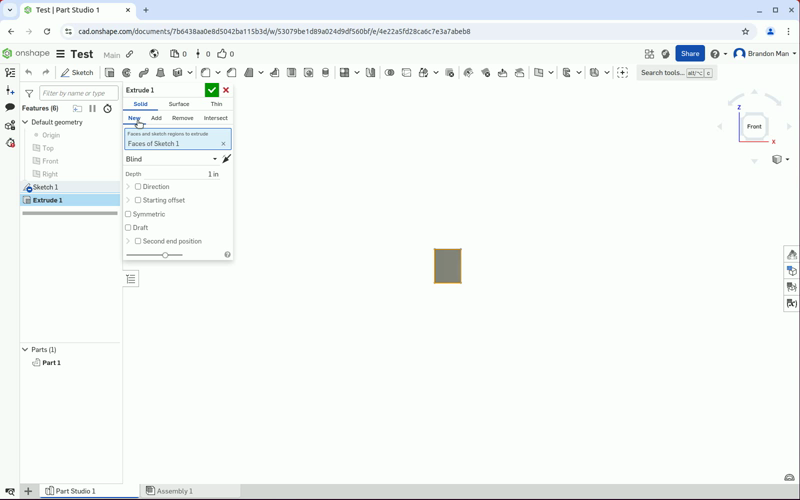
key(tab, 4)
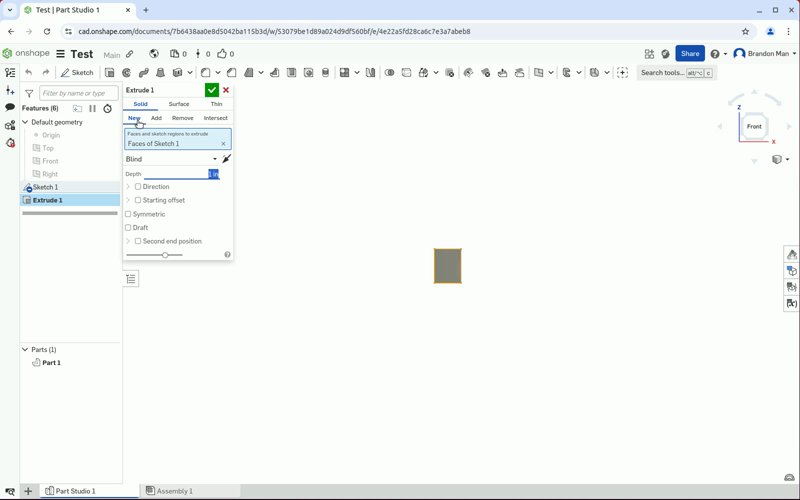
text(5.296)
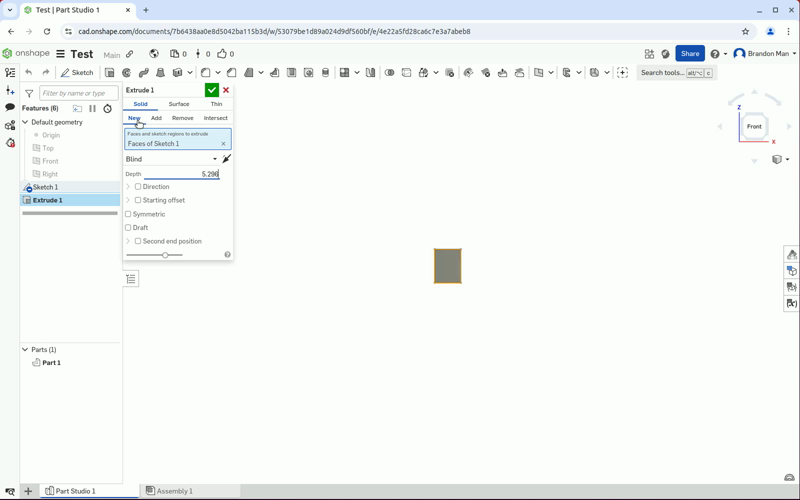
key(tab, 3)
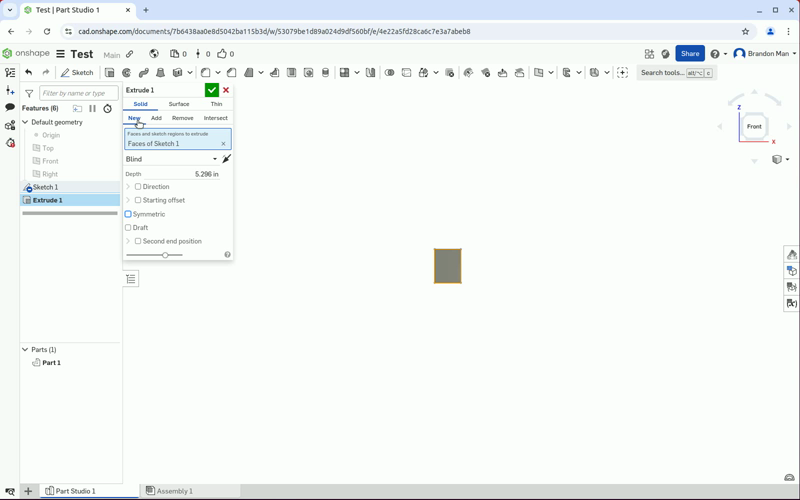
key(space)
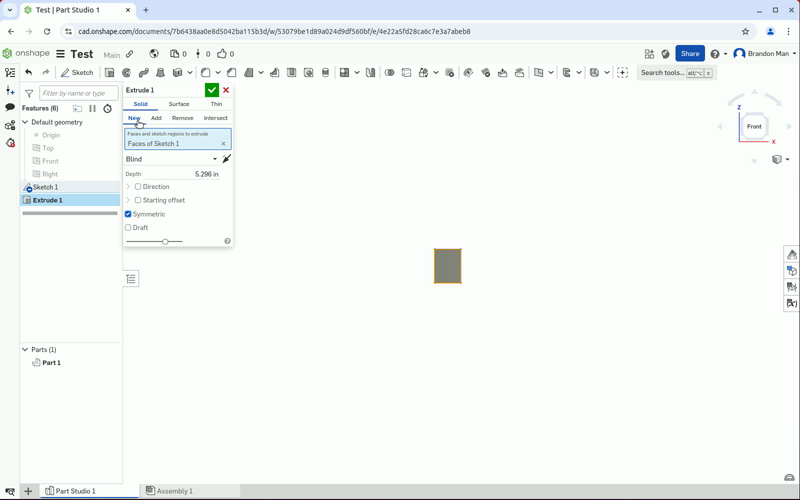
key(enter)
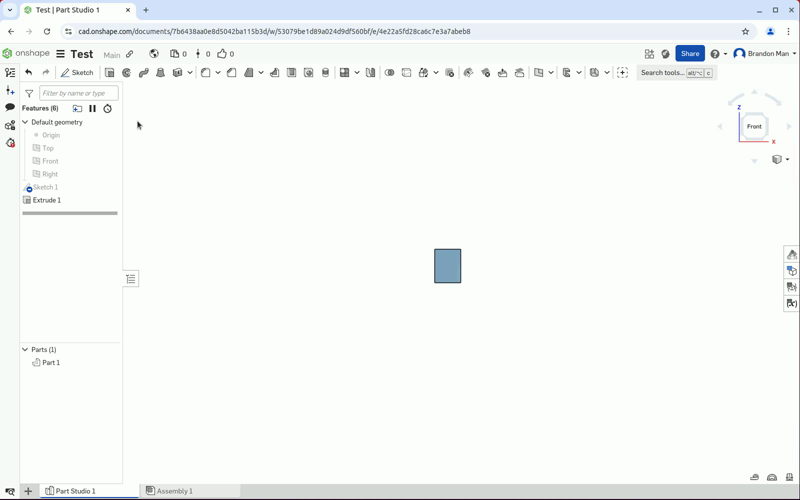
key(shift+h)
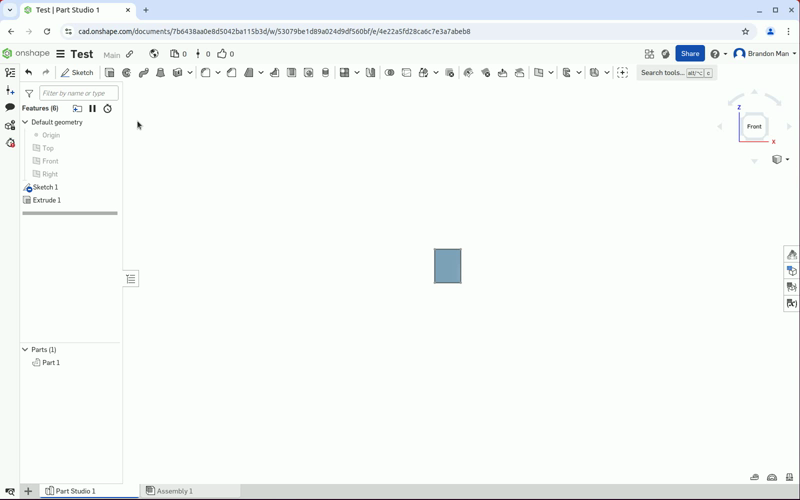
key(shift+h)
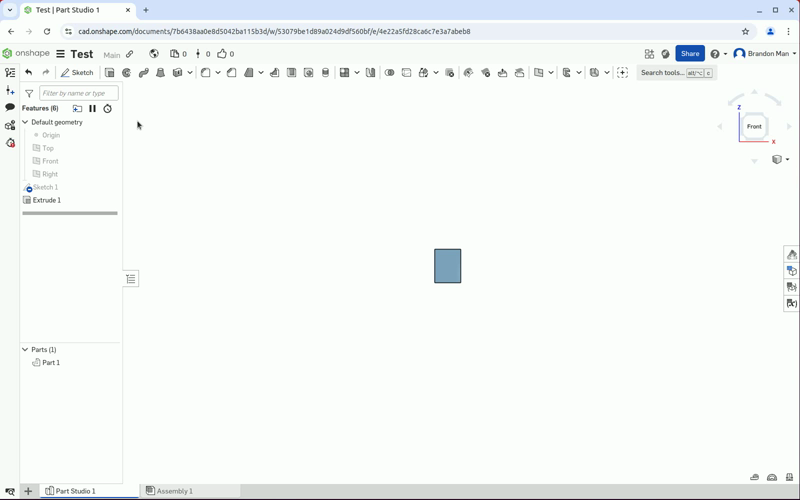
mouse_move(73, 189)
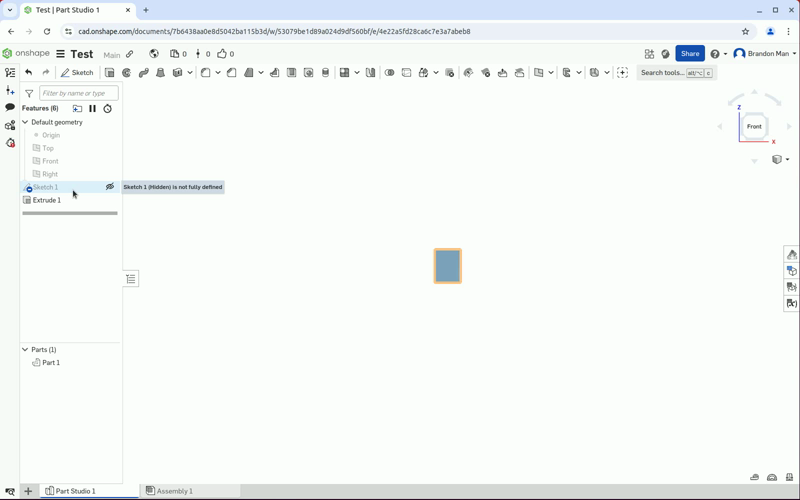
click(73, 189)
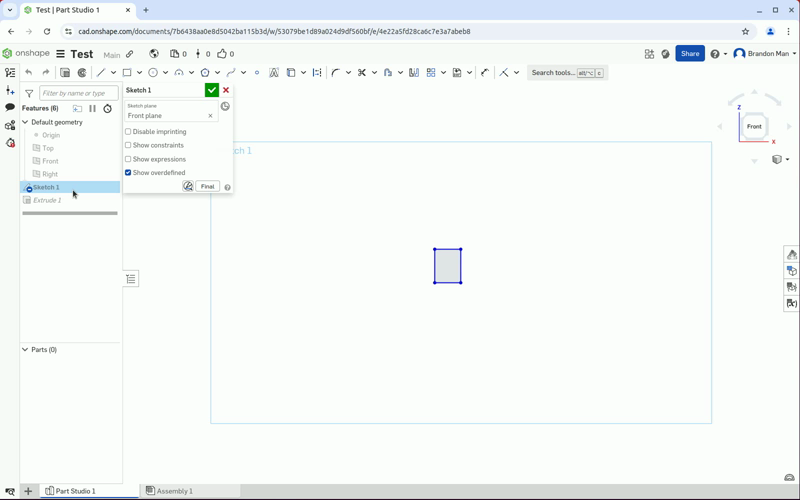
mouse_move(229, 92)
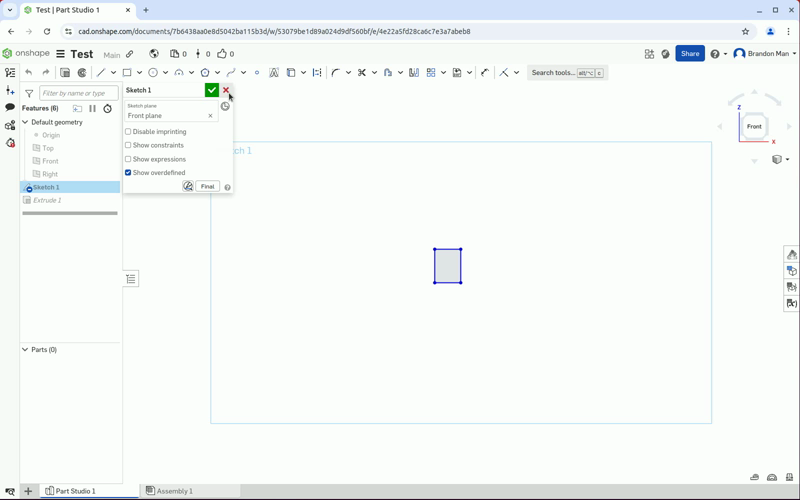
click(229, 92)
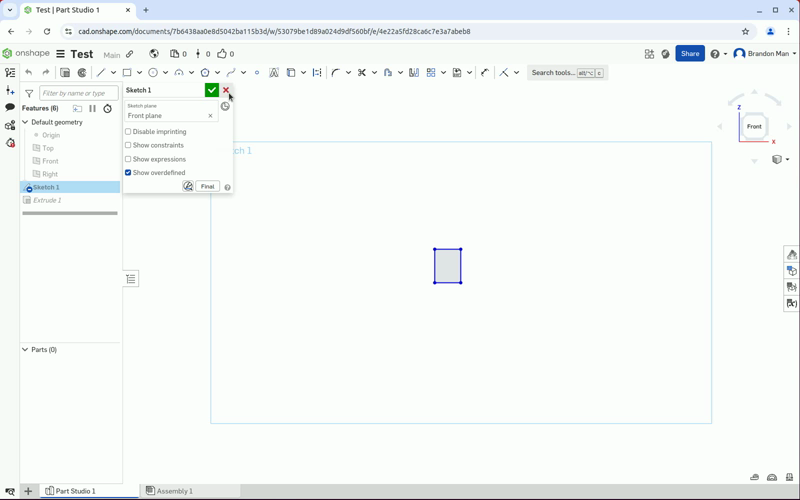
key(shift+s)
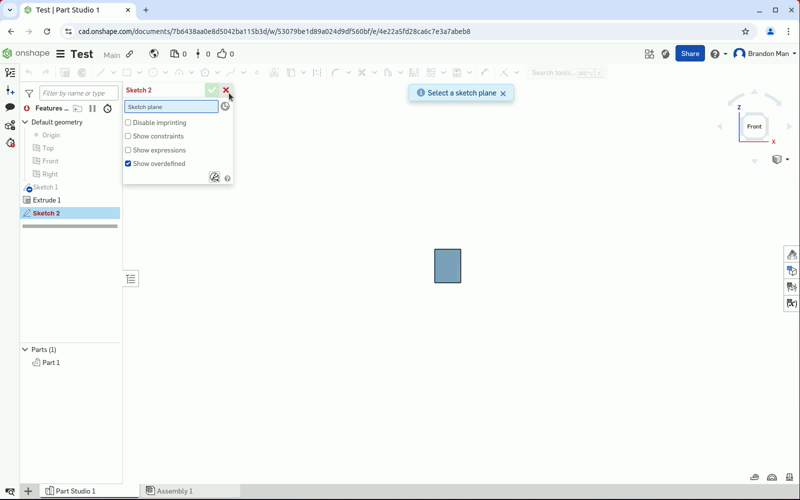
mouse_move(73, 163)
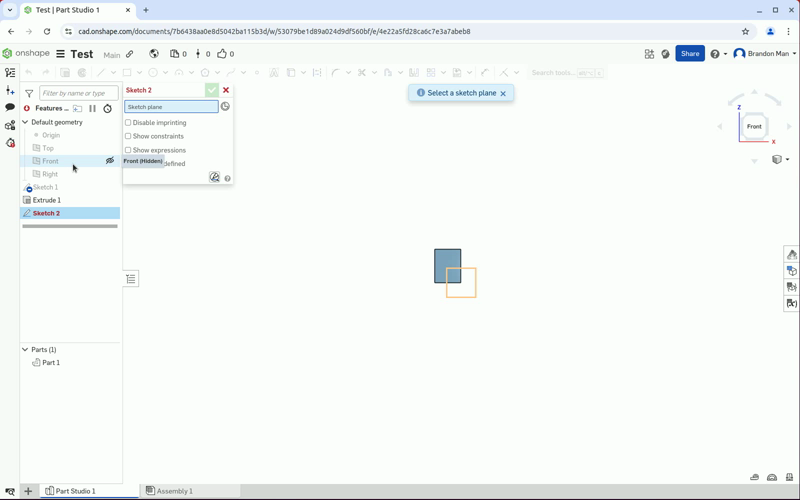
click(73, 163)
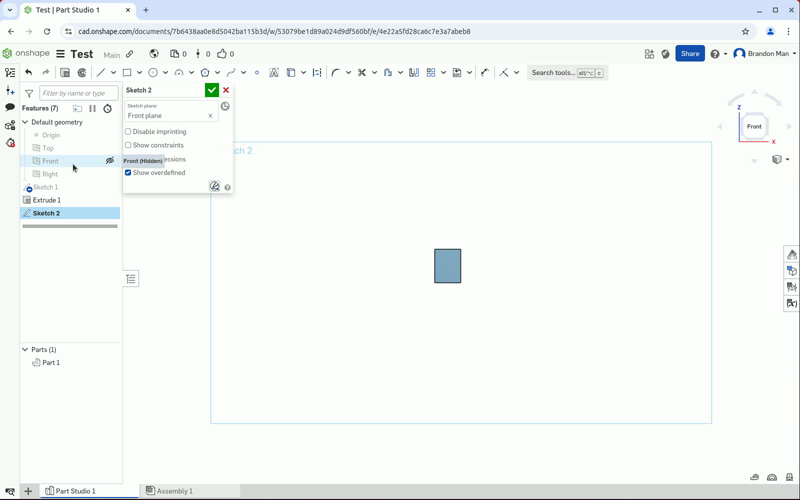
mouse_move(73, 352)
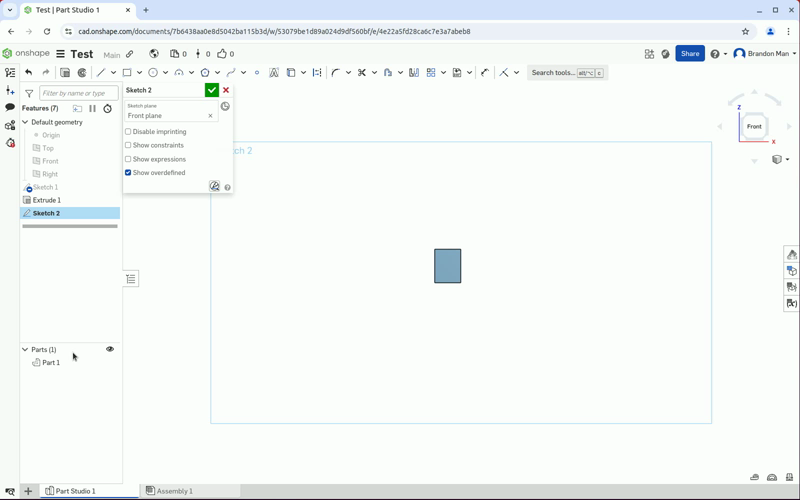
key(y)
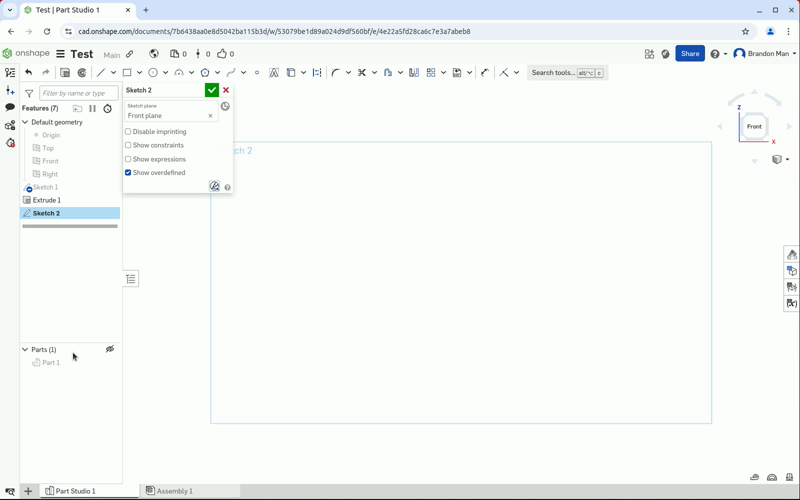
key(l)
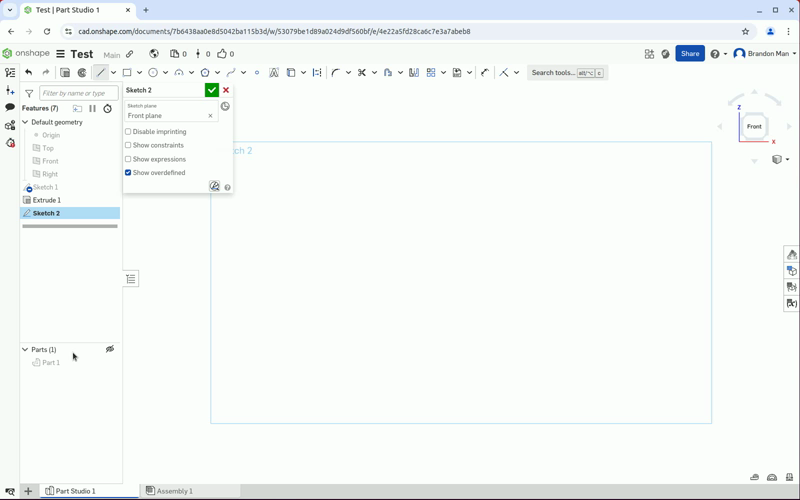
key_down(shift)
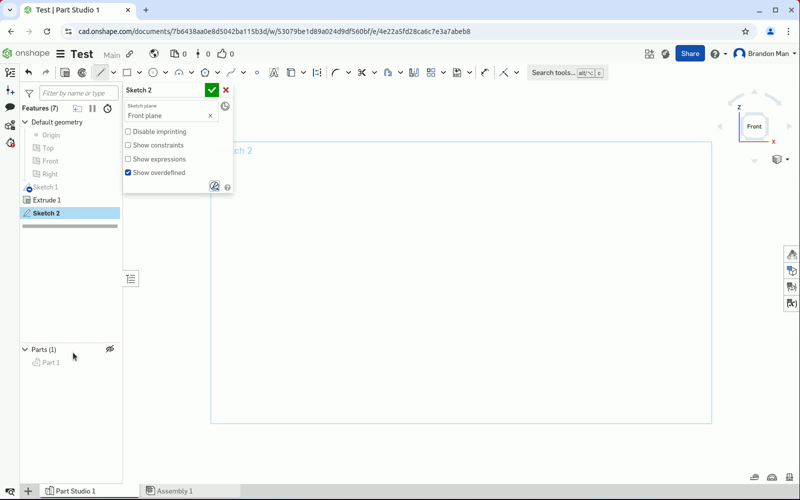
mouse_move(545, 282)
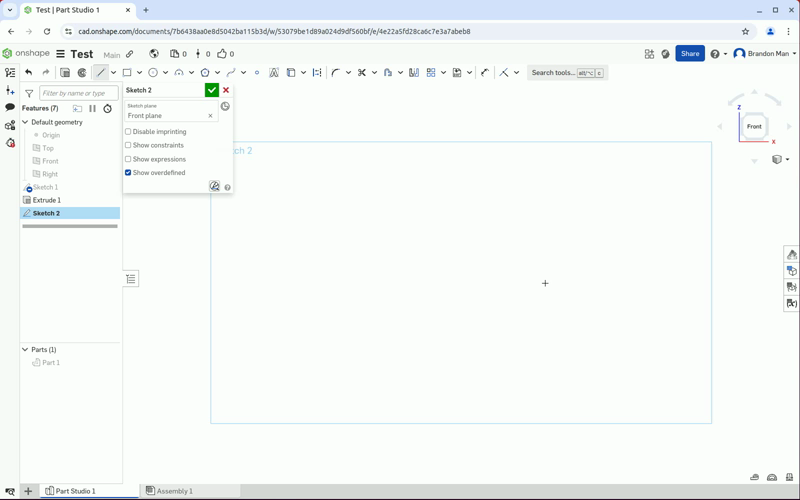
click(545, 282)
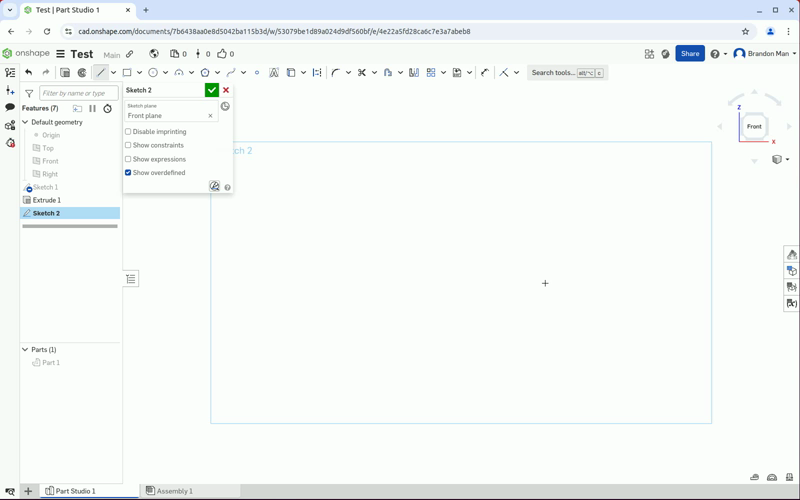
key_up(shift)
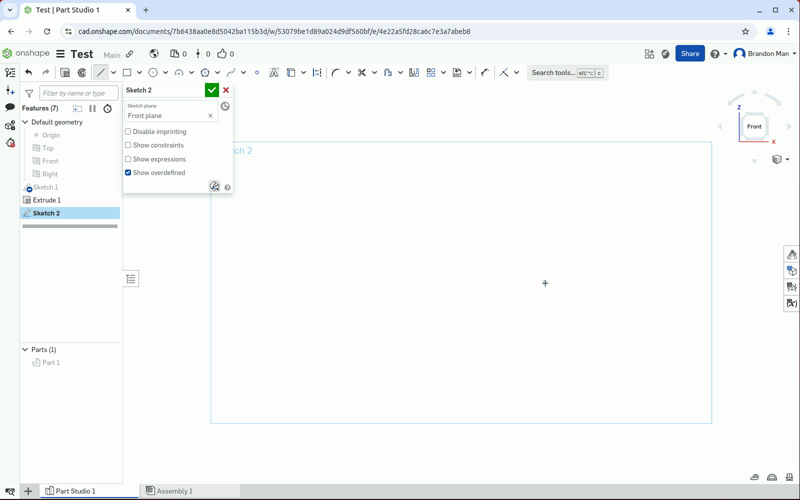
key_down(shift)
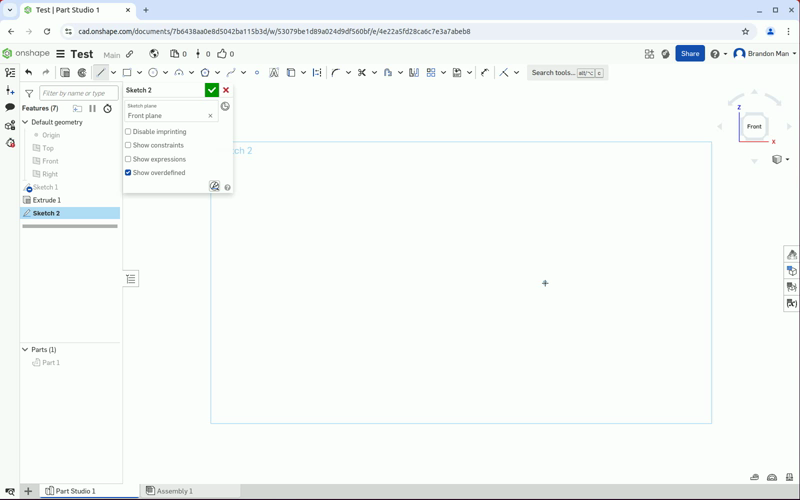
mouse_move(575, 282)
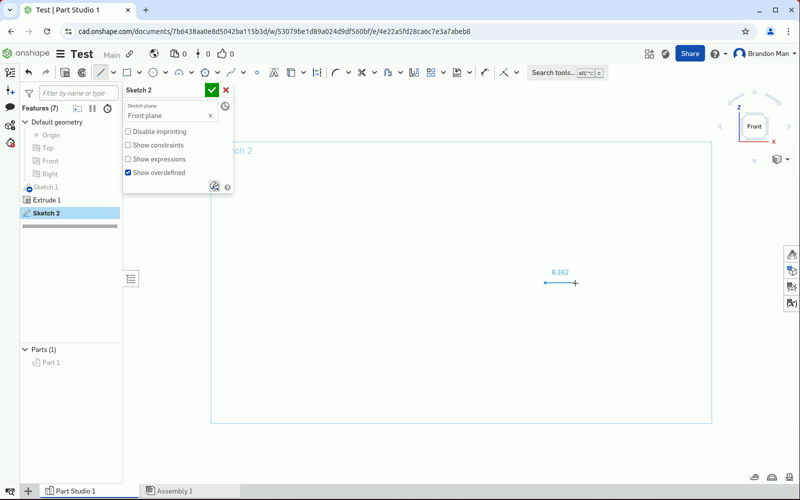
mouse_move(572, 282)
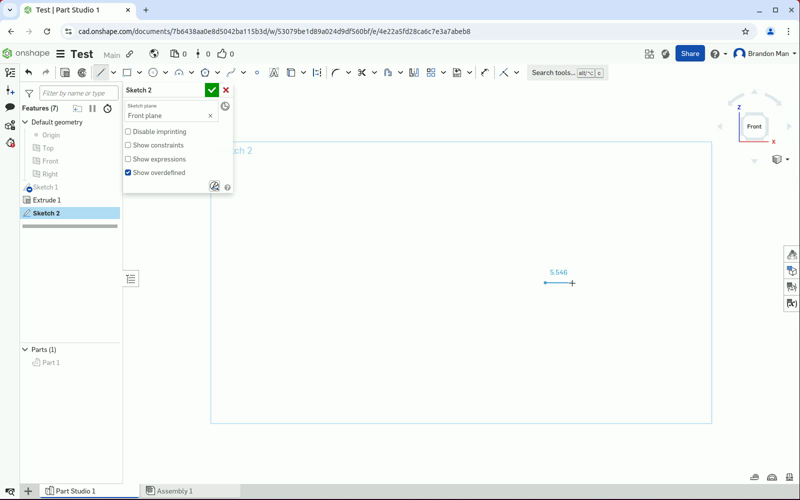
click(572, 282)
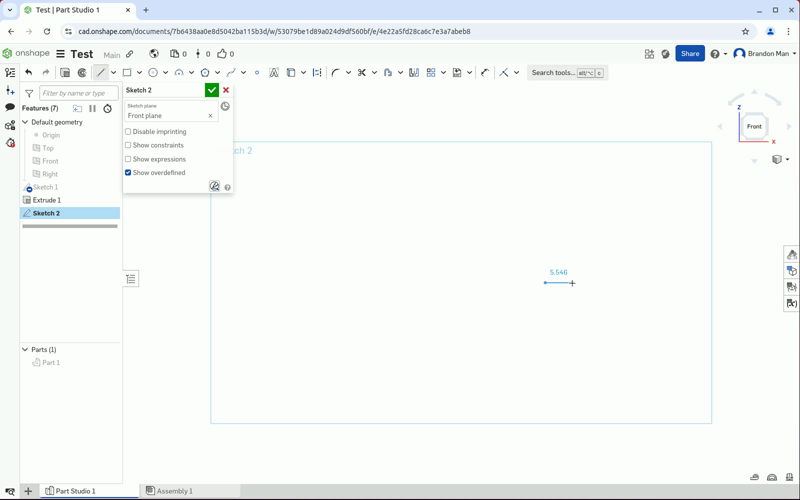
key_up(shift)
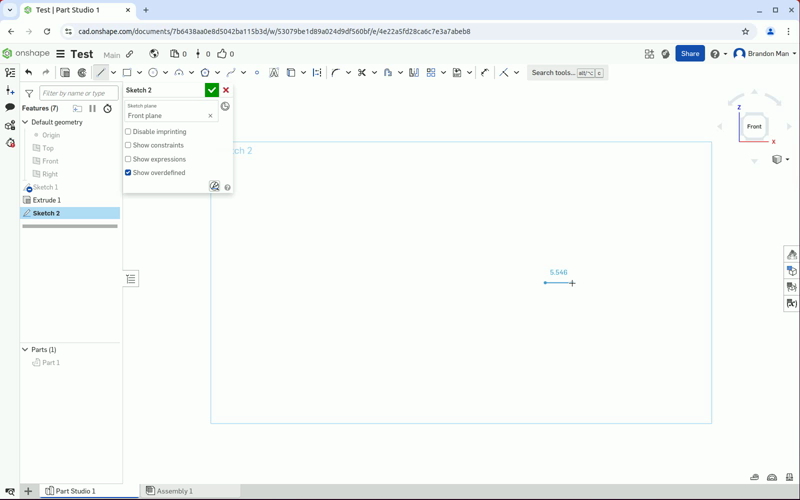
key_down(shift)
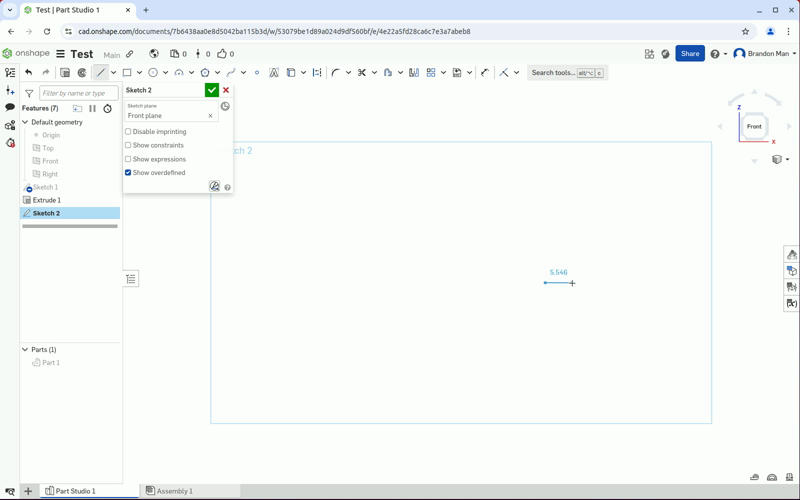
mouse_move(589, 282)
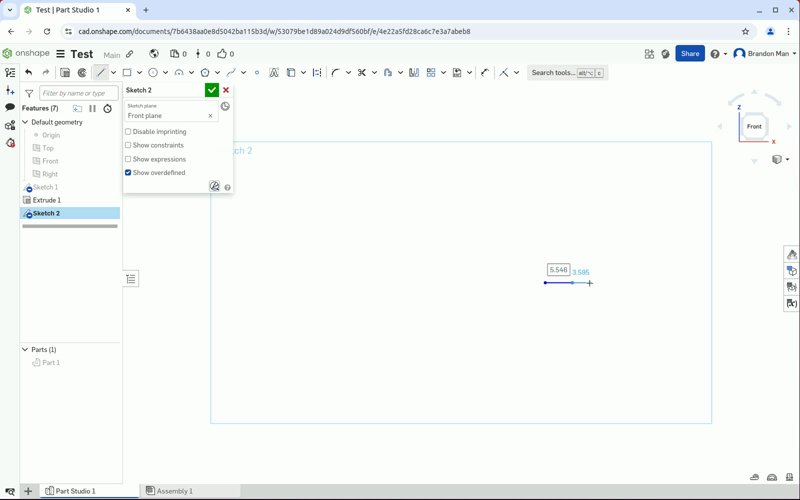
mouse_move(572, 246)
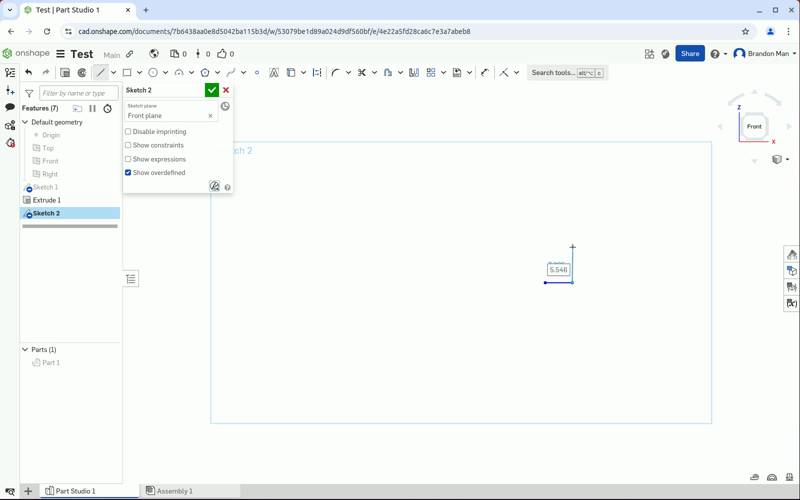
click(572, 246)
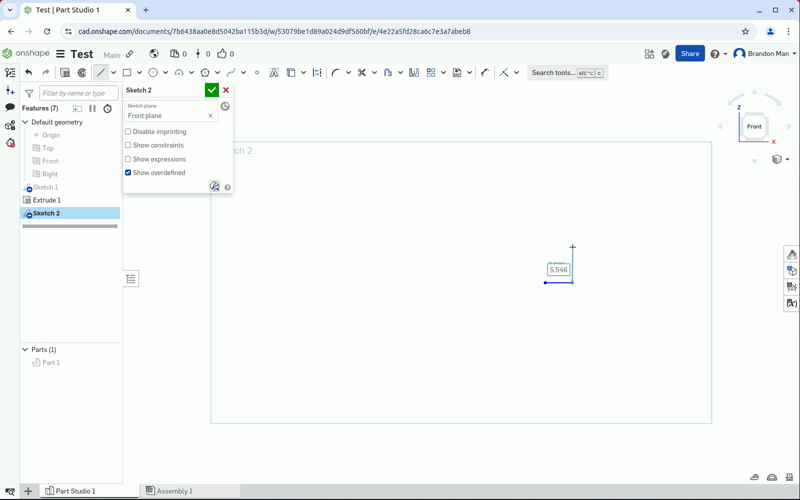
key_up(shift)
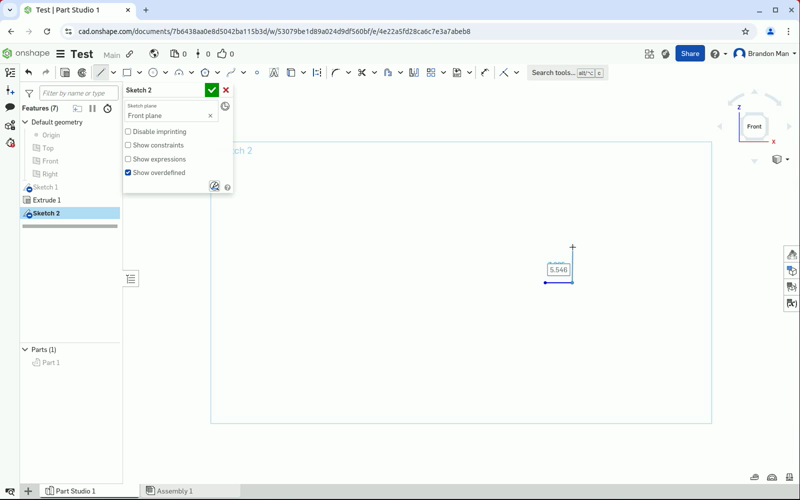
key_down(shift)
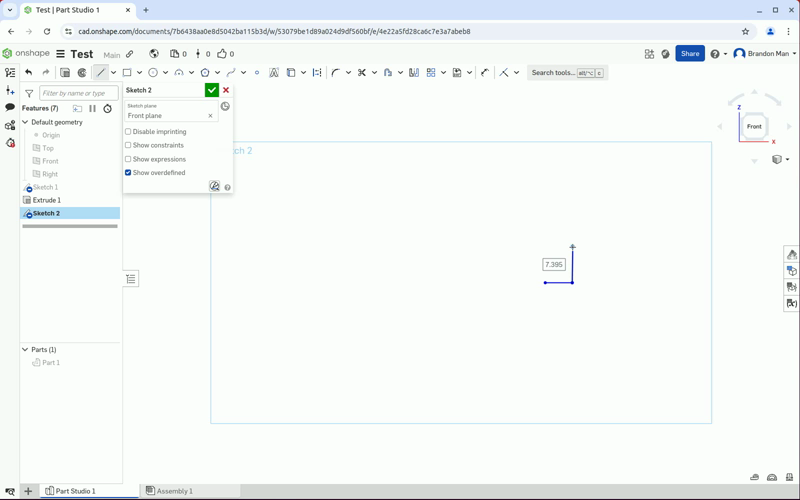
mouse_move(589, 246)
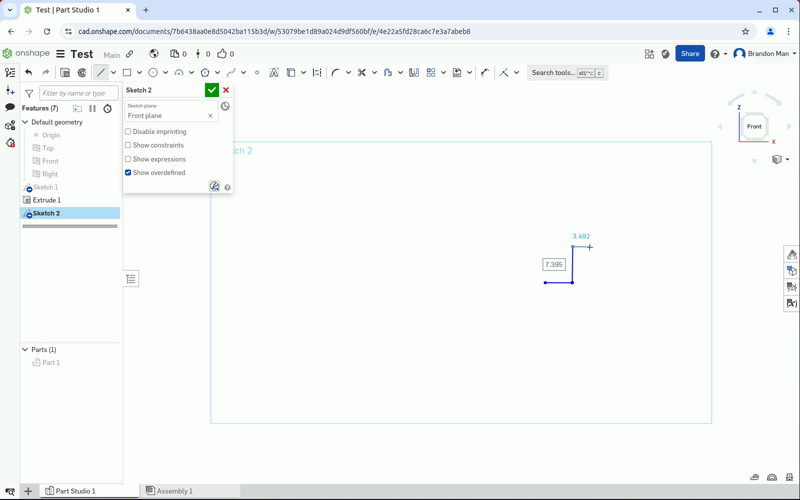
mouse_move(546, 246)
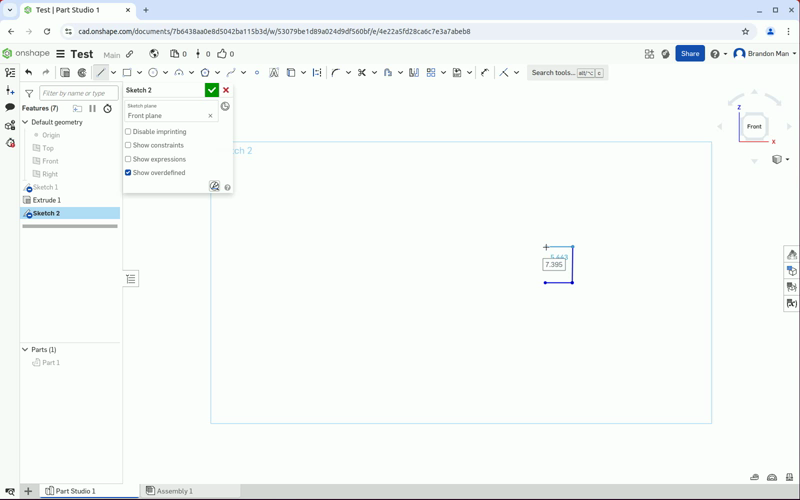
click(546, 246)
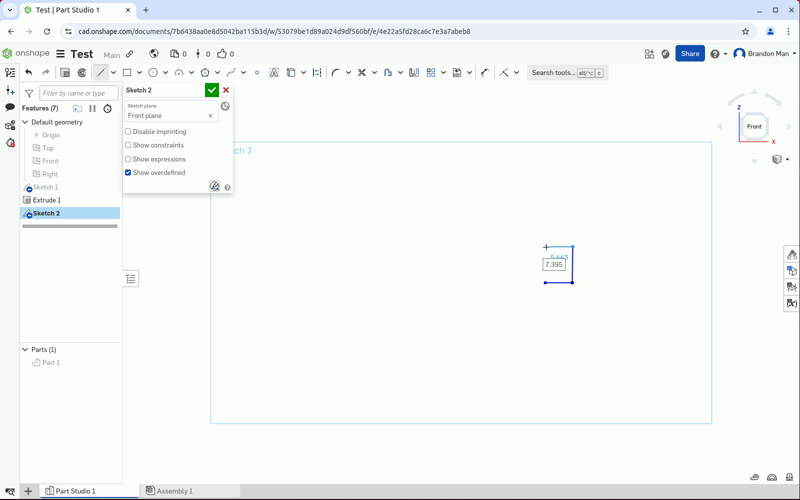
key_up(shift)
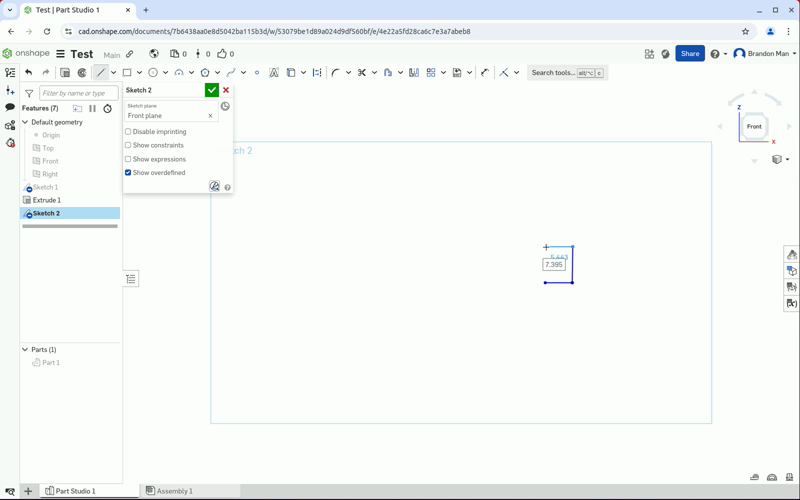
mouse_move(576, 246)
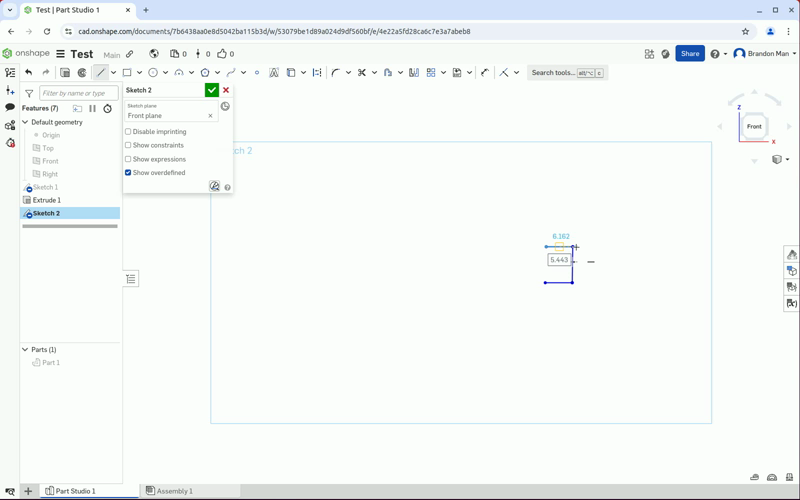
key_down(shift)
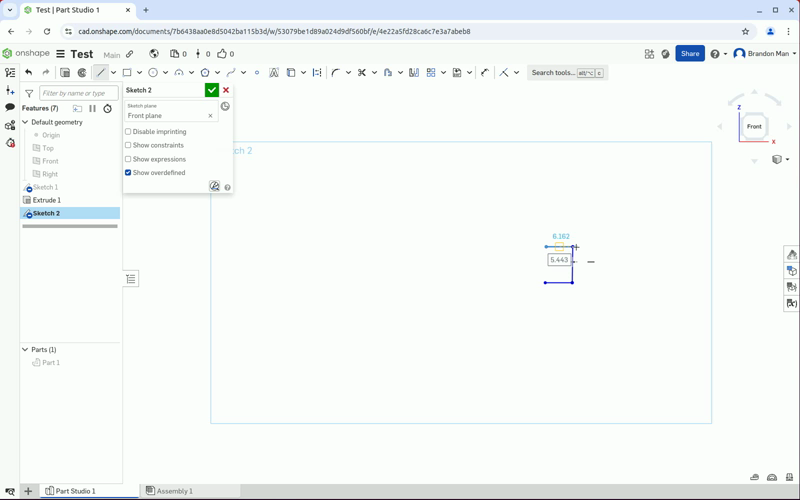
mouse_move(545, 282)
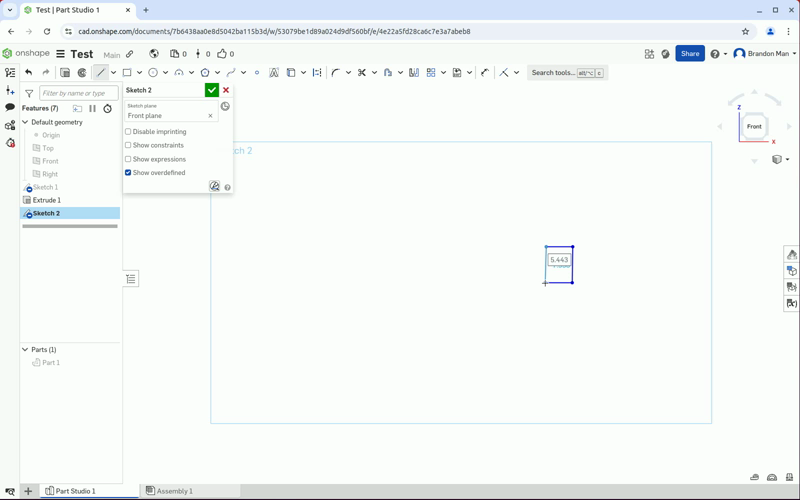
key_up(shift)
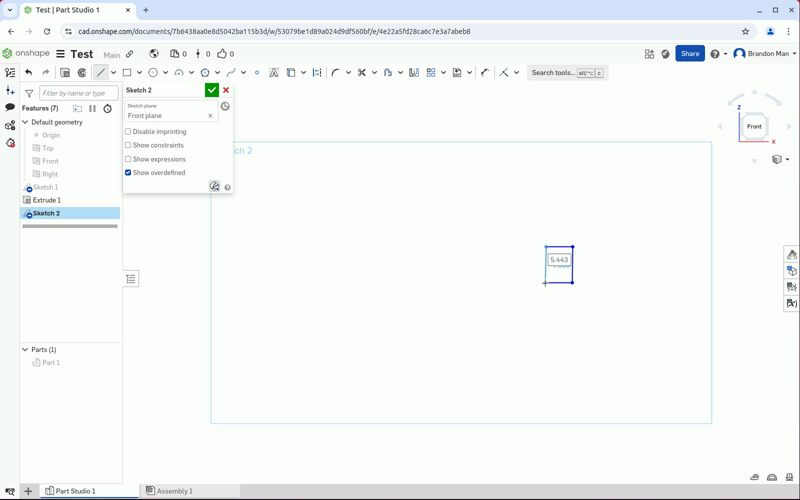
click(545, 282)
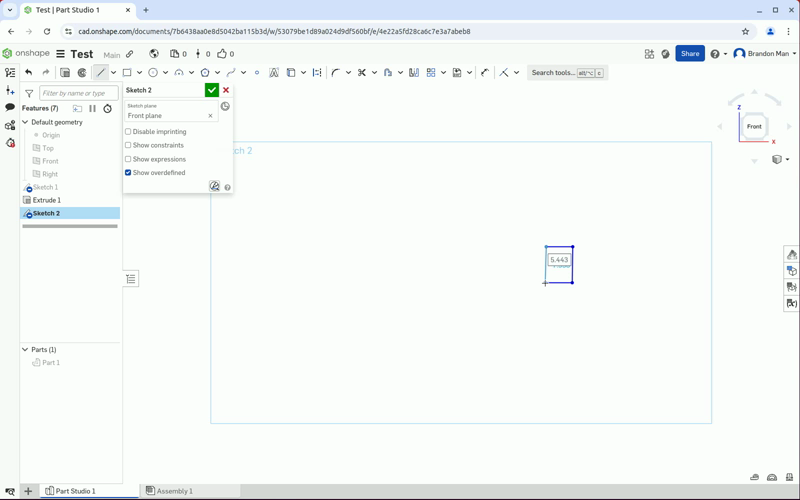
key(esc)
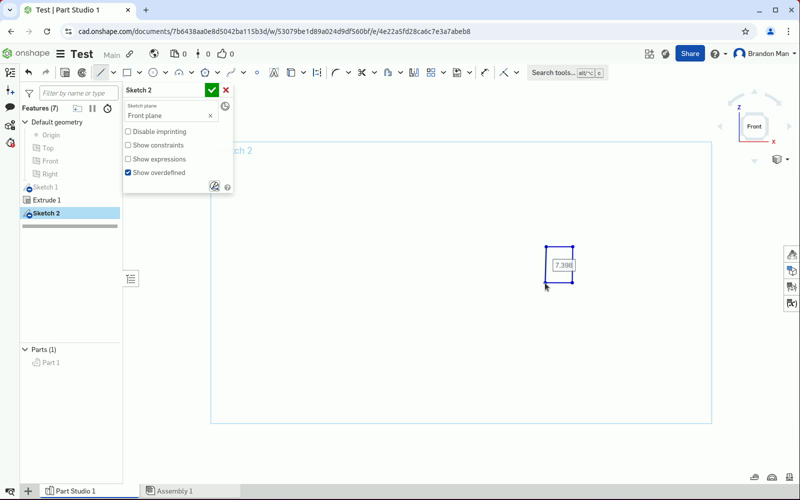
mouse_move(561, 279)
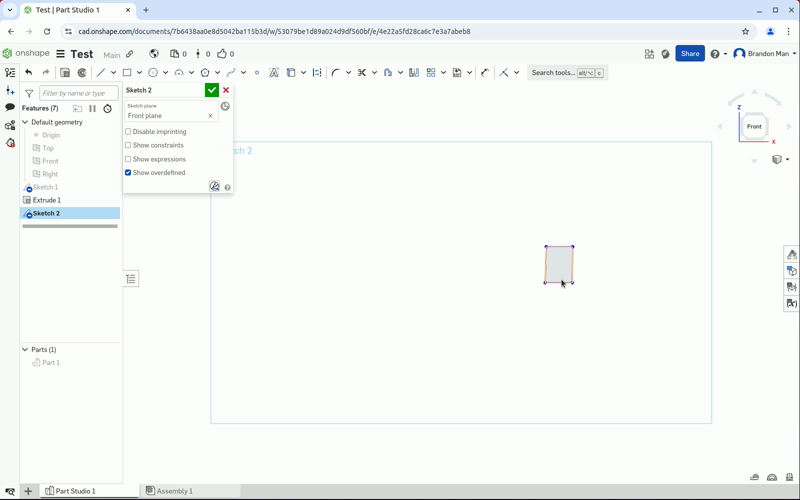
scroll(6)
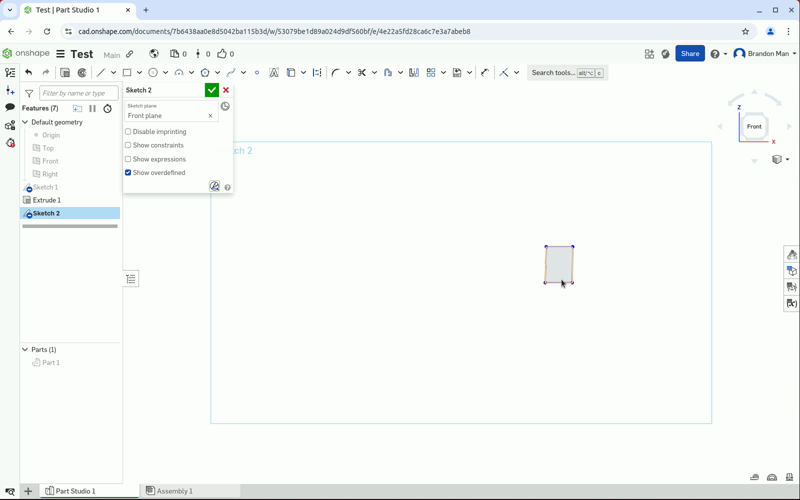
scroll(6)
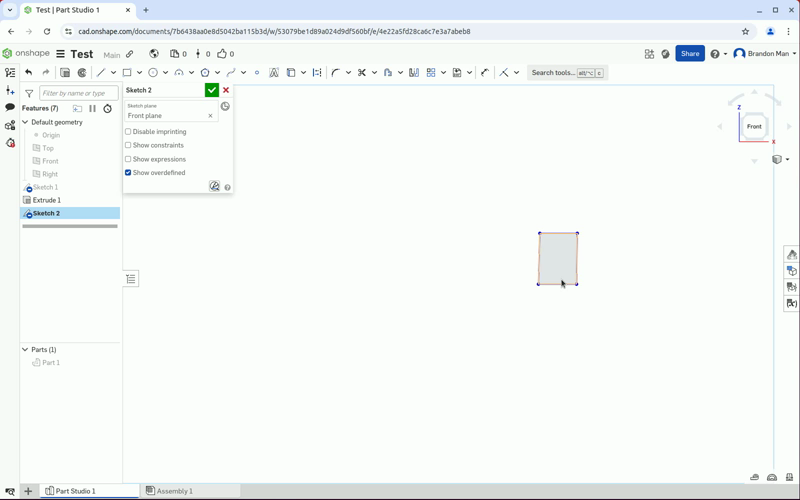
scroll(6)
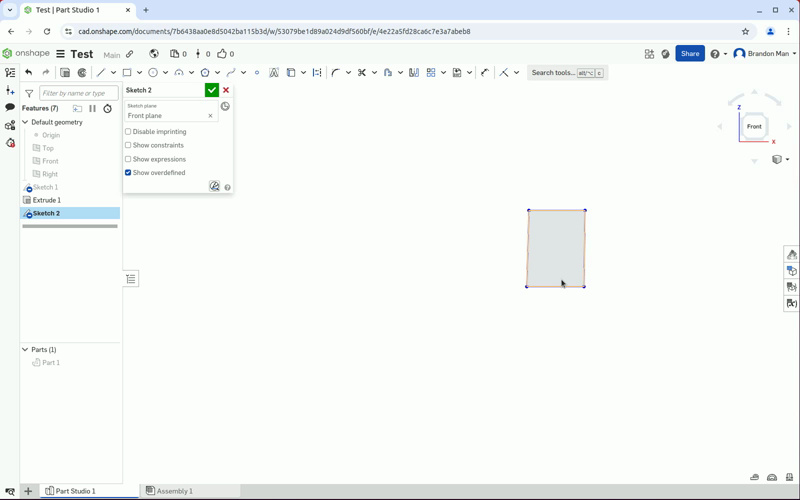
scroll(6)
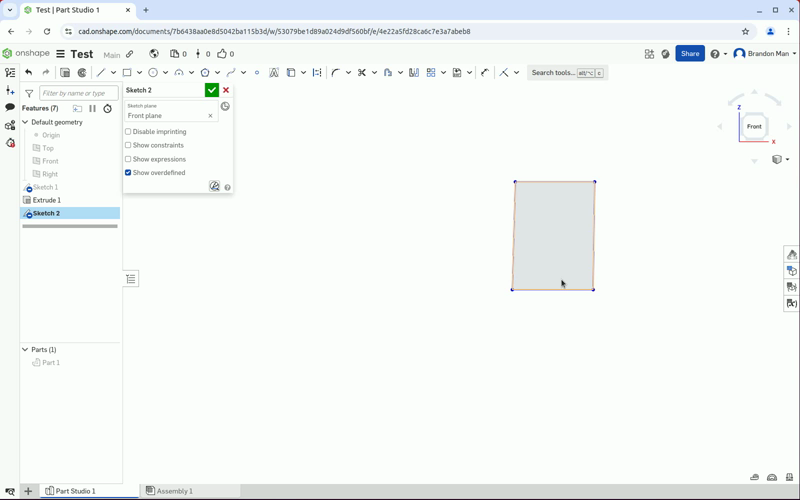
scroll(6)
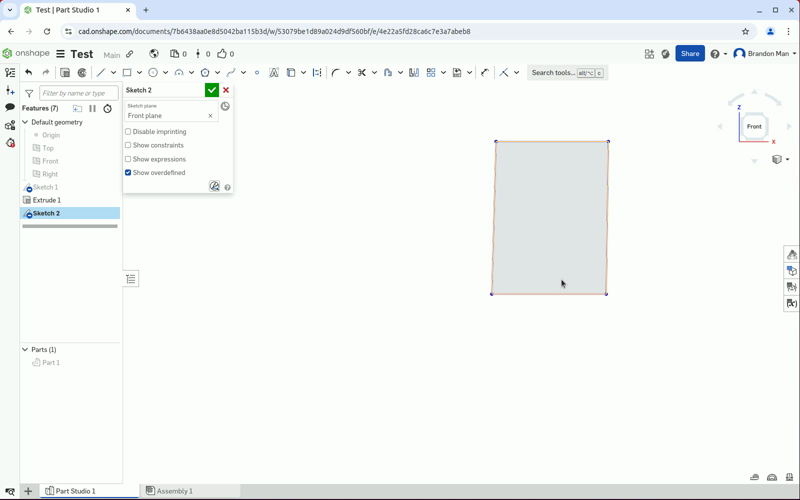
scroll(6)
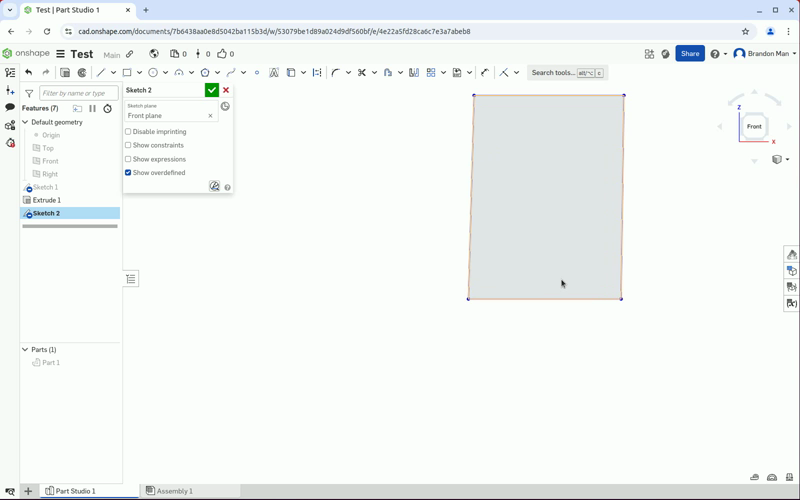
scroll(6)
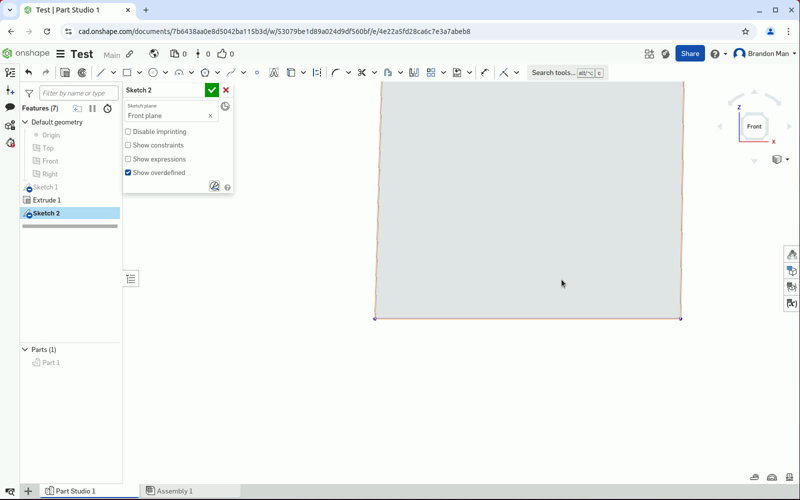
click(561, 279)
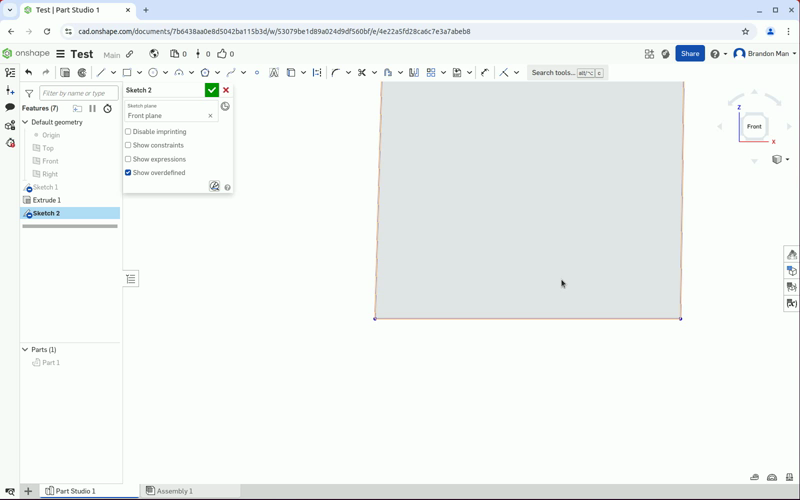
scroll(-6)
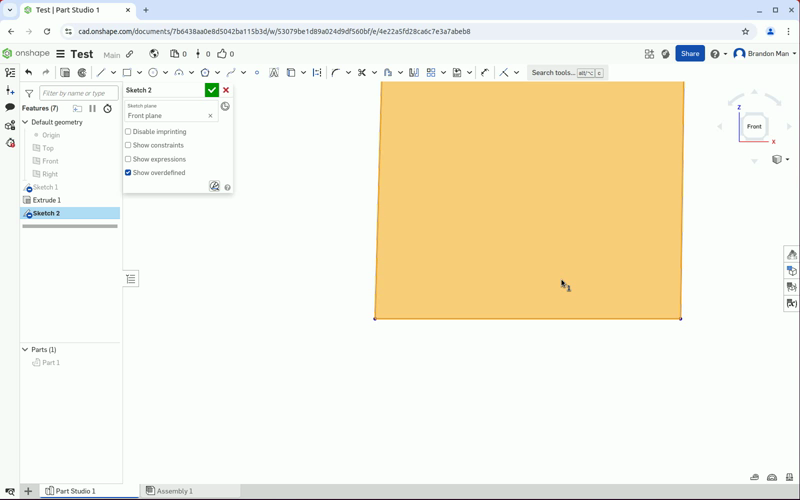
scroll(-6)
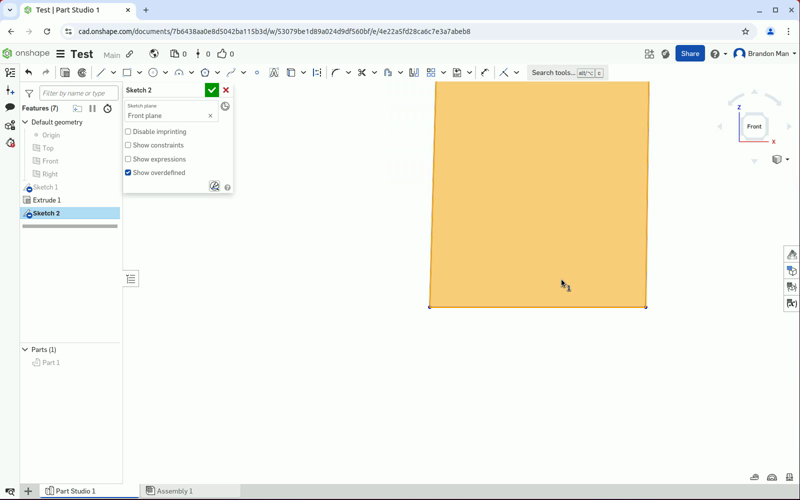
scroll(-6)
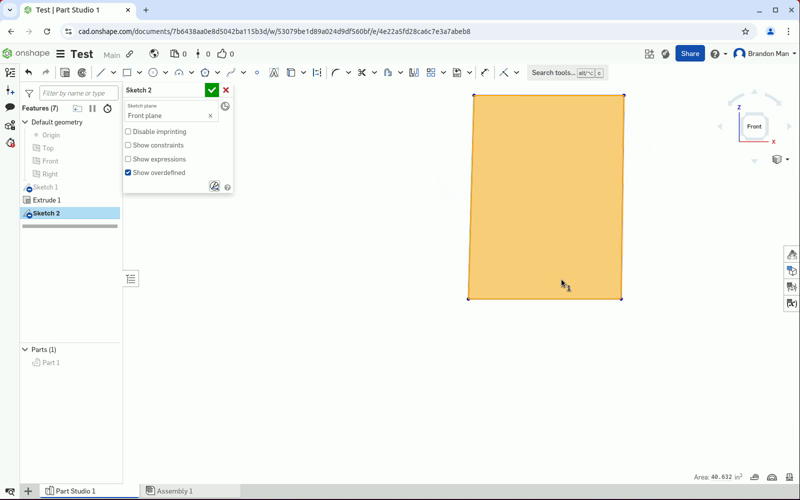
scroll(-6)
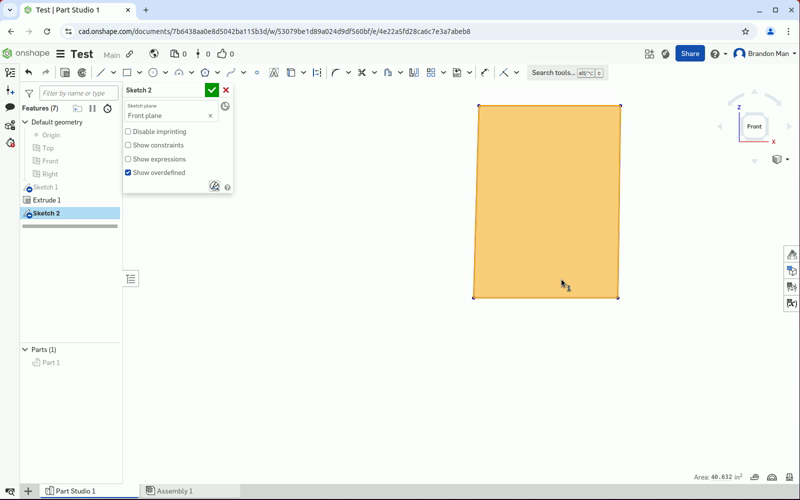
scroll(-6)
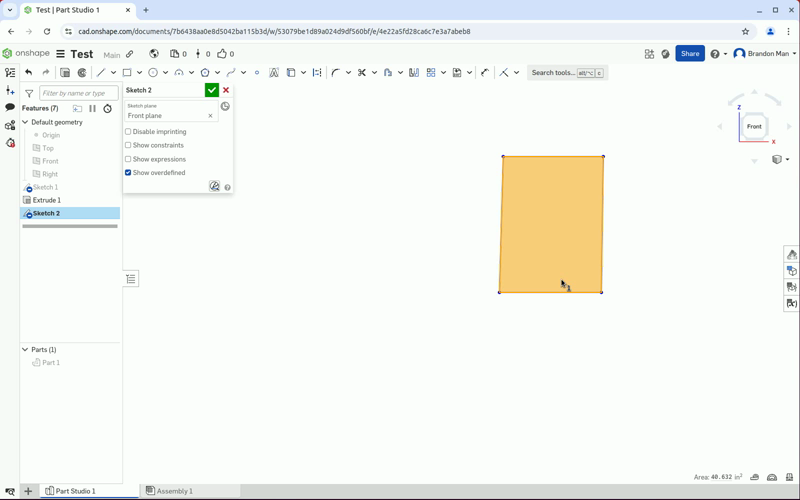
scroll(-6)
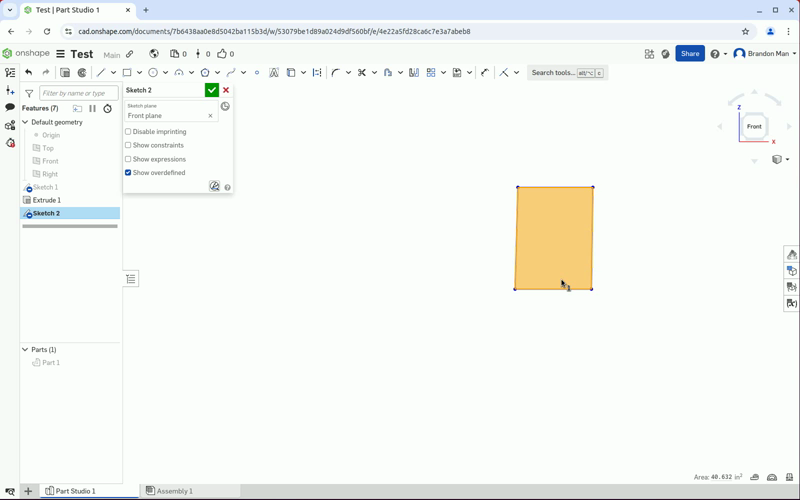
scroll(-6)
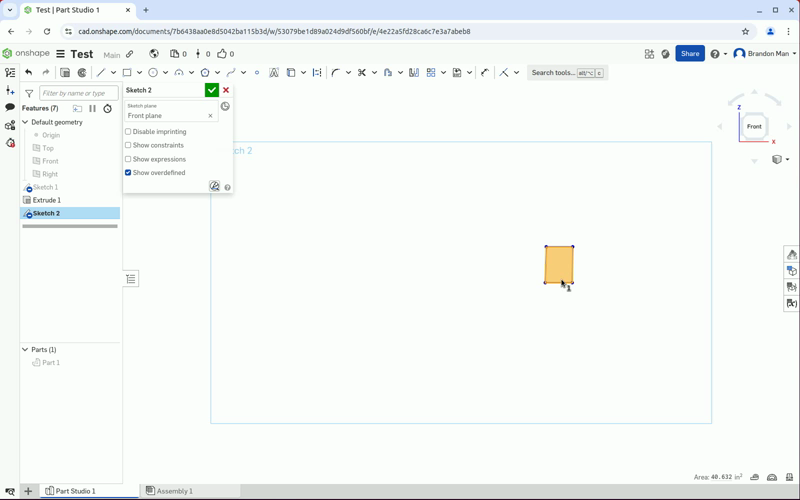
mouse_move(73, 352)
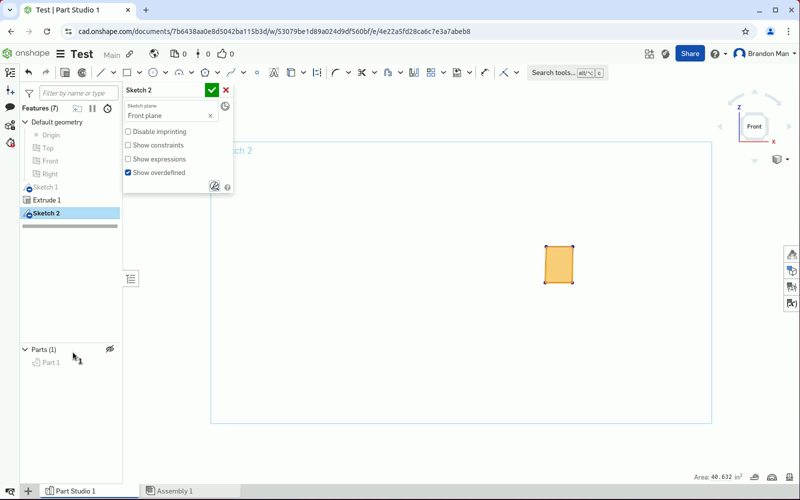
key(shift+y)
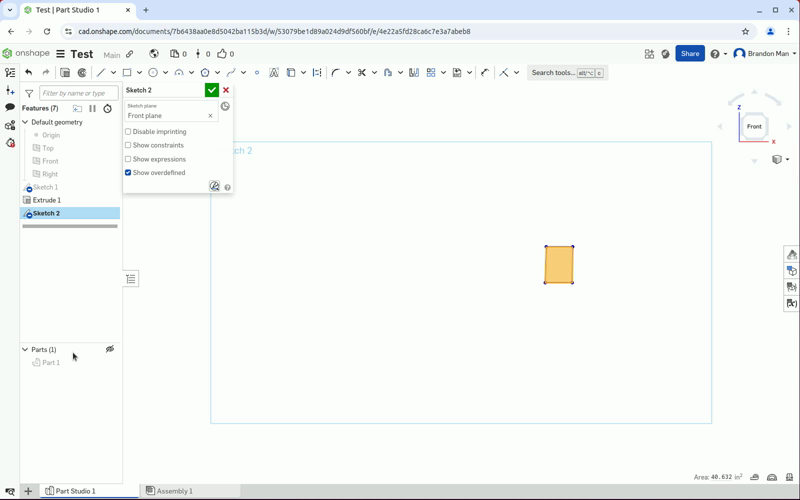
key(shift+e)
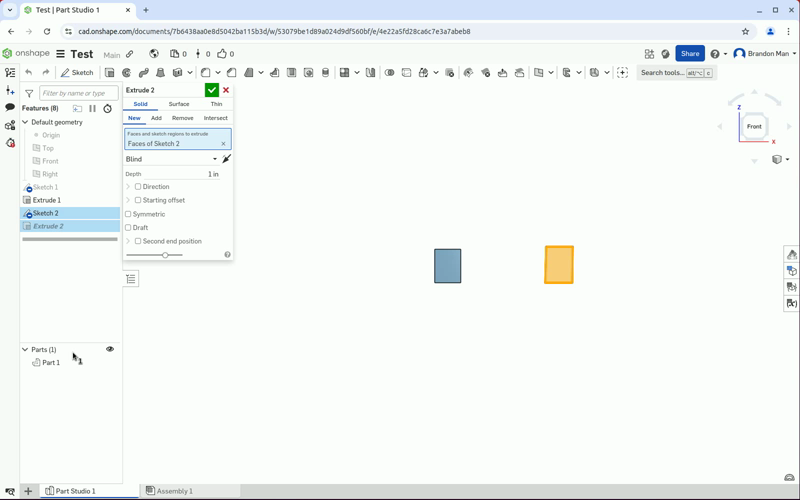
mouse_move(143, 106)
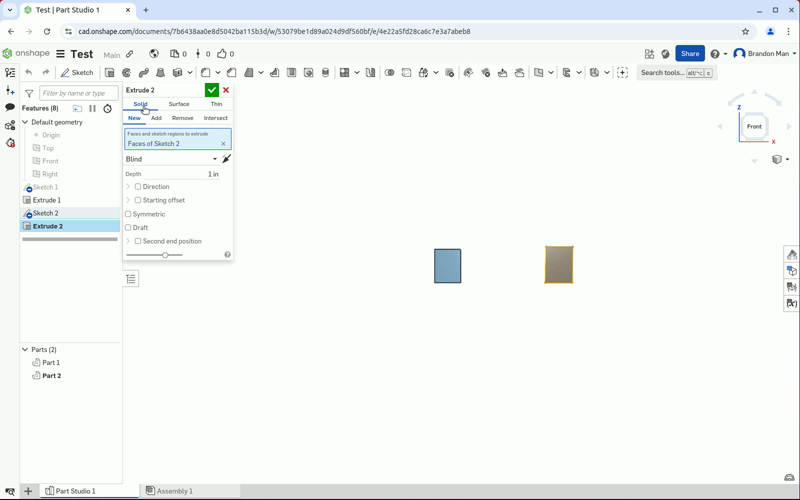
click(143, 106)
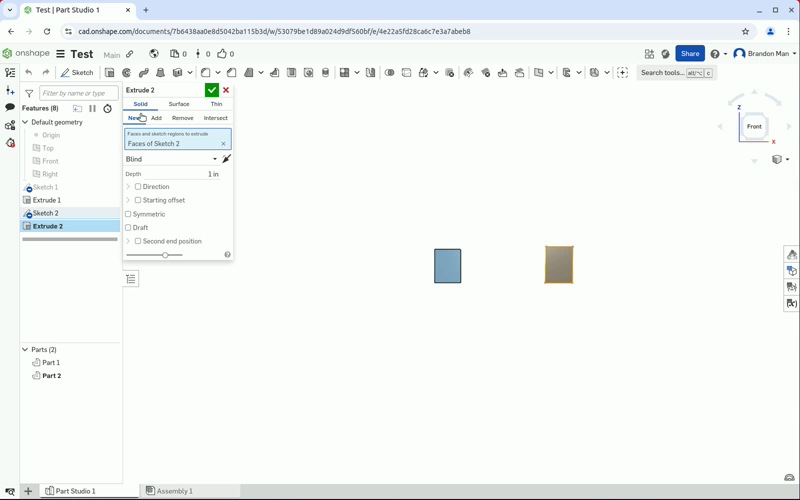
mouse_move(137, 120)
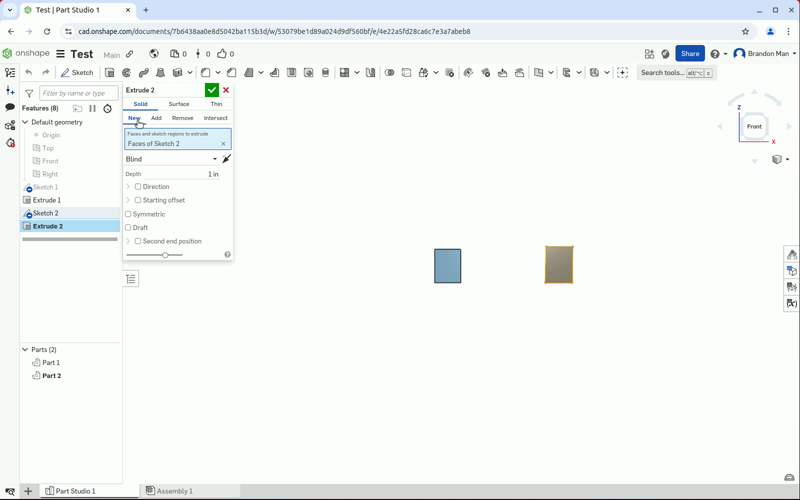
click(137, 120)
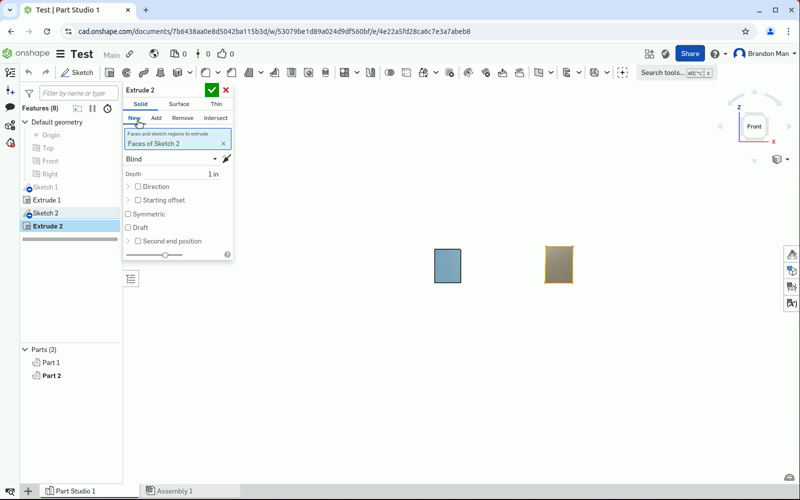
key(tab, 4)
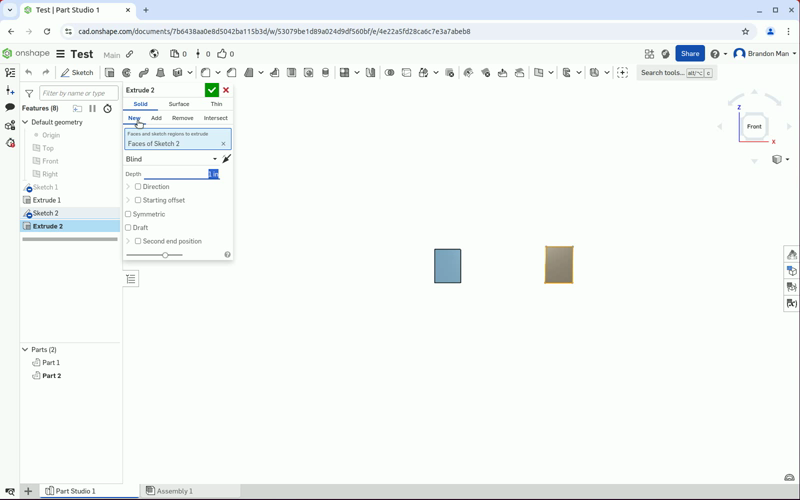
text(5.296)
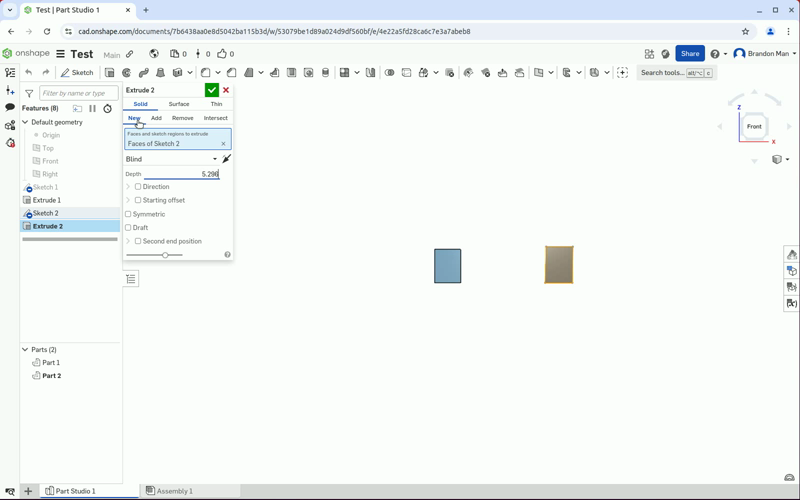
key(tab, 3)
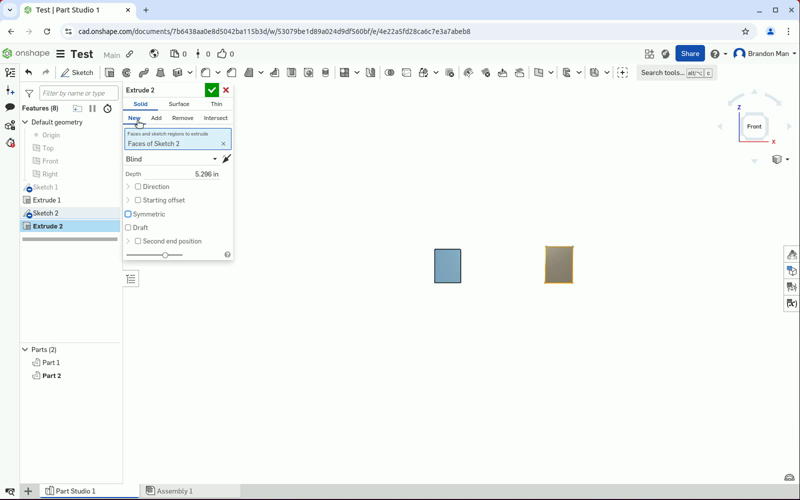
key(space)
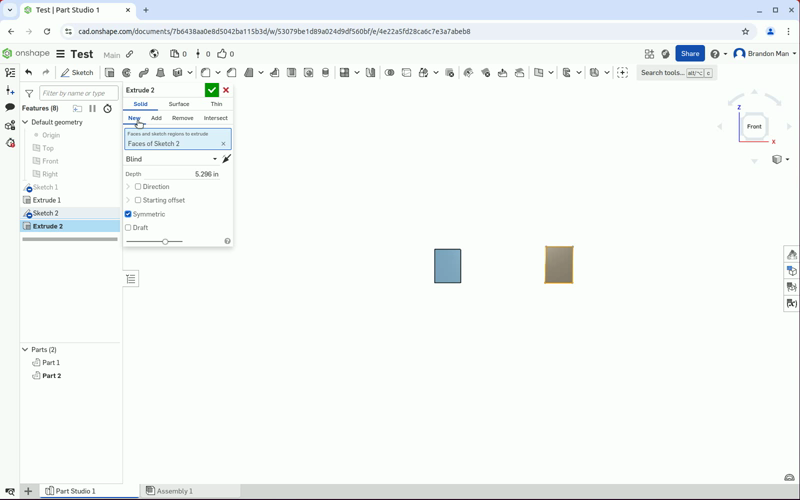
key(enter)
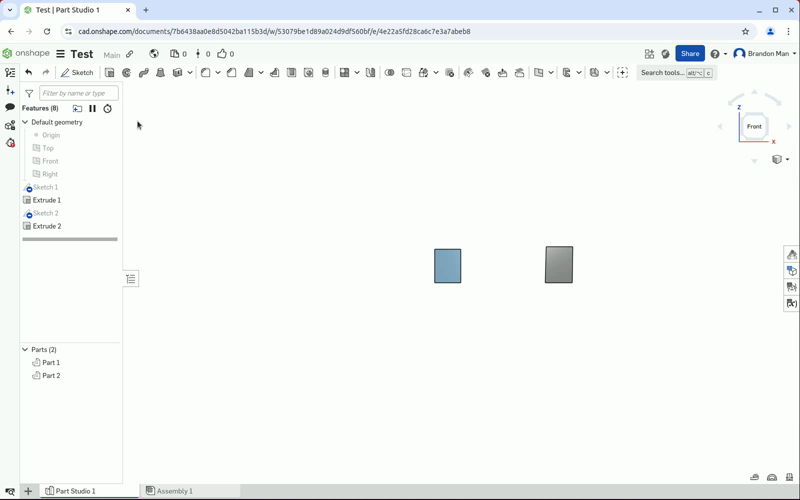
key(shift+h)
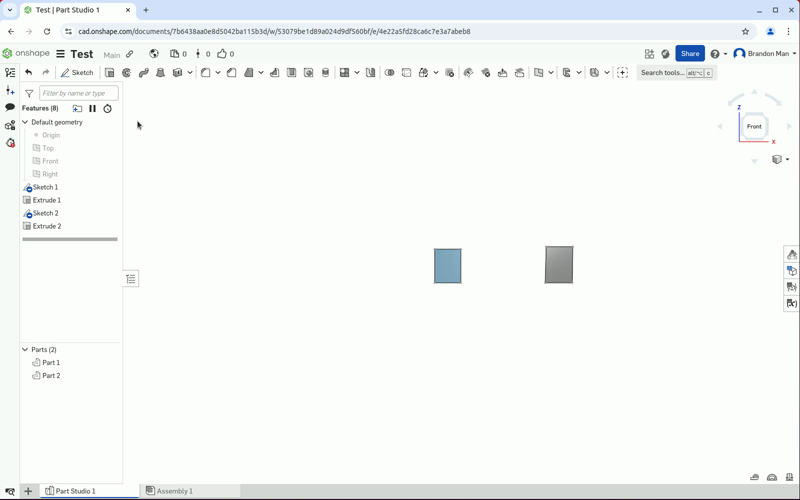
key(shift+h)
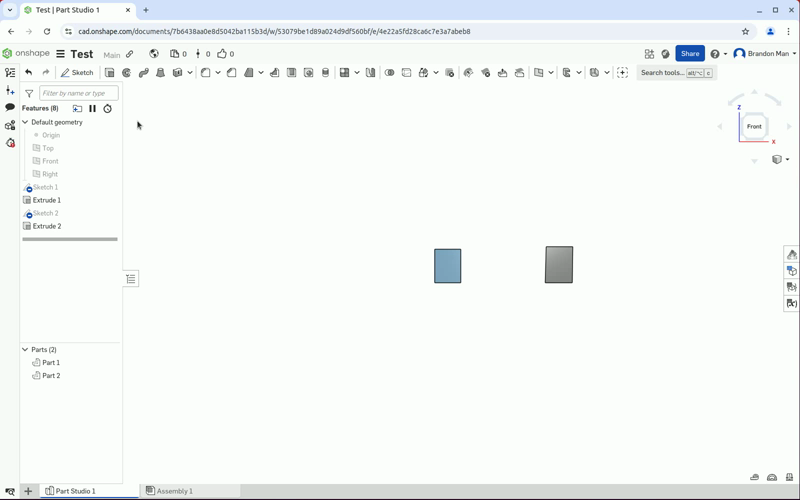
mouse_move(73, 189)
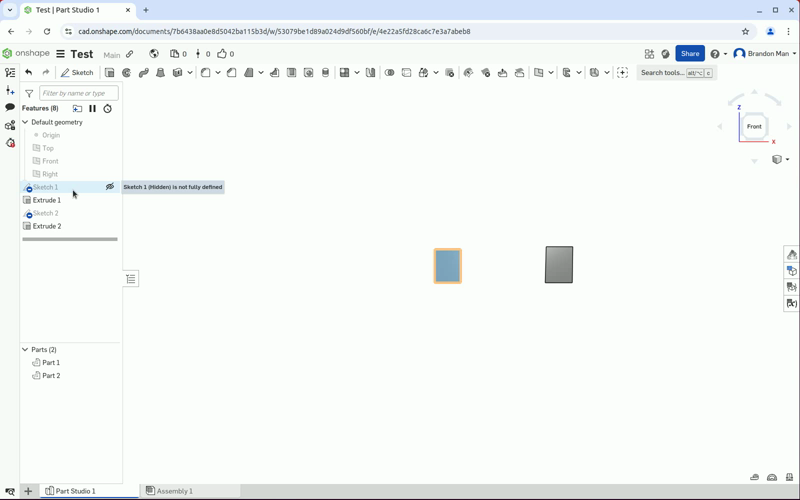
click(73, 189)
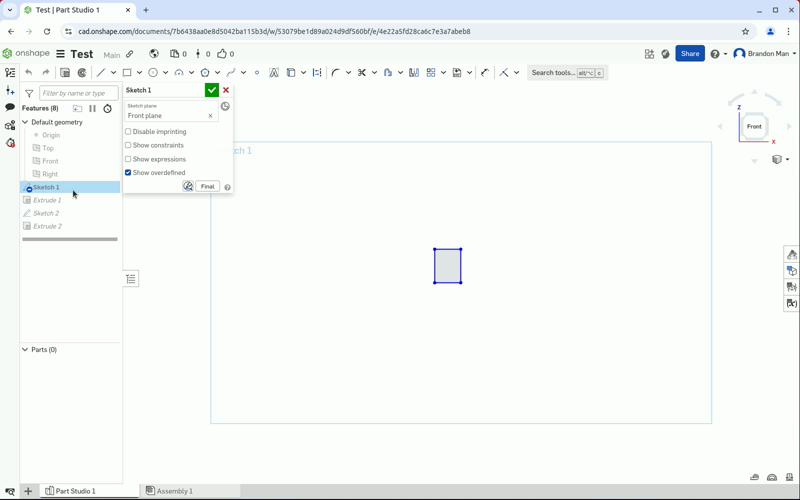
mouse_move(229, 92)
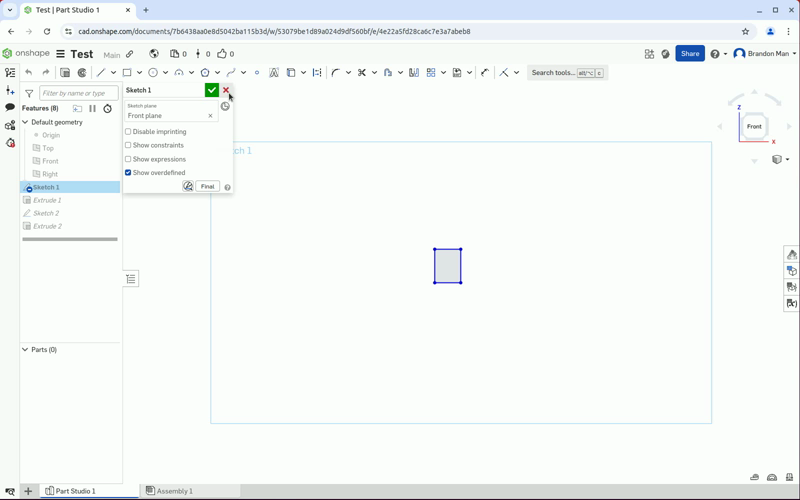
click(229, 92)
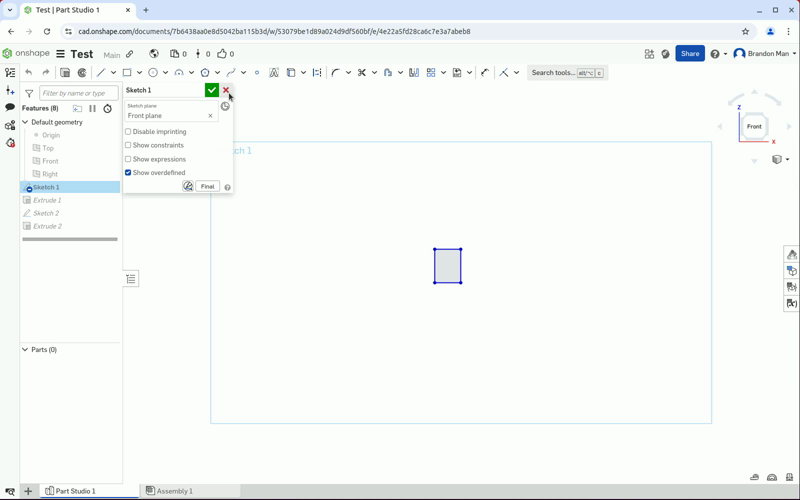
key(shift+s)
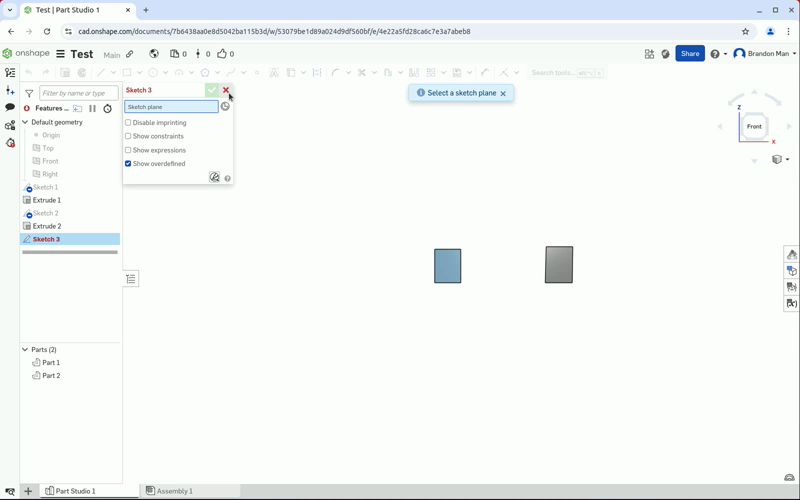
mouse_move(73, 163)
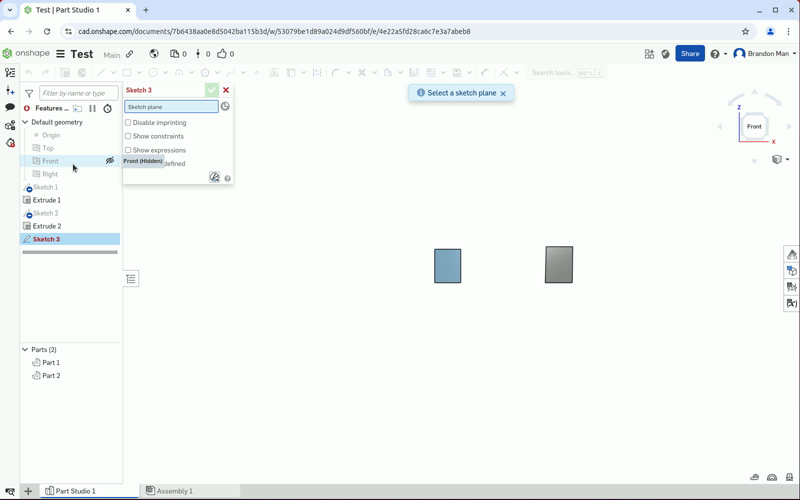
click(73, 163)
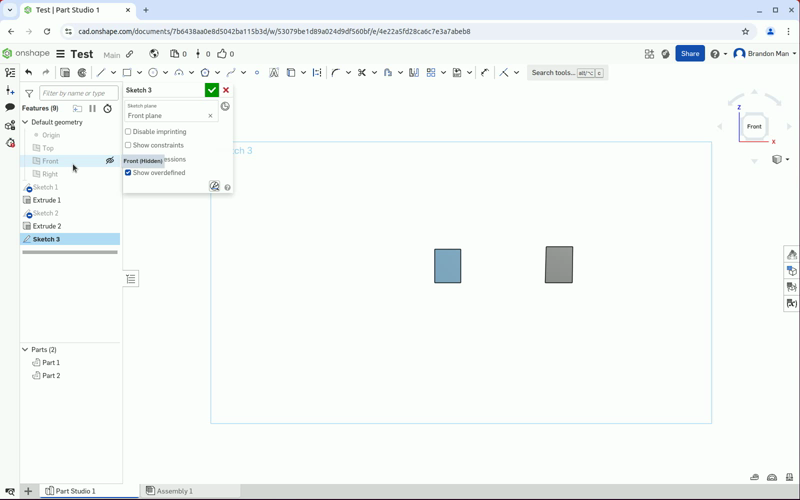
mouse_move(73, 352)
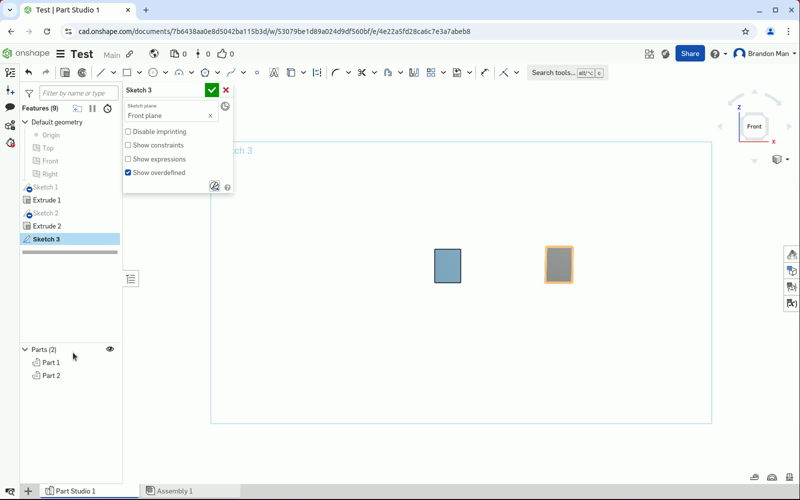
key(y)
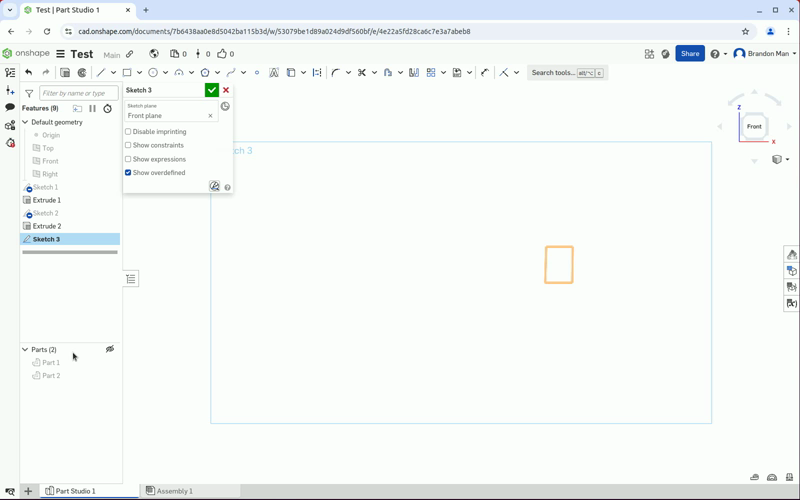
key(l)
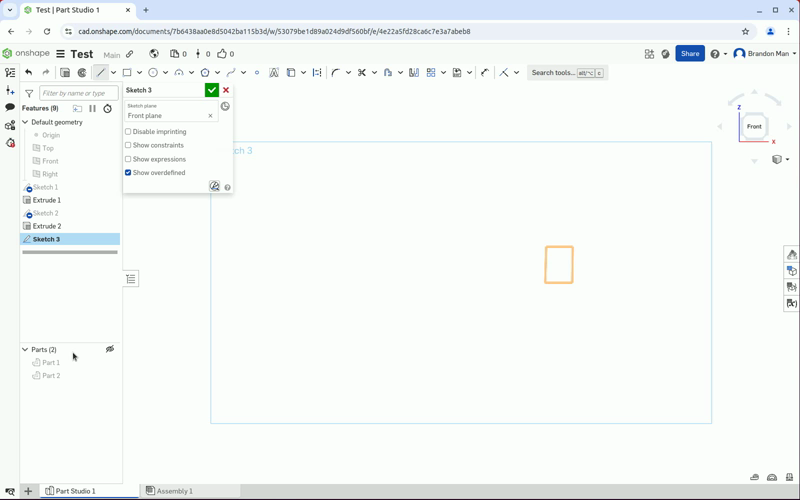
key_down(shift)
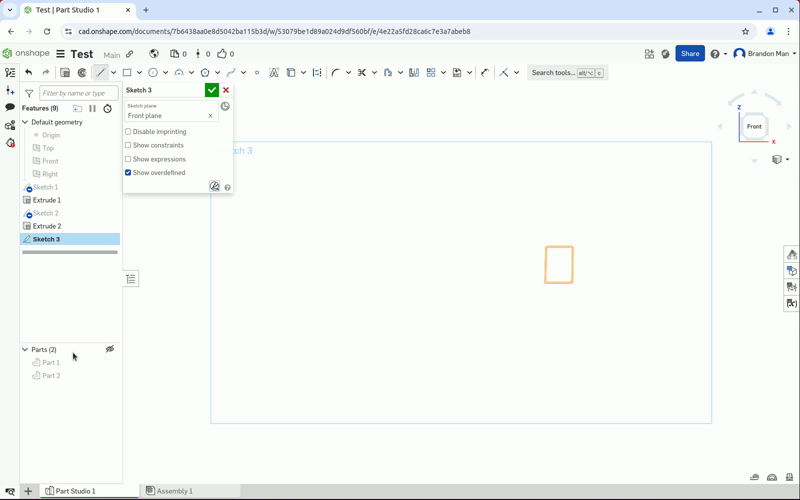
mouse_move(433, 290)
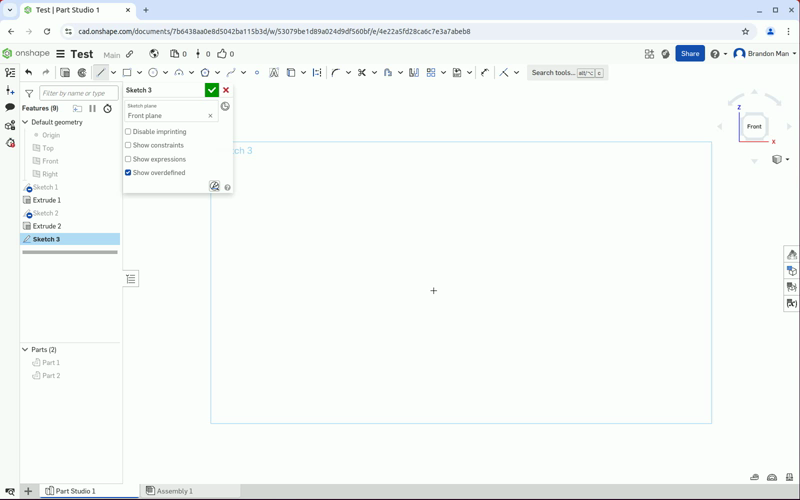
click(433, 290)
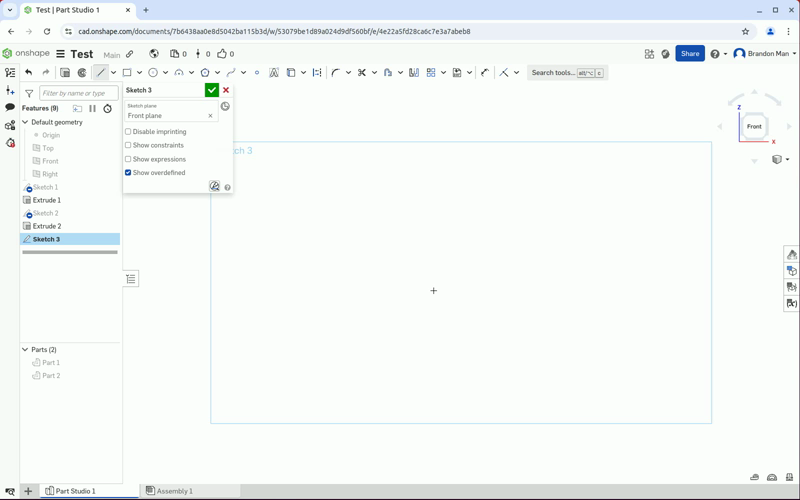
key_up(shift)
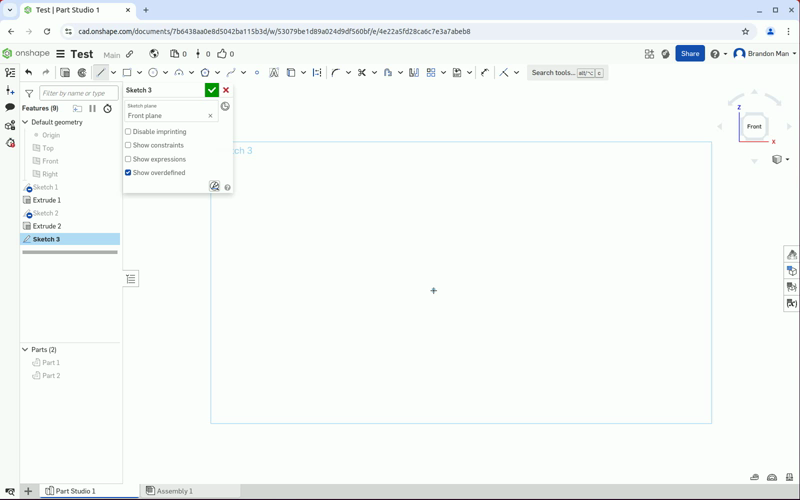
key_down(shift)
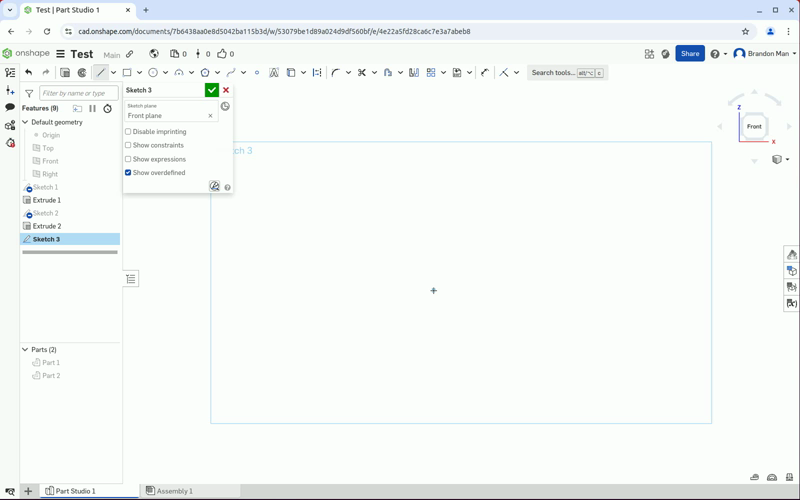
mouse_move(573, 290)
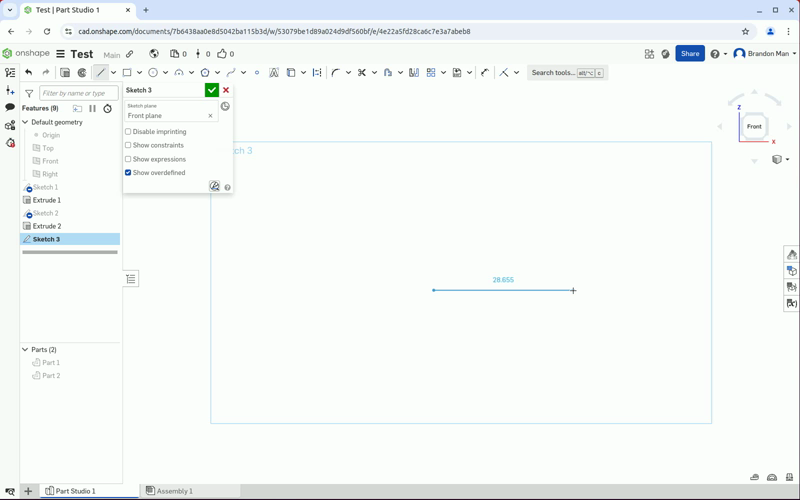
click(573, 290)
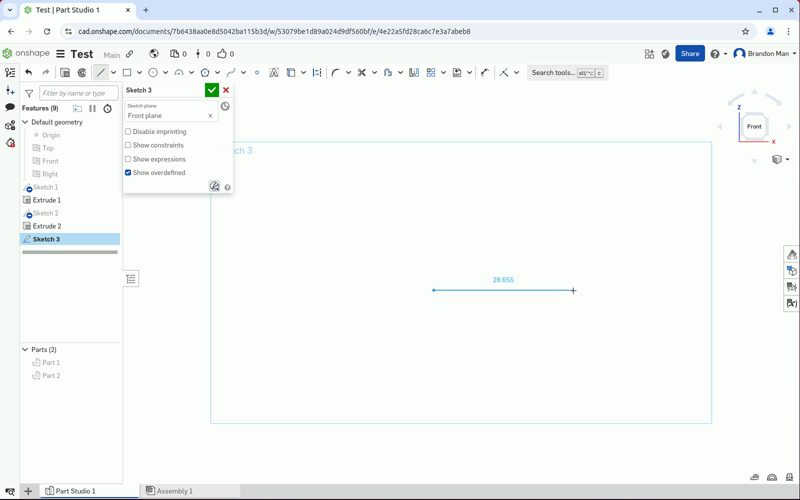
key_up(shift)
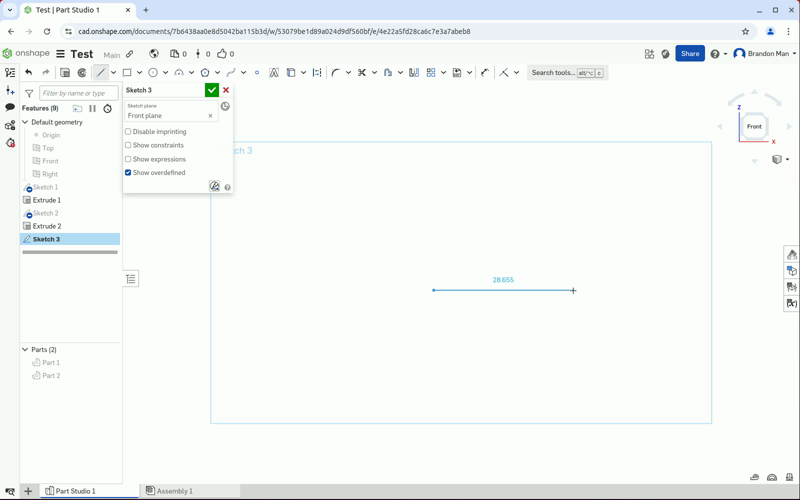
key_down(shift)
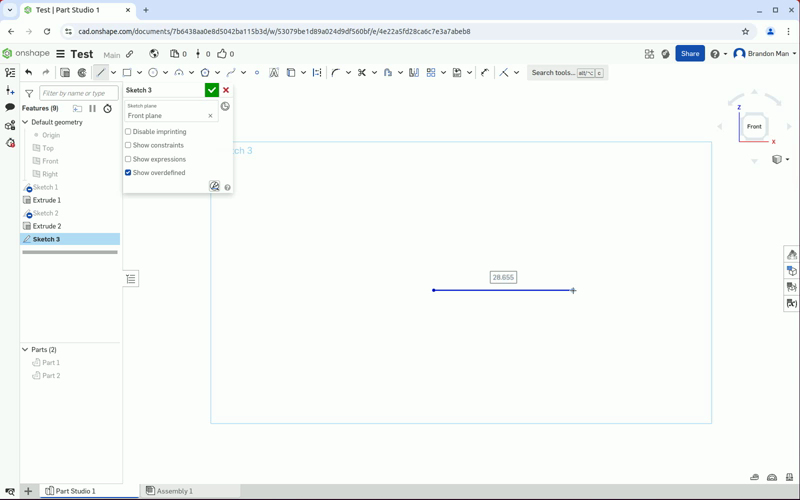
mouse_move(589, 290)
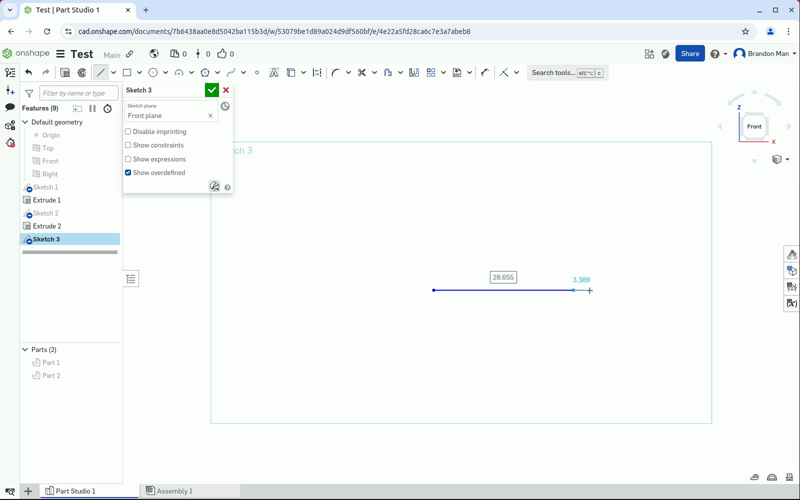
mouse_move(573, 282)
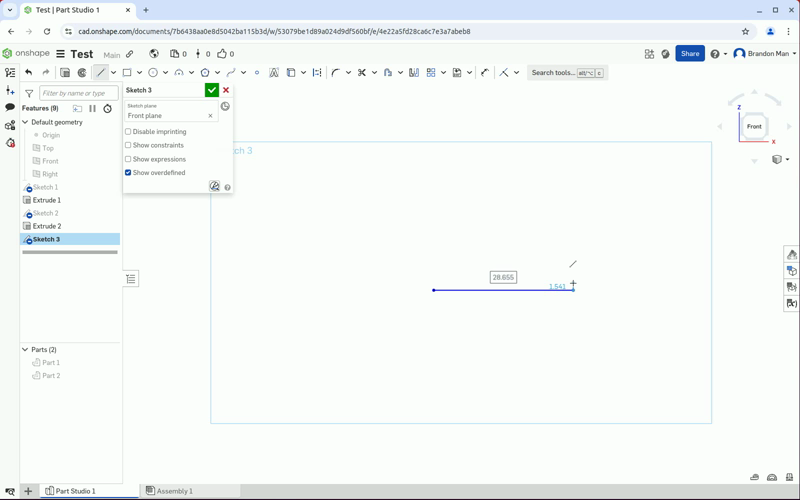
click(573, 282)
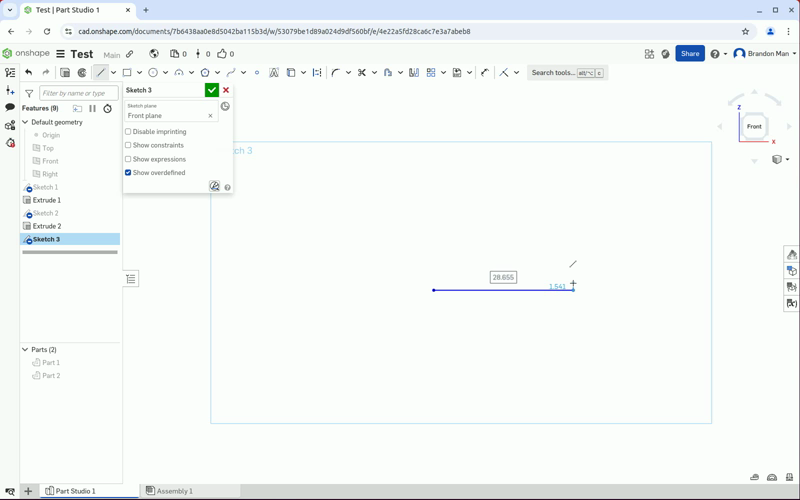
key_up(shift)
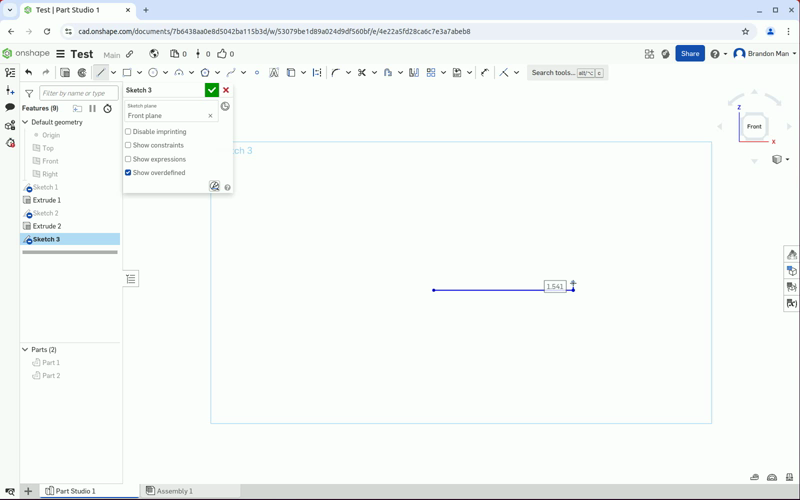
key_down(shift)
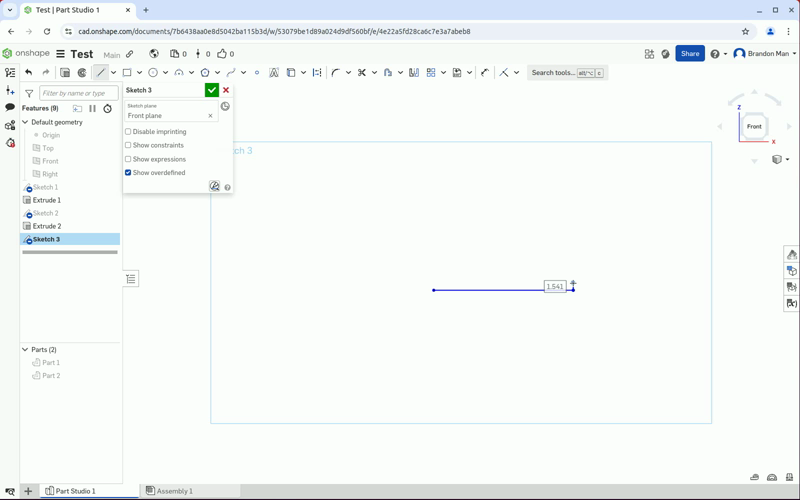
mouse_move(589, 282)
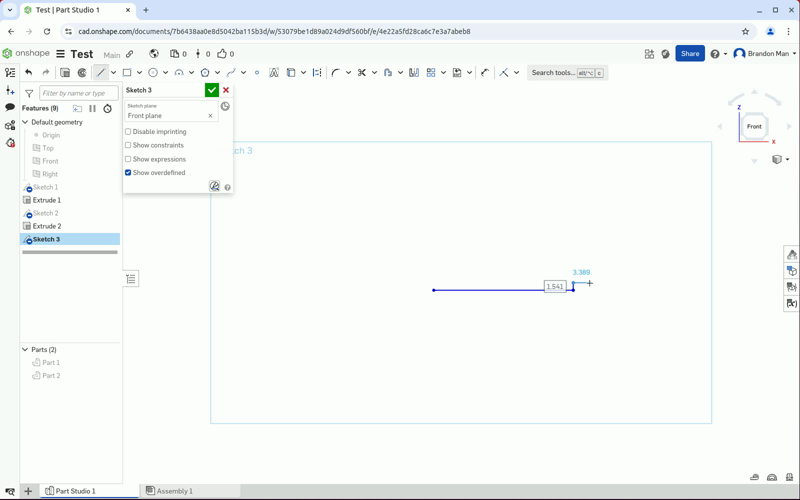
mouse_move(571, 282)
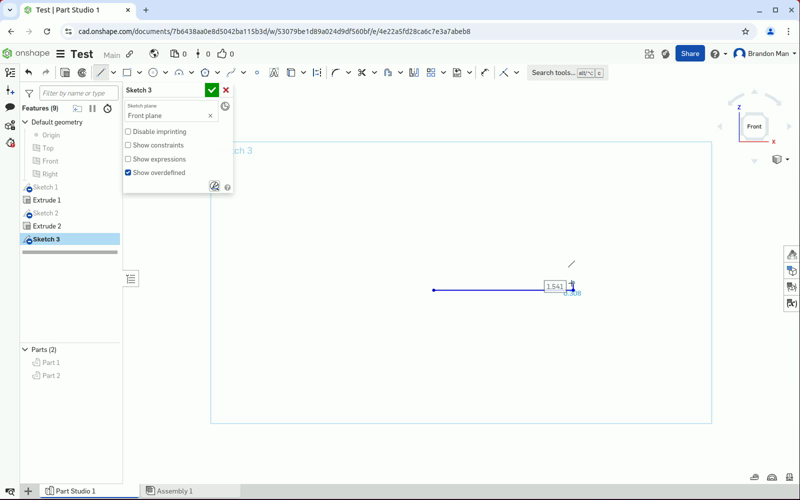
scroll(6)
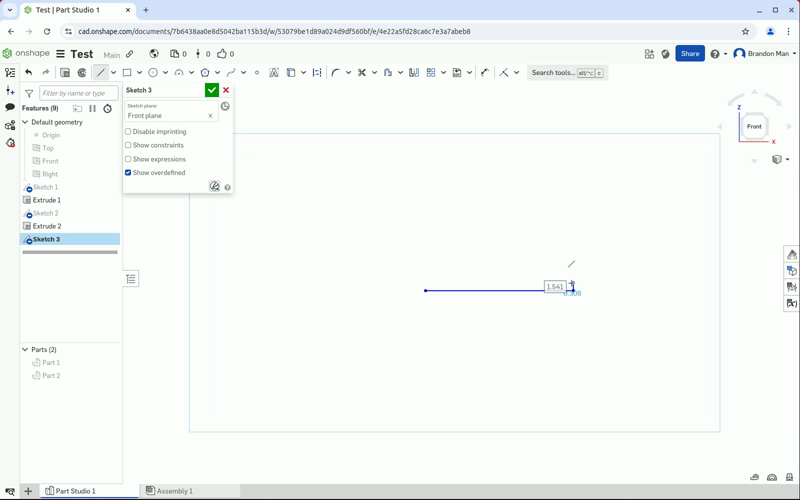
scroll(6)
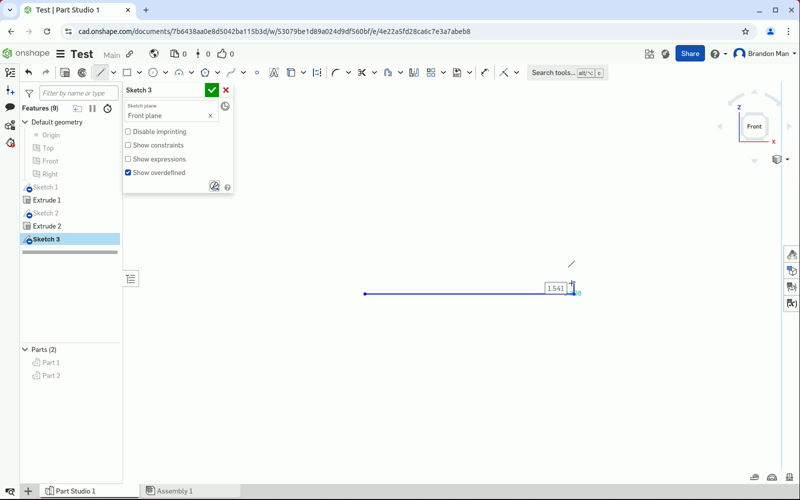
scroll(6)
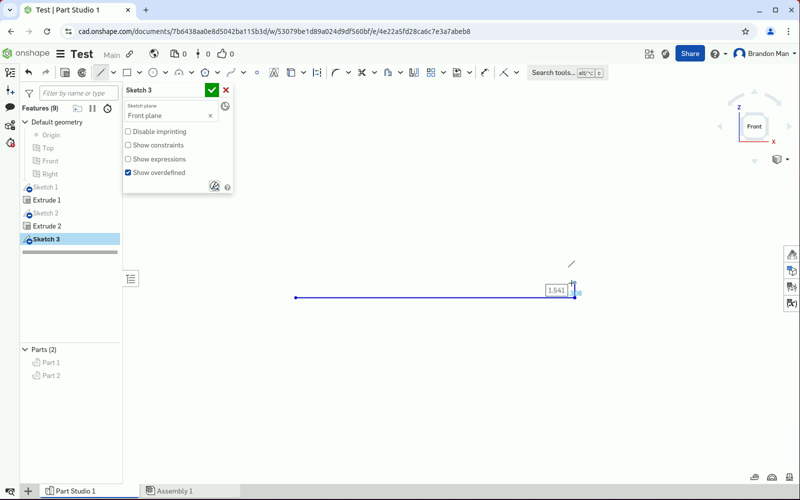
scroll(6)
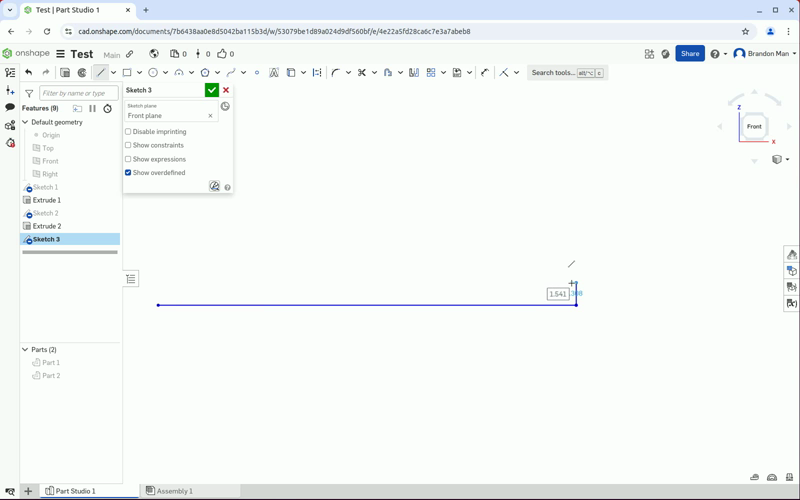
scroll(6)
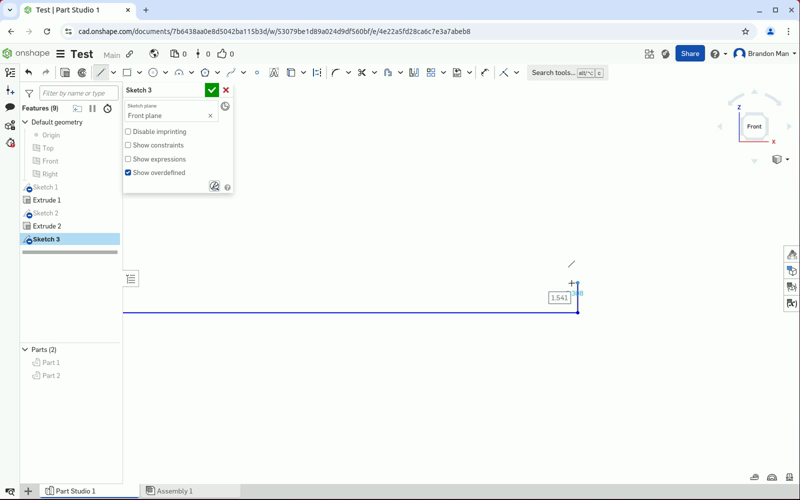
scroll(6)
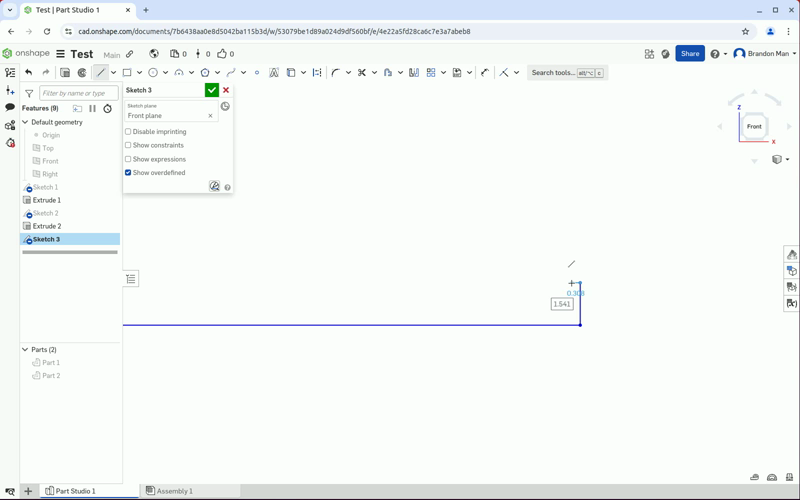
scroll(6)
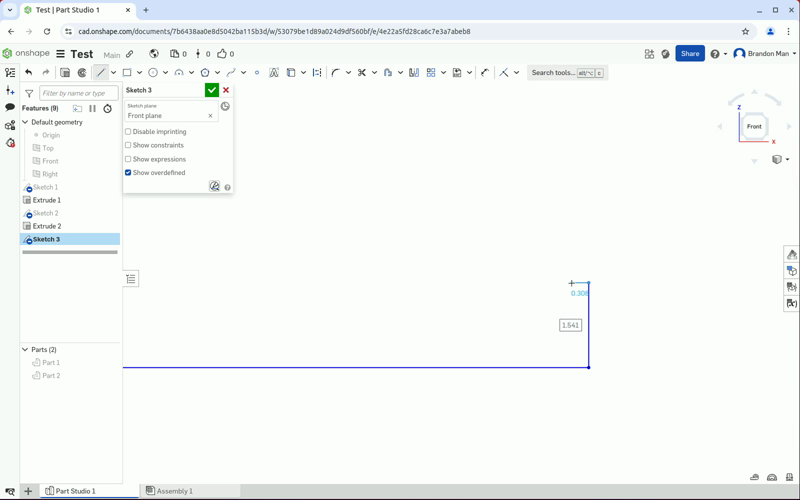
click(571, 282)
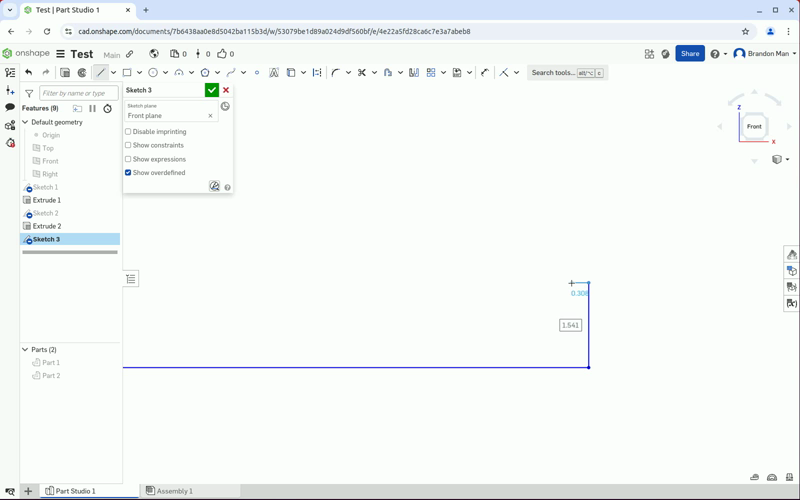
scroll(-6)
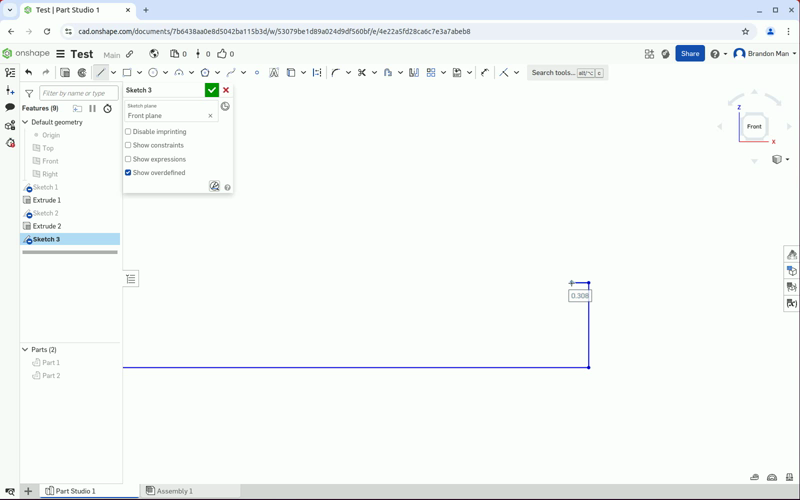
scroll(-6)
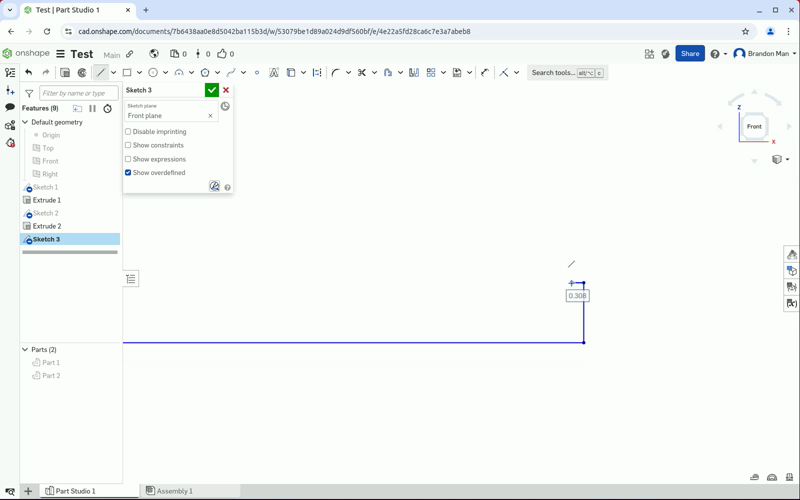
scroll(-6)
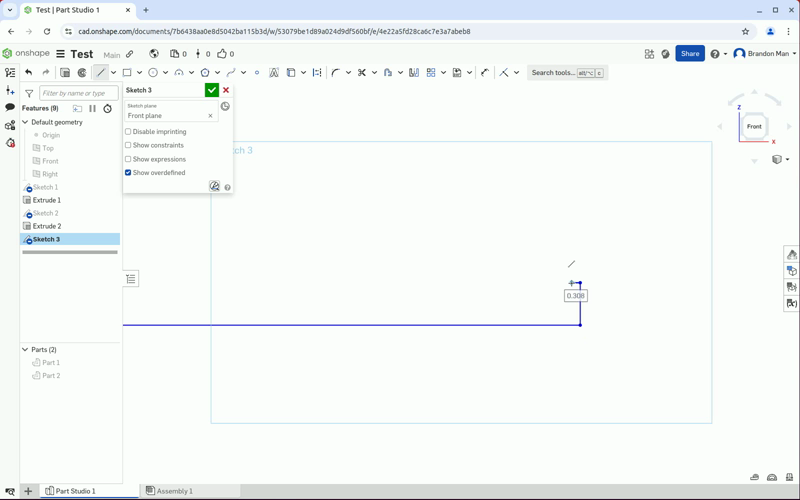
scroll(-6)
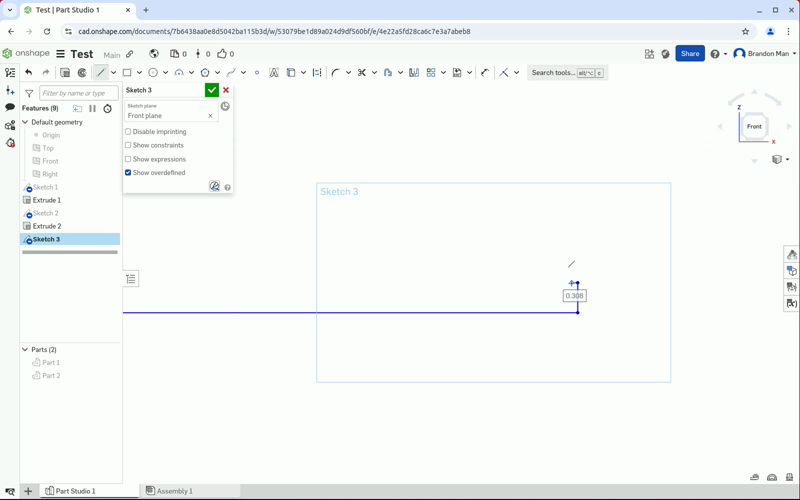
scroll(-6)
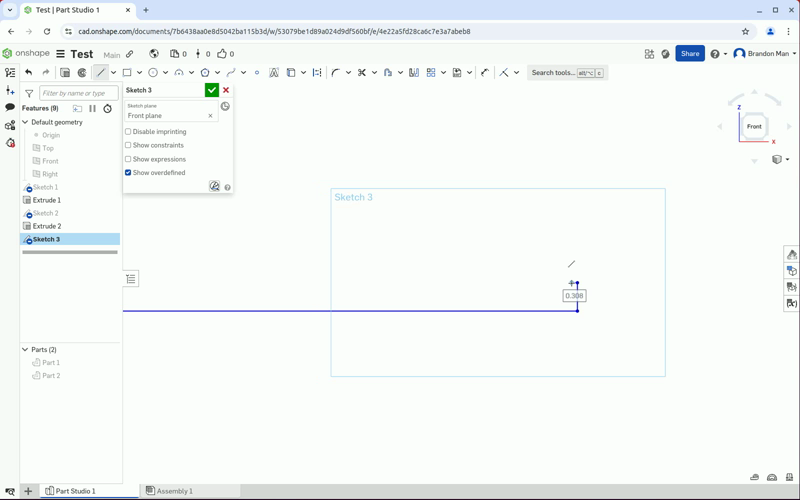
scroll(-6)
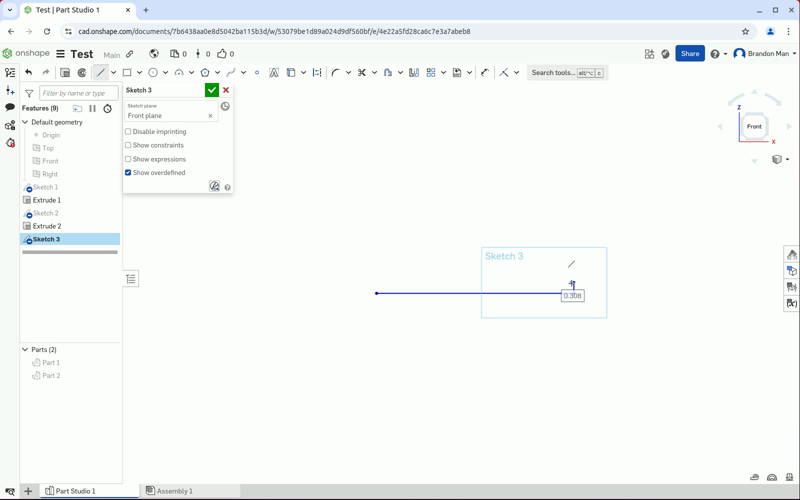
scroll(-6)
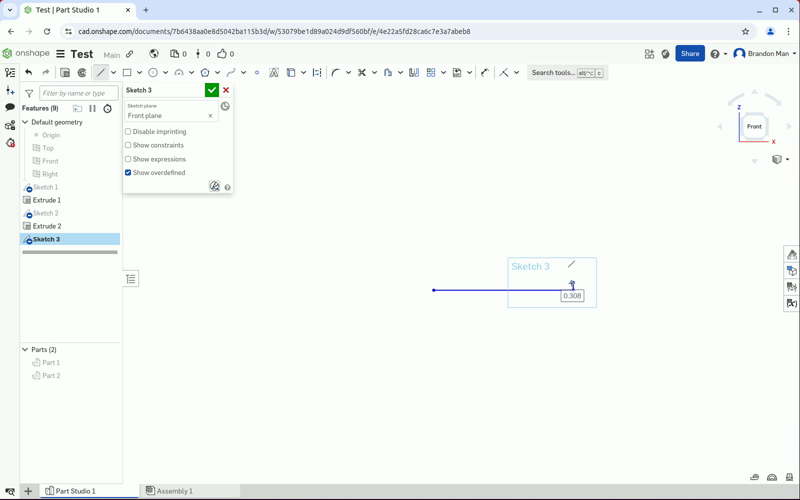
key_up(shift)
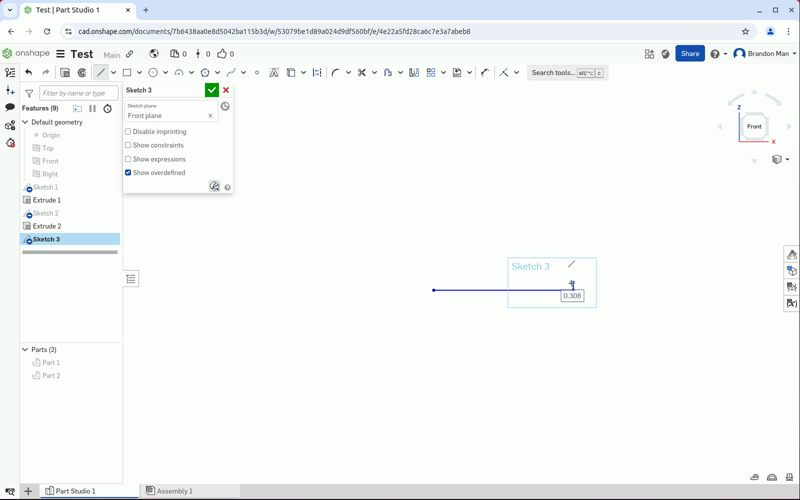
key_down(shift)
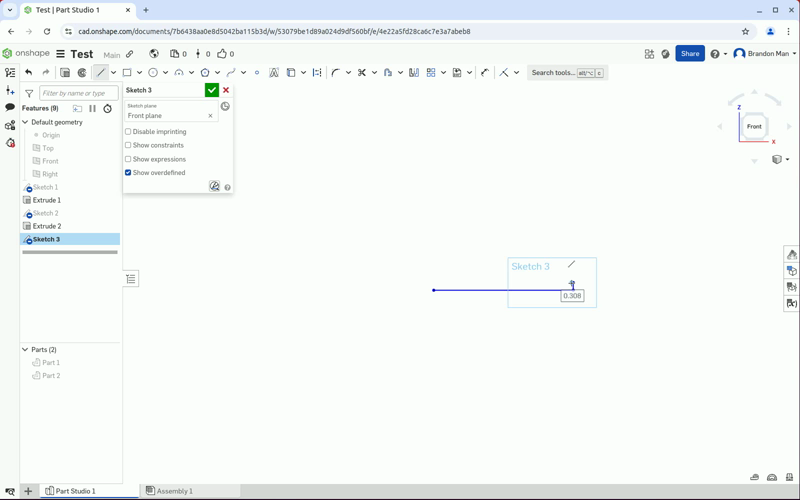
mouse_move(589, 282)
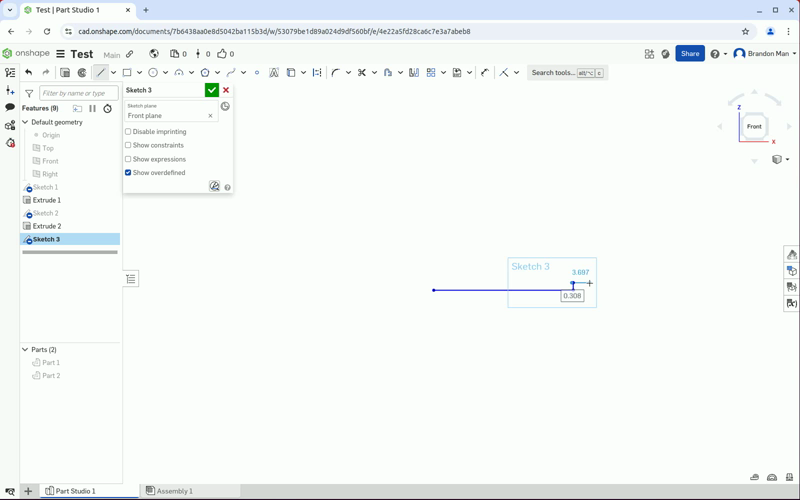
mouse_move(545, 282)
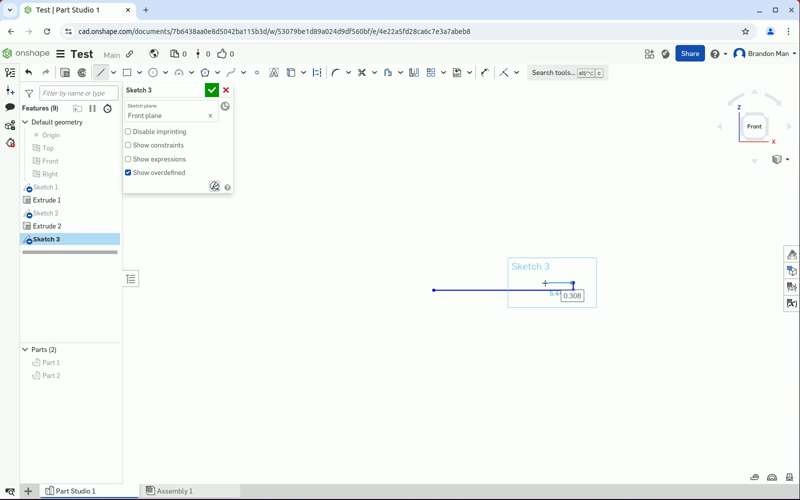
click(545, 282)
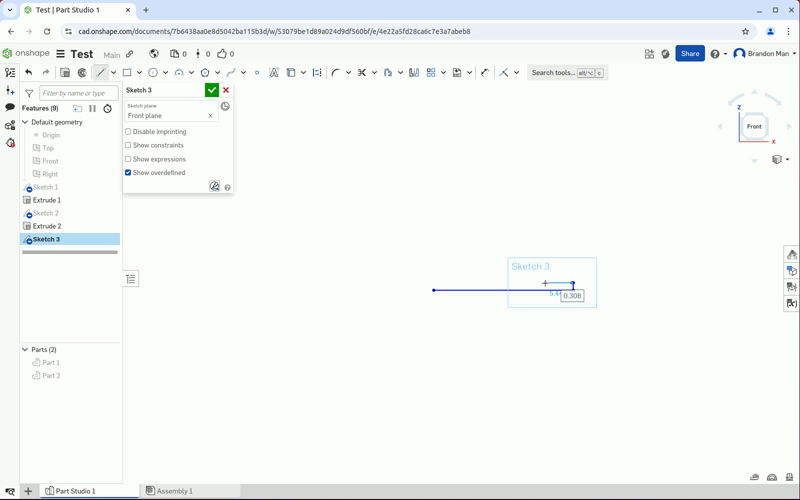
key_up(shift)
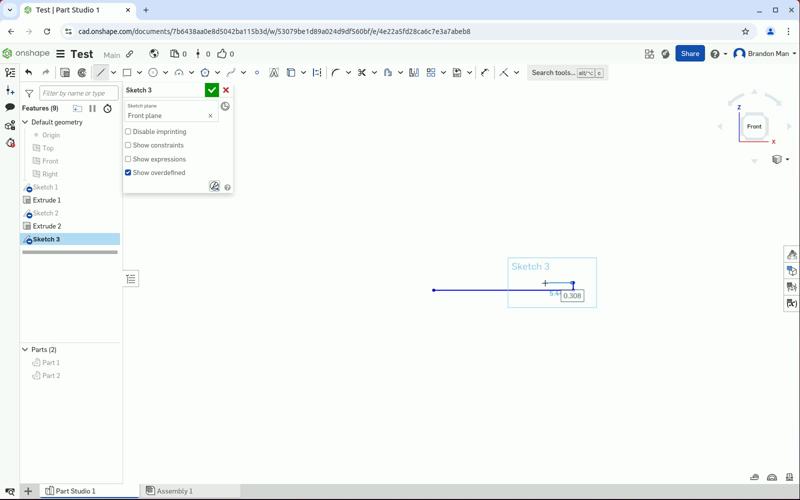
key_down(shift)
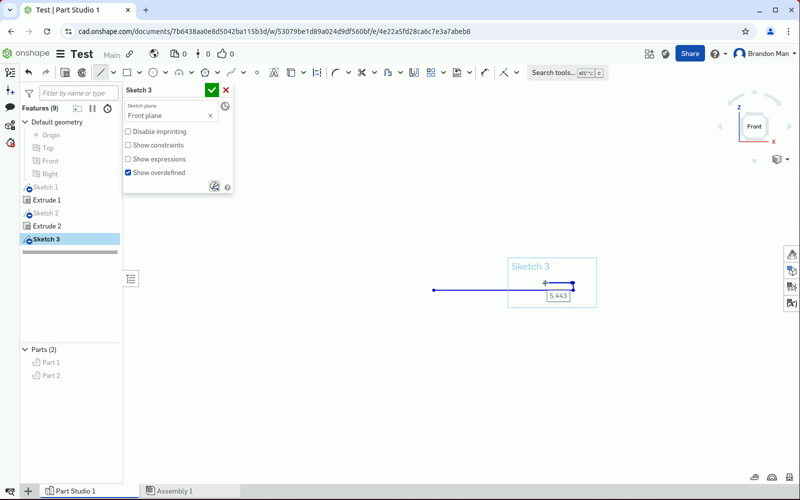
mouse_move(460, 282)
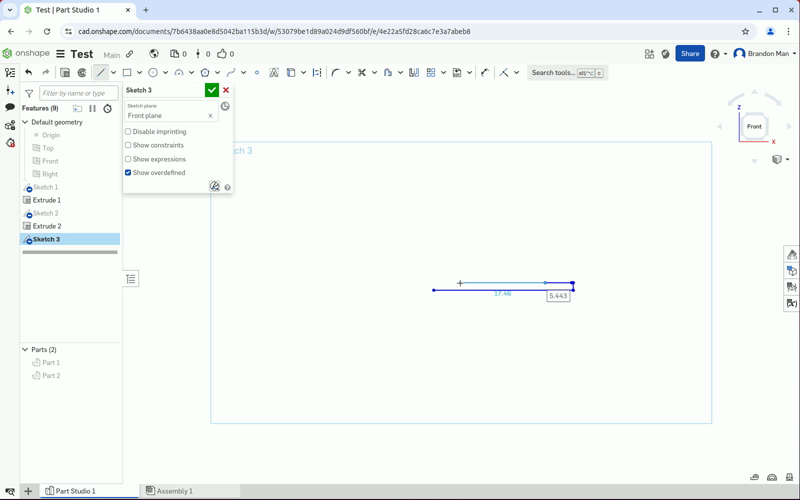
click(460, 282)
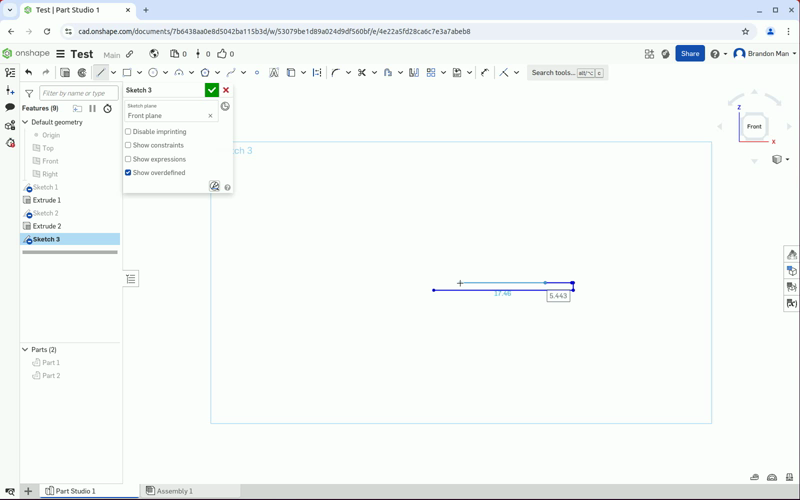
key_up(shift)
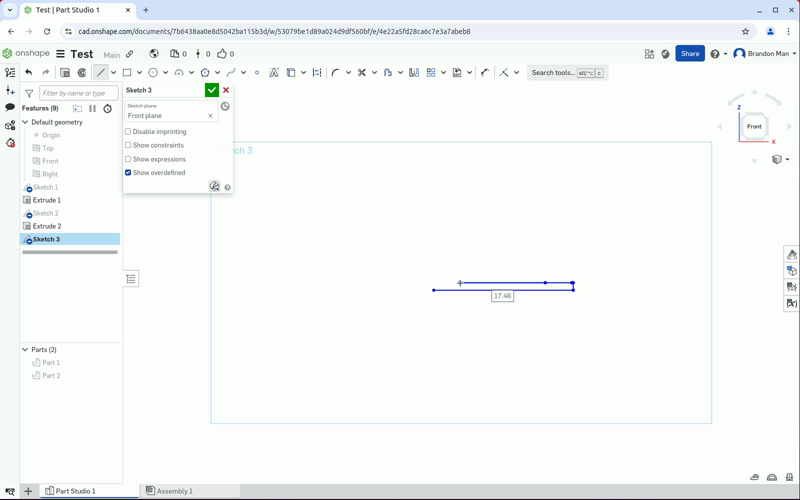
key_down(shift)
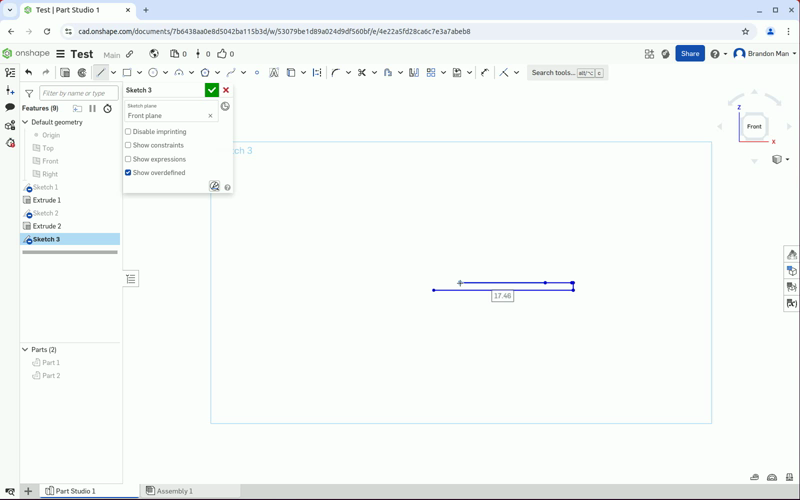
mouse_move(490, 282)
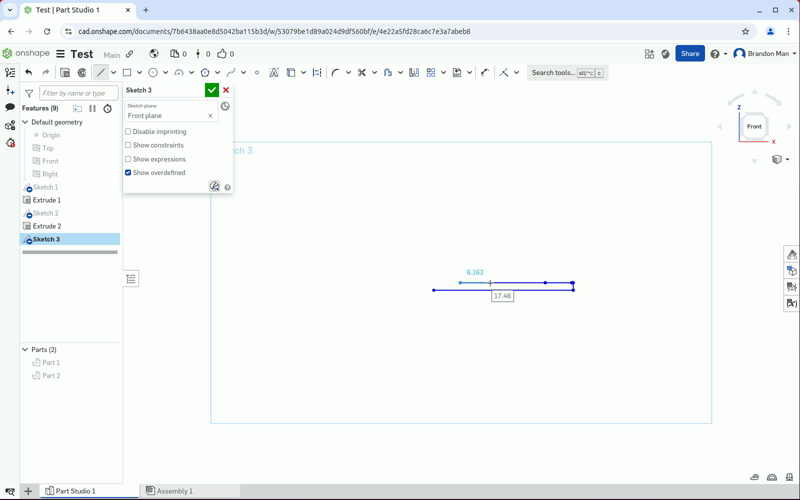
mouse_move(435, 282)
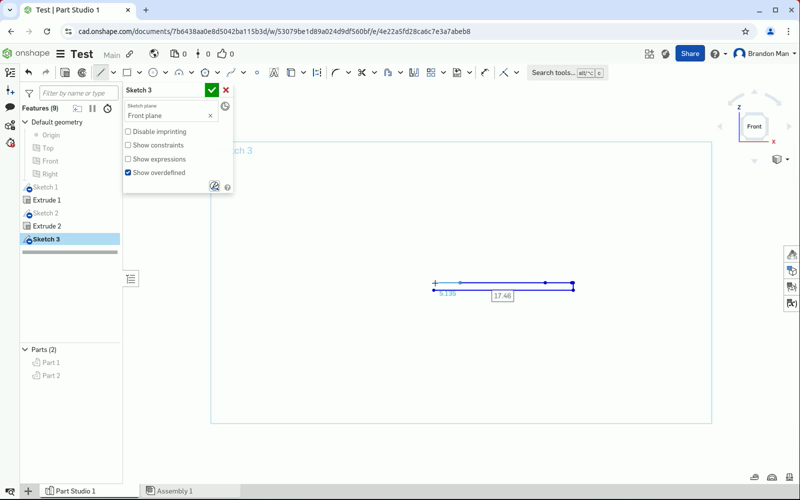
click(435, 282)
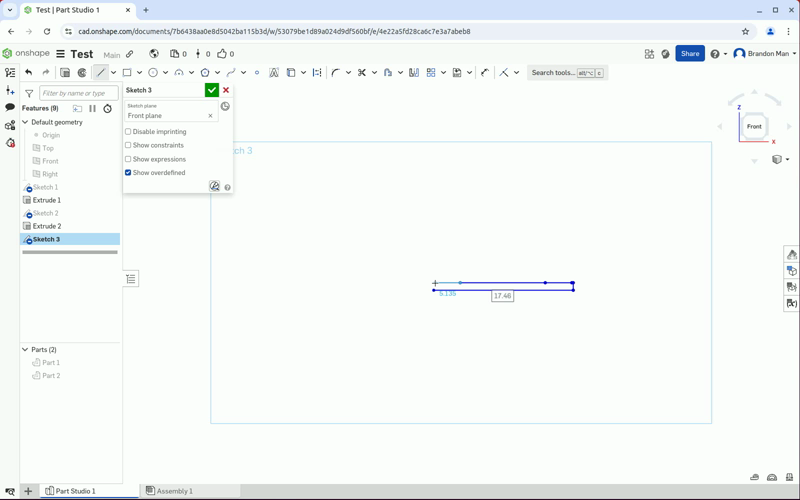
key_up(shift)
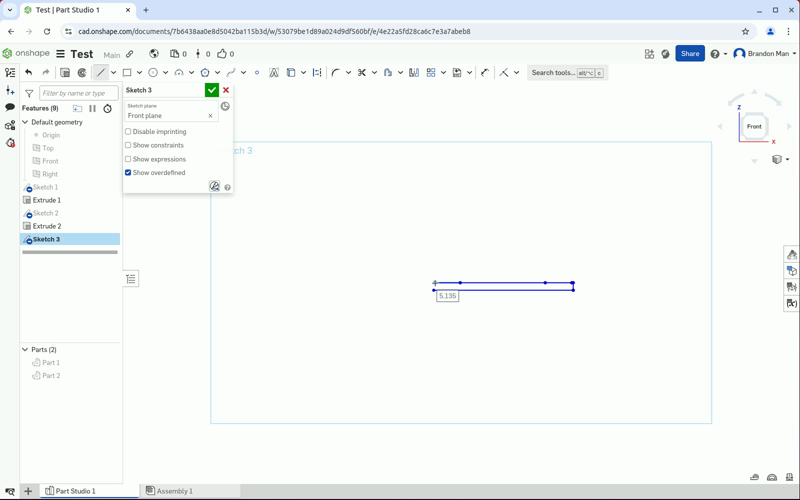
key_down(shift)
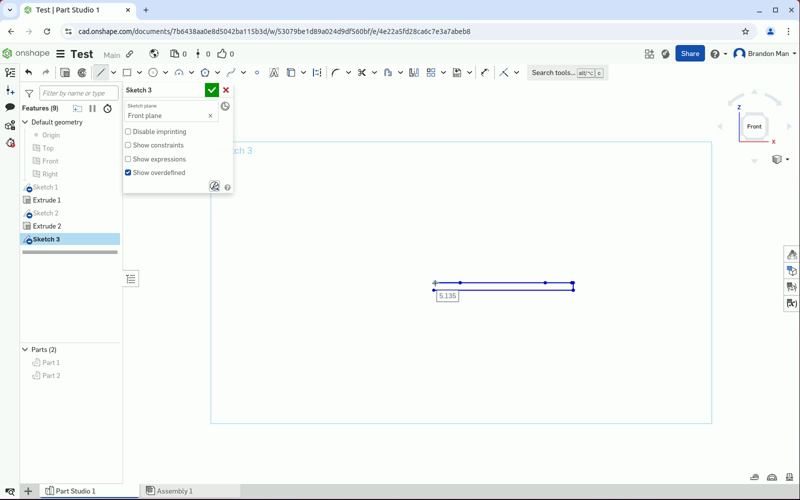
mouse_move(465, 282)
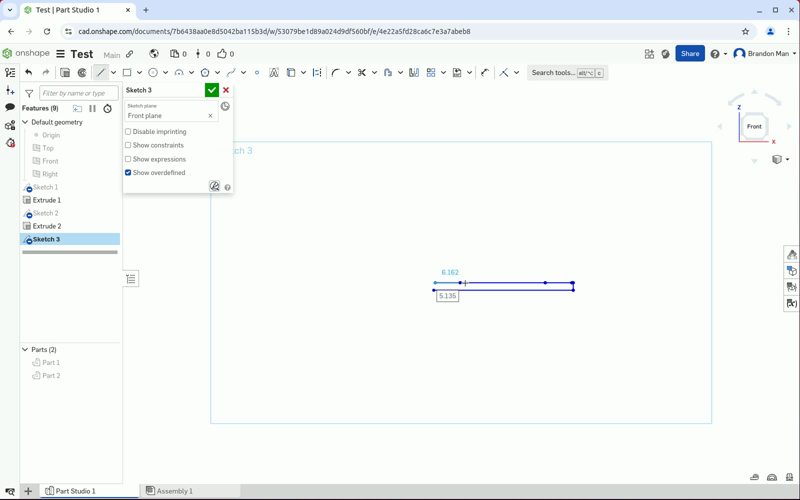
mouse_move(433, 282)
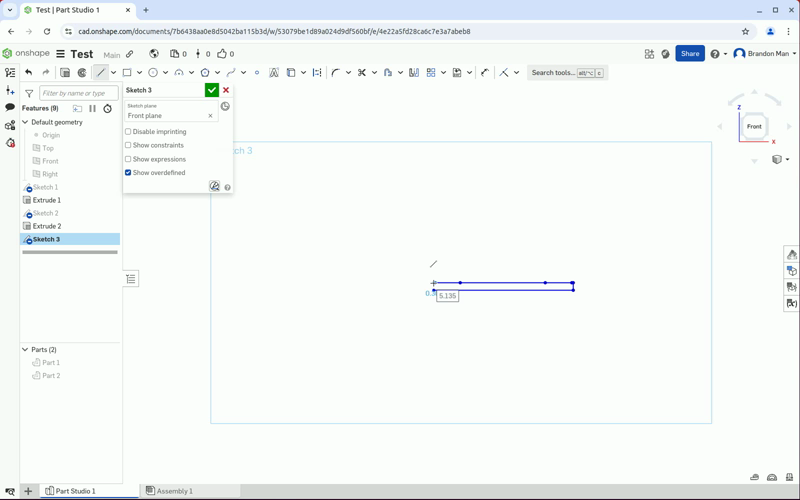
scroll(6)
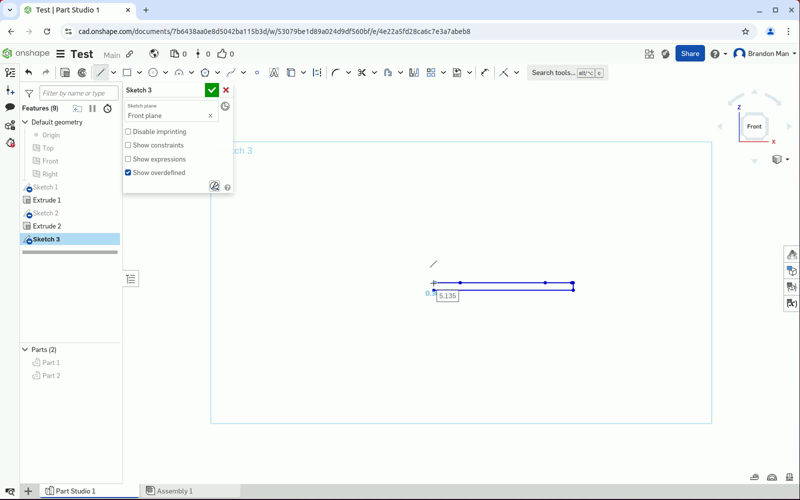
scroll(6)
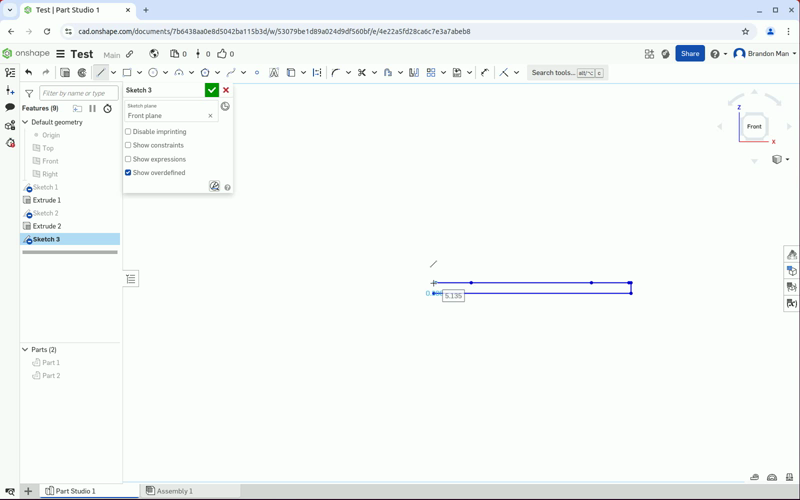
scroll(6)
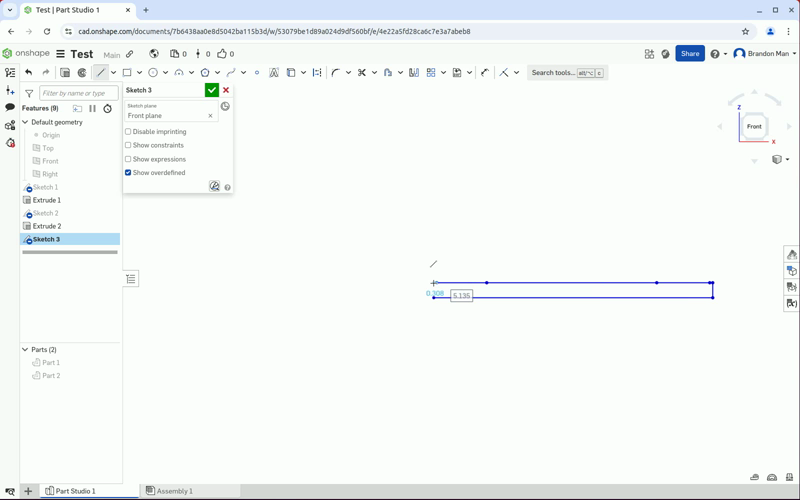
scroll(6)
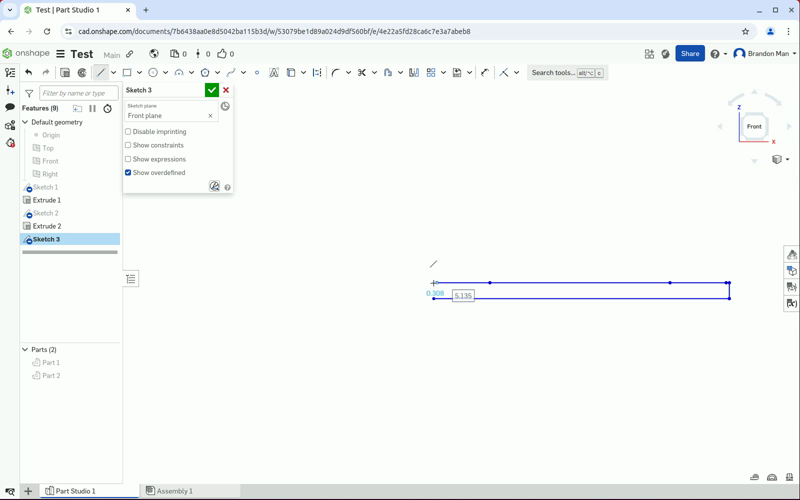
scroll(6)
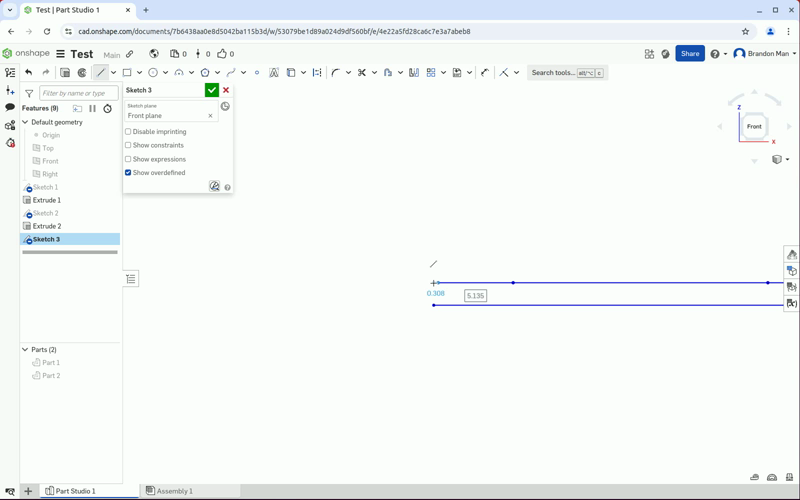
scroll(6)
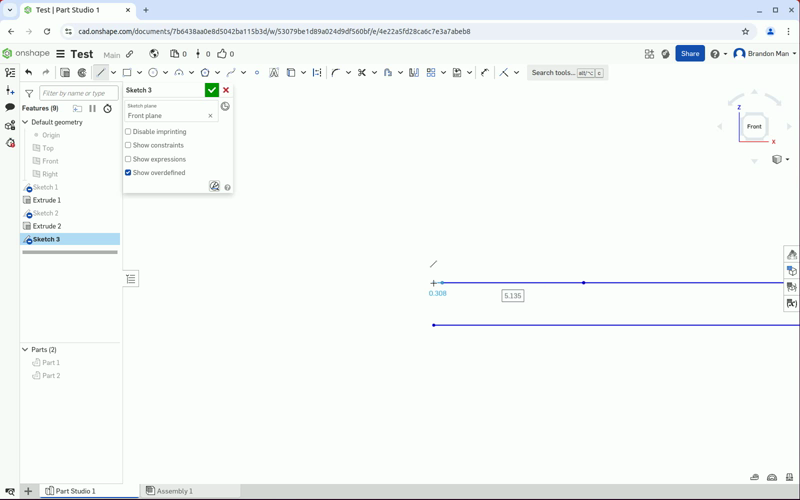
scroll(6)
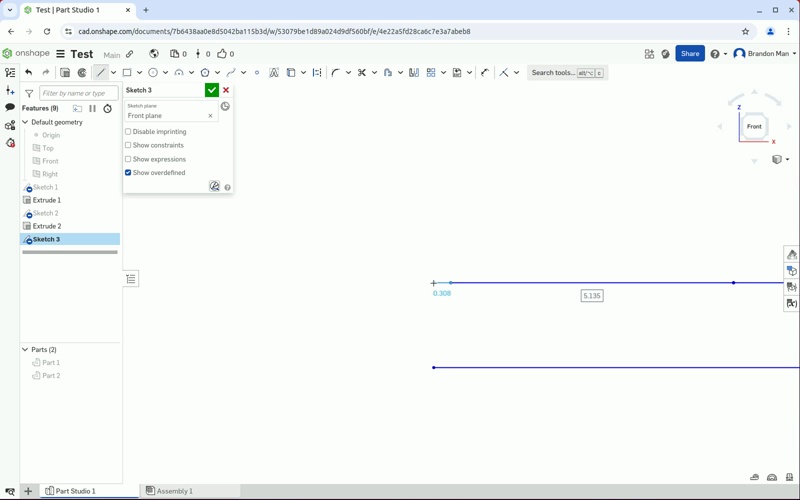
click(433, 282)
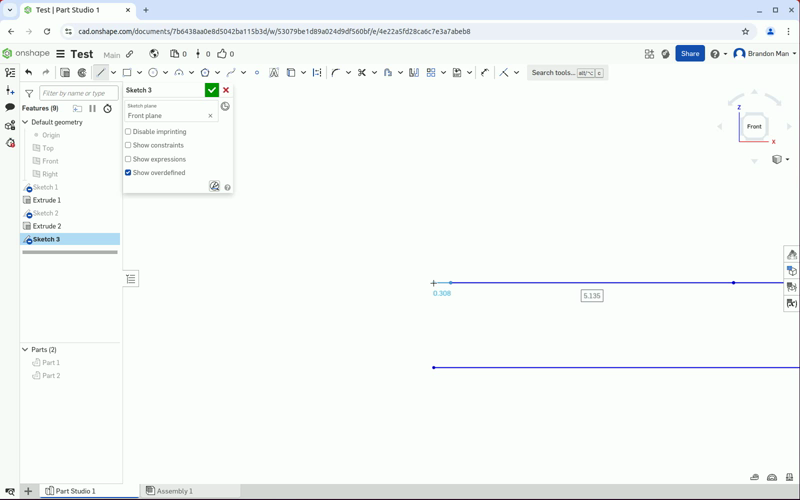
scroll(-6)
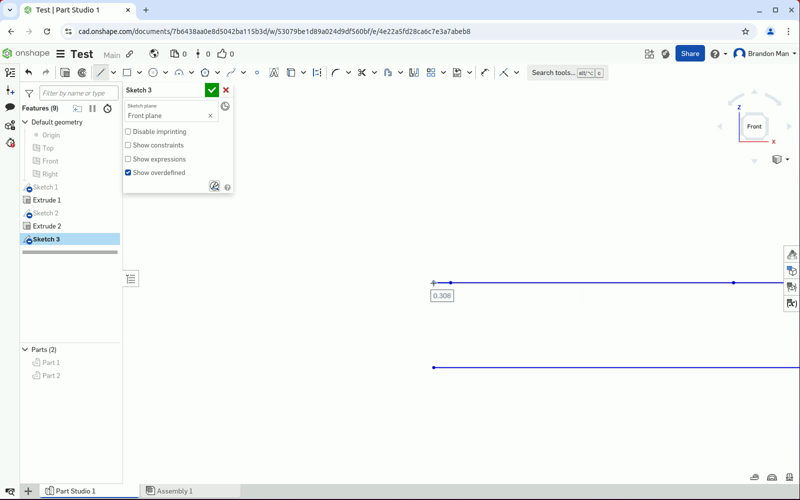
scroll(-6)
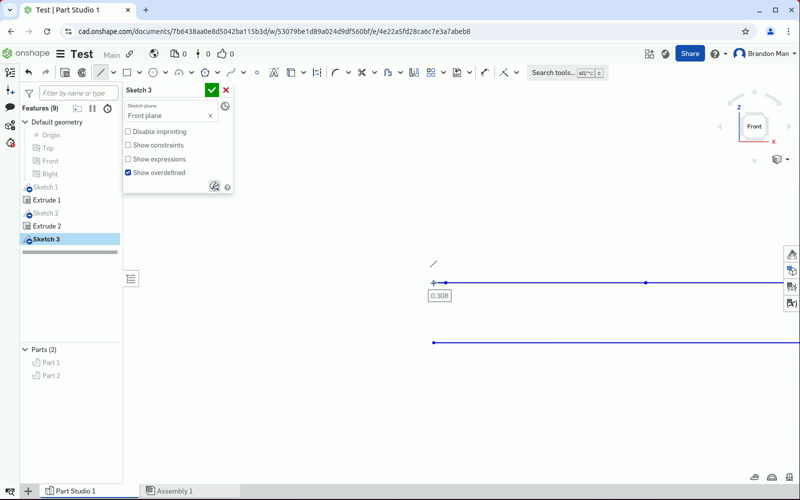
scroll(-6)
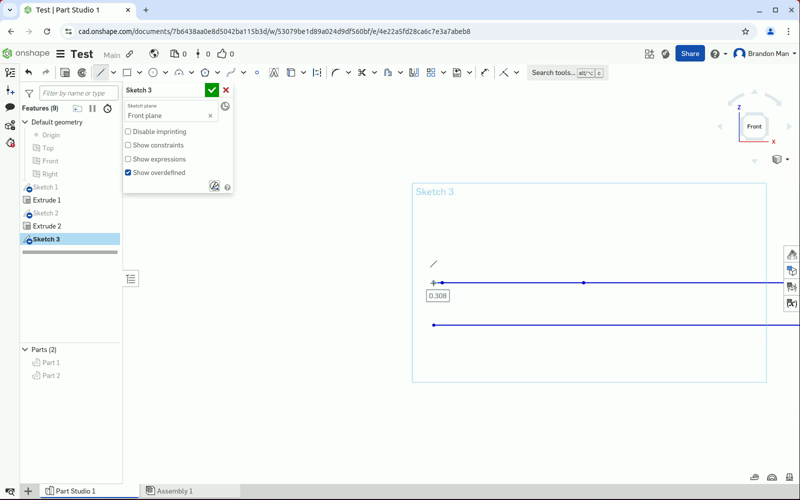
scroll(-6)
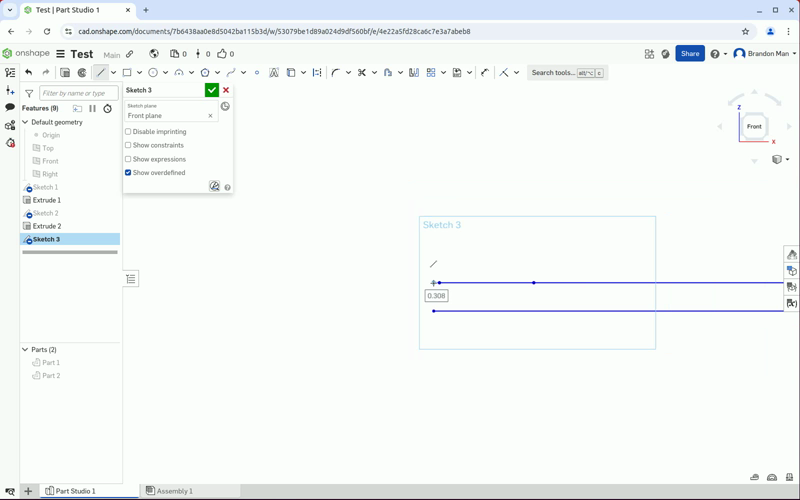
scroll(-6)
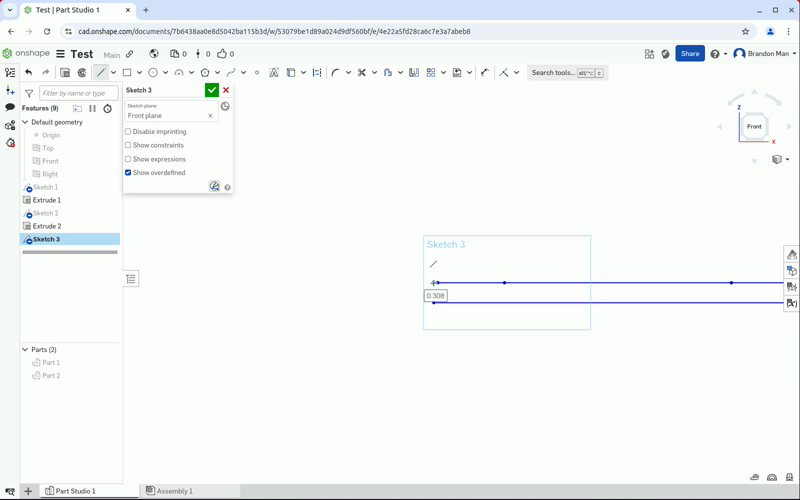
scroll(-6)
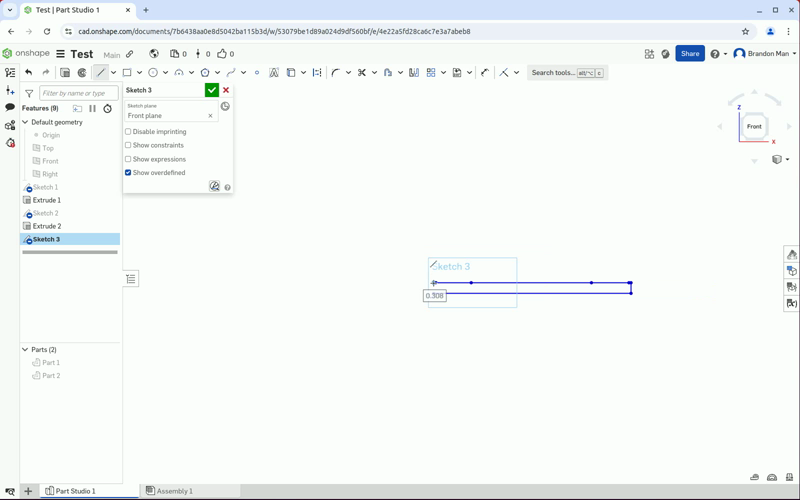
scroll(-6)
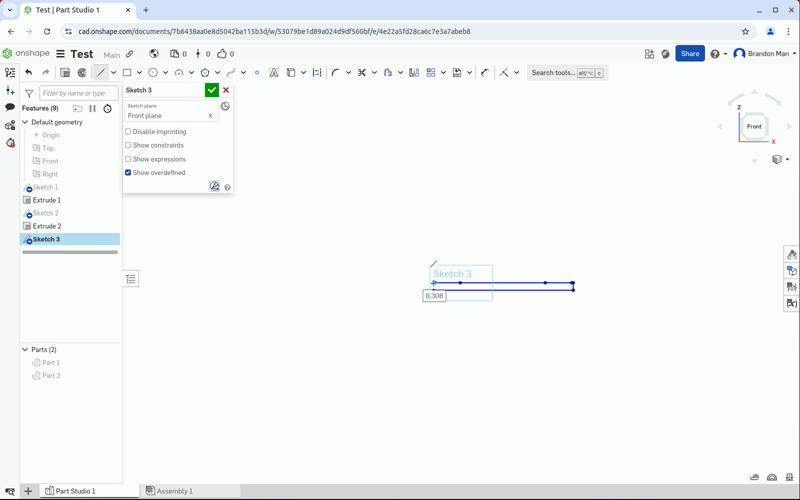
key_up(shift)
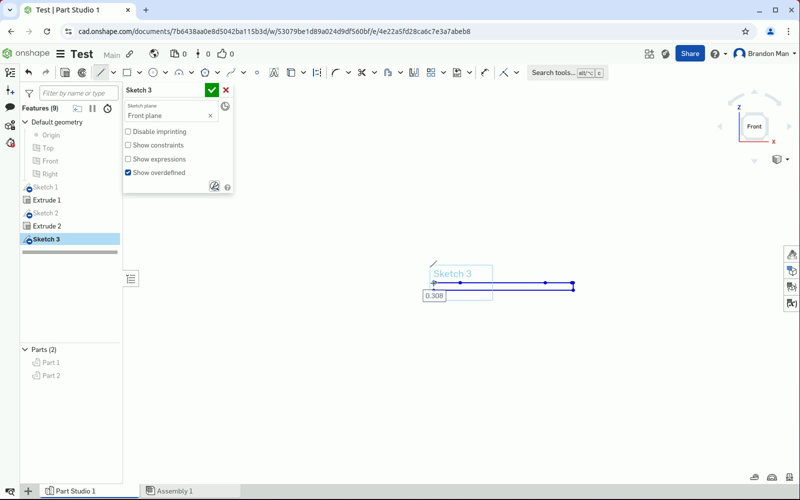
mouse_move(463, 282)
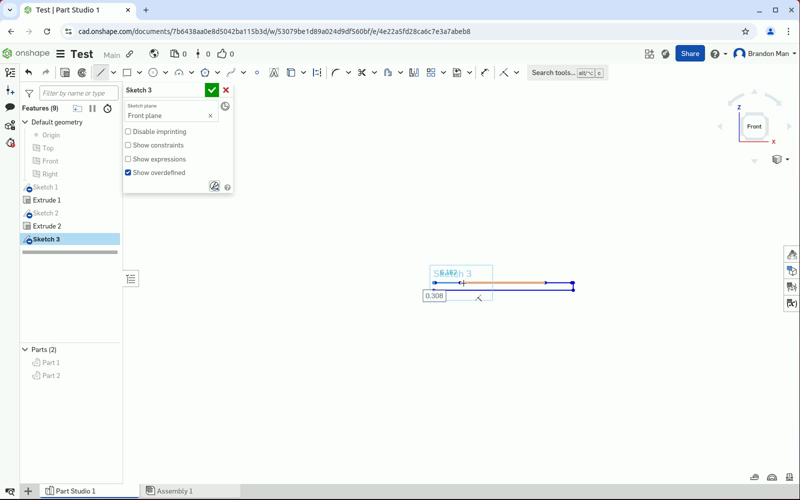
key_down(shift)
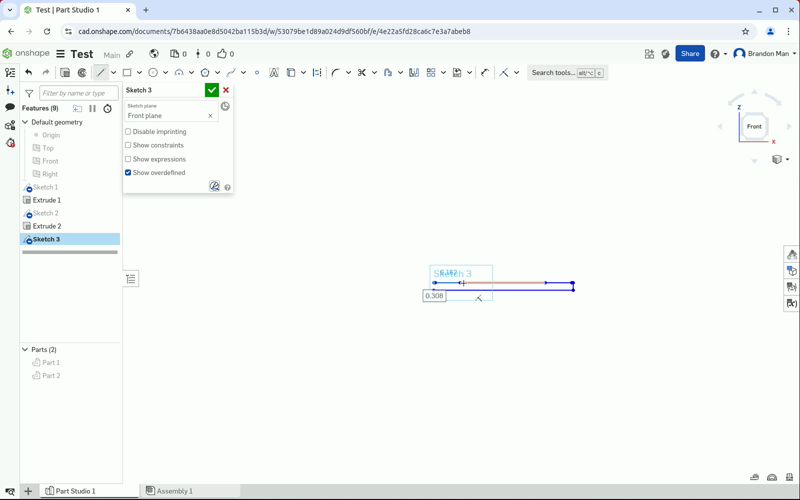
mouse_move(433, 290)
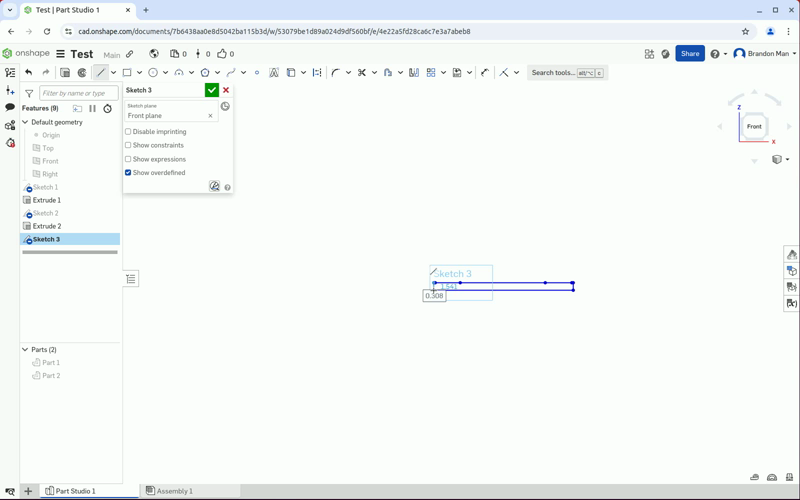
key_up(shift)
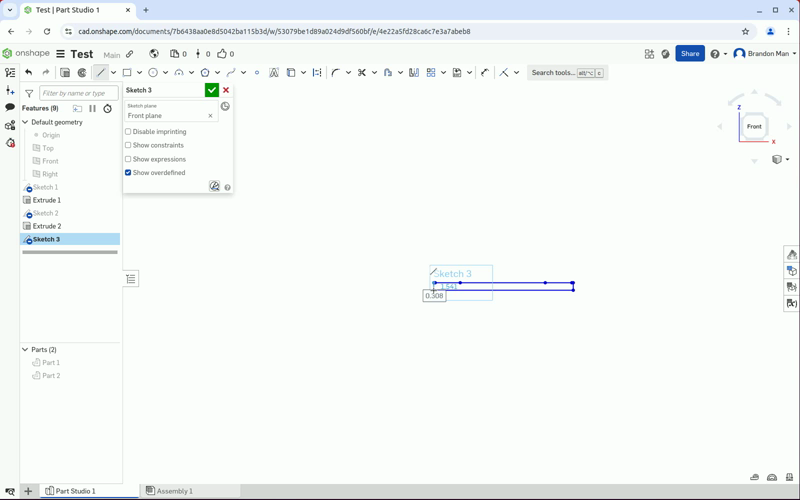
click(433, 290)
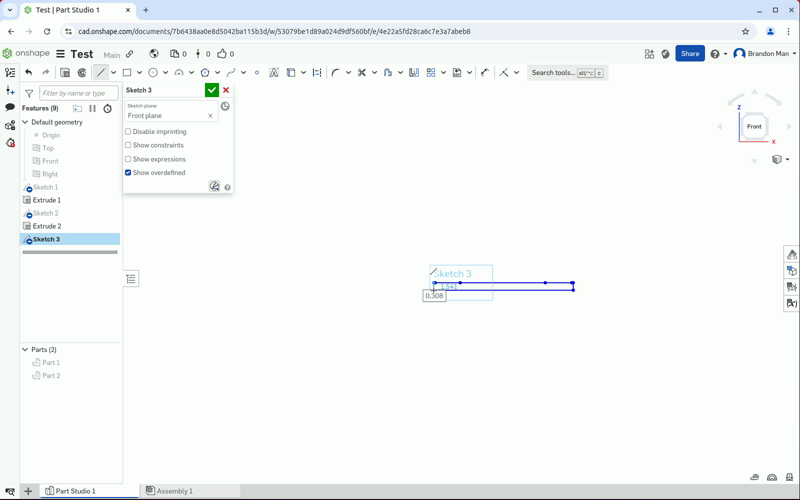
key(esc)
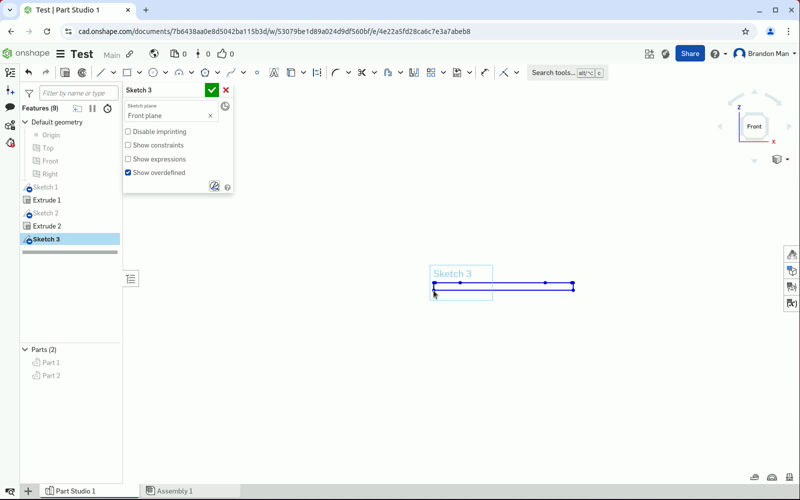
mouse_move(495, 283)
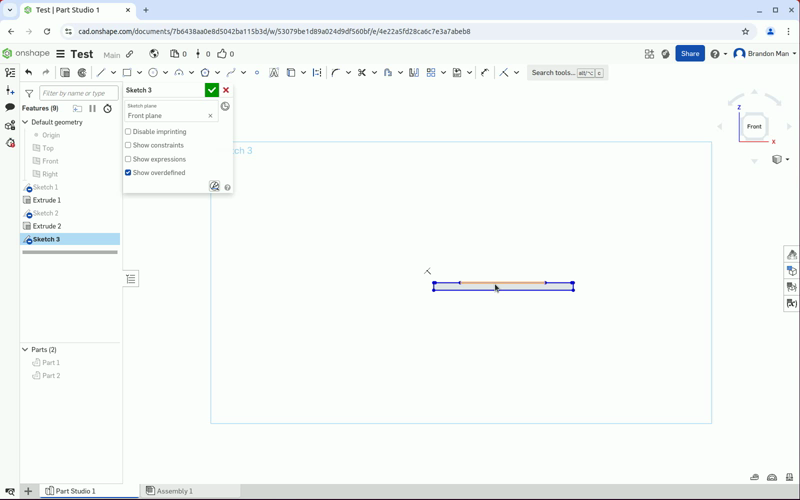
scroll(6)
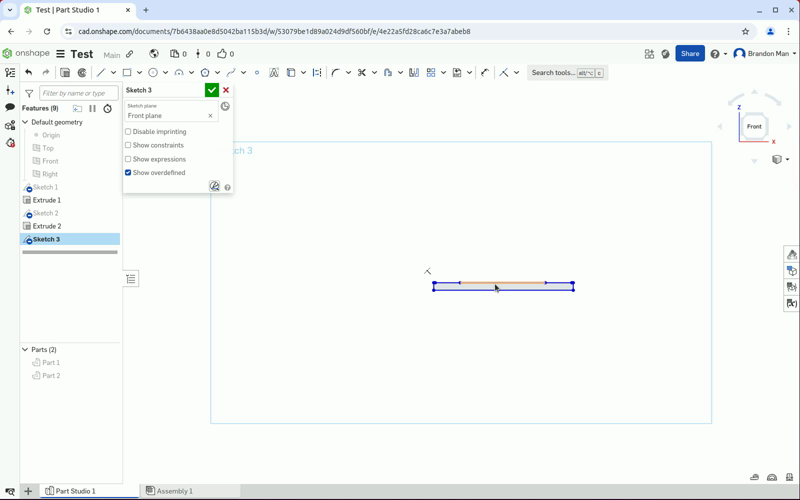
scroll(6)
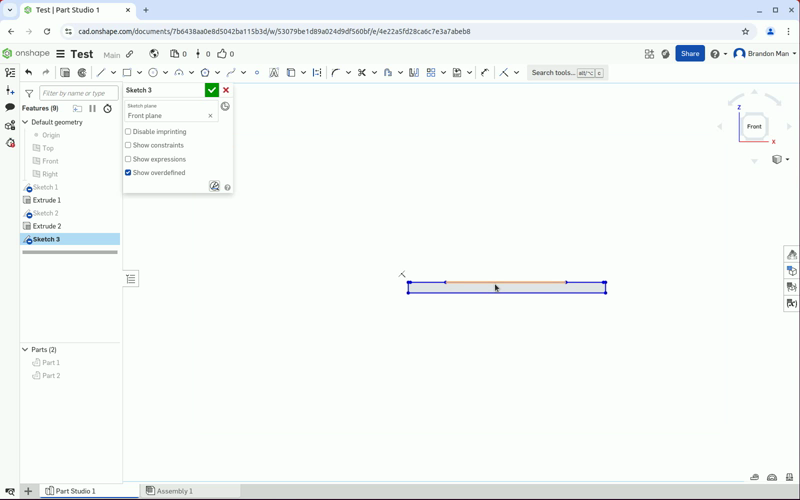
scroll(6)
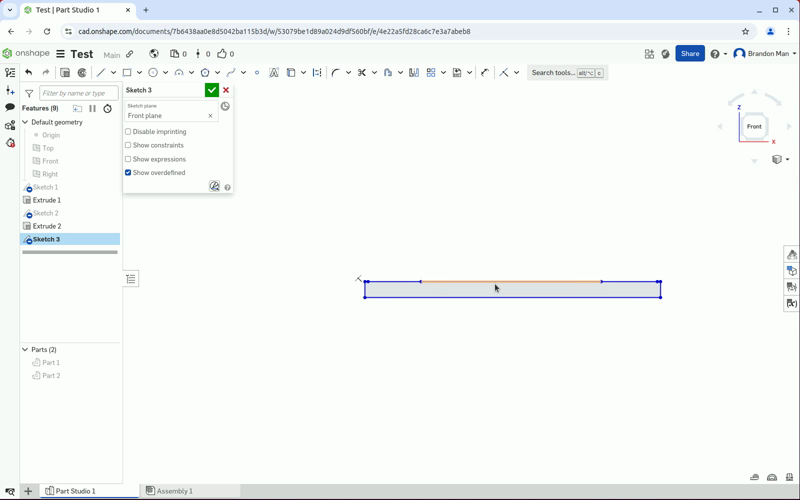
scroll(6)
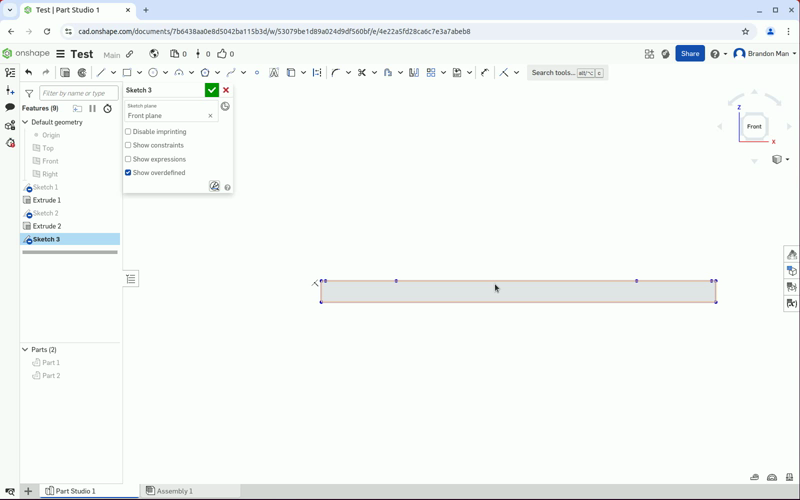
scroll(6)
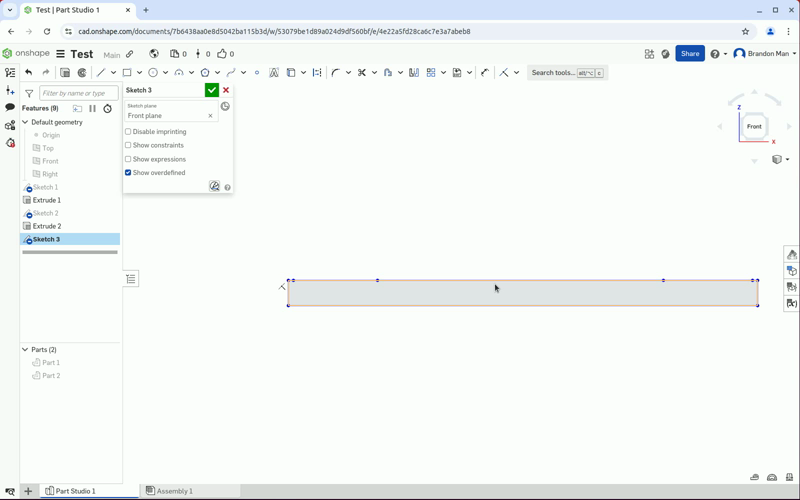
scroll(6)
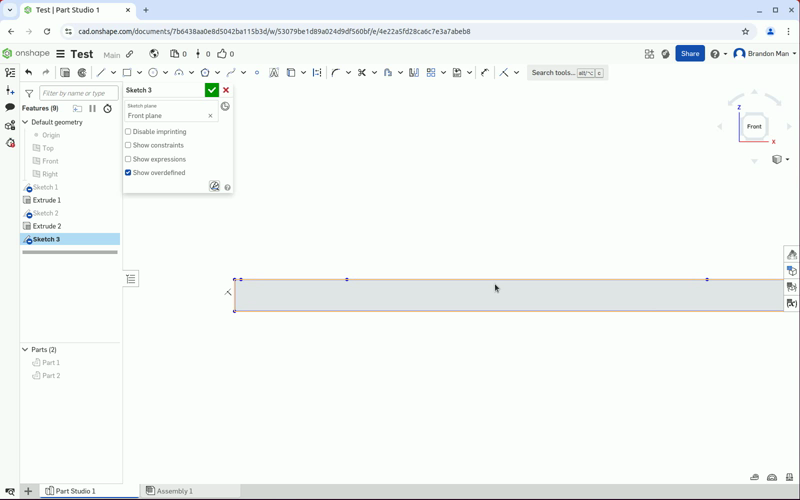
scroll(6)
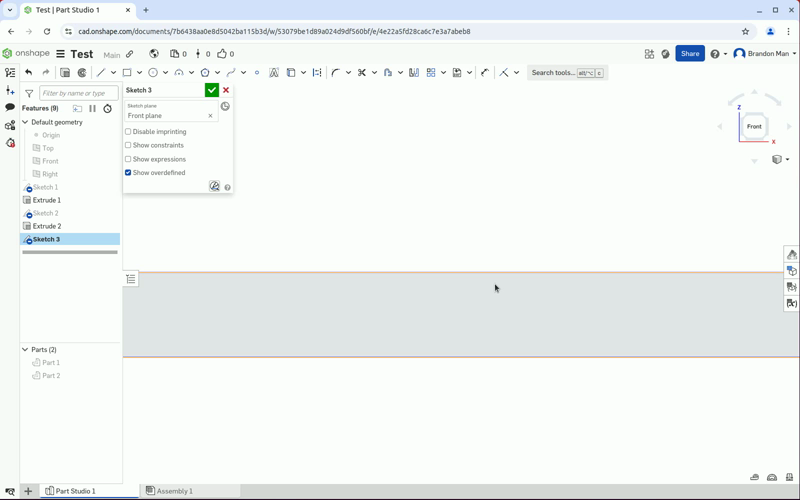
click(495, 283)
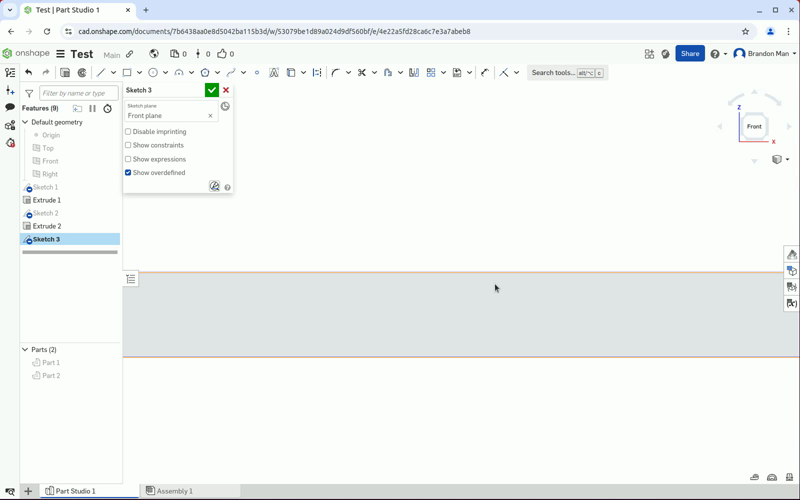
scroll(-6)
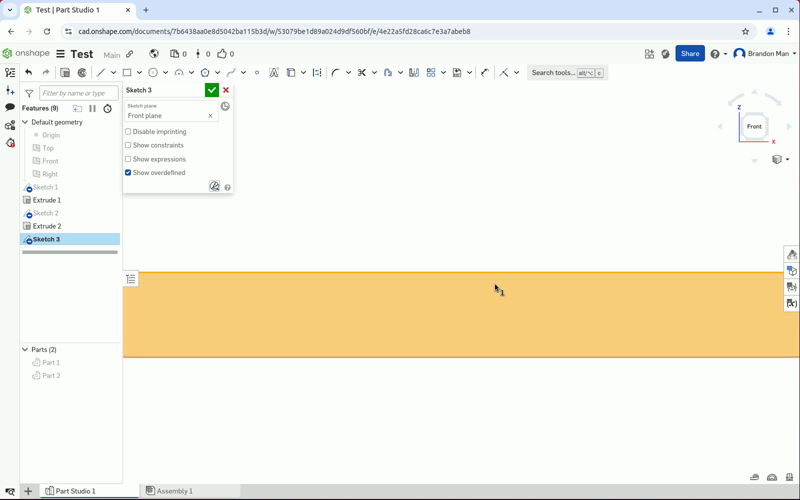
scroll(-6)
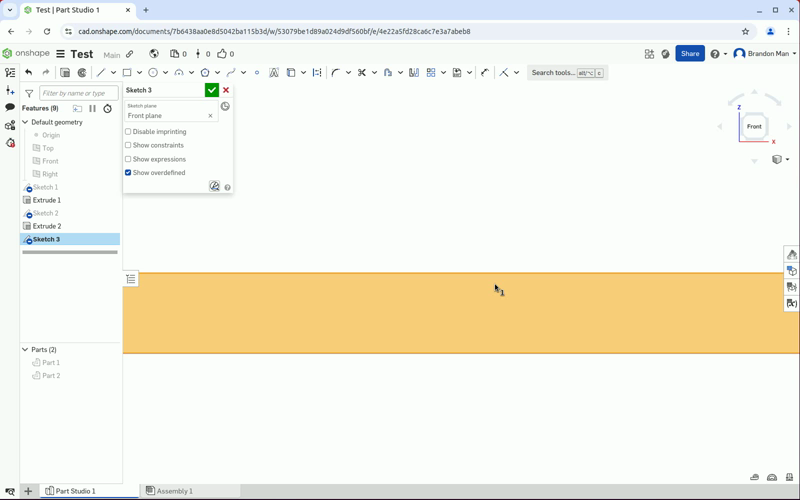
scroll(-6)
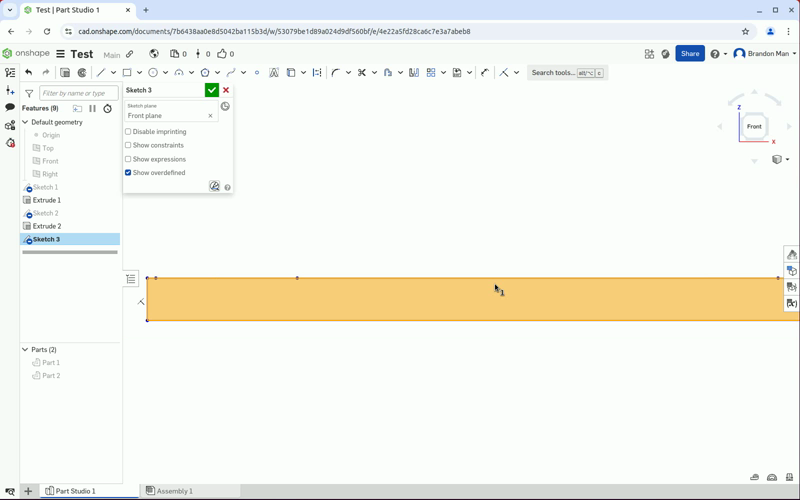
scroll(-6)
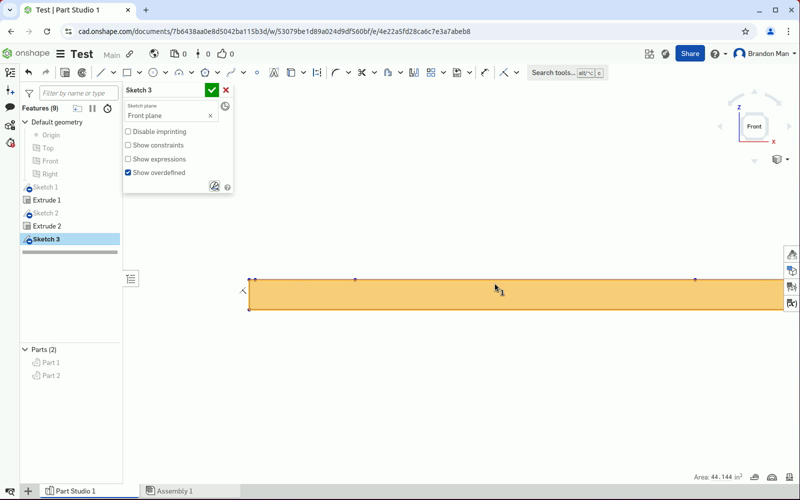
scroll(-6)
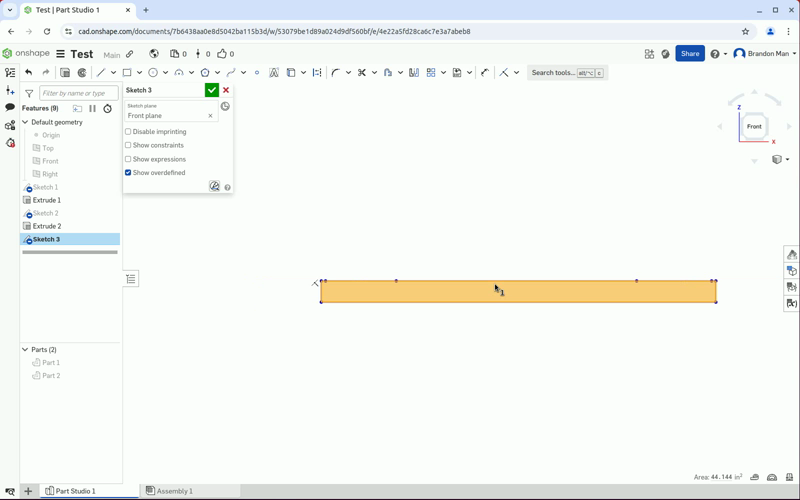
scroll(-6)
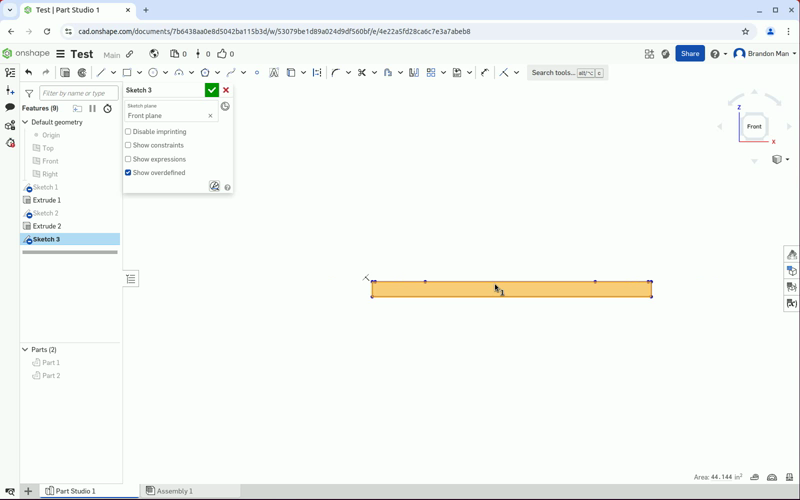
scroll(-6)
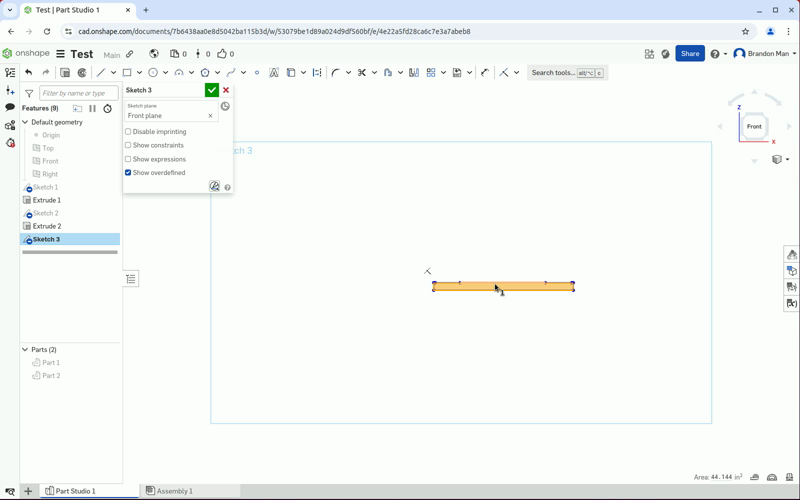
mouse_move(73, 352)
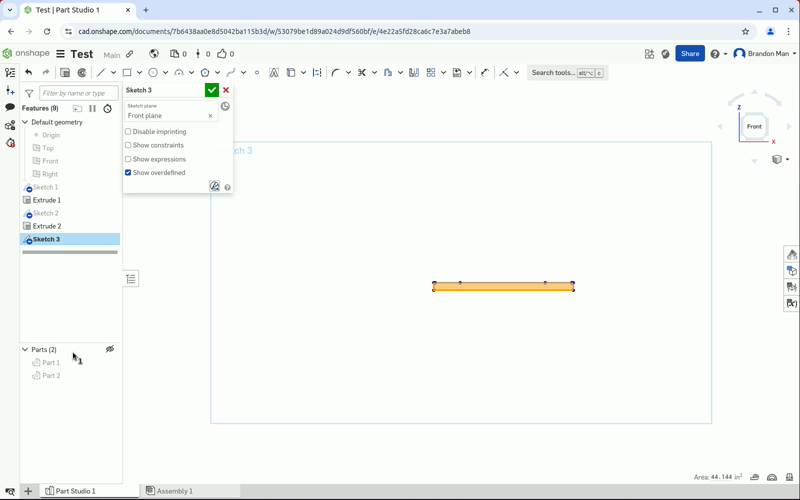
key(shift+y)
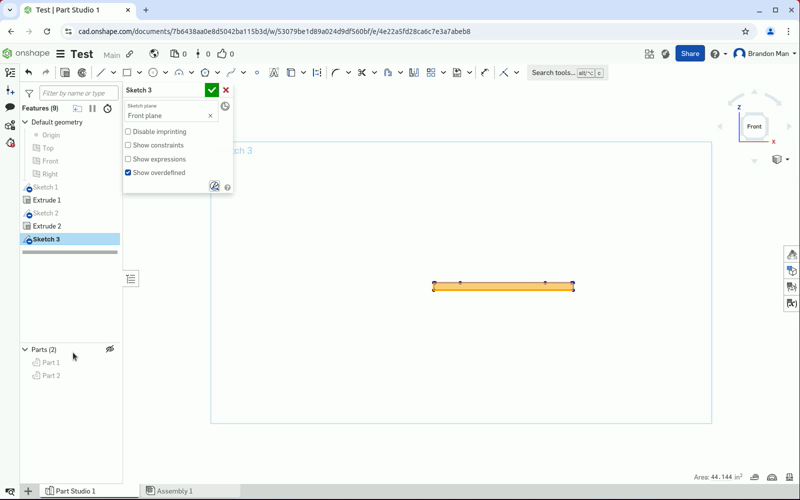
key(shift+e)
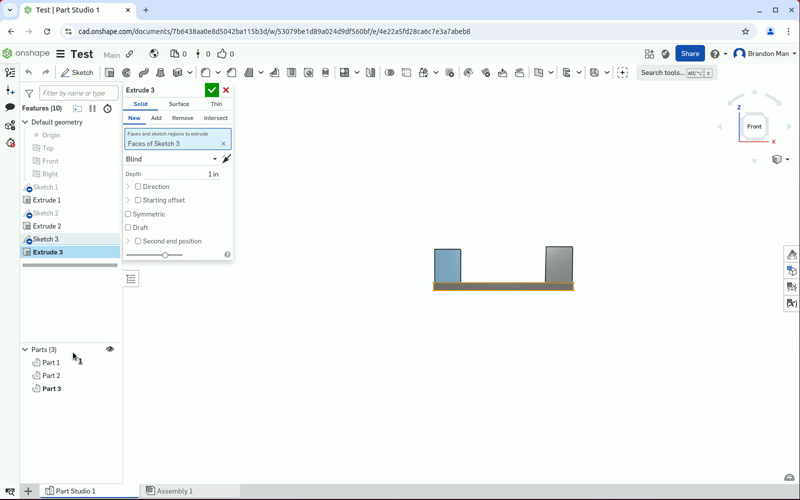
mouse_move(143, 106)
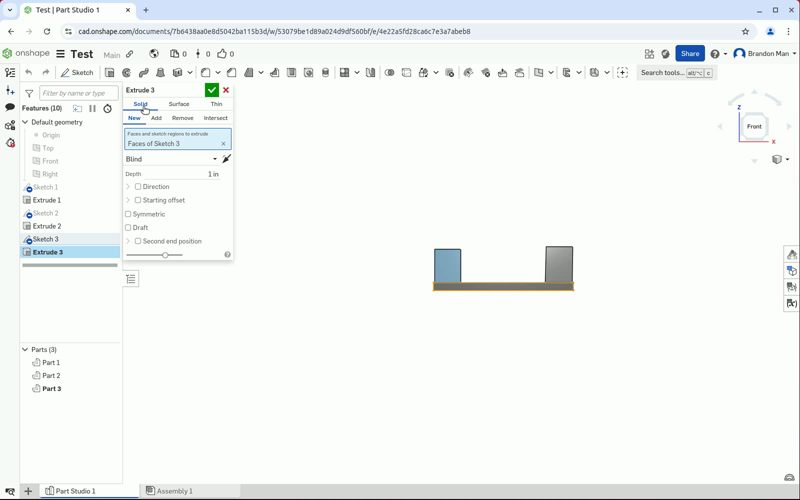
click(143, 106)
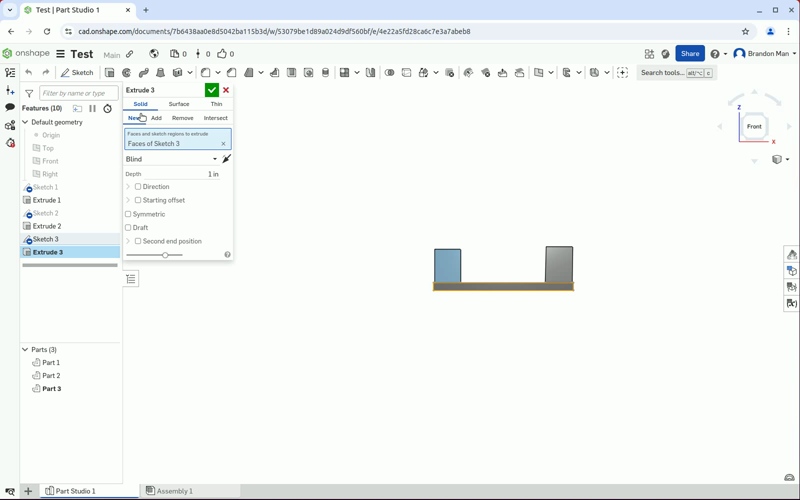
mouse_move(137, 120)
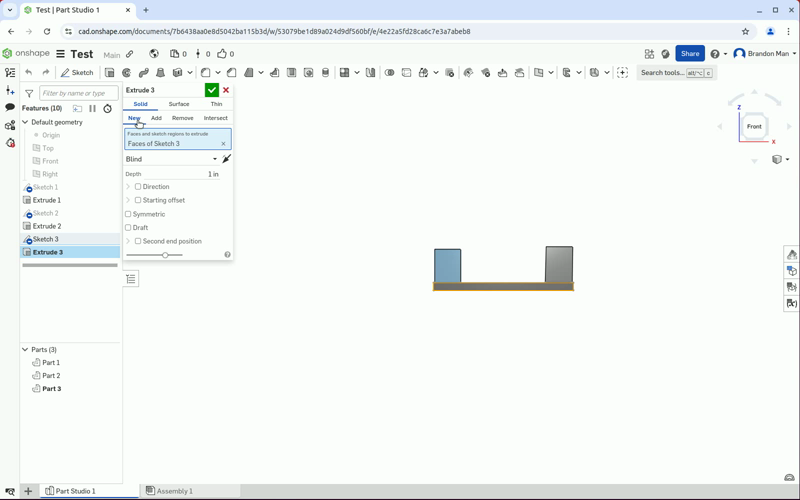
click(137, 120)
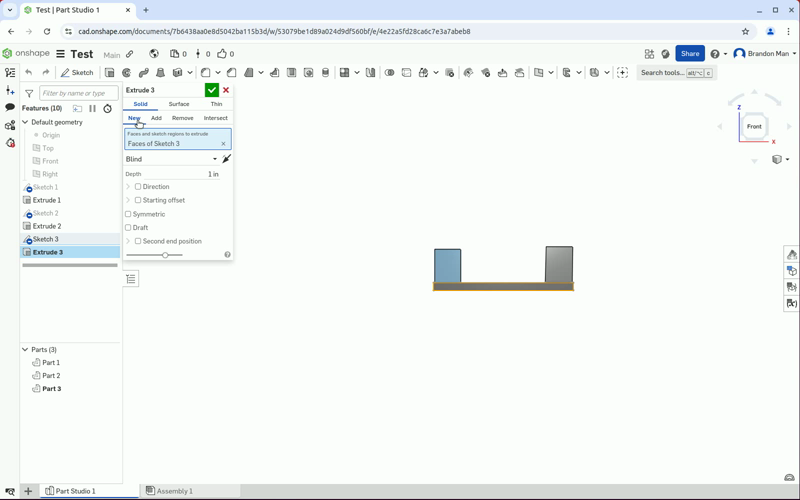
key(tab, 4)
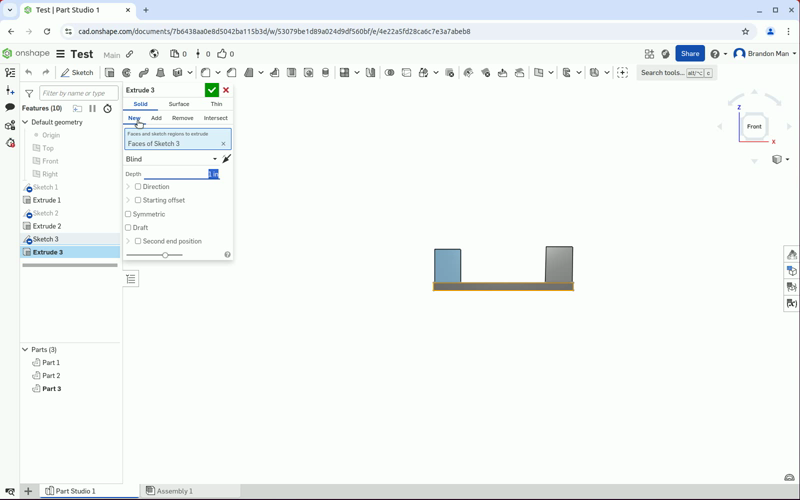
text(5.778)
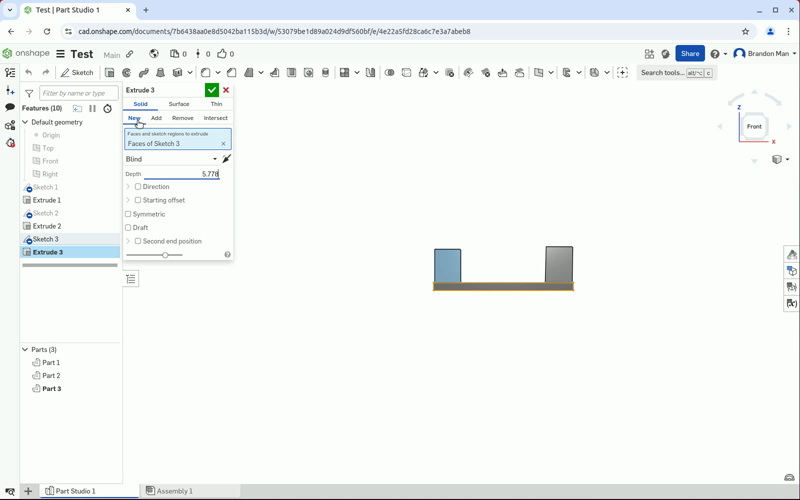
key(tab, 3)
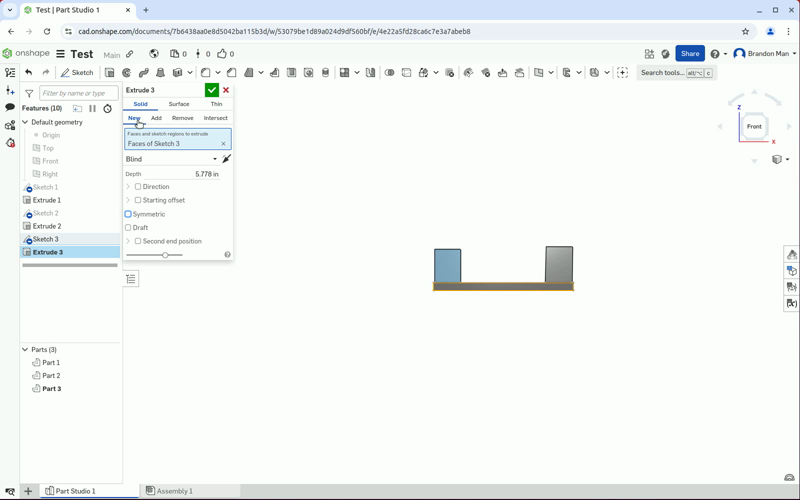
key(space)
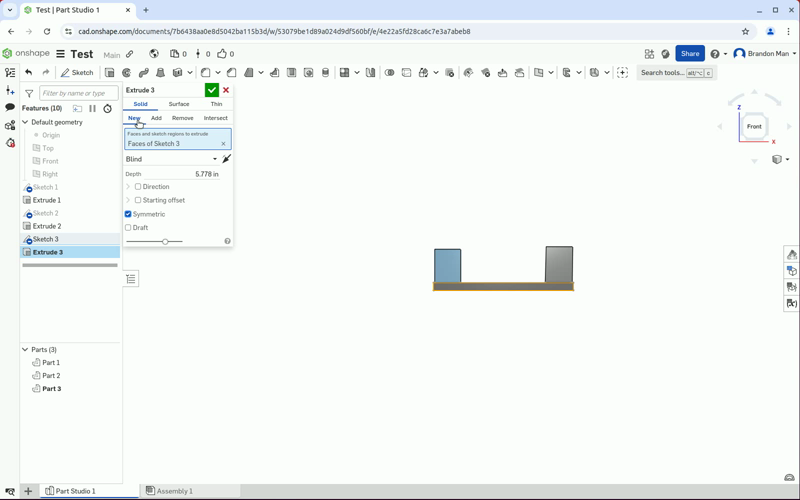
key(enter)
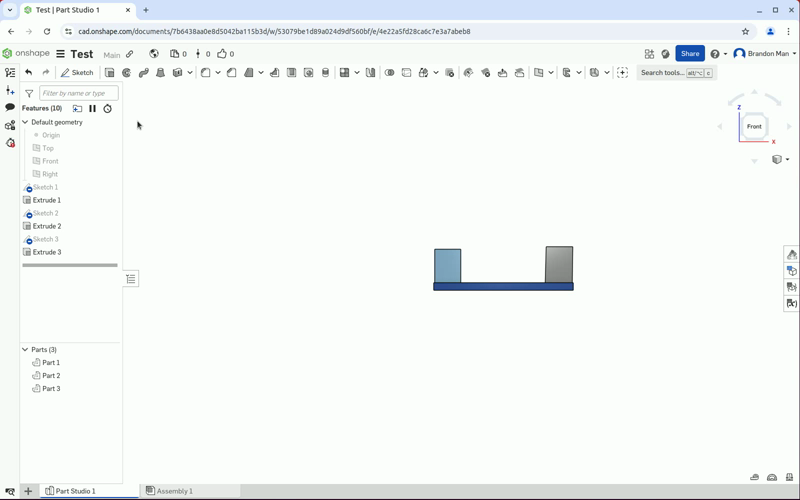
key(shift+h)
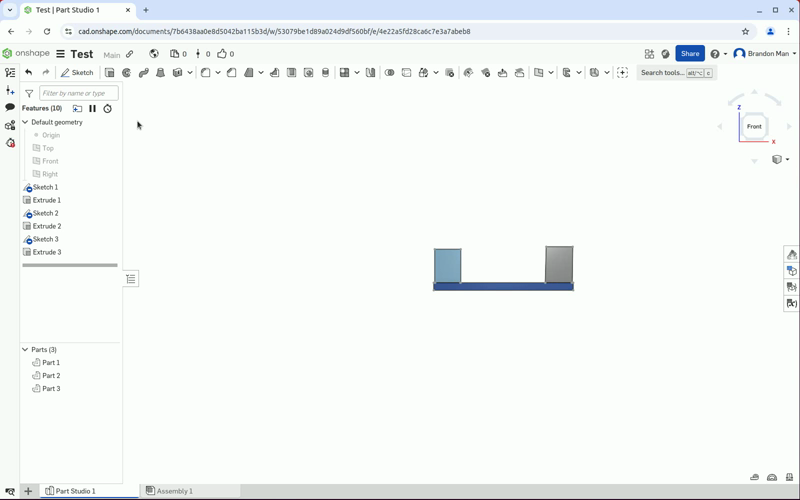
key(shift+h)
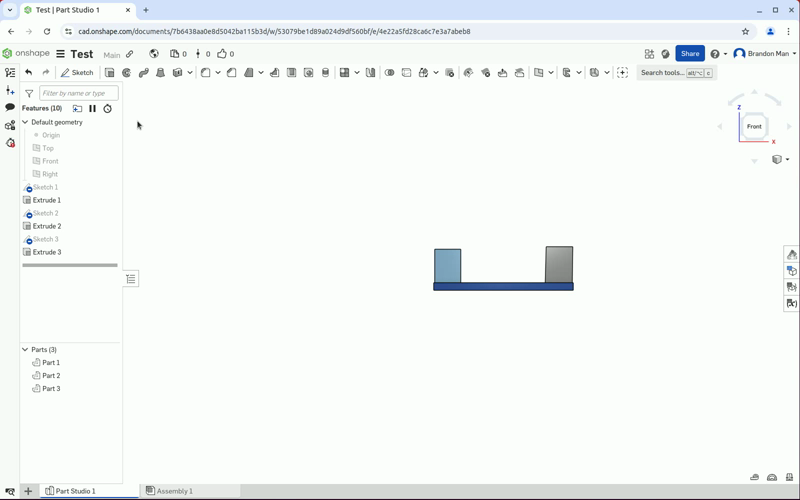
mouse_move(73, 189)
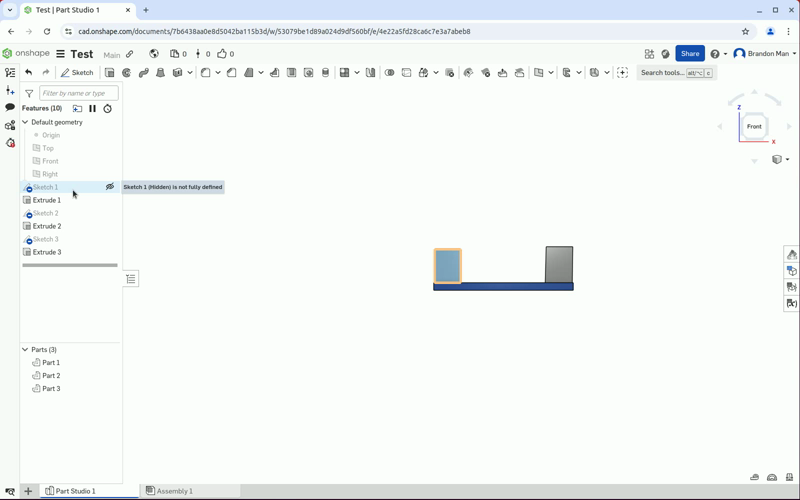
click(73, 189)
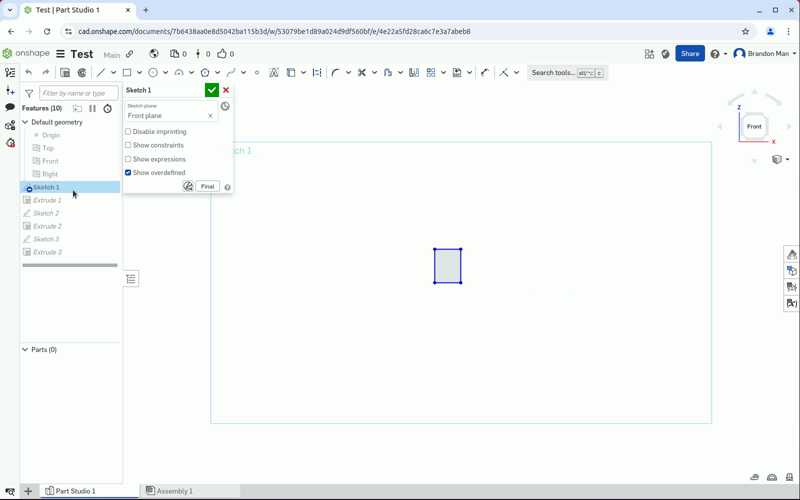
mouse_move(229, 92)
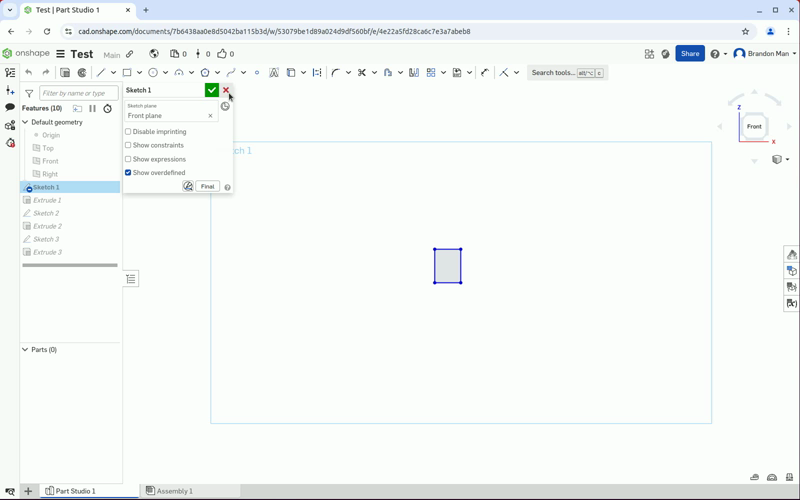
click(229, 92)
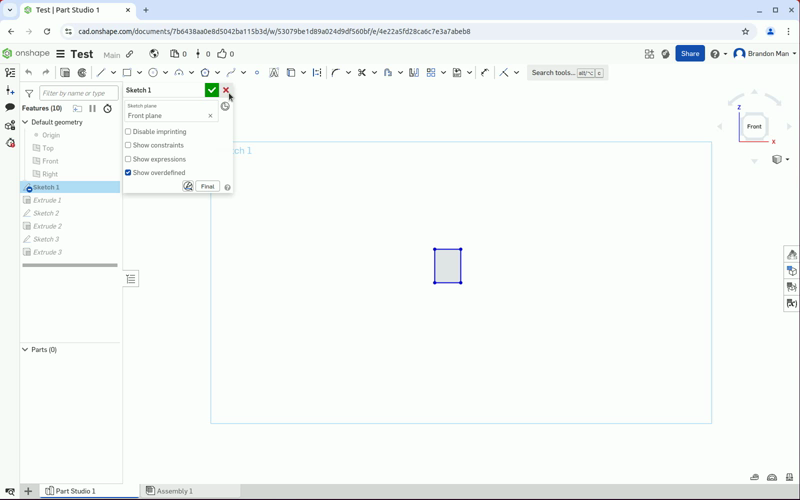
key(shift+s)
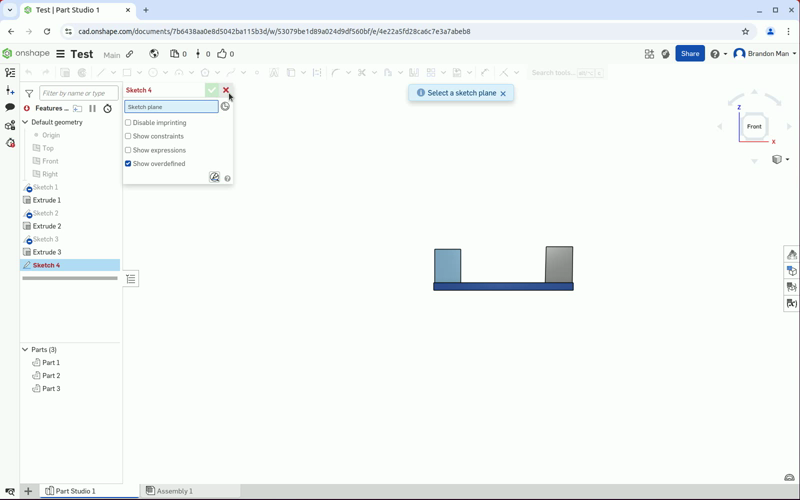
mouse_move(73, 163)
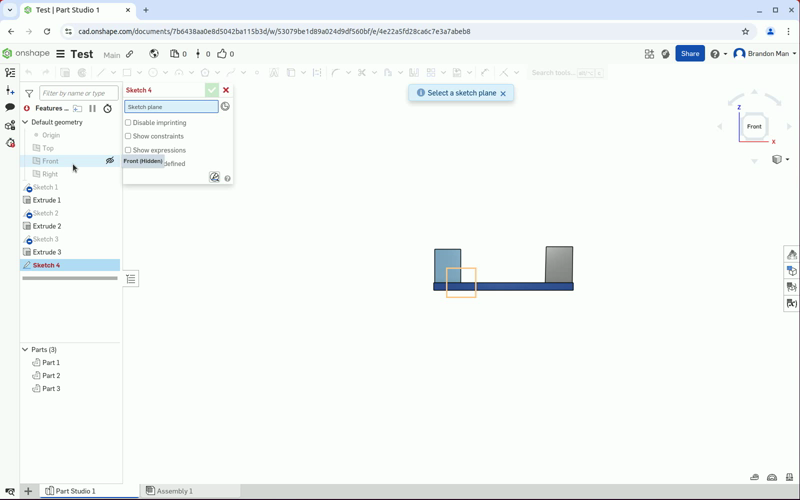
click(73, 163)
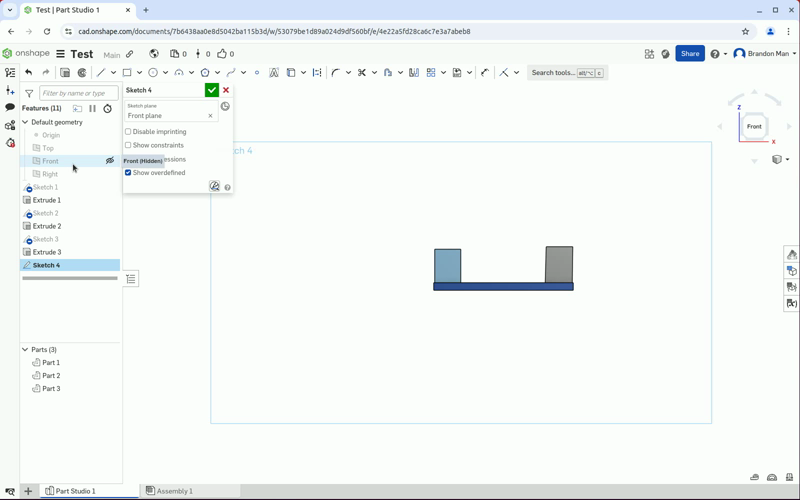
mouse_move(73, 352)
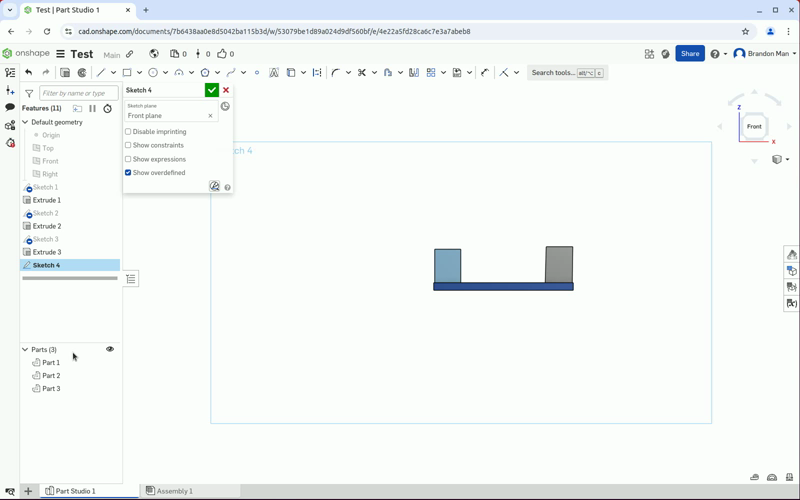
key(y)
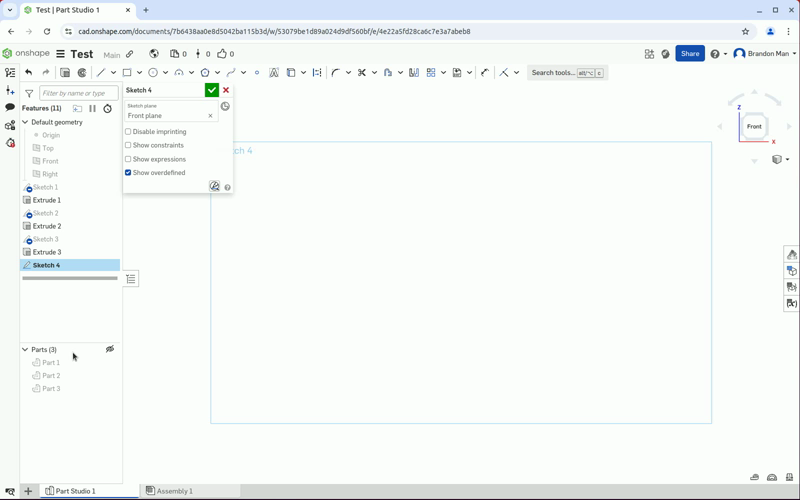
key(l)
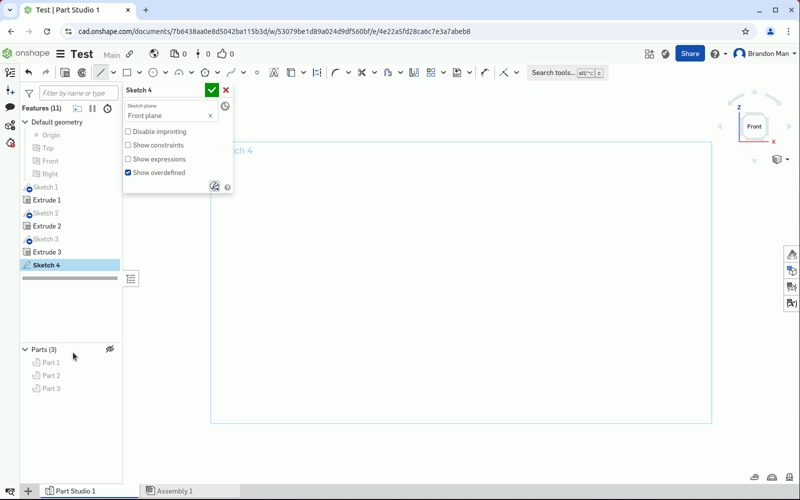
key_down(shift)
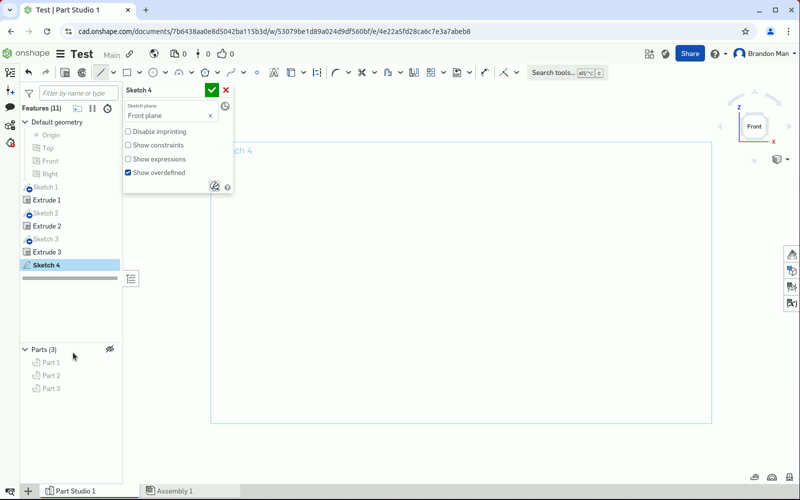
mouse_move(432, 250)
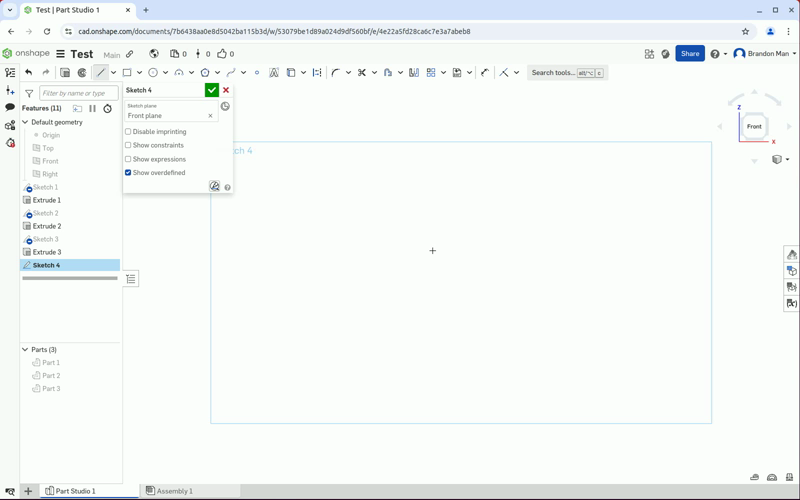
click(432, 250)
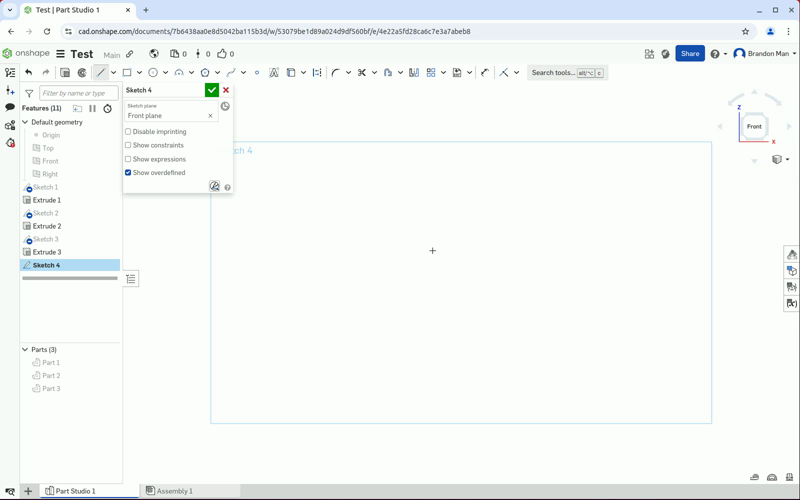
key_up(shift)
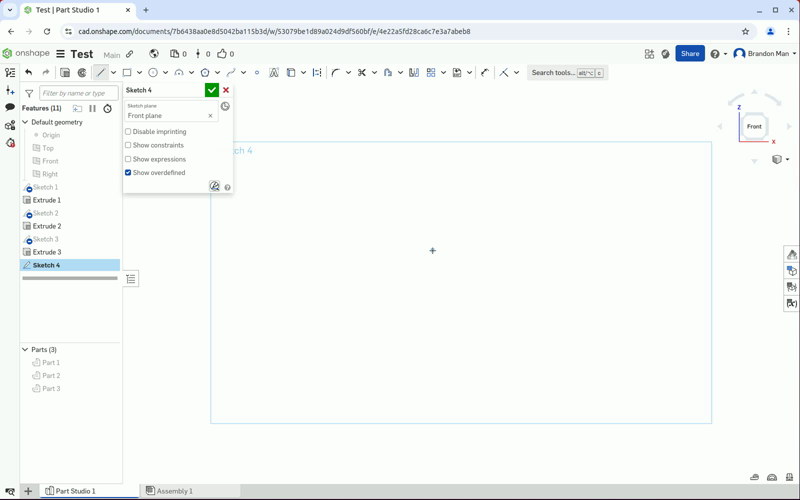
key_down(shift)
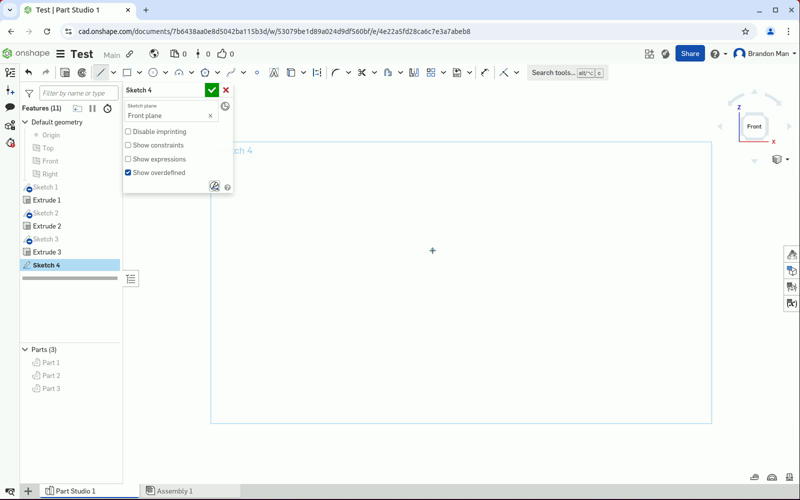
mouse_move(462, 250)
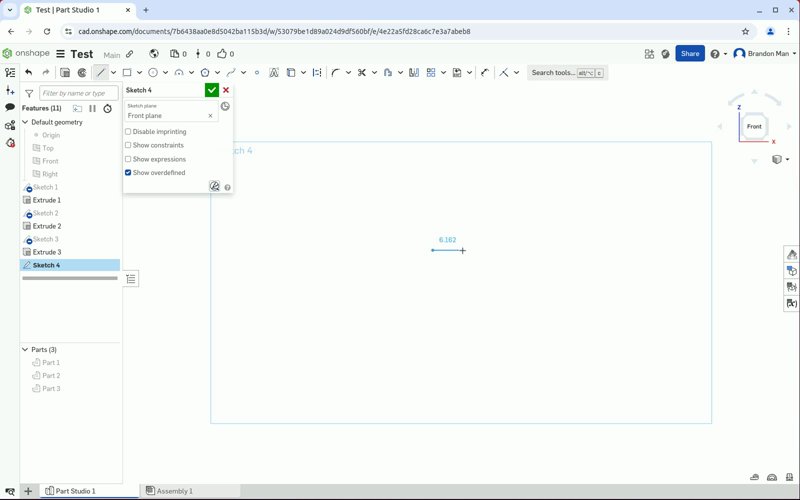
mouse_move(435, 250)
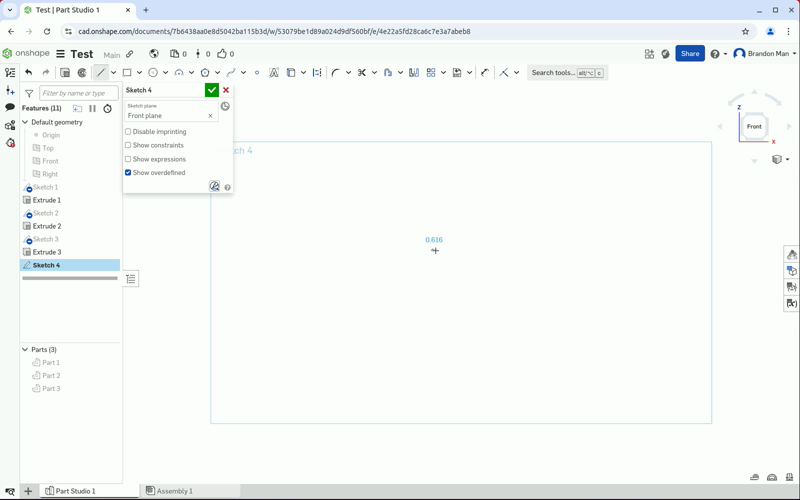
scroll(6)
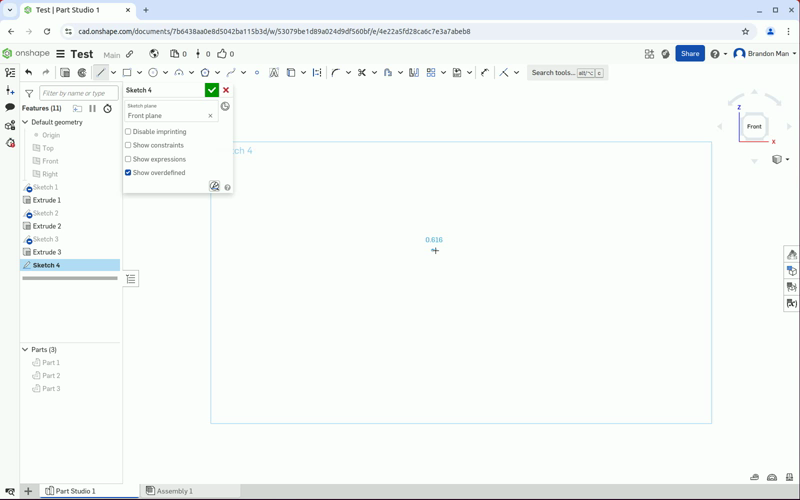
scroll(6)
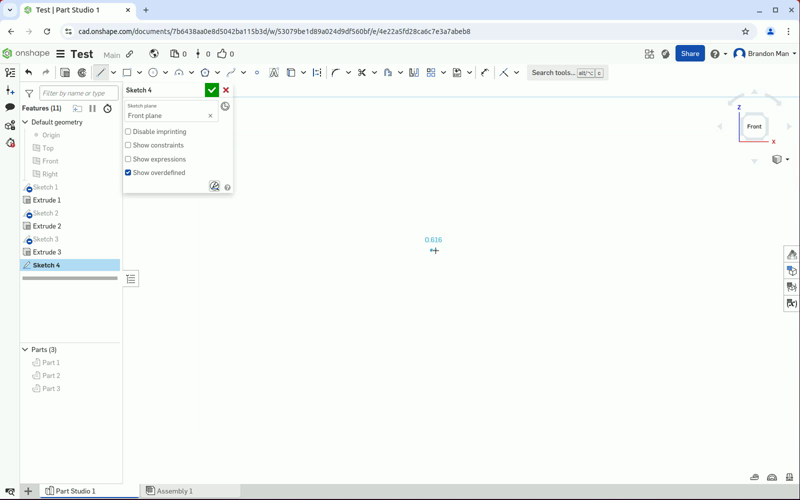
scroll(6)
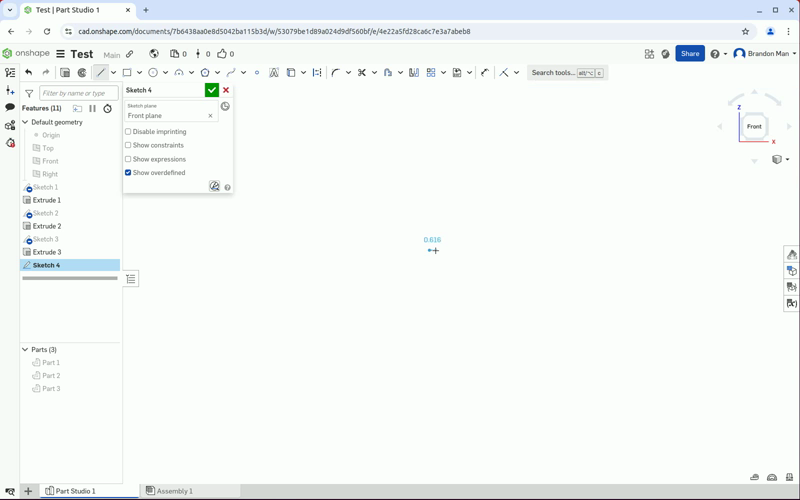
scroll(6)
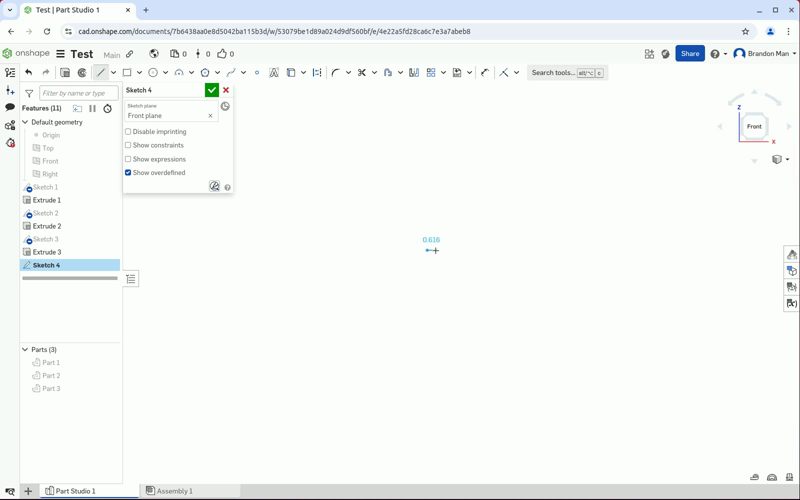
scroll(6)
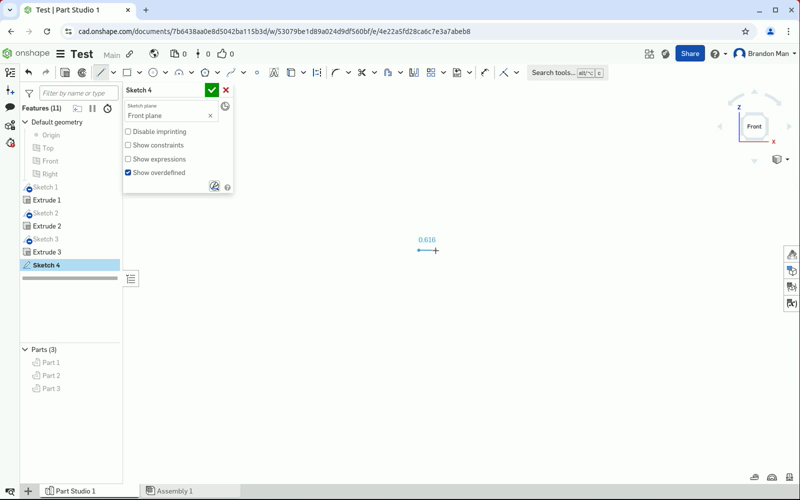
scroll(6)
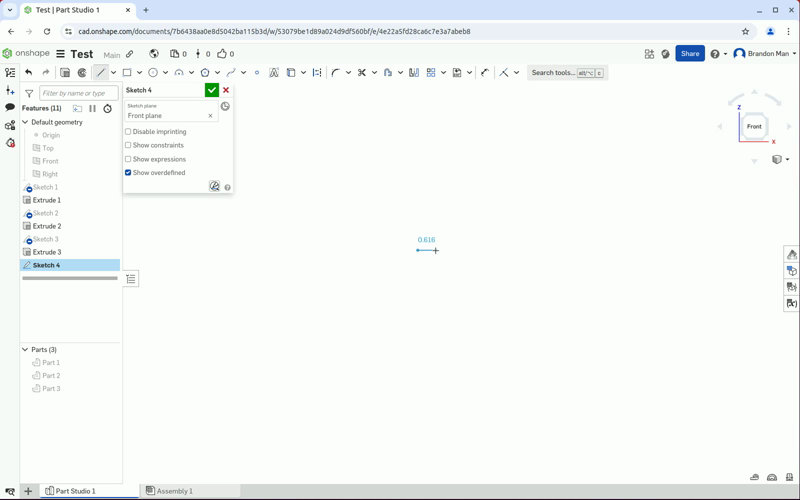
scroll(6)
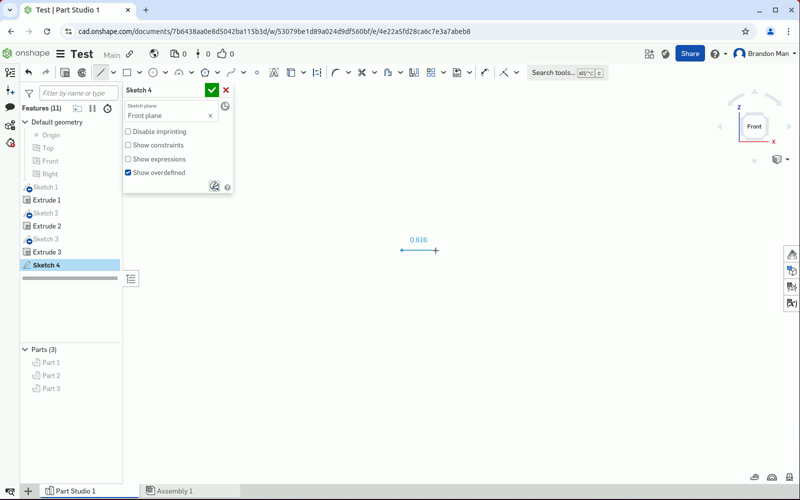
click(435, 250)
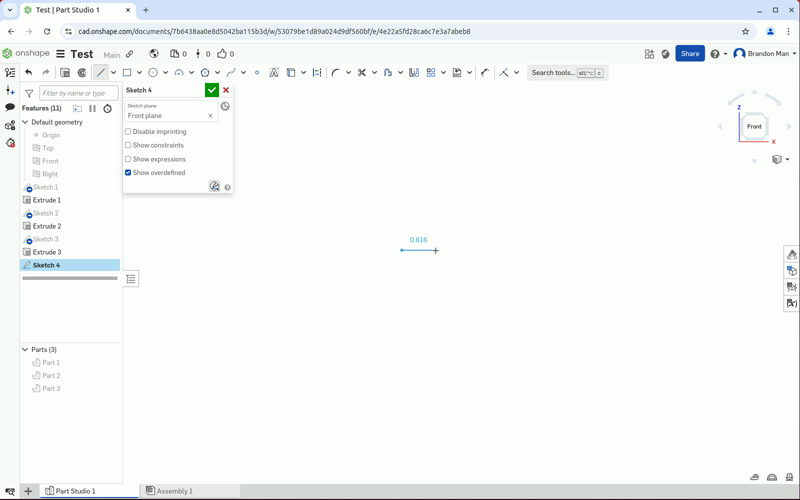
scroll(-6)
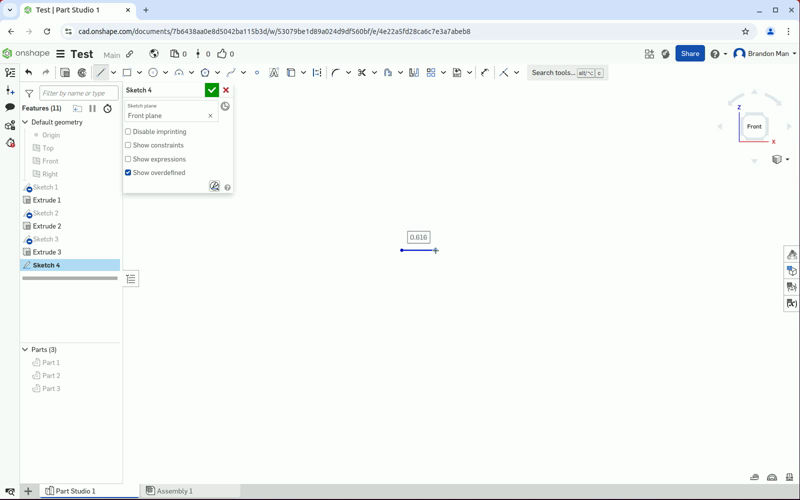
scroll(-6)
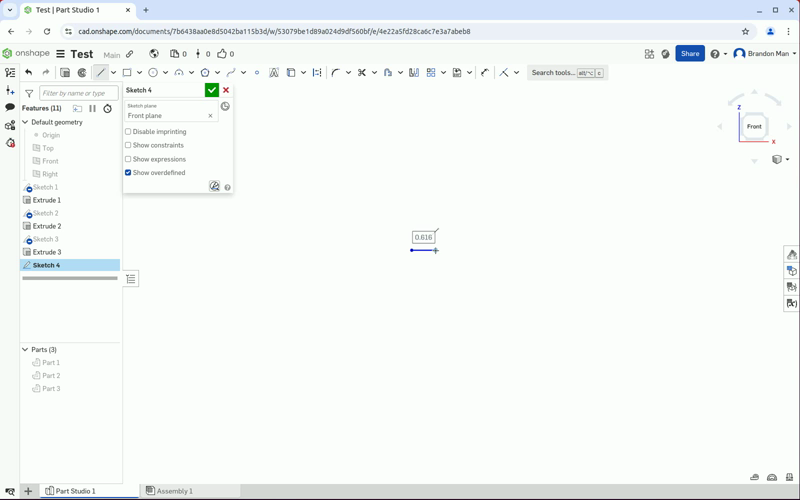
scroll(-6)
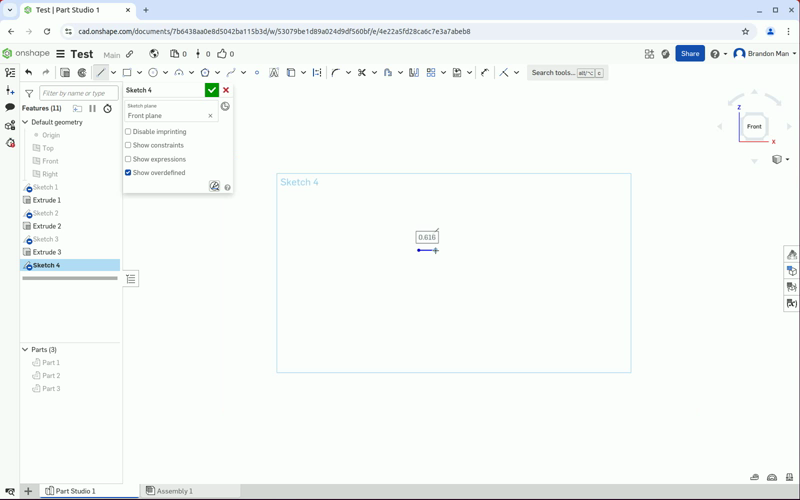
scroll(-6)
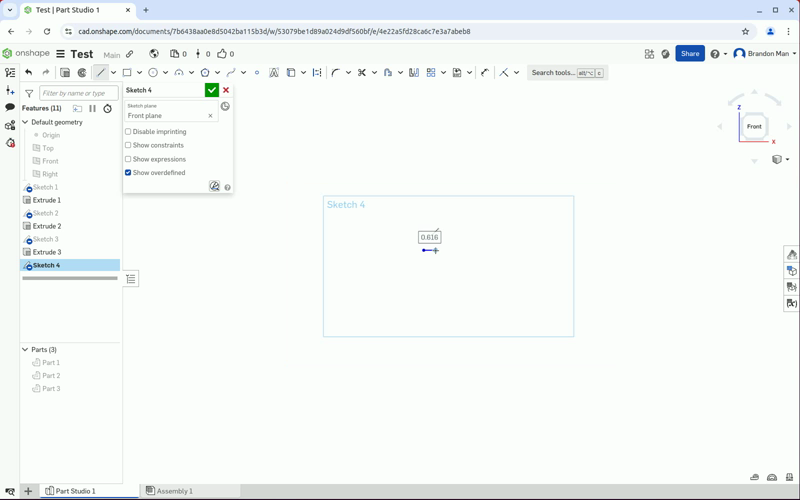
scroll(-6)
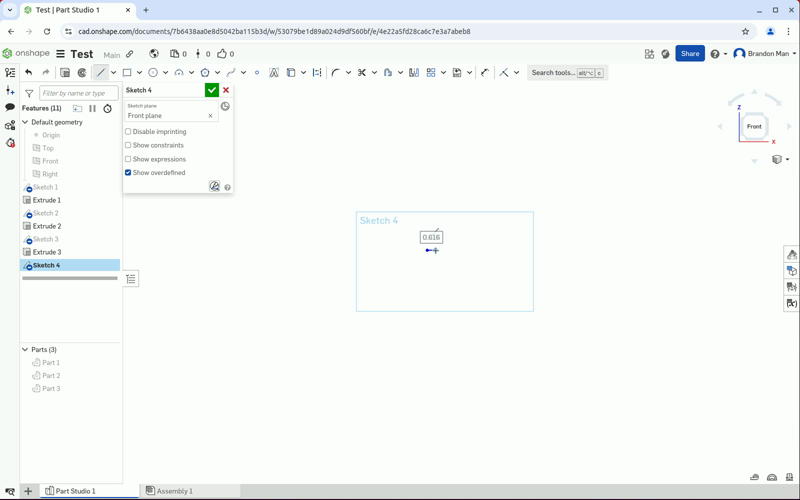
scroll(-6)
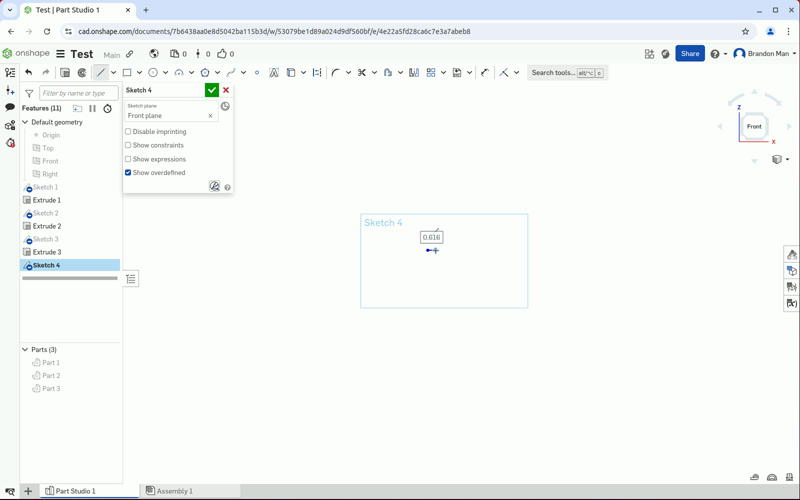
scroll(-6)
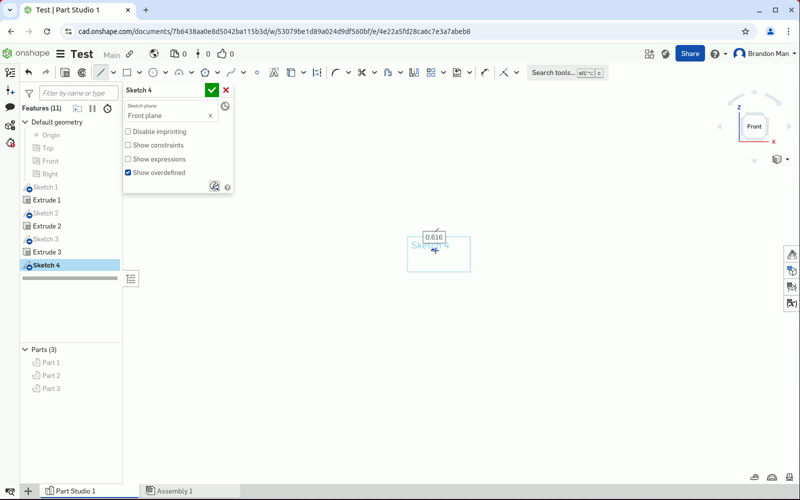
key_up(shift)
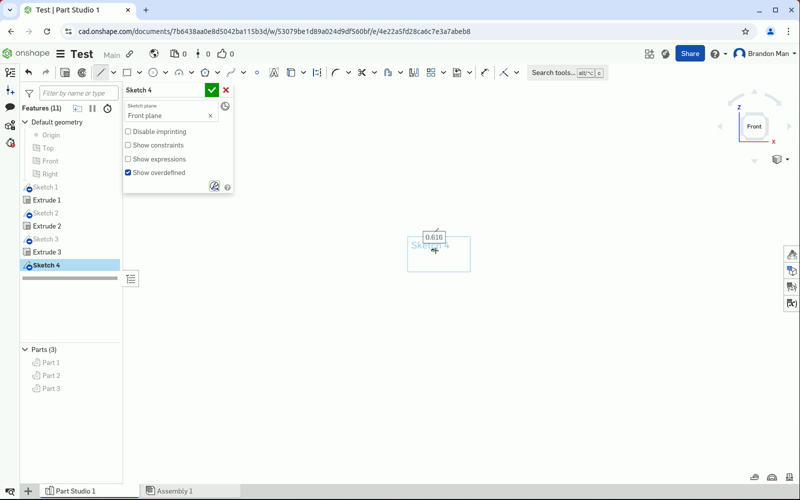
key_down(shift)
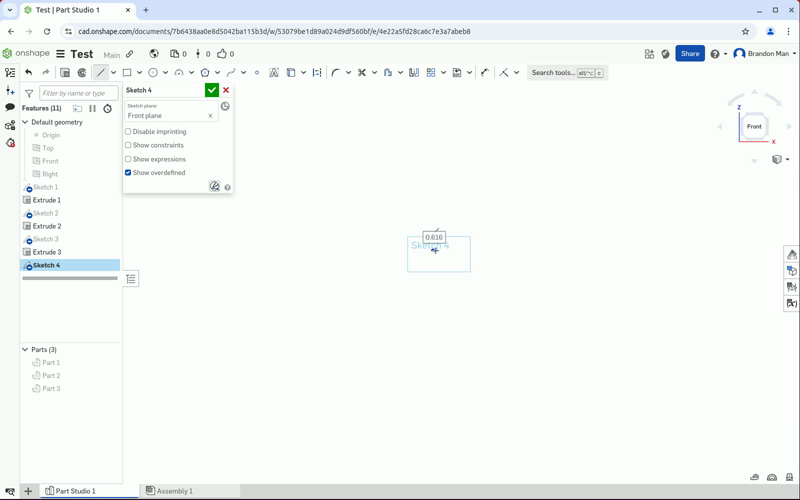
mouse_move(465, 250)
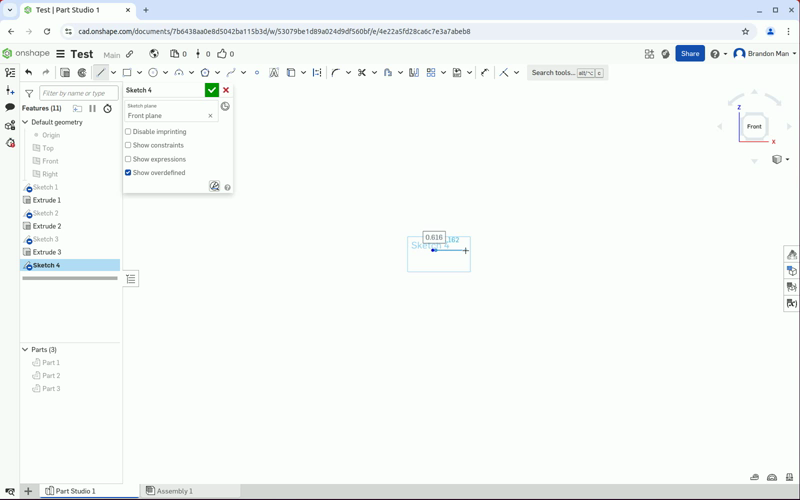
mouse_move(461, 250)
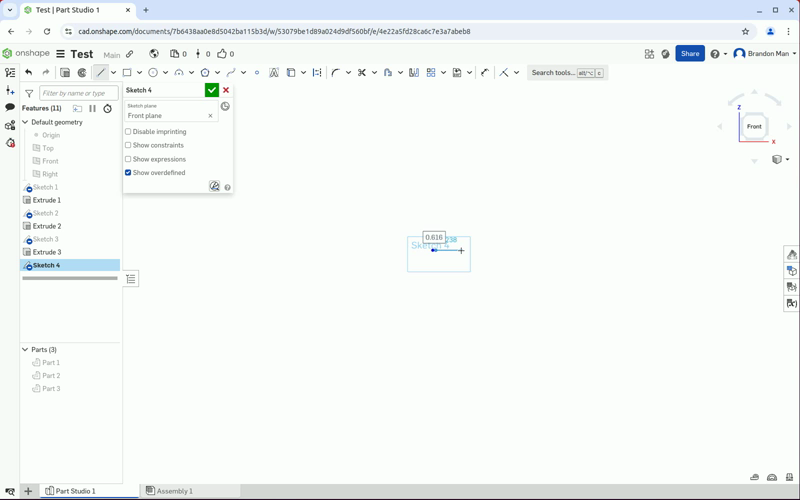
click(461, 250)
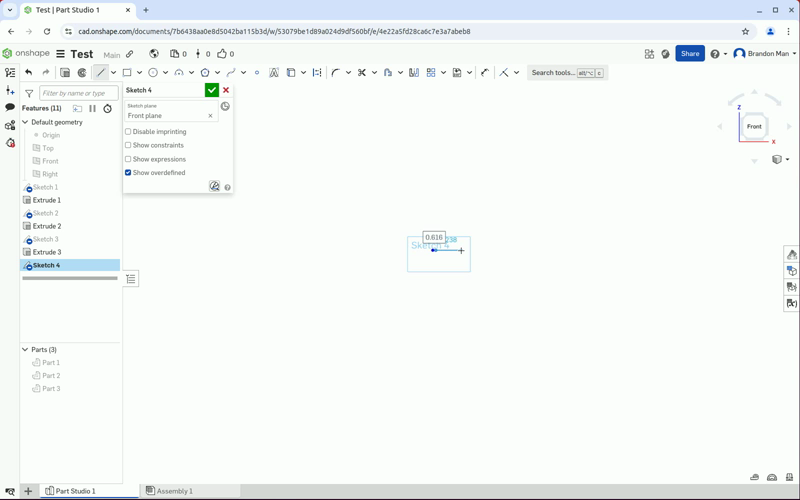
key_up(shift)
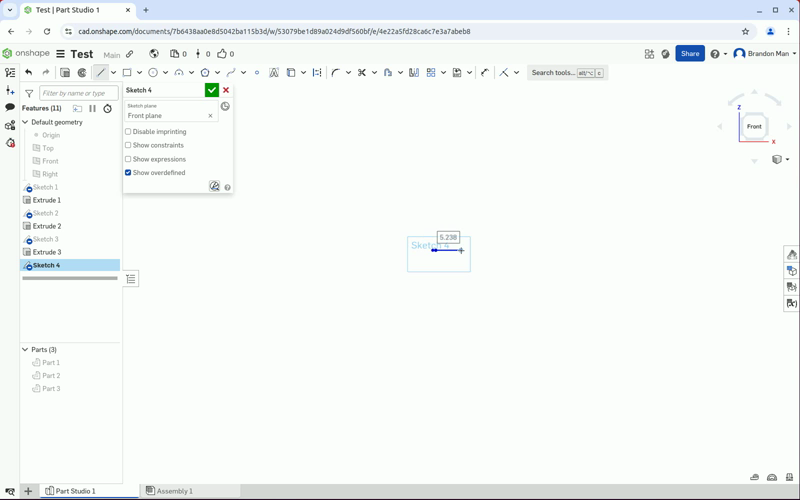
key_down(shift)
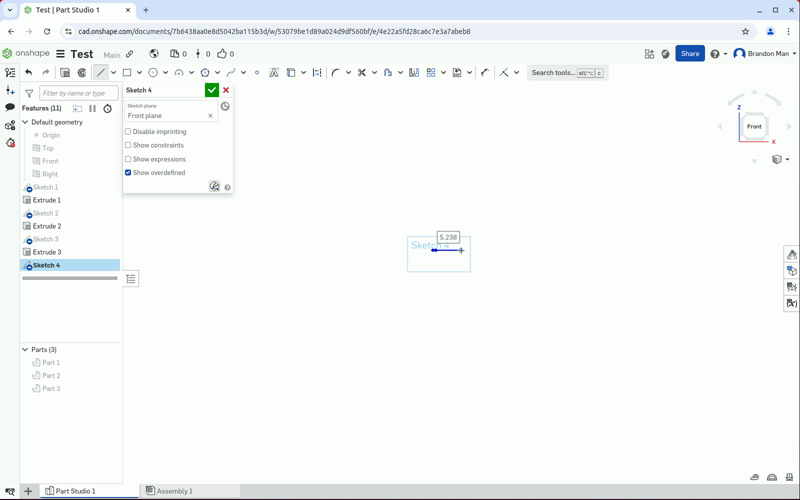
mouse_move(491, 250)
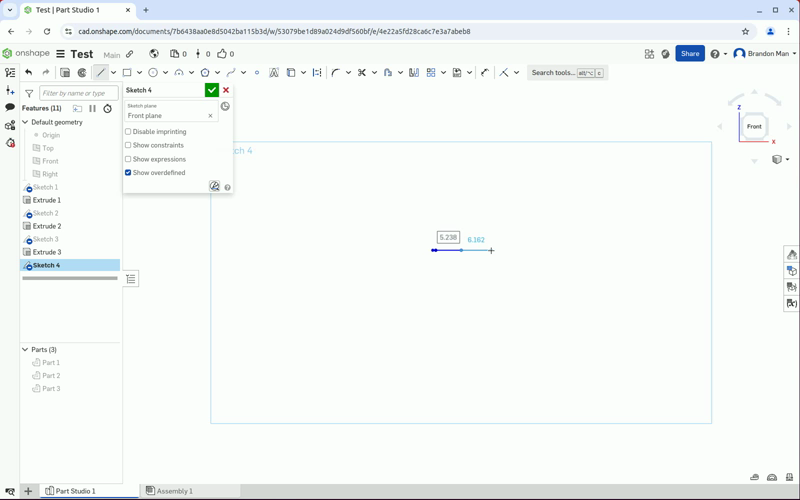
mouse_move(463, 250)
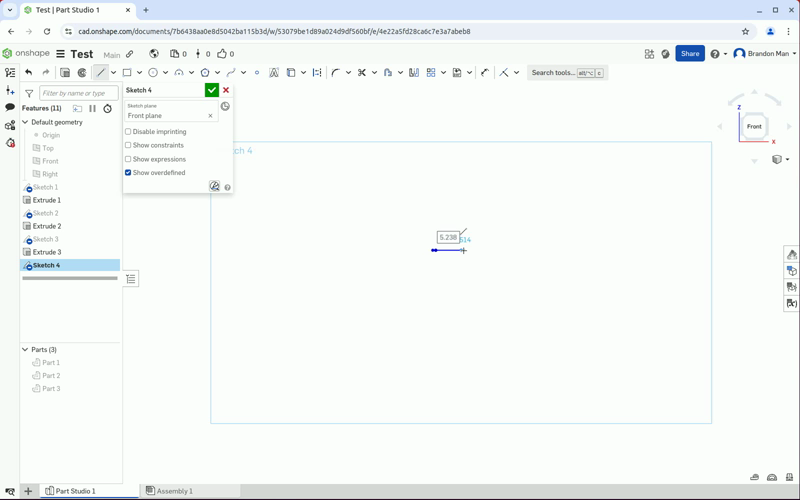
scroll(6)
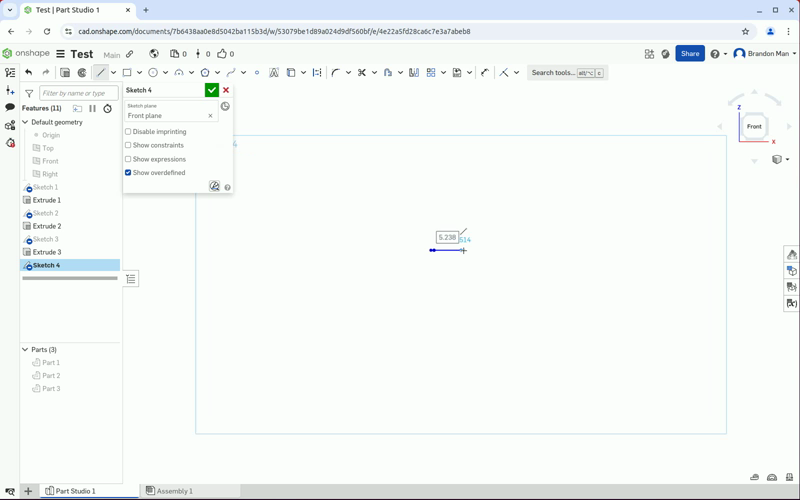
scroll(6)
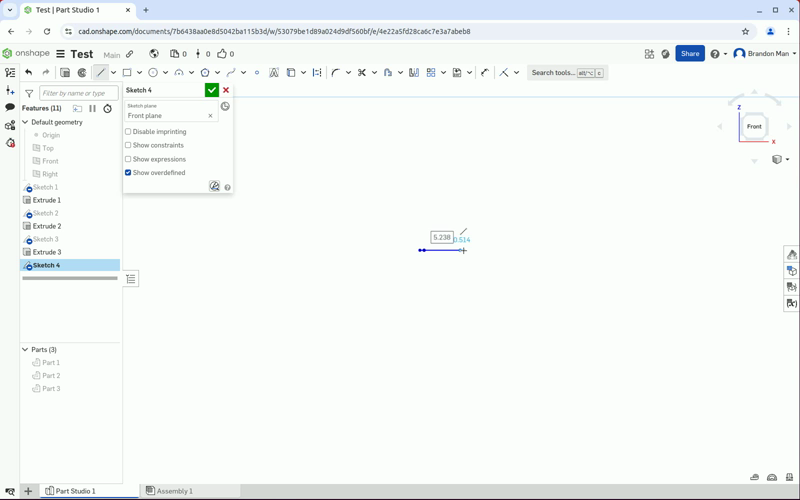
scroll(6)
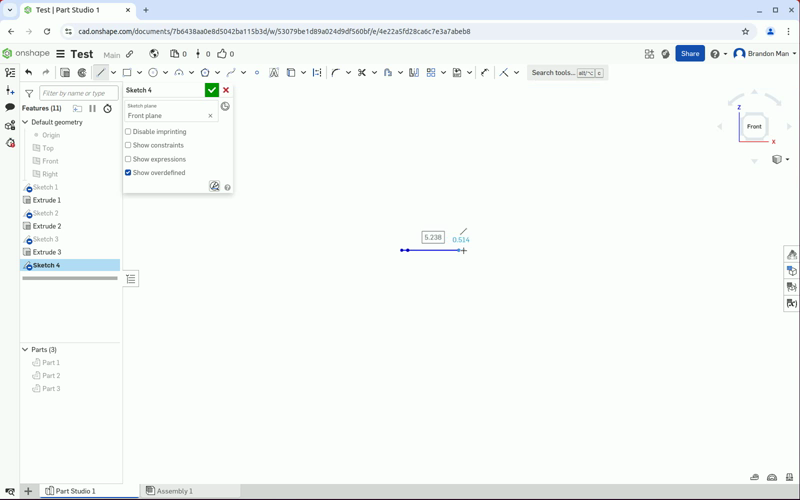
scroll(6)
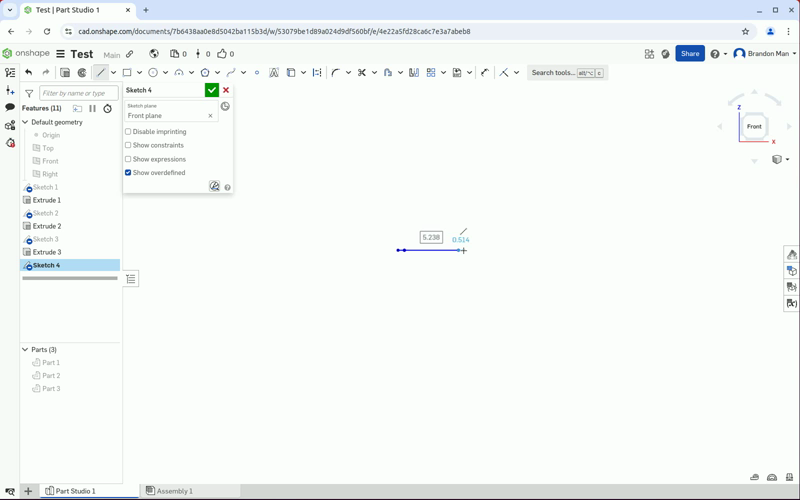
scroll(6)
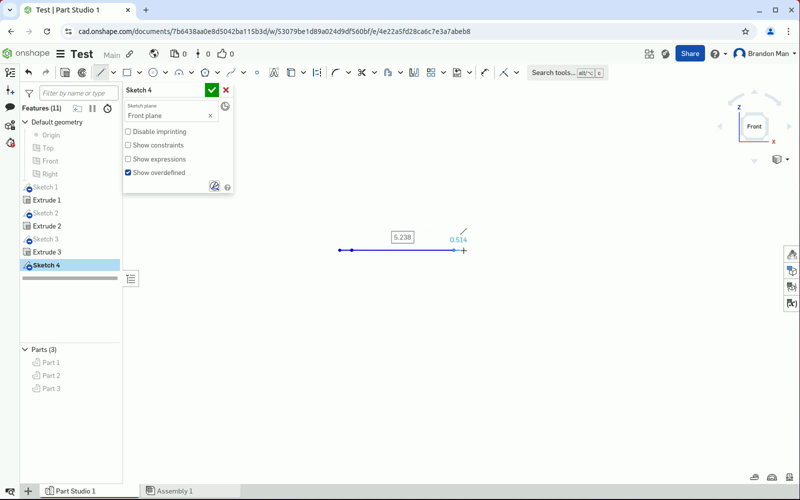
scroll(6)
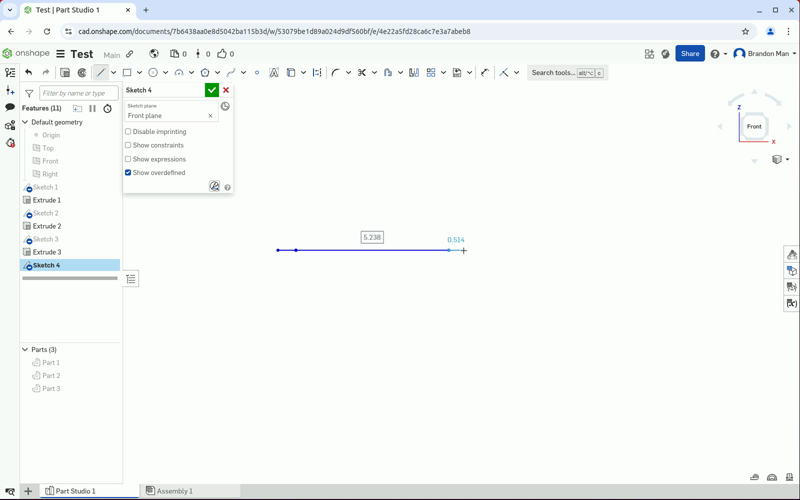
scroll(6)
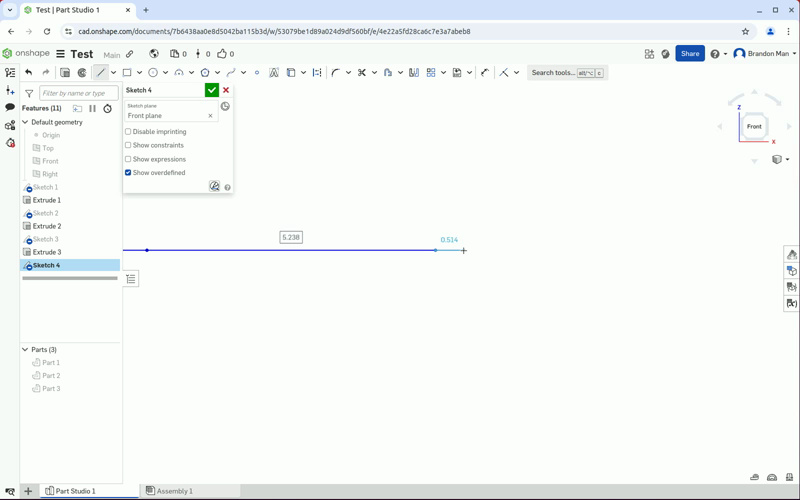
click(463, 250)
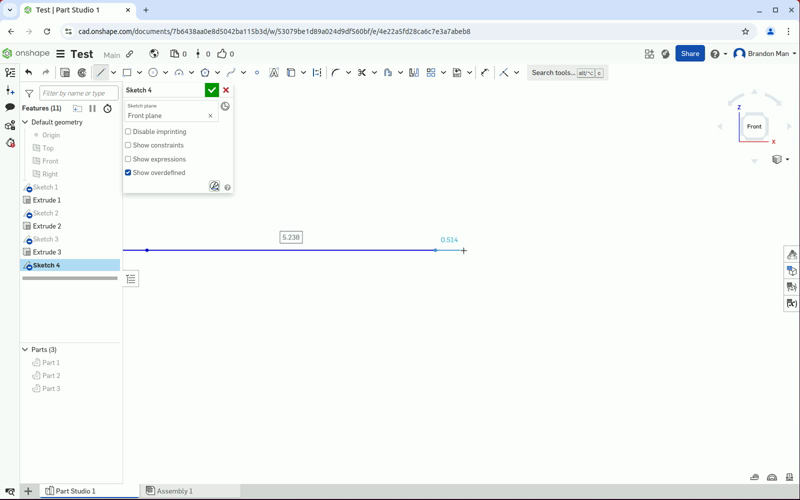
scroll(-6)
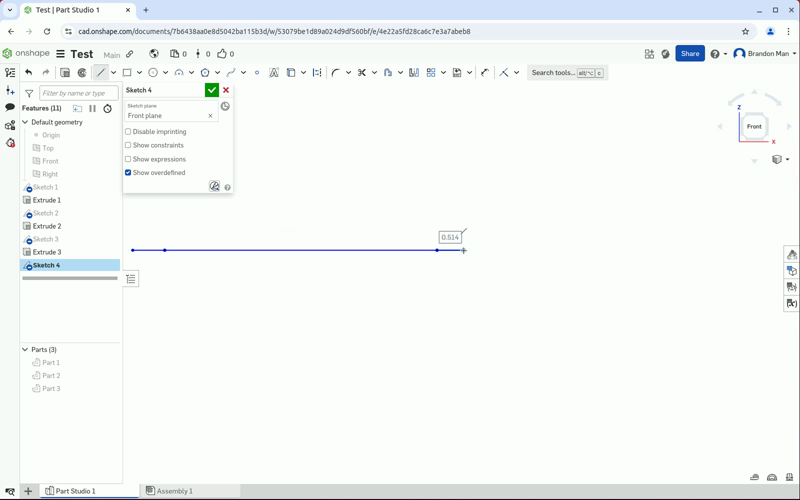
scroll(-6)
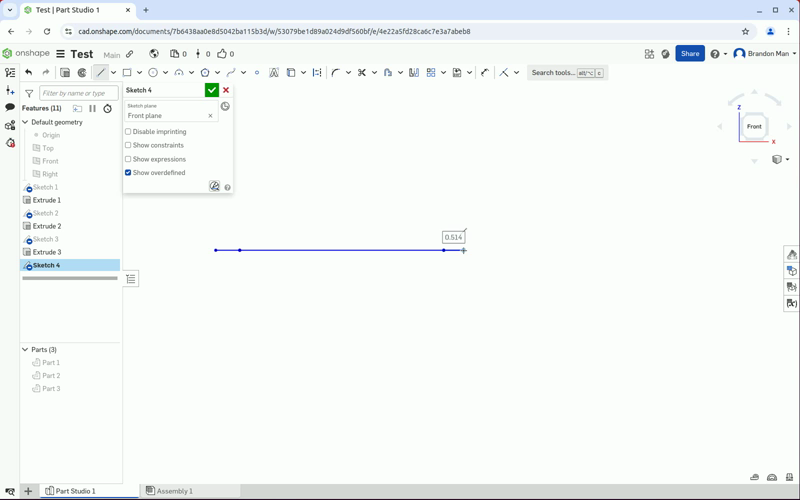
scroll(-6)
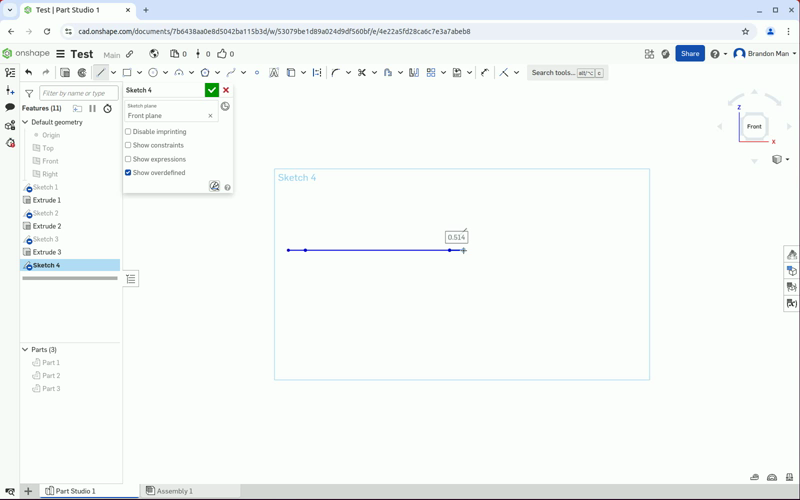
scroll(-6)
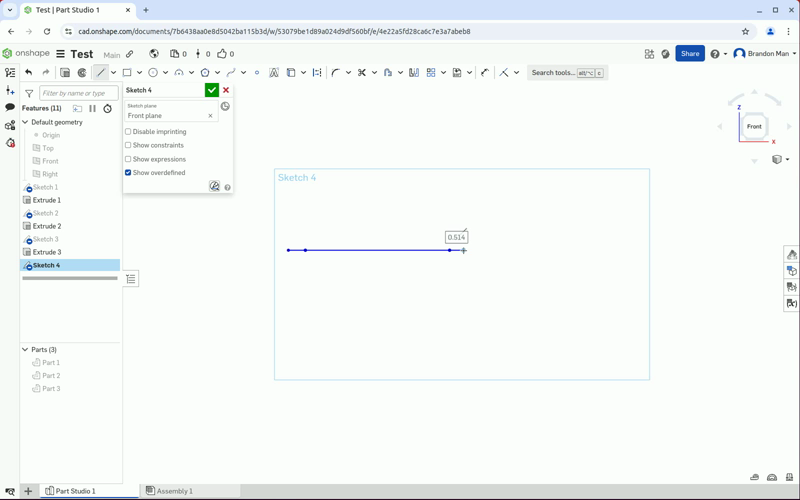
scroll(-6)
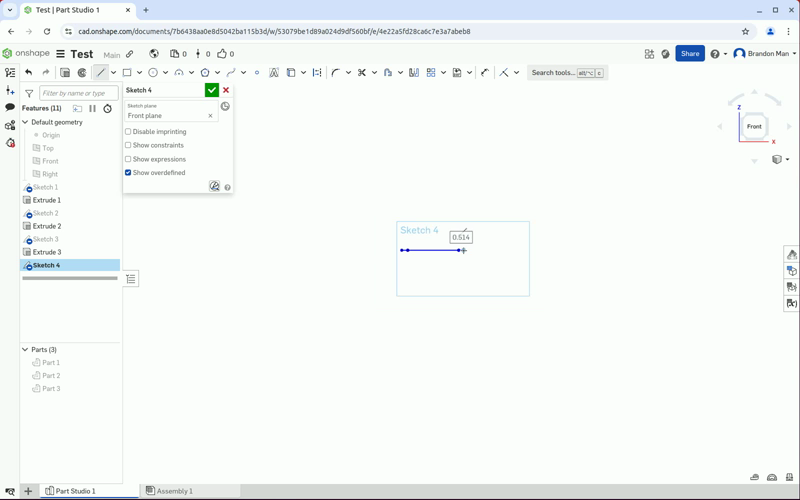
scroll(-6)
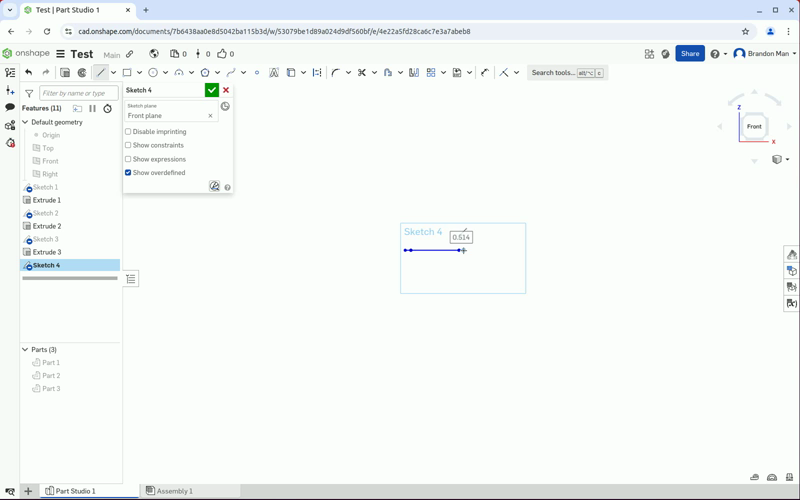
scroll(-6)
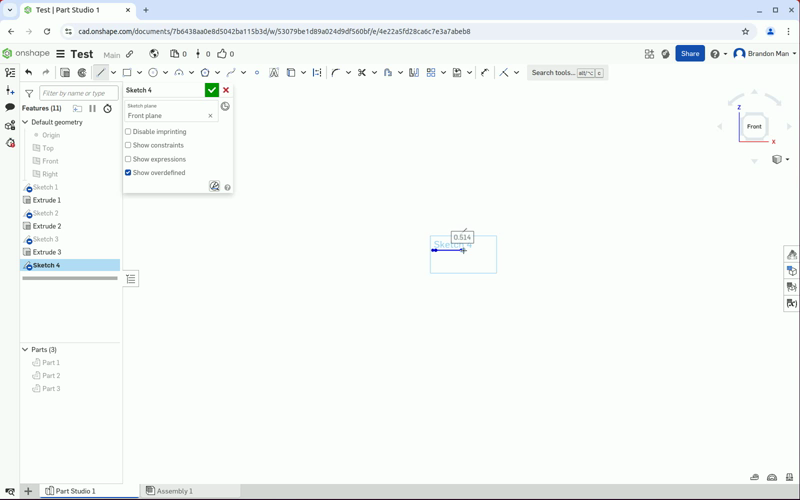
key_up(shift)
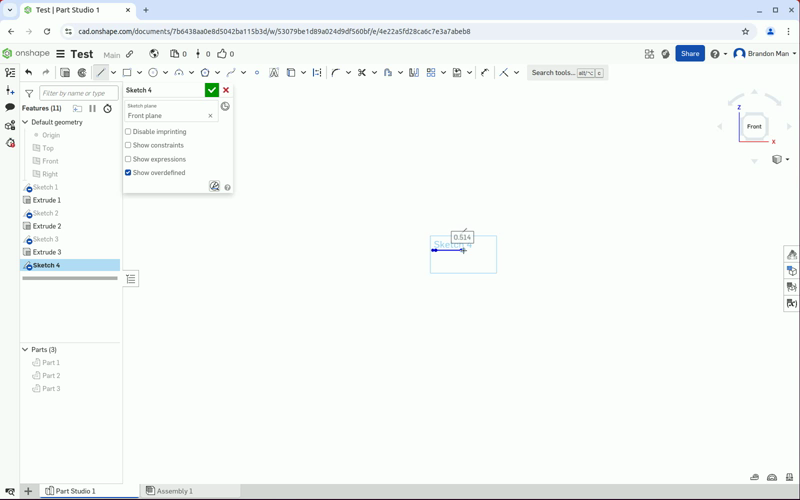
key_down(shift)
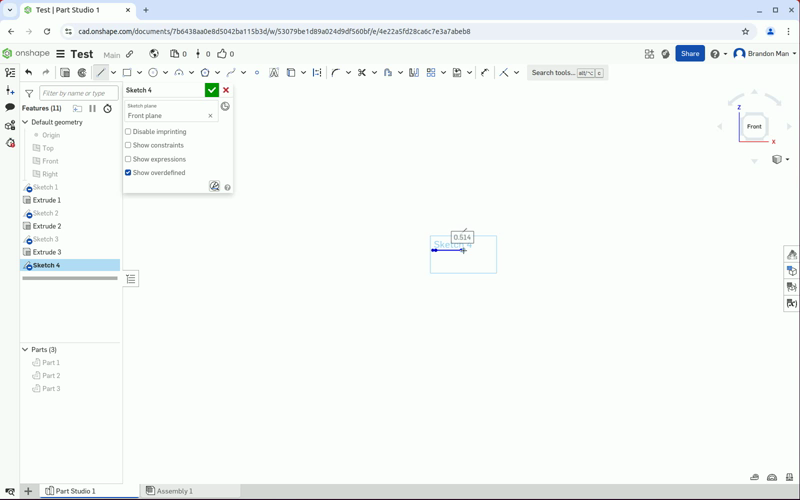
mouse_move(493, 250)
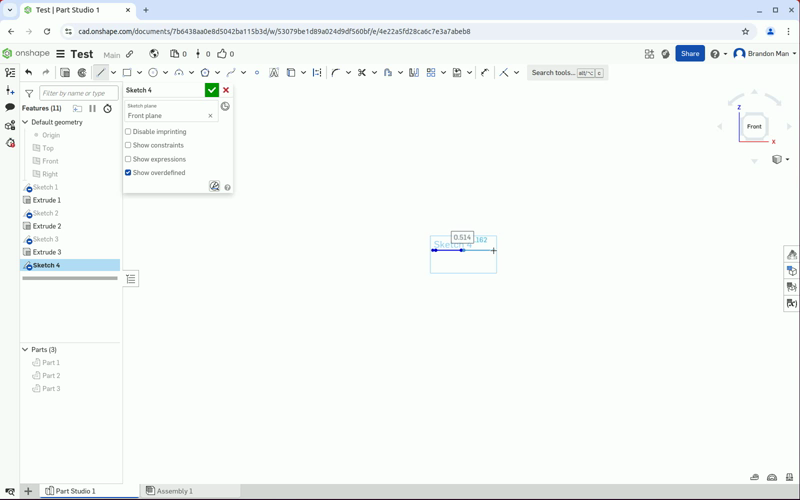
mouse_move(463, 245)
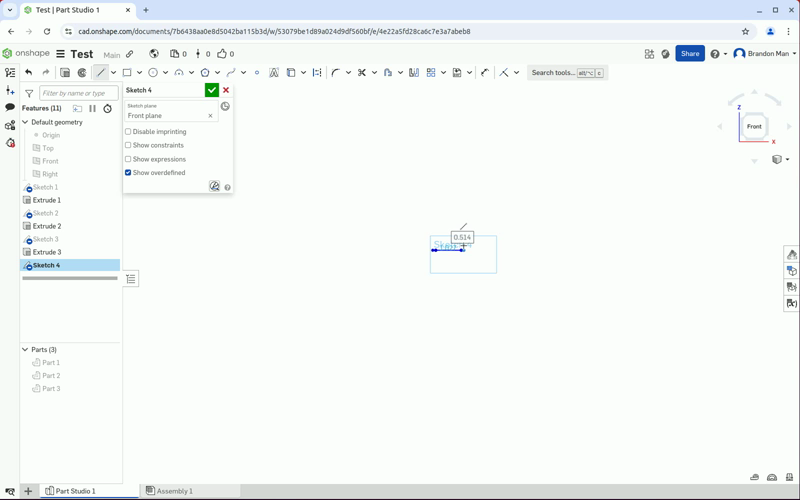
scroll(6)
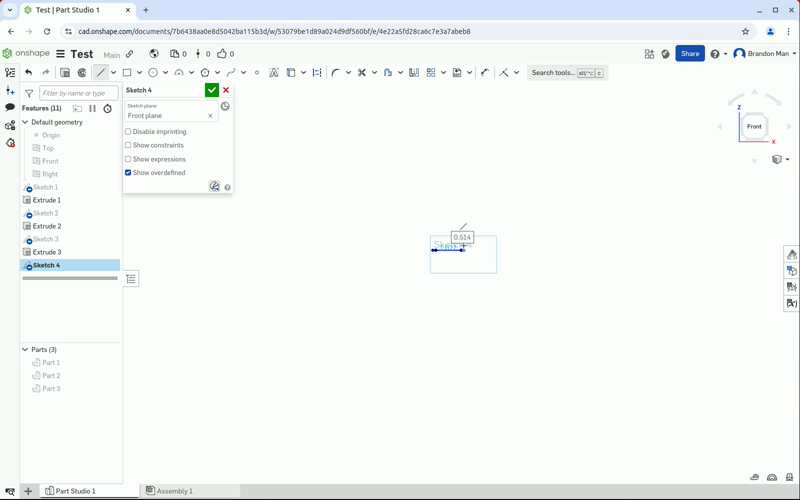
scroll(6)
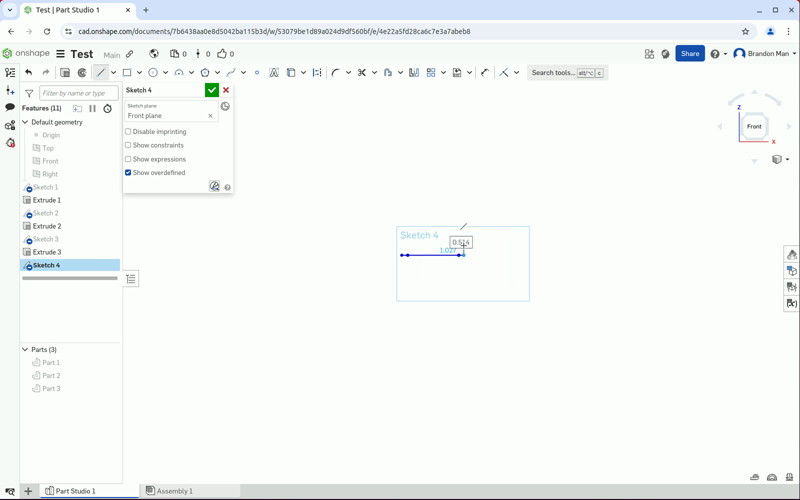
scroll(6)
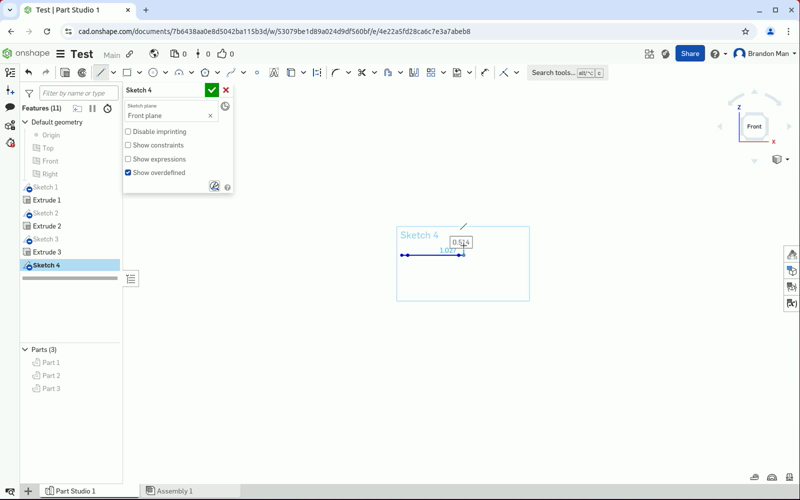
scroll(6)
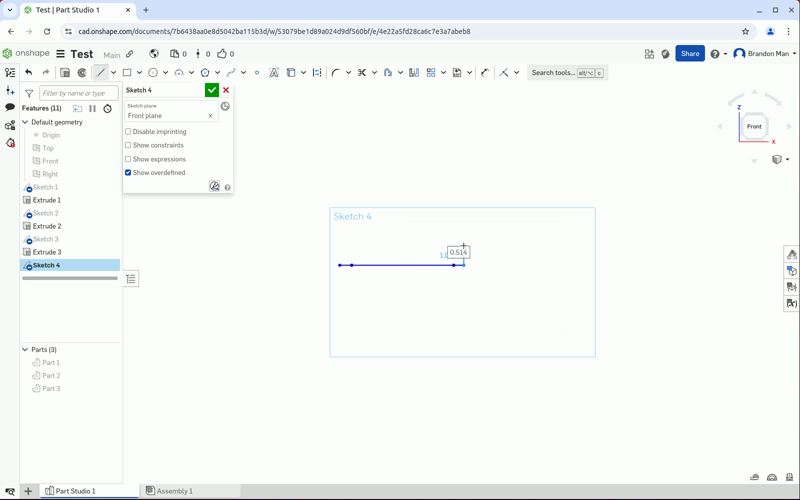
scroll(6)
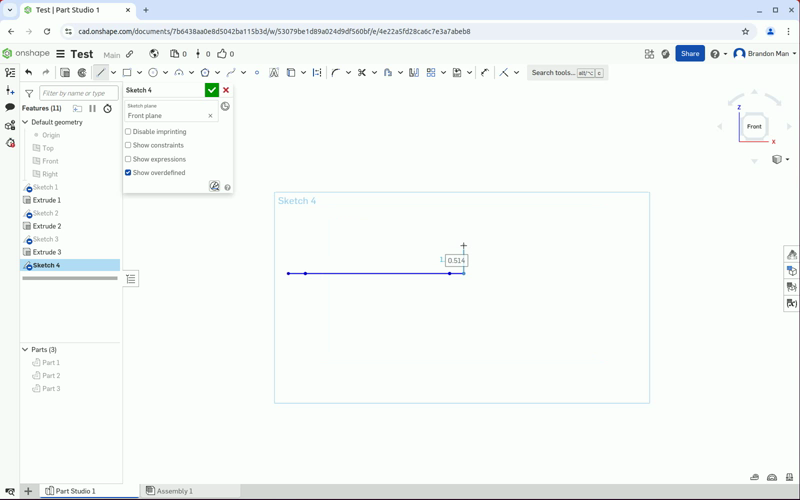
scroll(6)
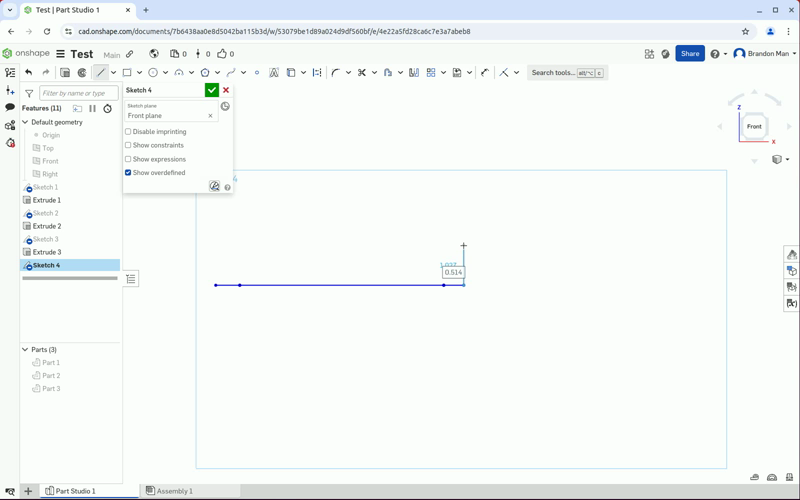
scroll(6)
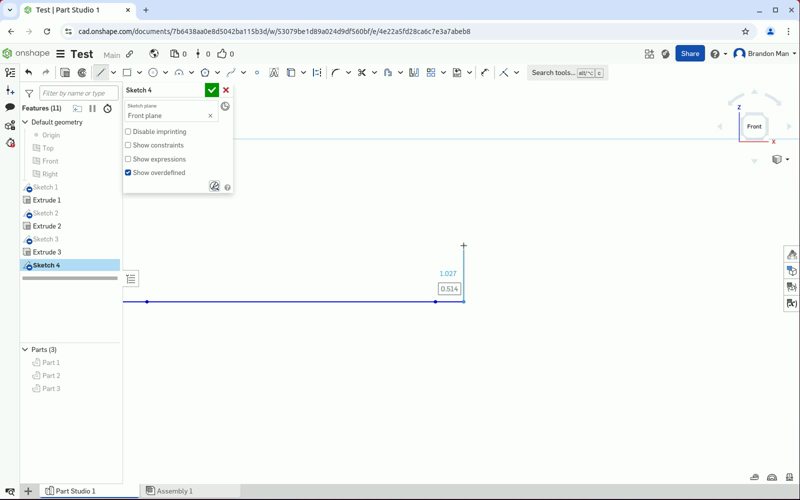
click(463, 245)
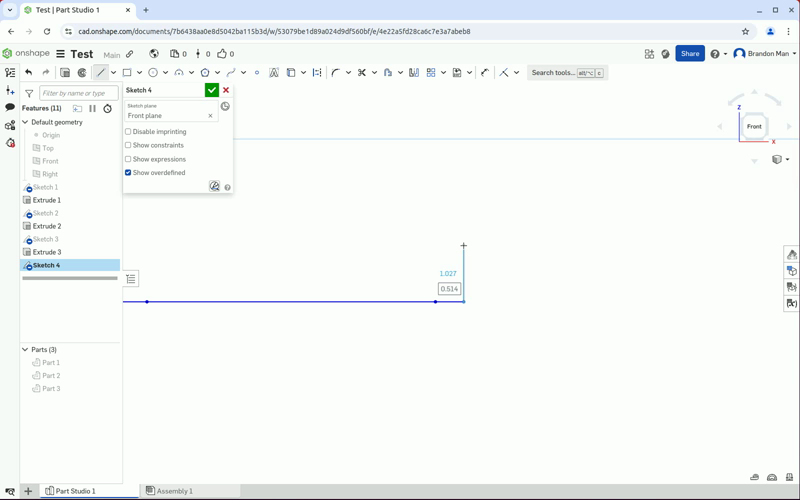
scroll(-6)
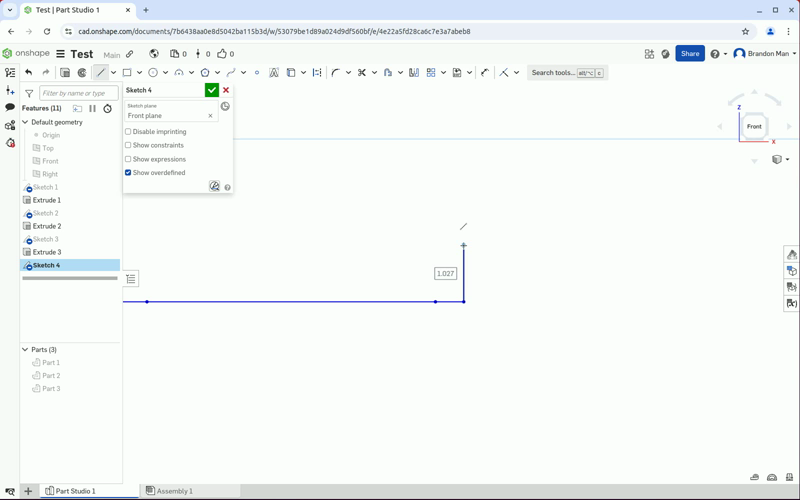
scroll(-6)
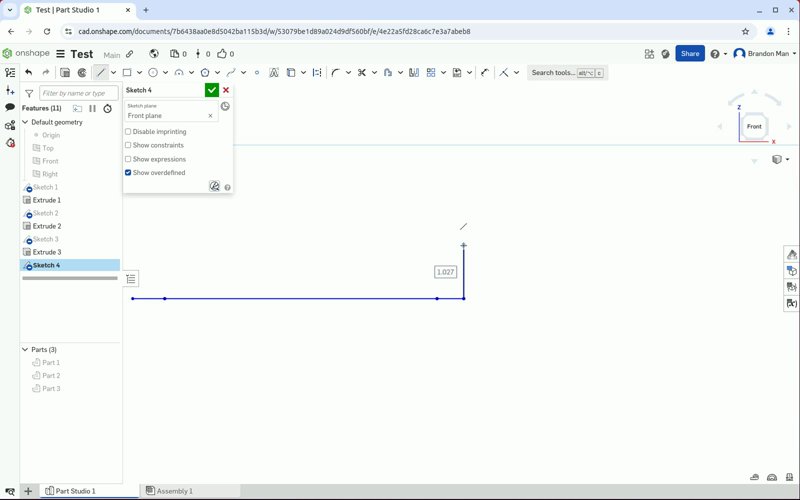
scroll(-6)
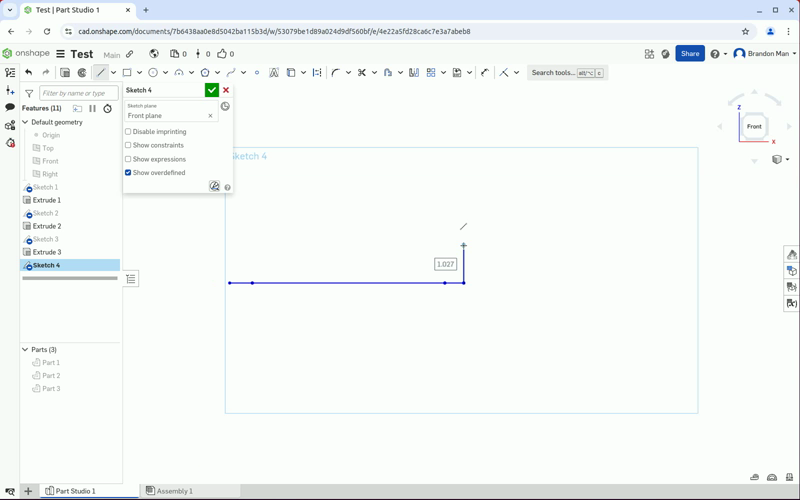
scroll(-6)
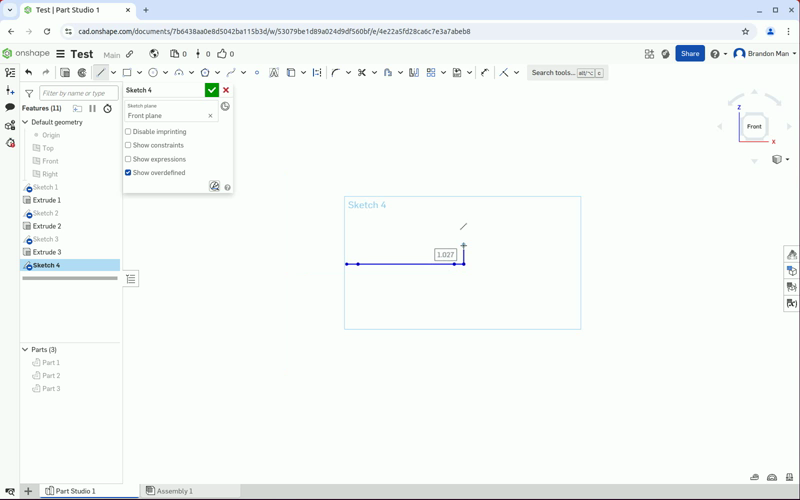
scroll(-6)
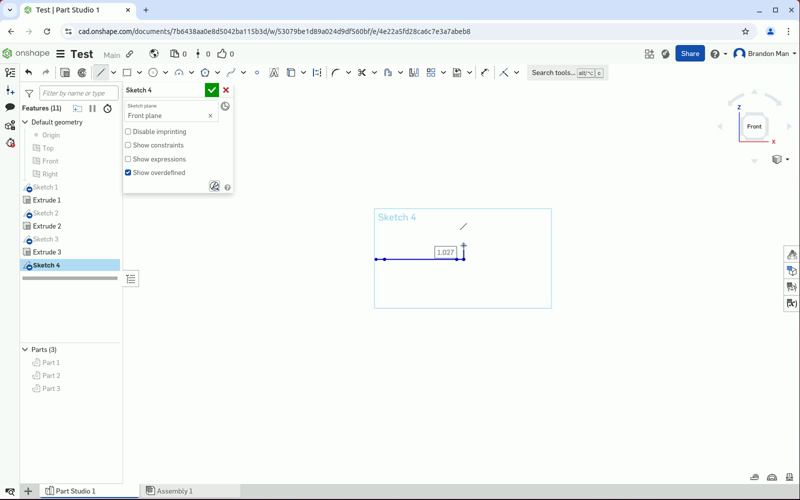
scroll(-6)
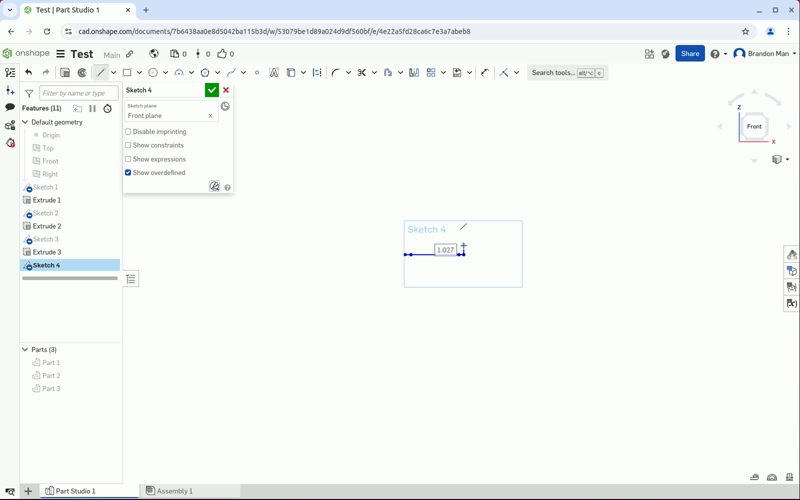
scroll(-6)
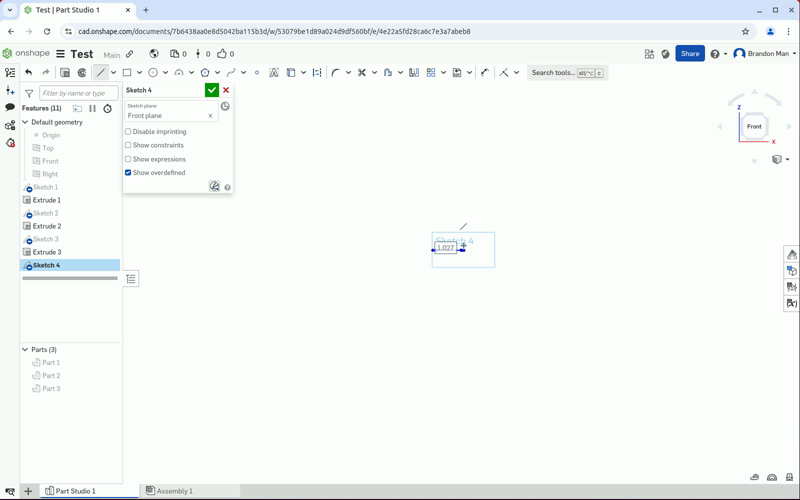
key_up(shift)
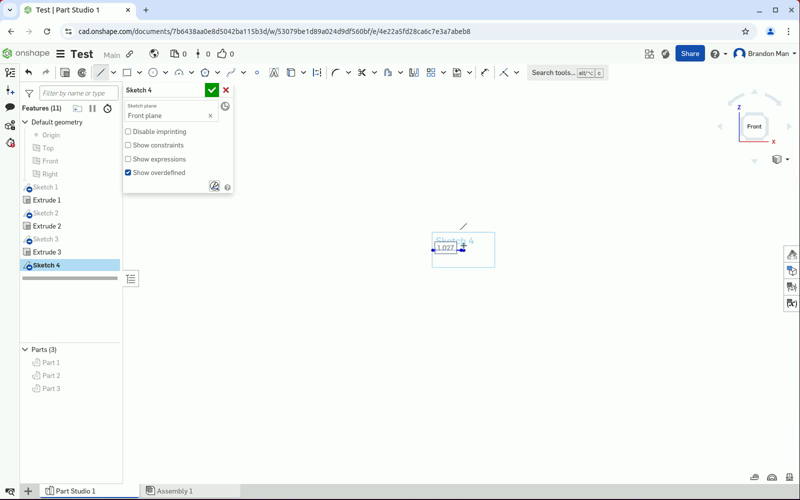
key_down(shift)
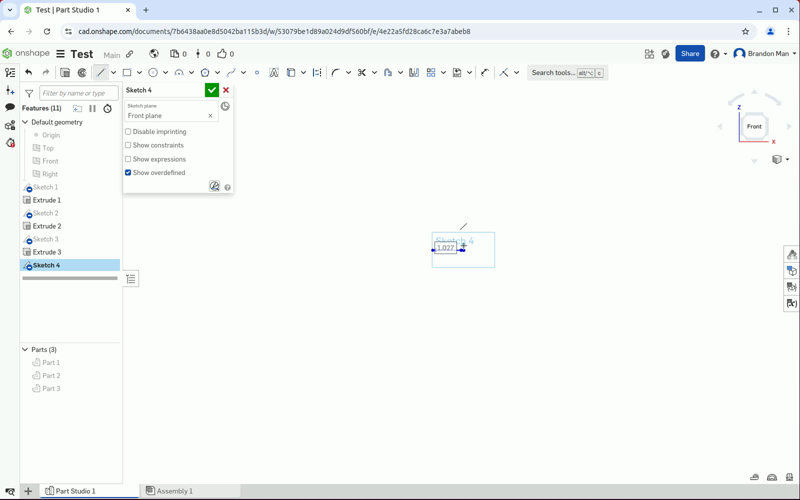
mouse_move(493, 245)
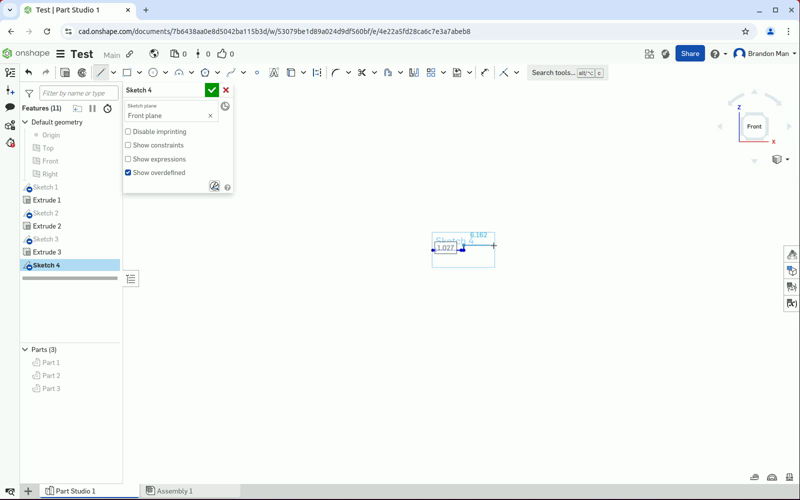
mouse_move(432, 245)
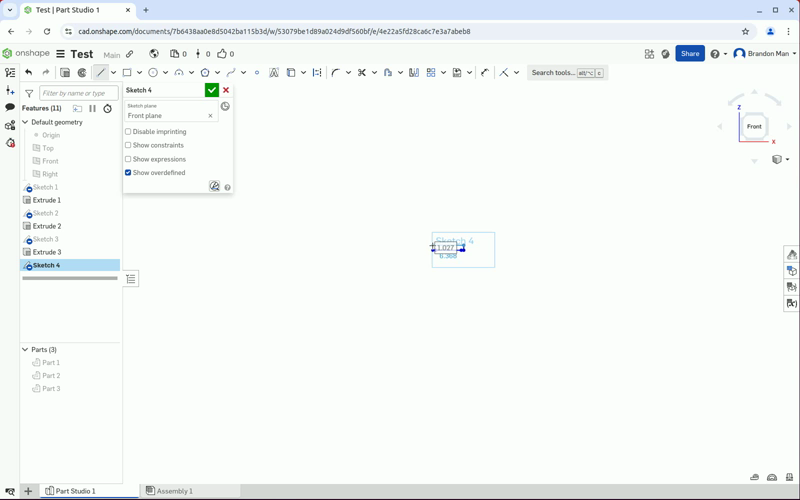
click(432, 245)
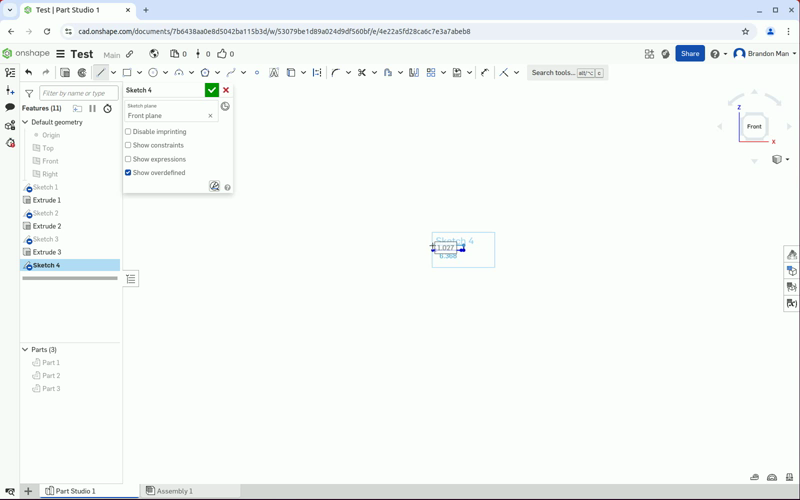
key_up(shift)
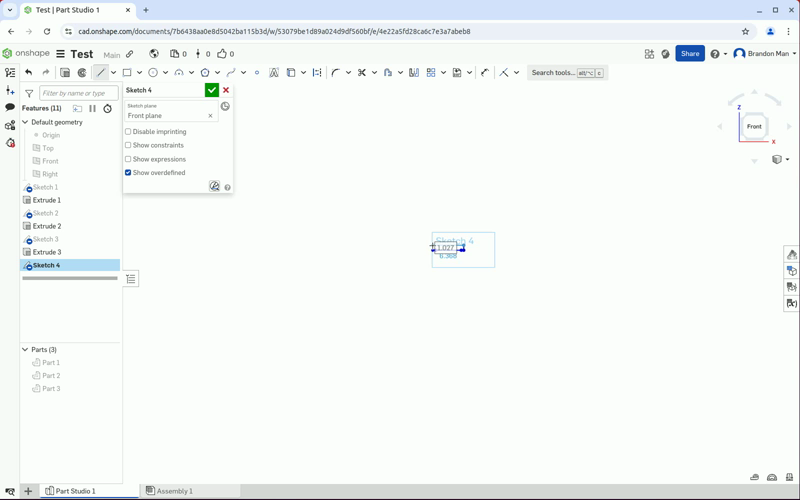
mouse_move(462, 245)
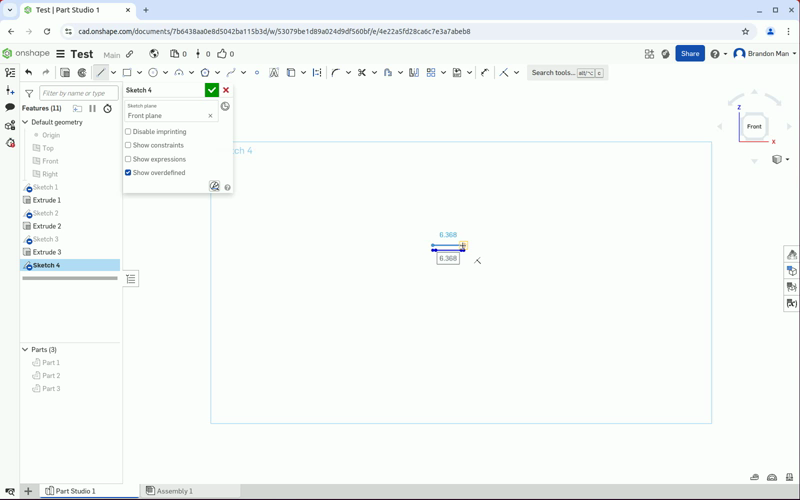
key_down(shift)
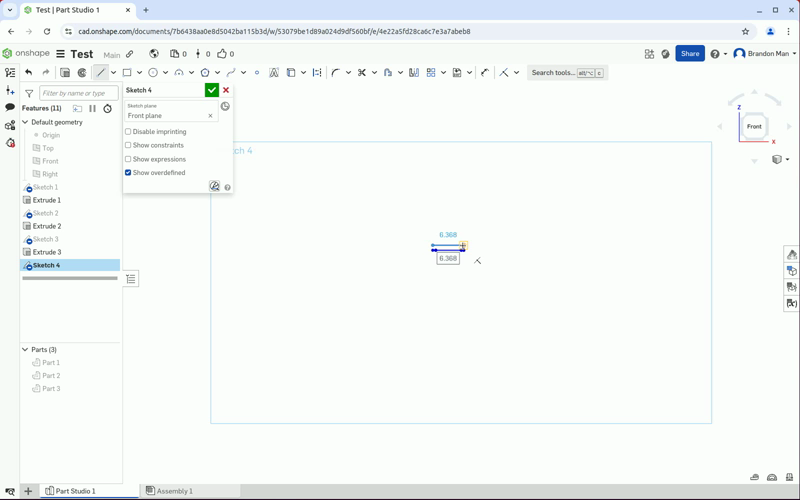
mouse_move(432, 250)
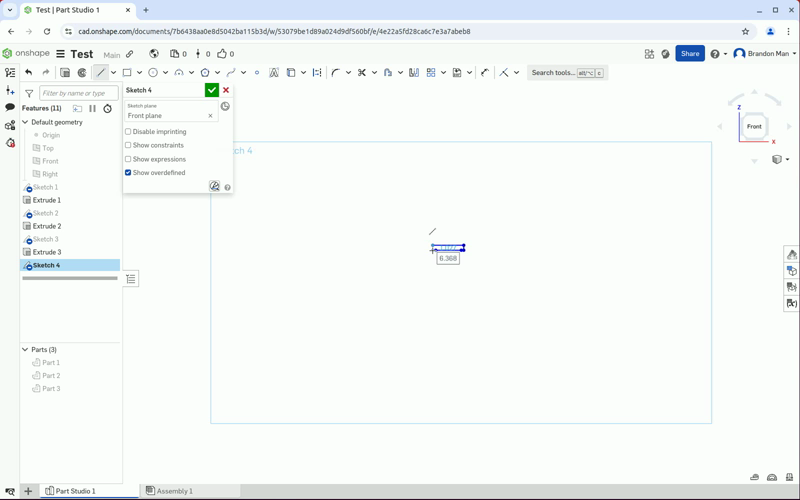
scroll(6)
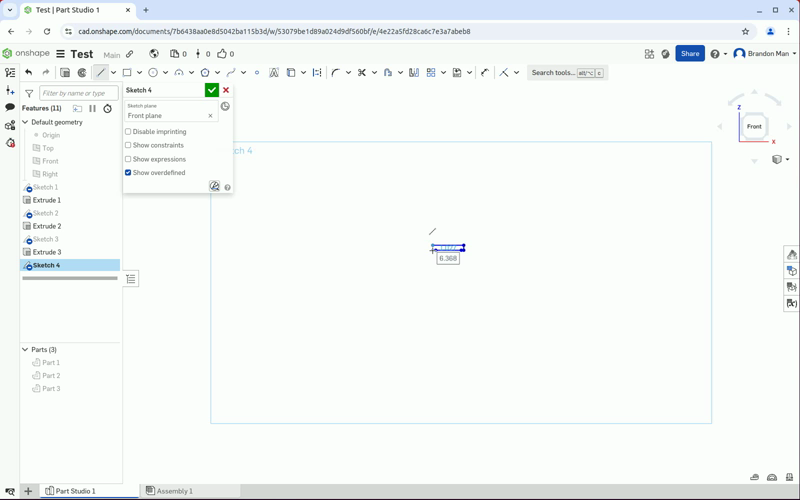
scroll(6)
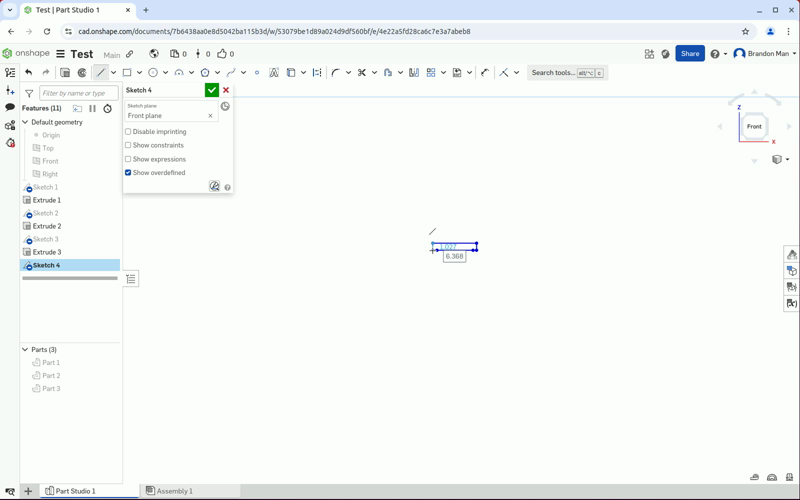
scroll(6)
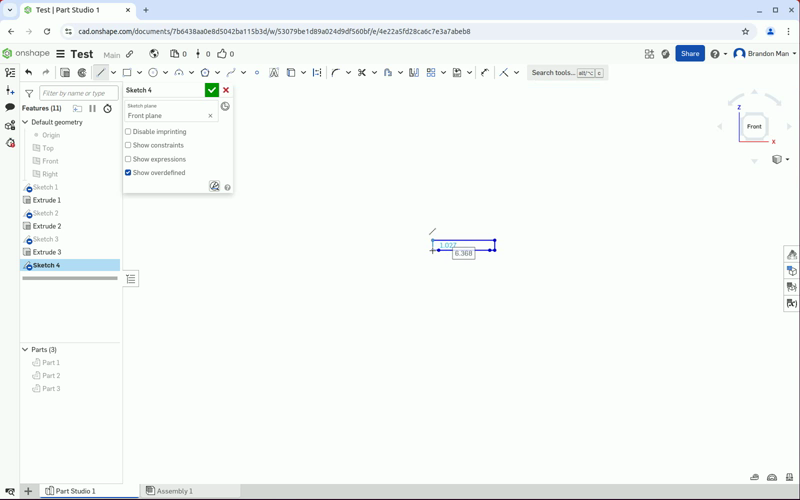
scroll(6)
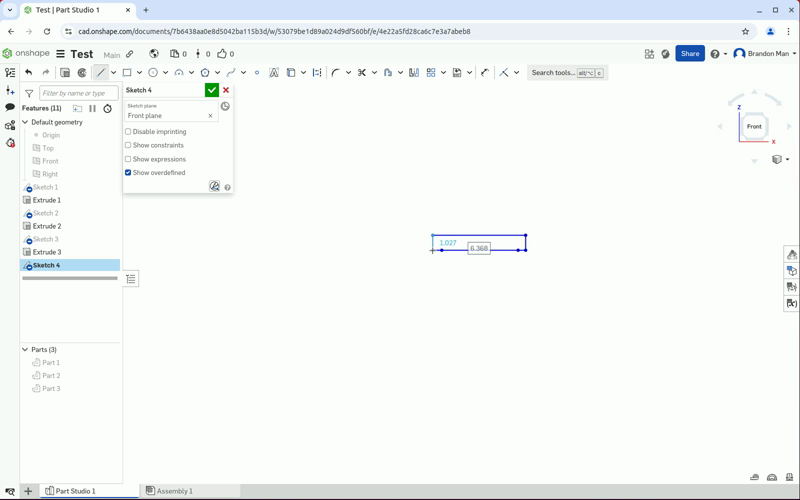
scroll(6)
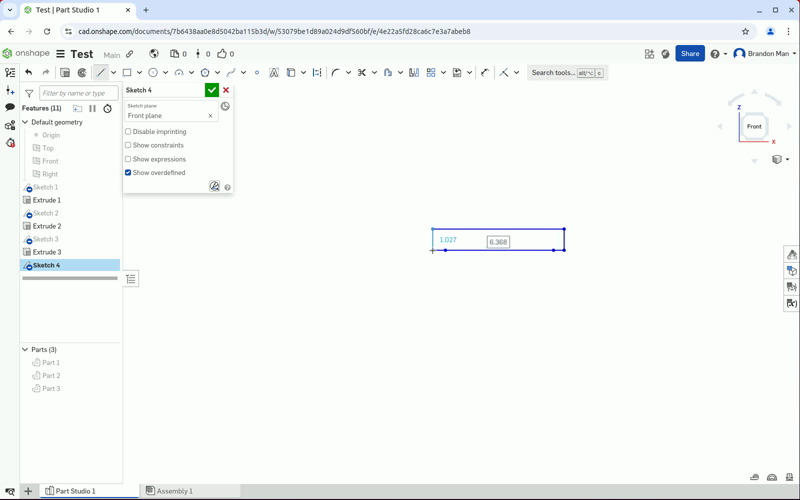
scroll(6)
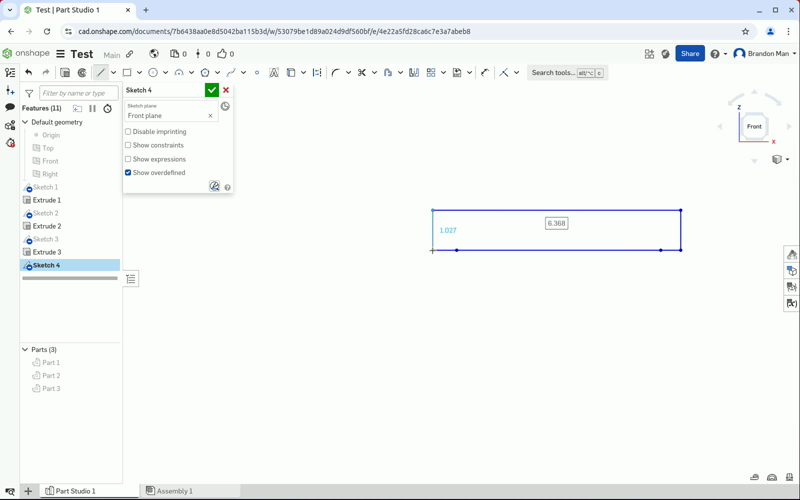
scroll(6)
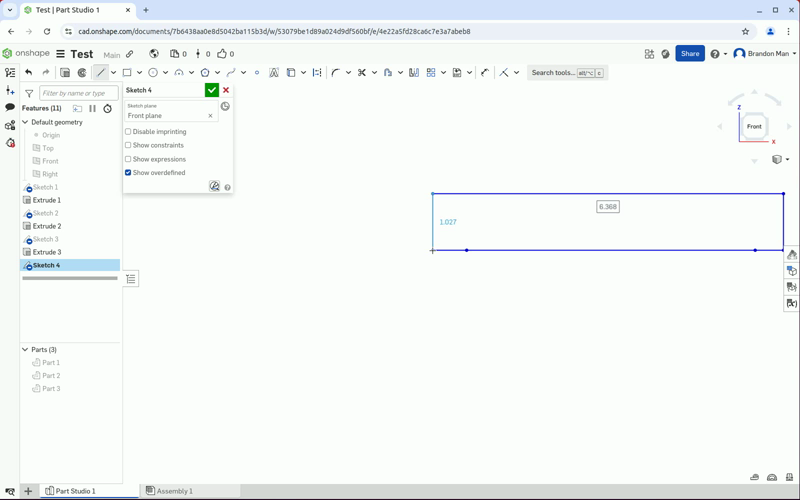
key_up(shift)
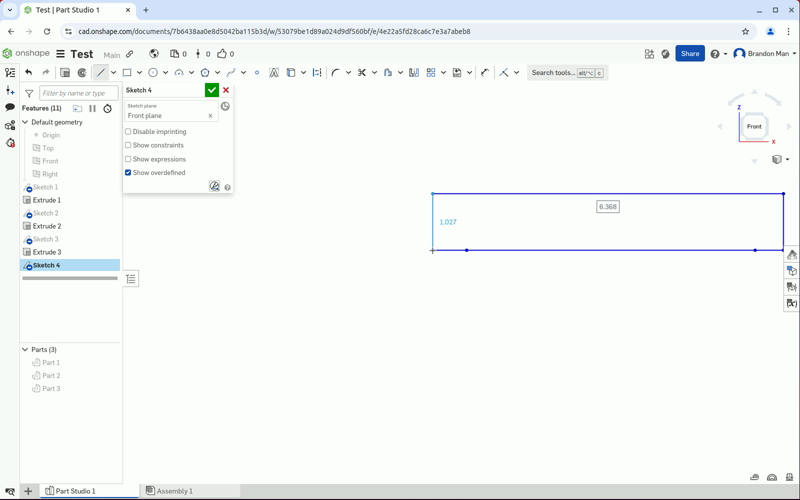
click(432, 250)
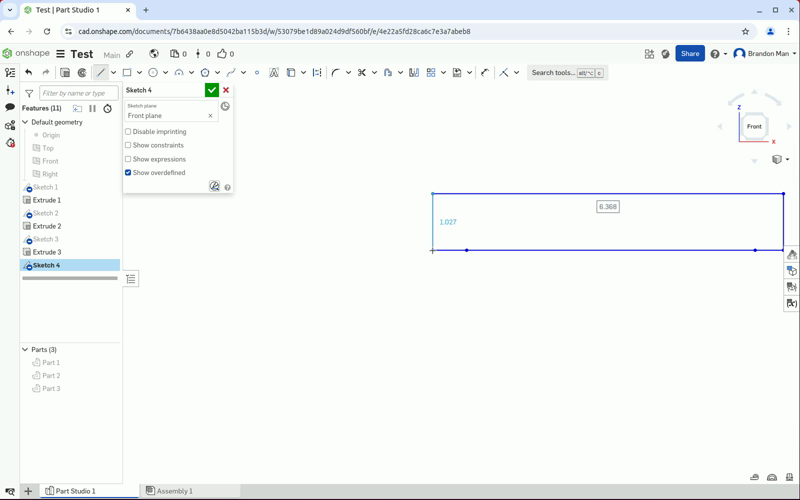
scroll(-6)
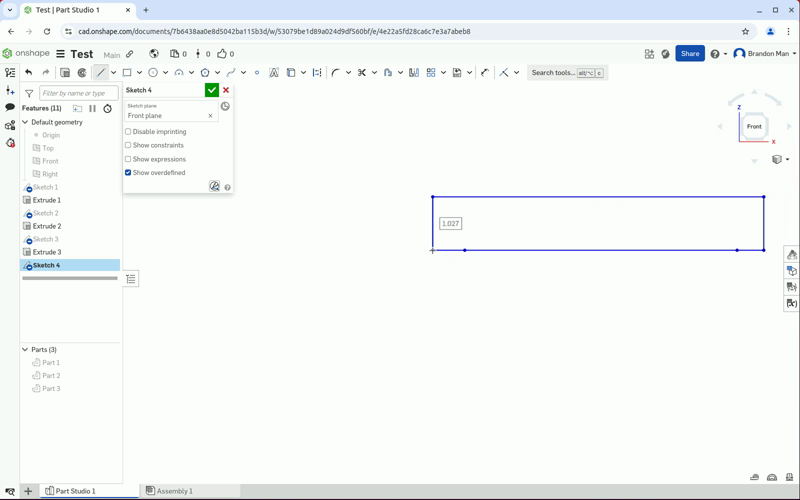
scroll(-6)
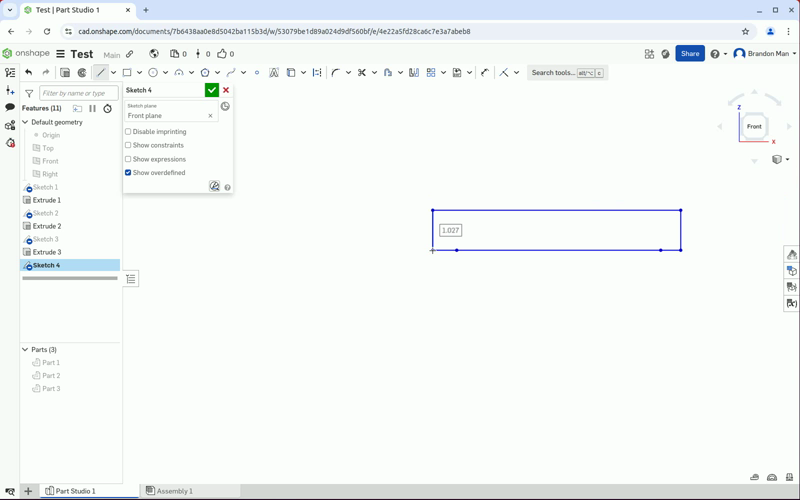
scroll(-6)
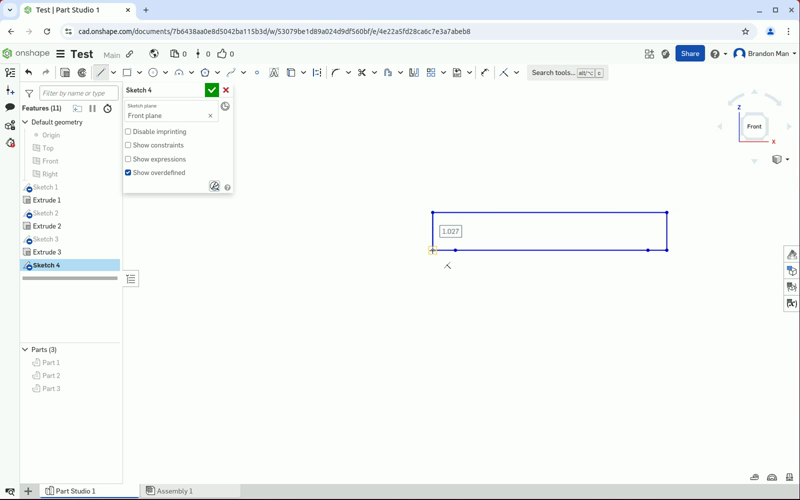
scroll(-6)
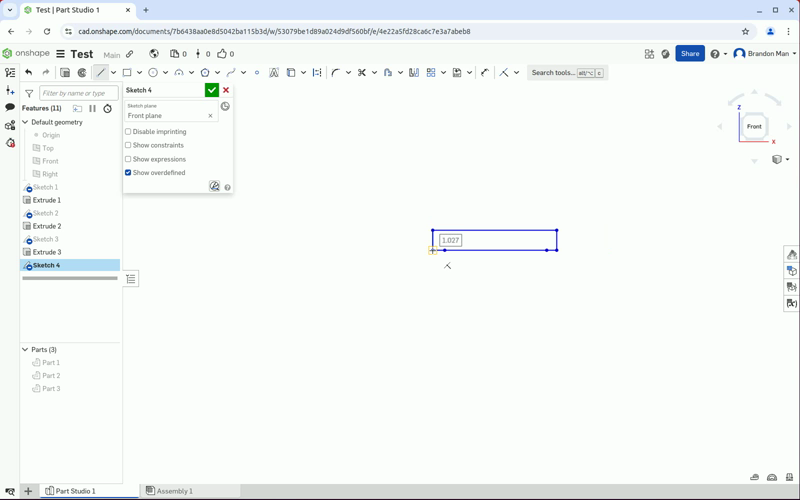
scroll(-6)
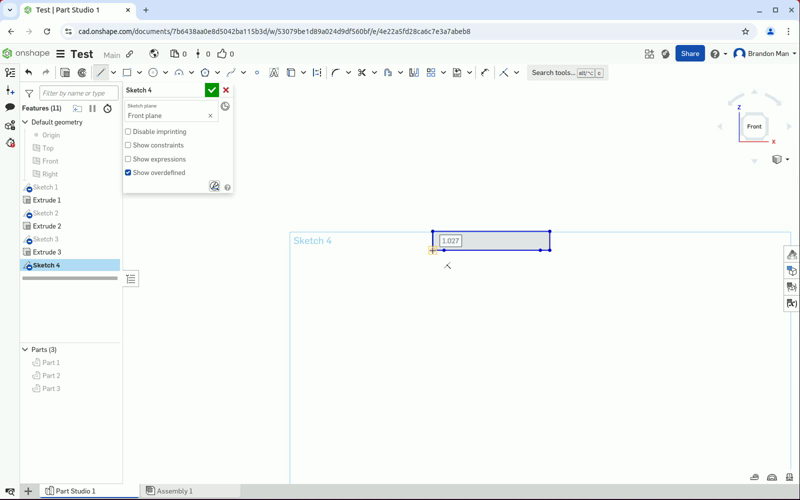
scroll(-6)
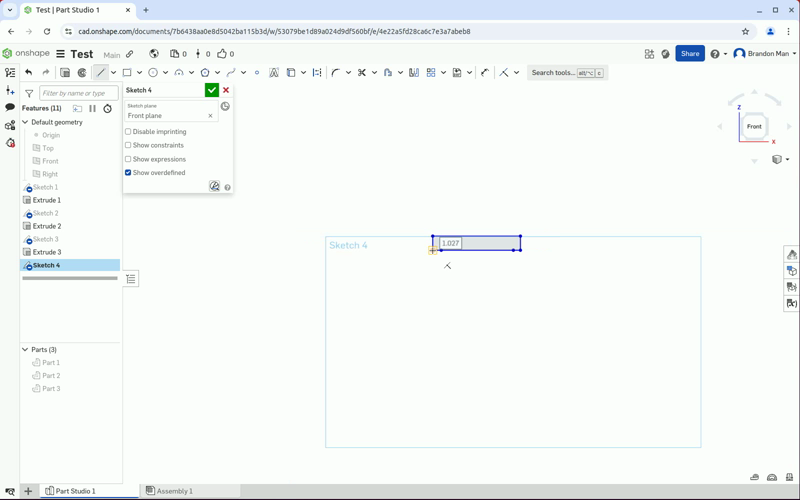
scroll(-6)
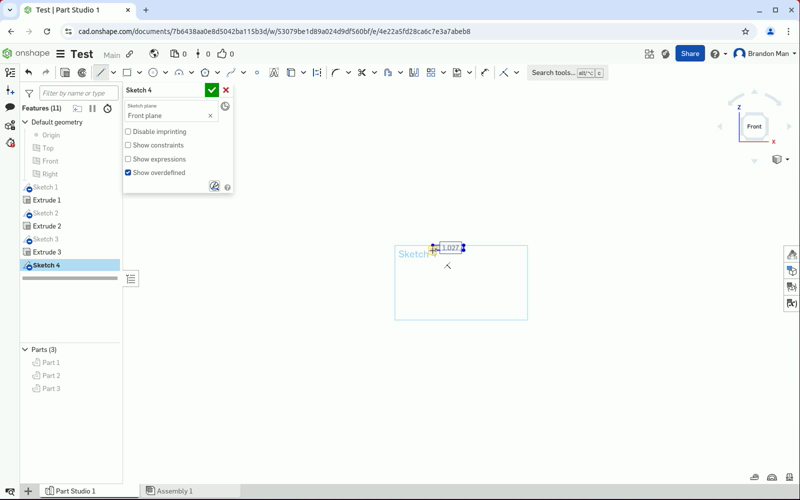
key(esc)
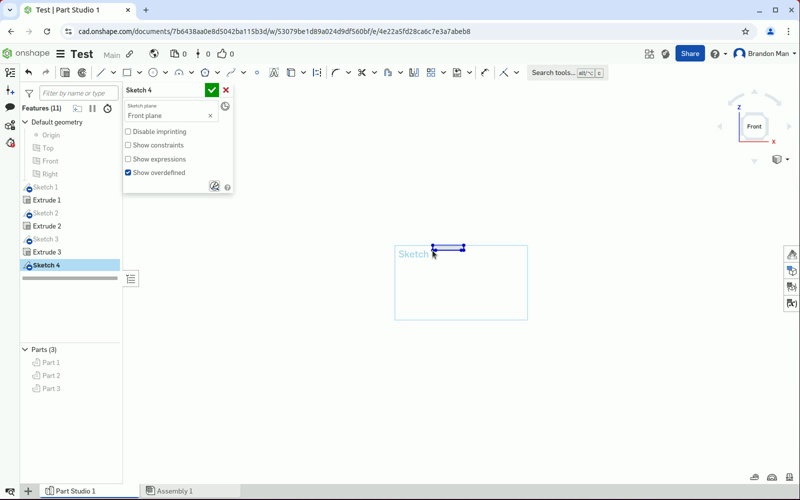
mouse_move(441, 249)
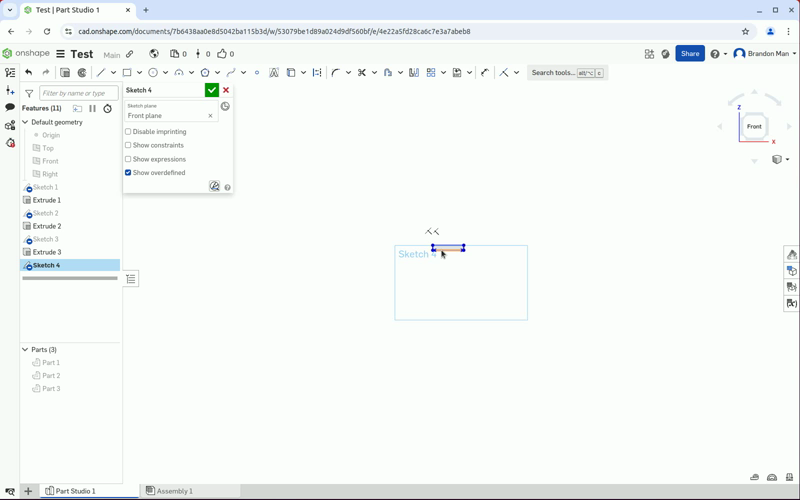
scroll(6)
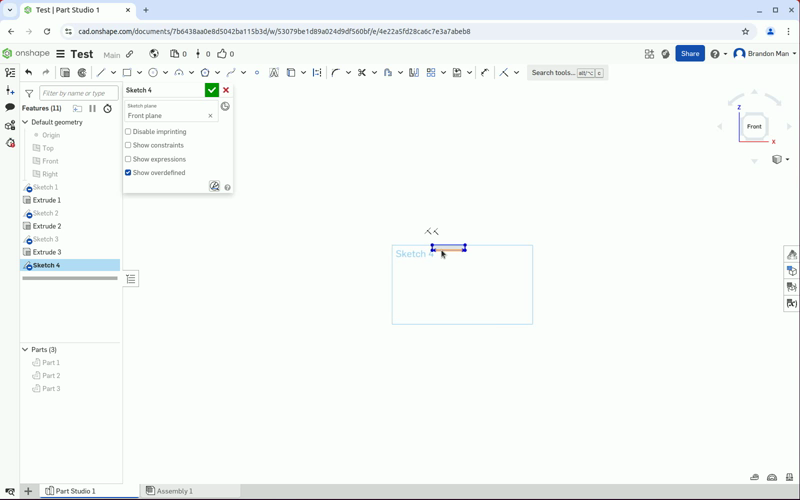
scroll(6)
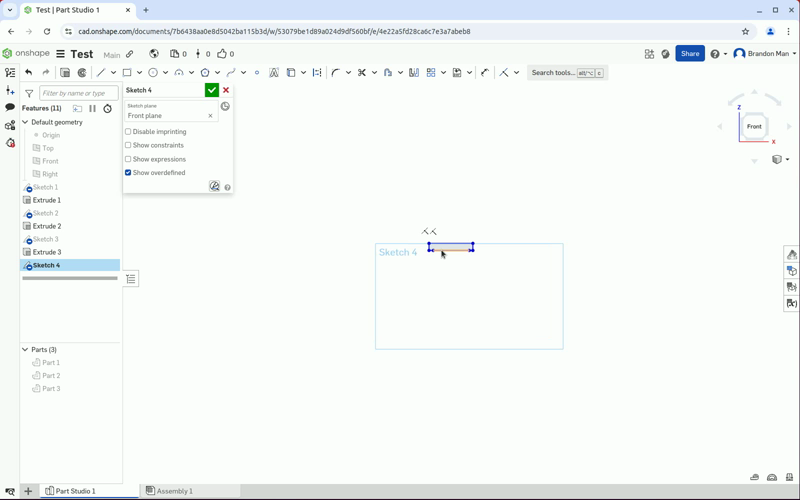
scroll(6)
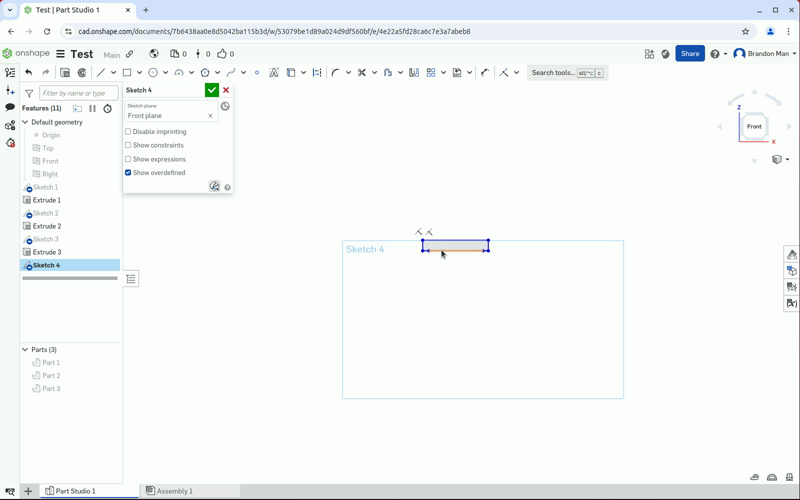
scroll(6)
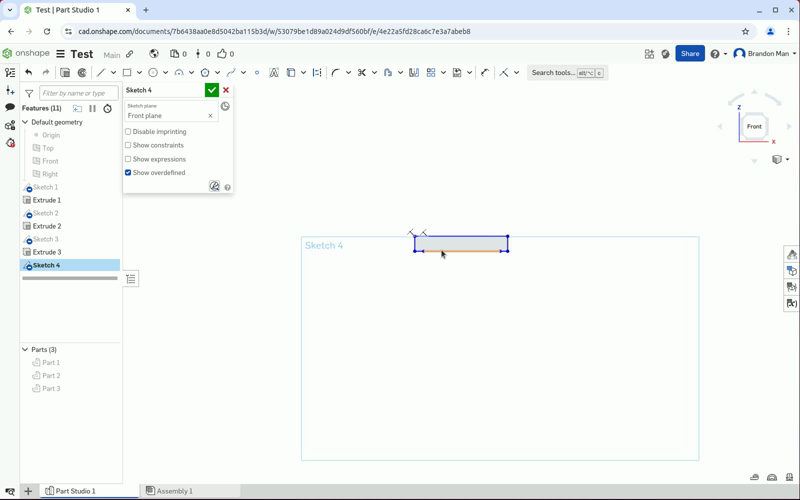
scroll(6)
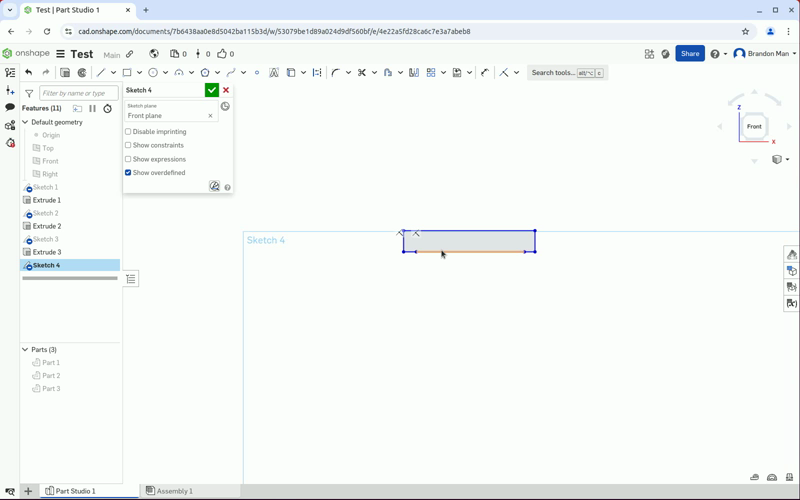
scroll(6)
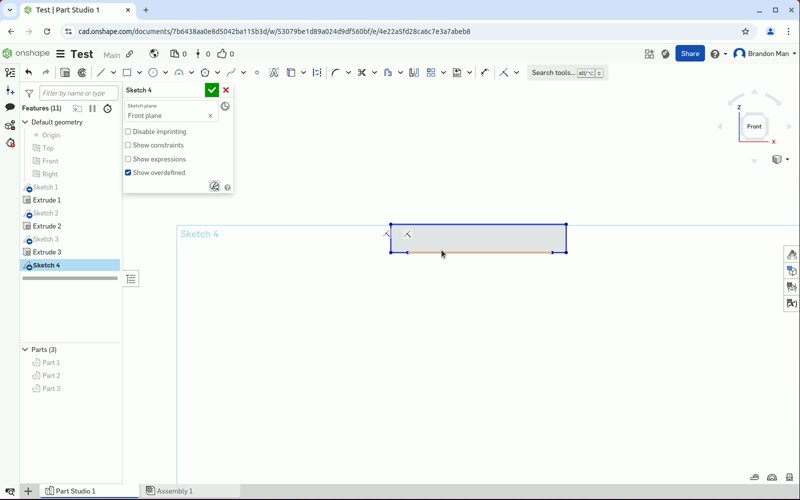
scroll(6)
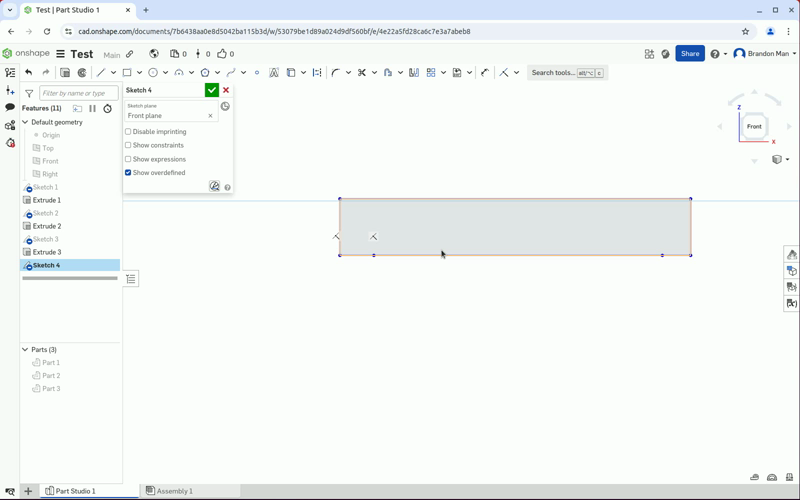
click(441, 249)
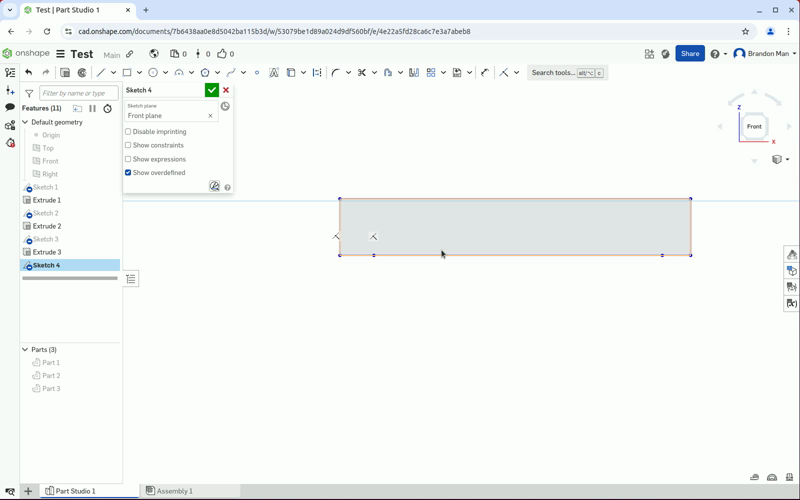
scroll(-6)
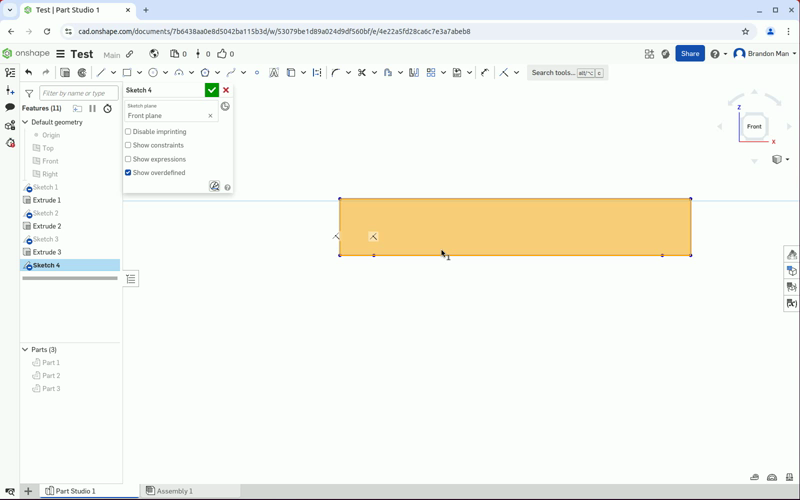
scroll(-6)
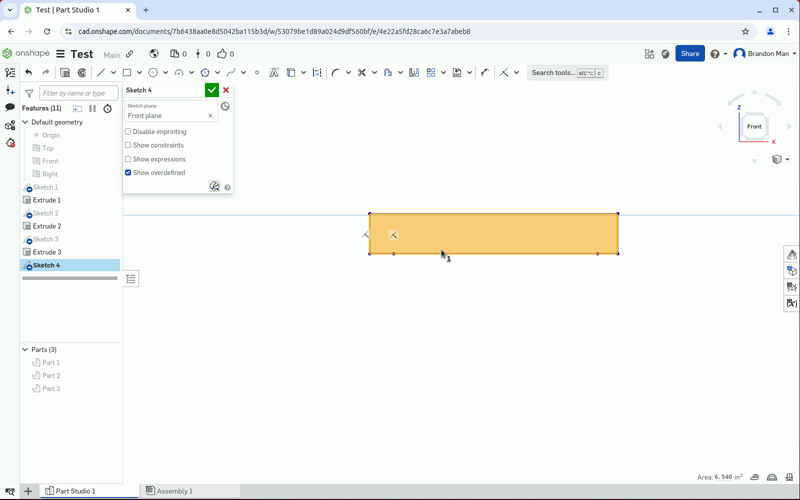
scroll(-6)
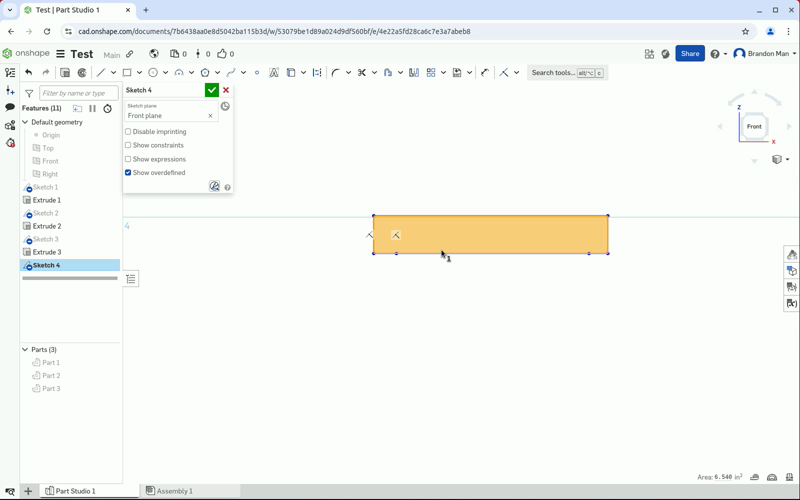
scroll(-6)
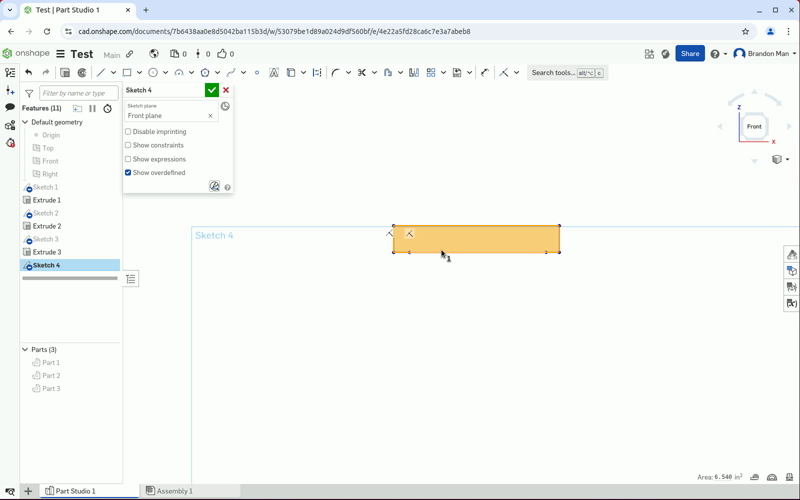
scroll(-6)
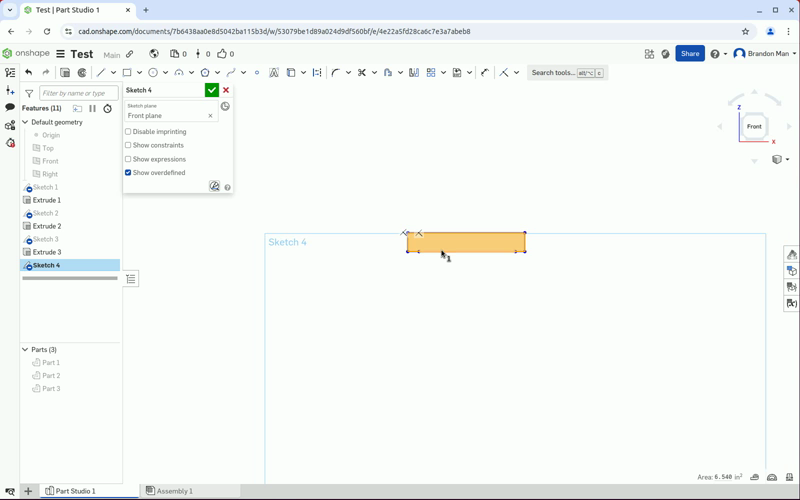
scroll(-6)
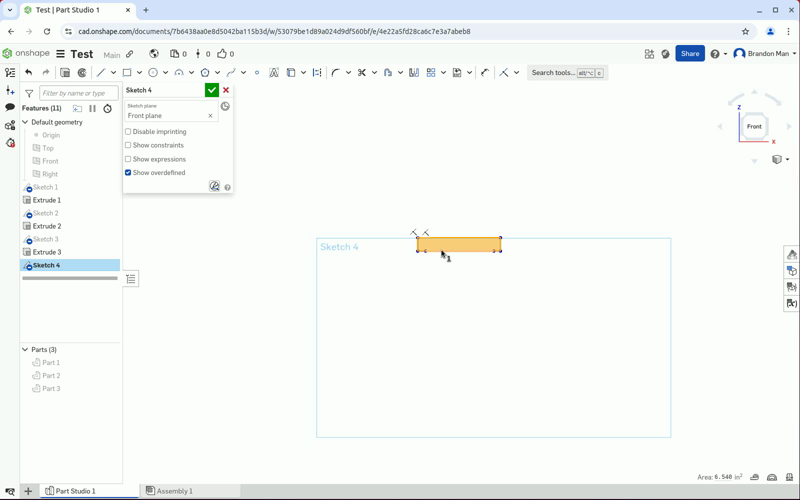
scroll(-6)
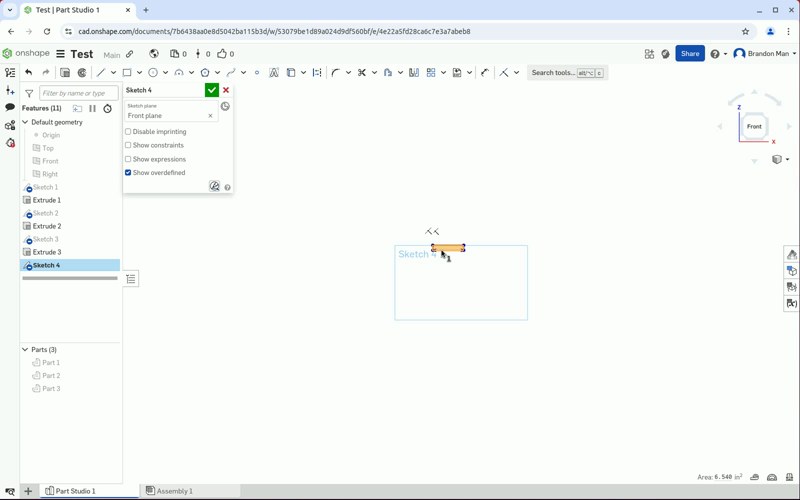
mouse_move(73, 352)
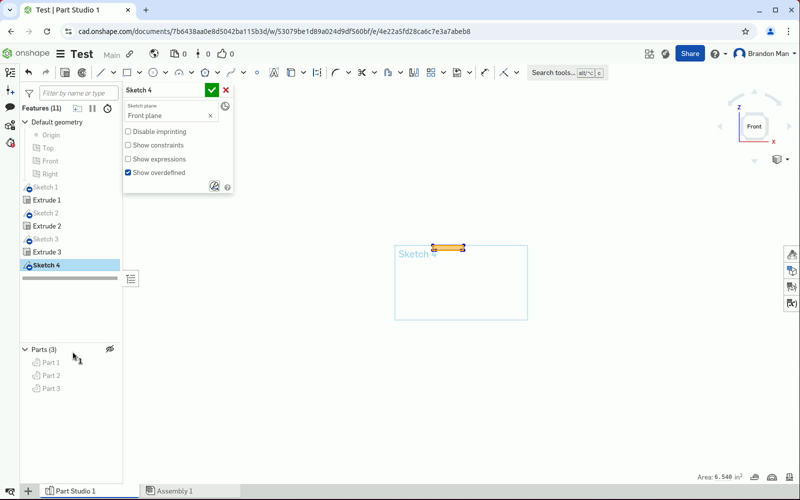
key(shift+y)
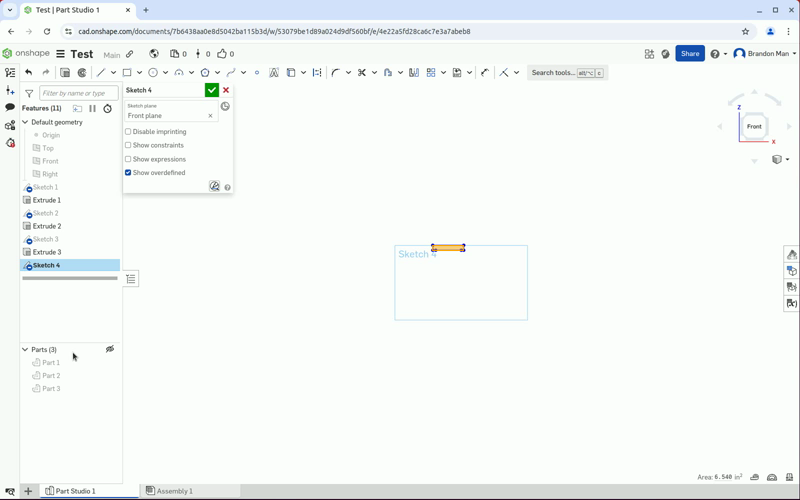
key(shift+e)
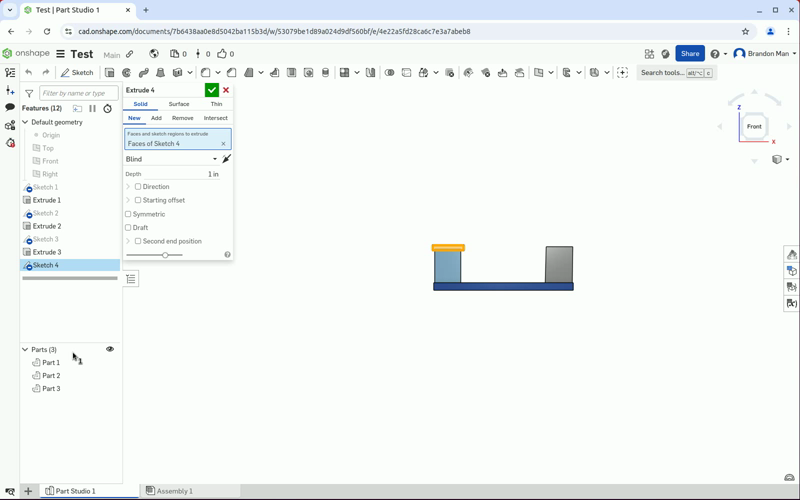
mouse_move(143, 106)
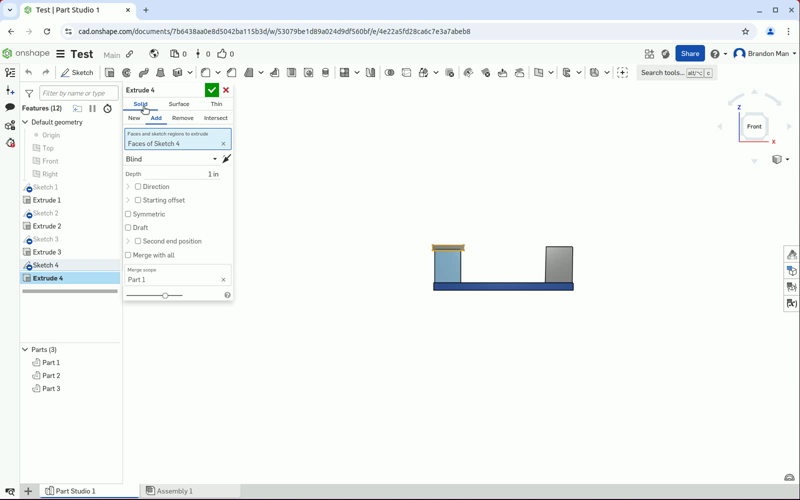
click(143, 106)
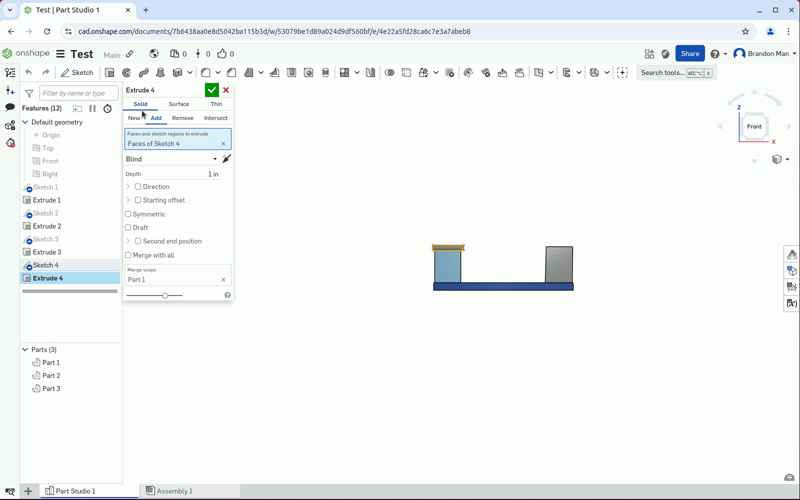
mouse_move(137, 120)
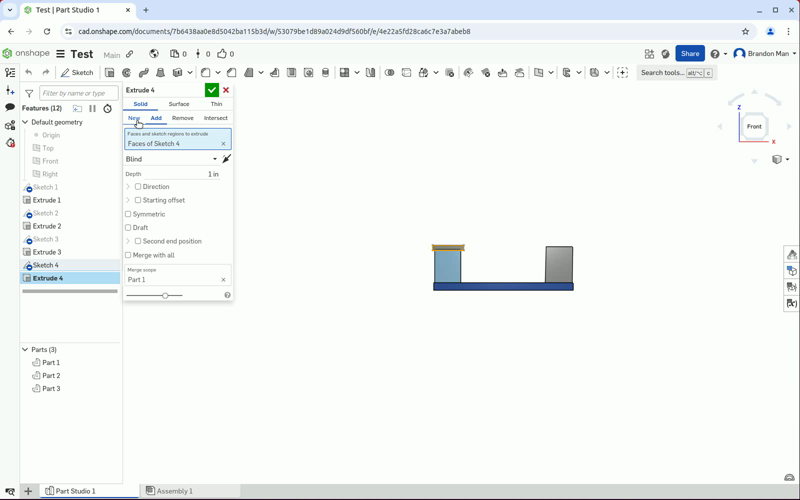
click(137, 120)
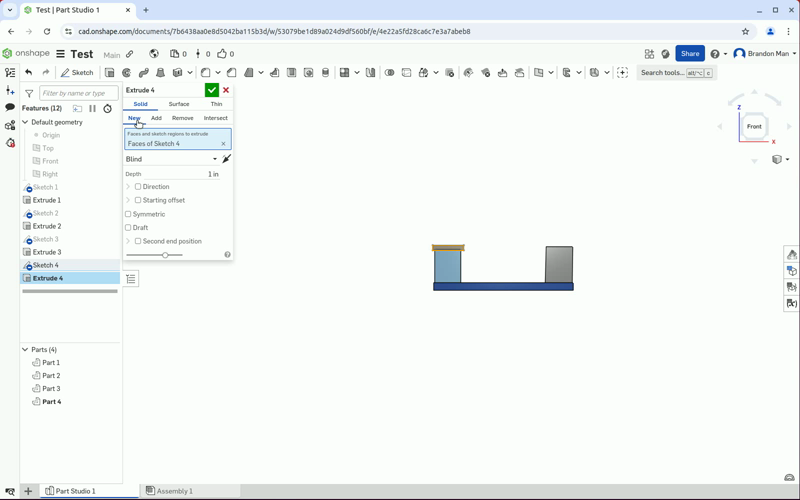
key(tab, 4)
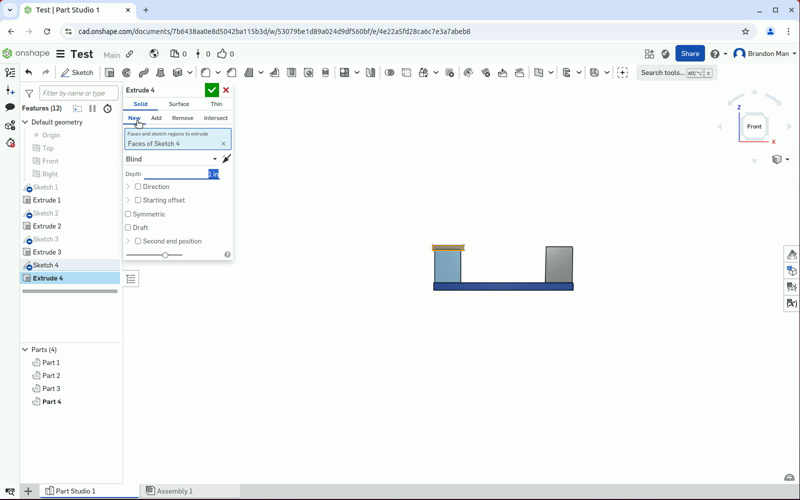
text(5.778)
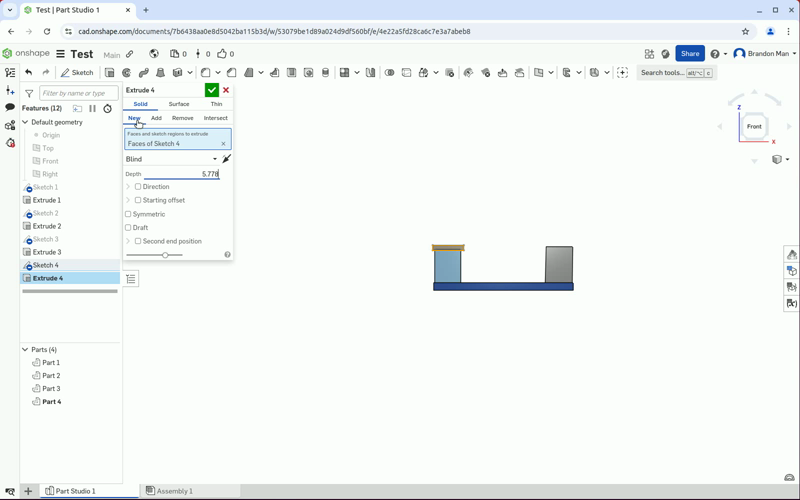
key(tab, 3)
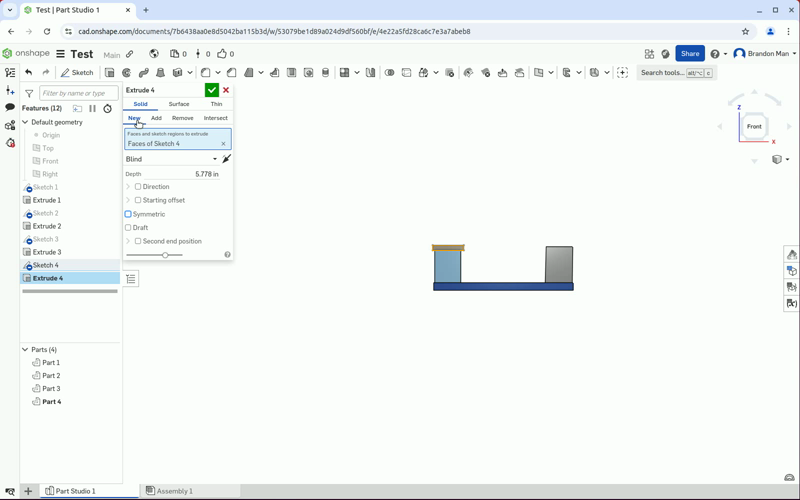
key(space)
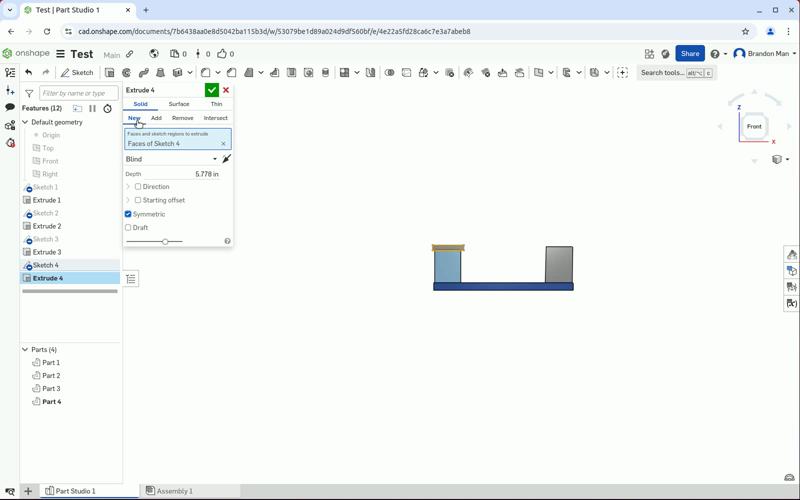
key(enter)
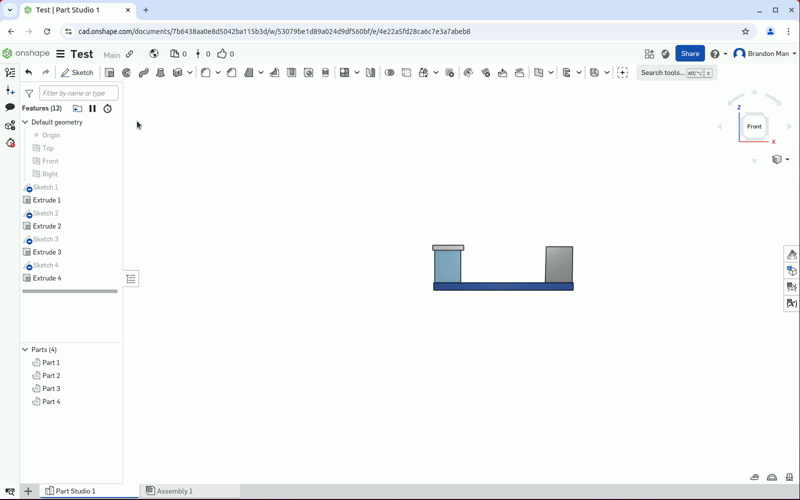
key(shift+h)
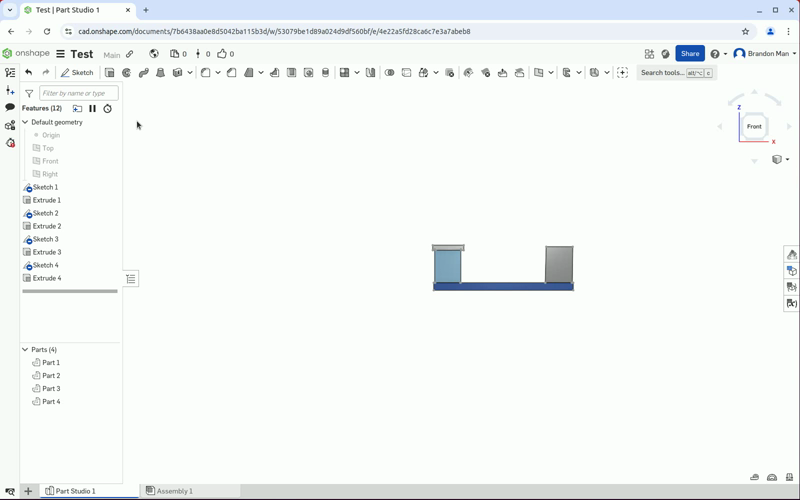
key(shift+h)
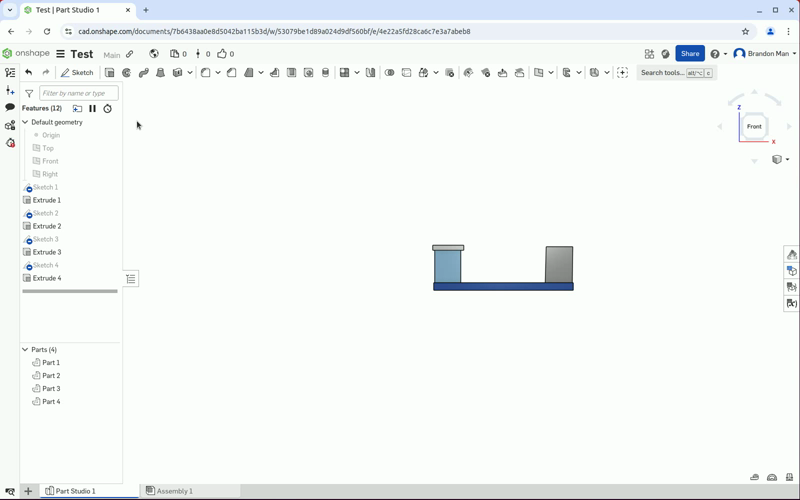
mouse_move(73, 189)
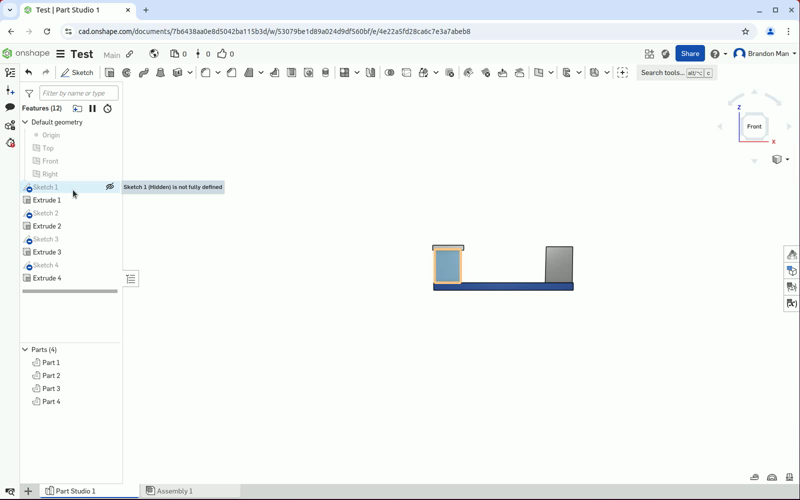
click(73, 189)
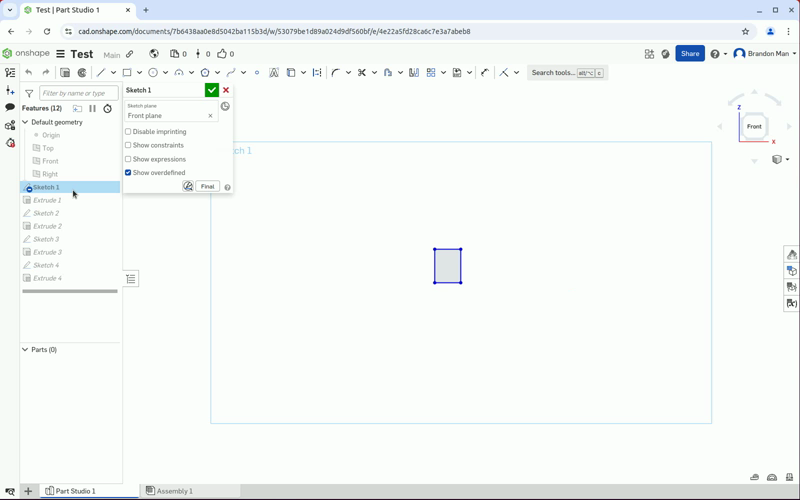
mouse_move(229, 92)
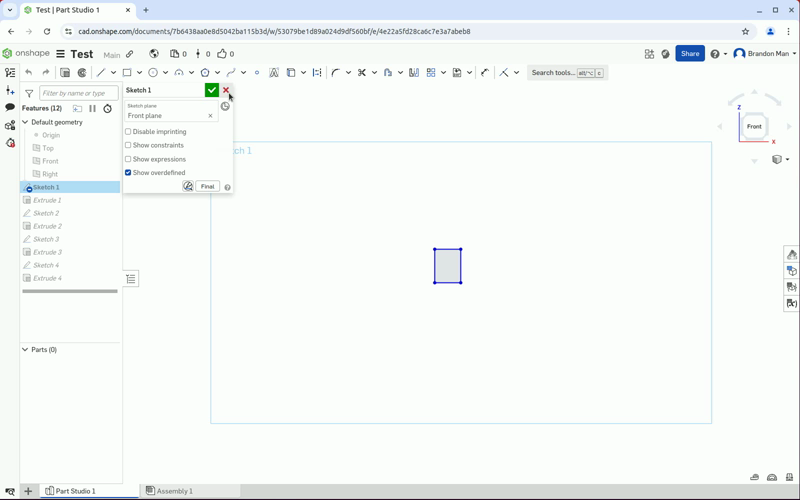
click(229, 92)
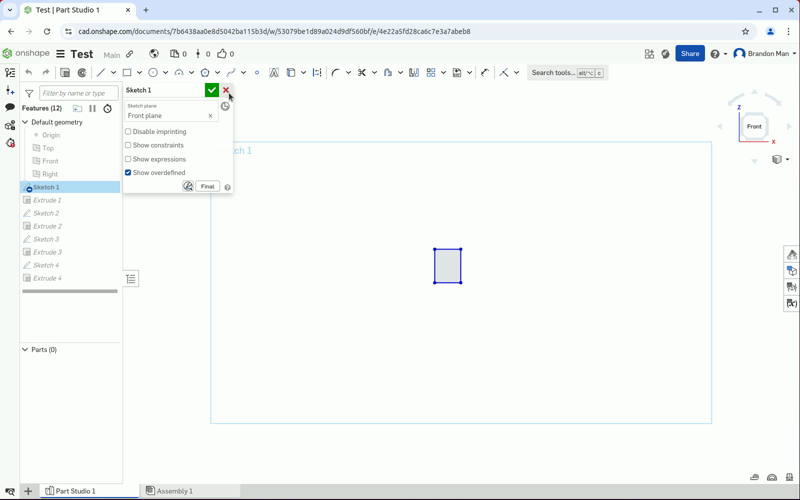
key(shift+s)
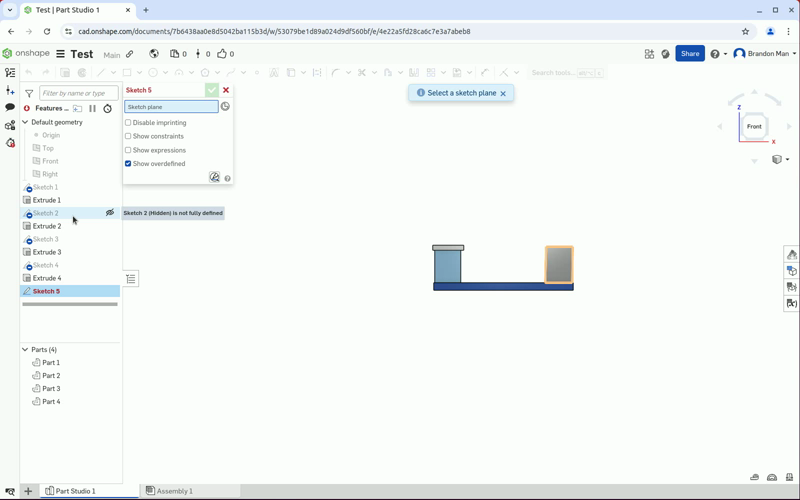
scroll(3)
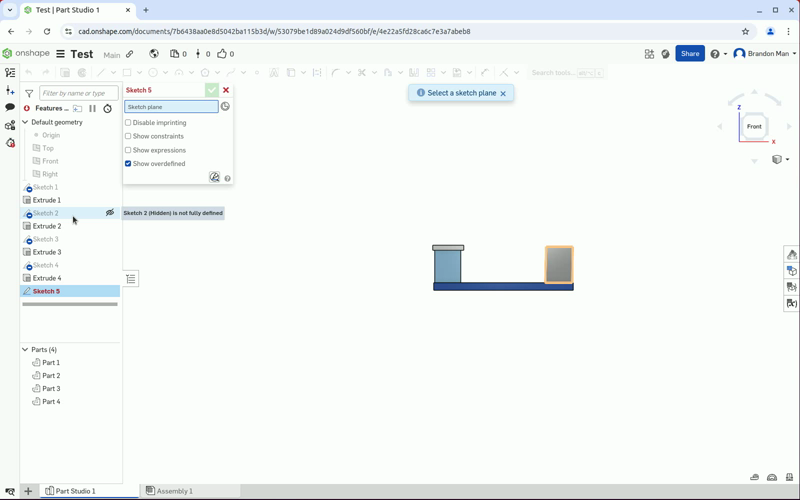
mouse_move(73, 163)
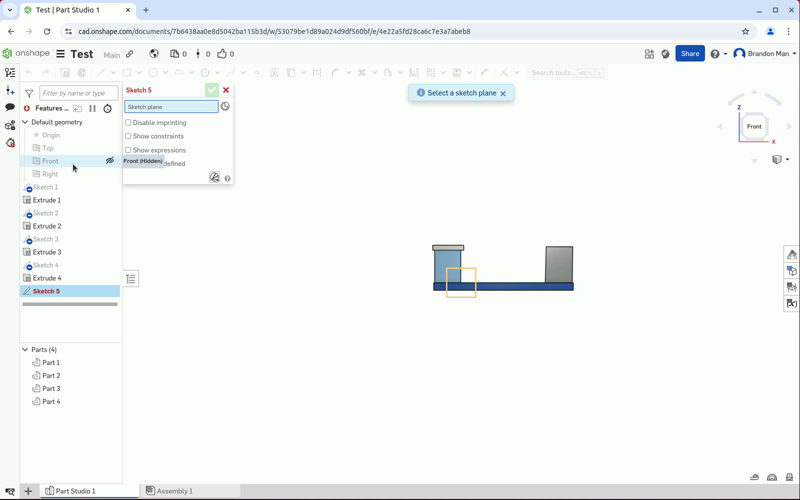
click(73, 163)
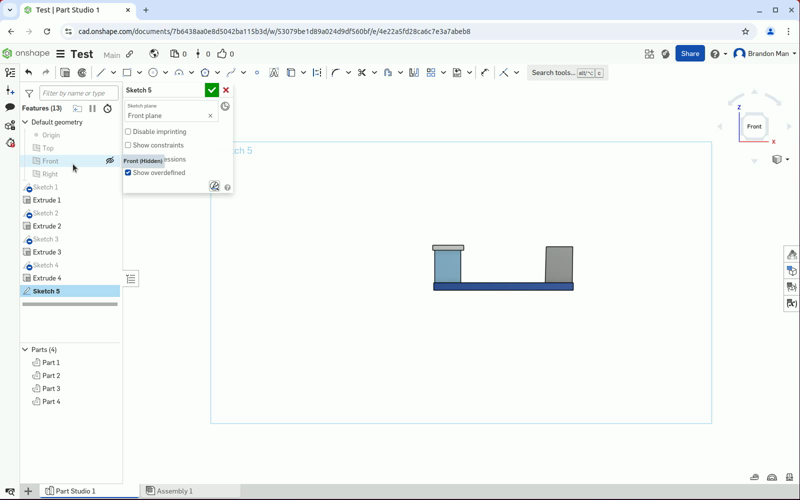
mouse_move(73, 352)
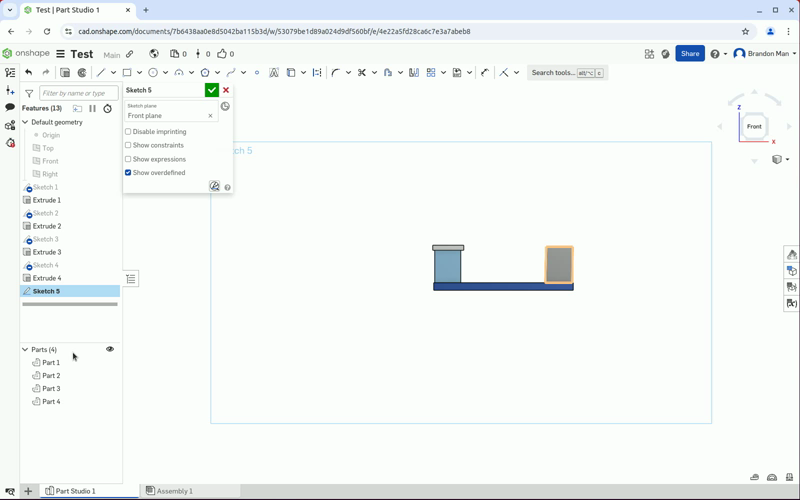
key(y)
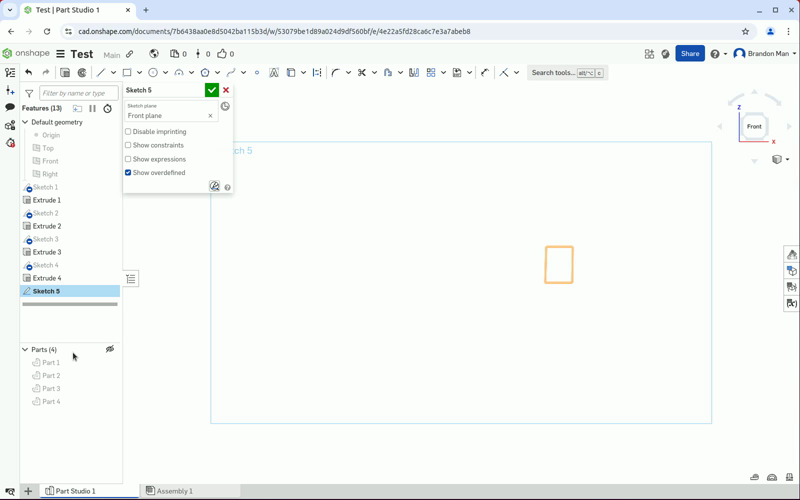
key(l)
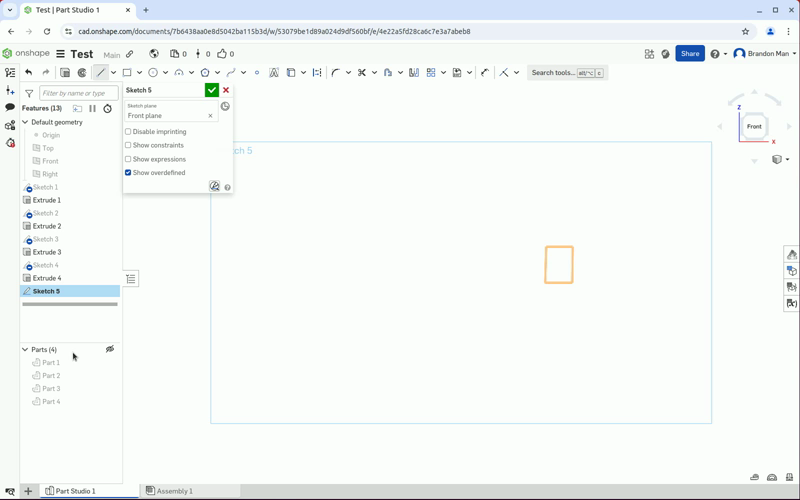
key_down(shift)
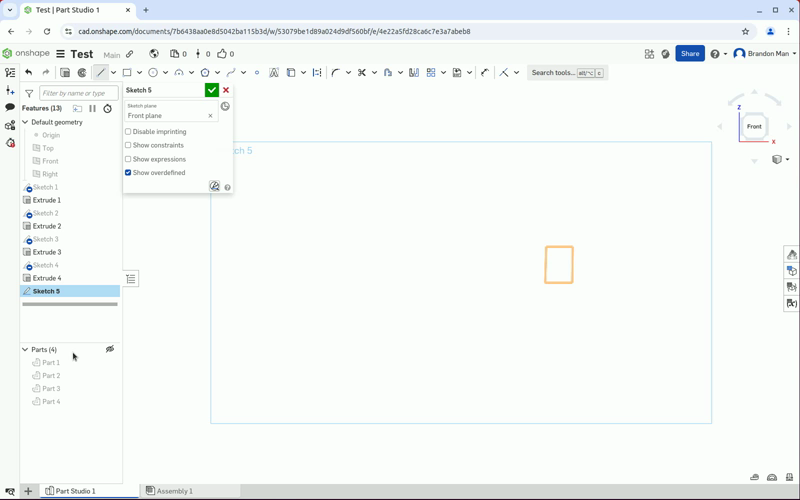
mouse_move(542, 247)
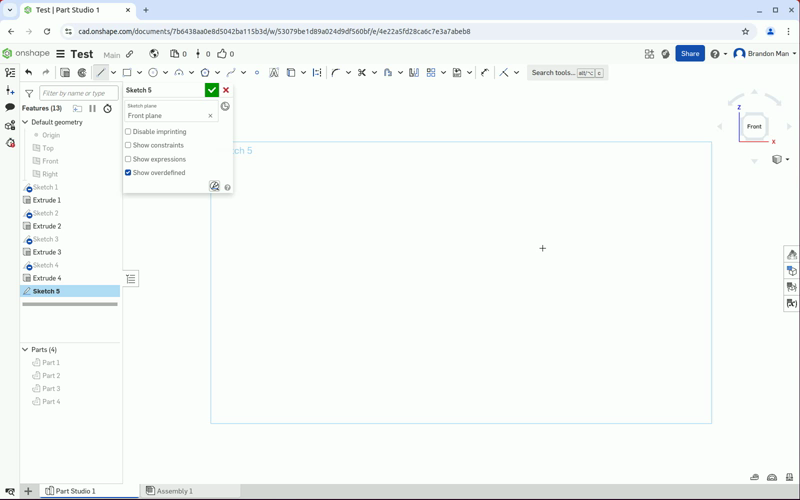
click(542, 247)
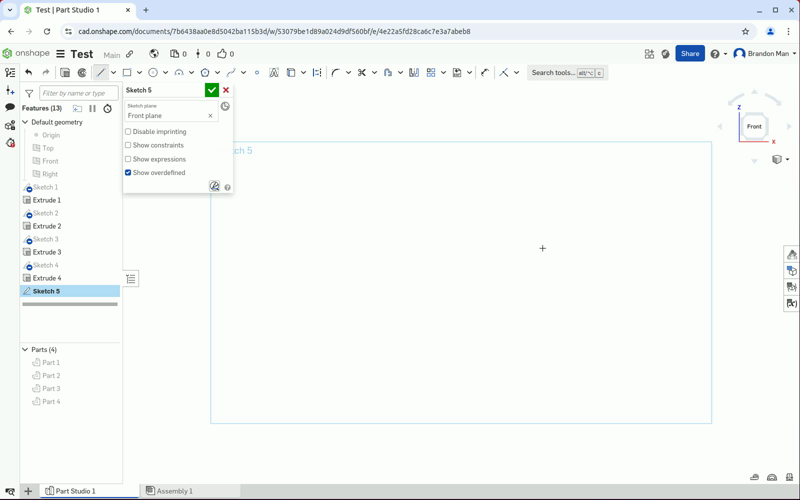
key_up(shift)
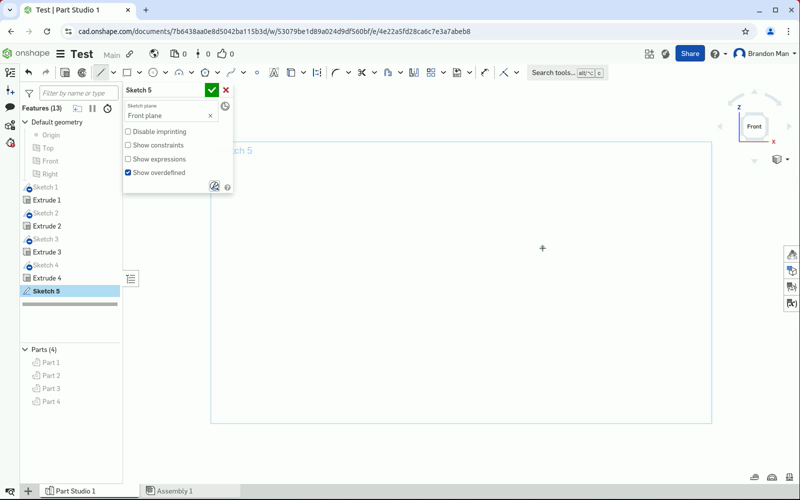
key_down(shift)
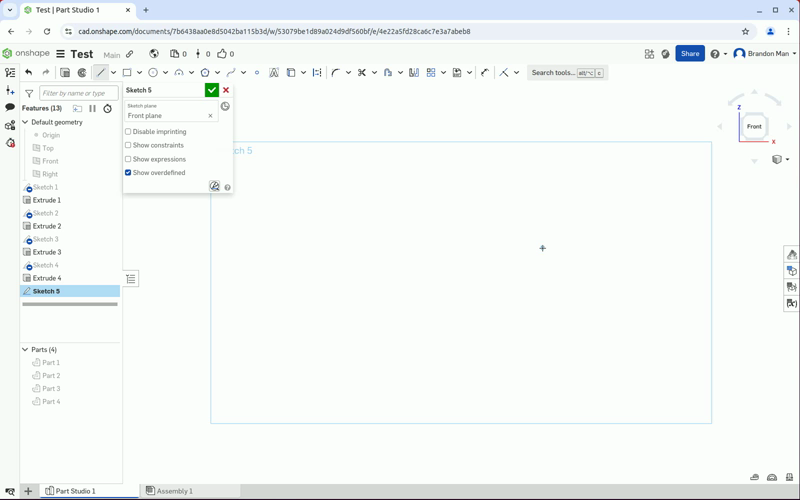
mouse_move(572, 247)
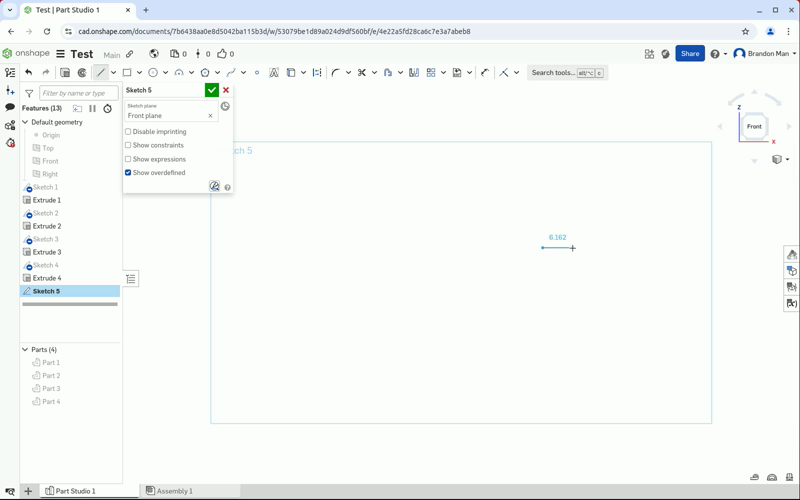
mouse_move(546, 247)
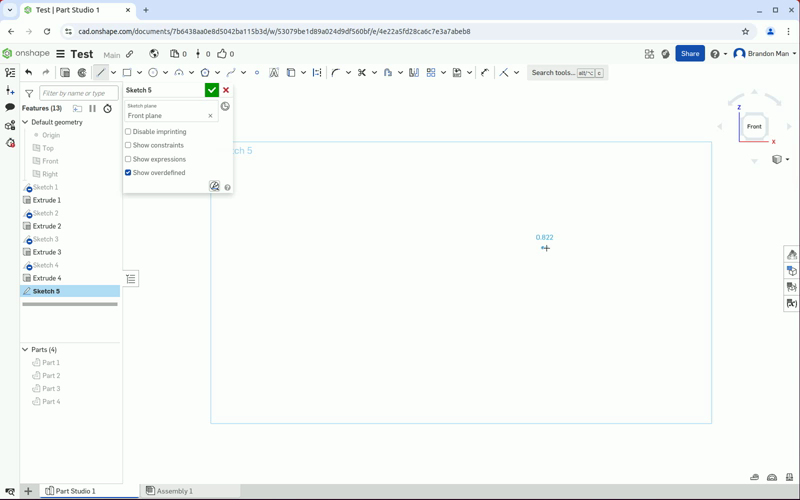
scroll(6)
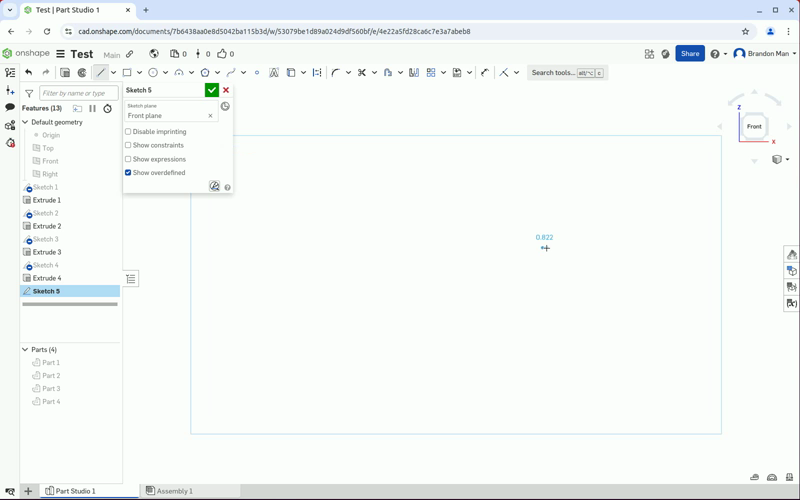
scroll(6)
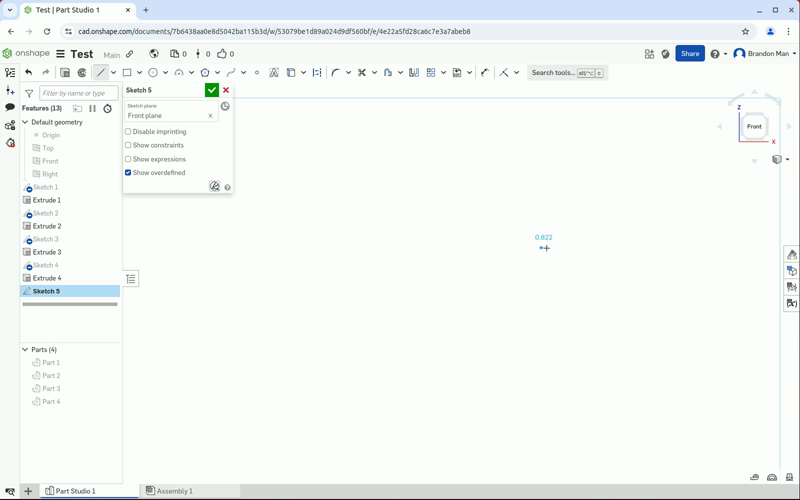
scroll(6)
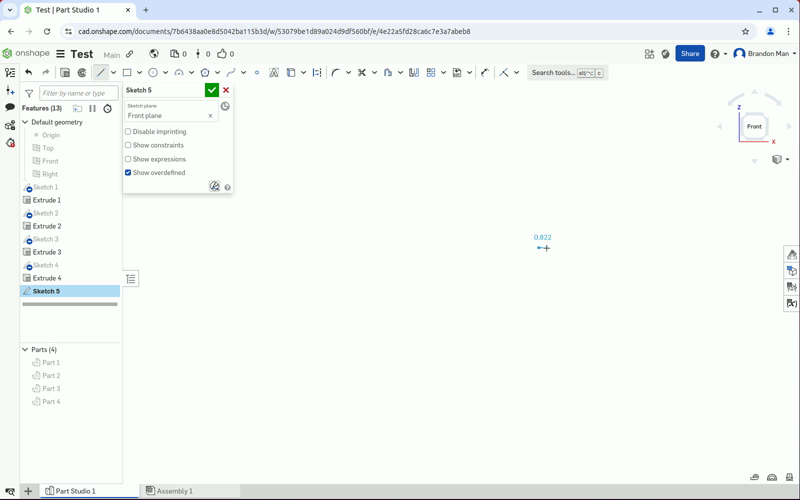
scroll(6)
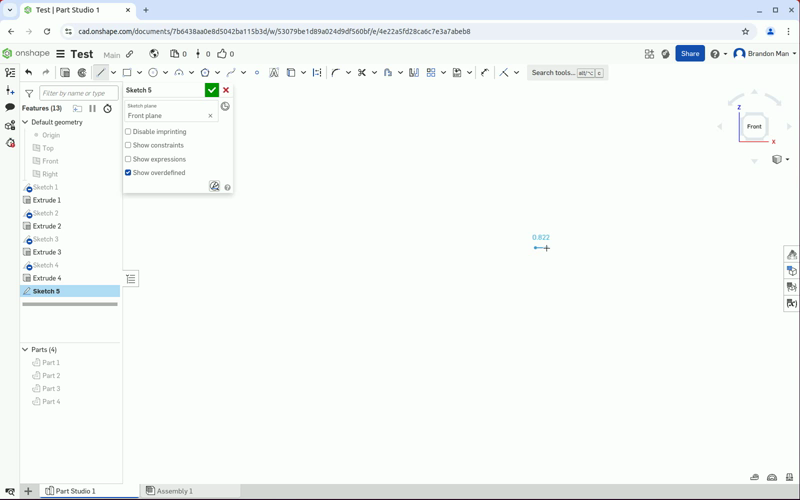
scroll(6)
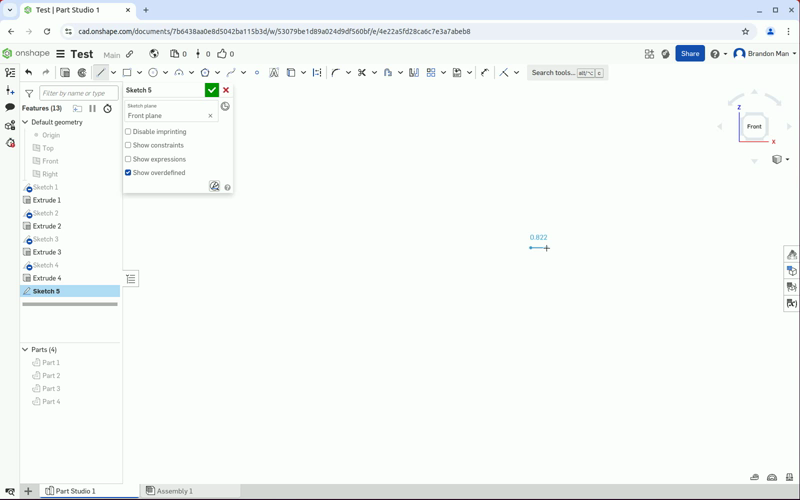
scroll(6)
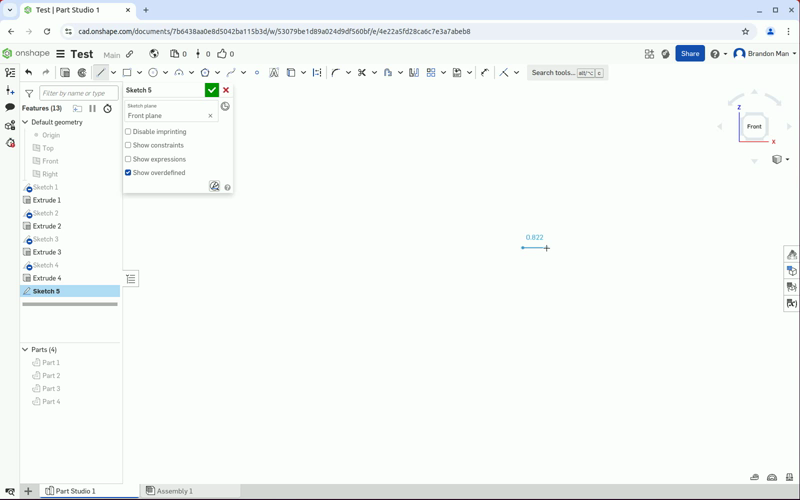
scroll(6)
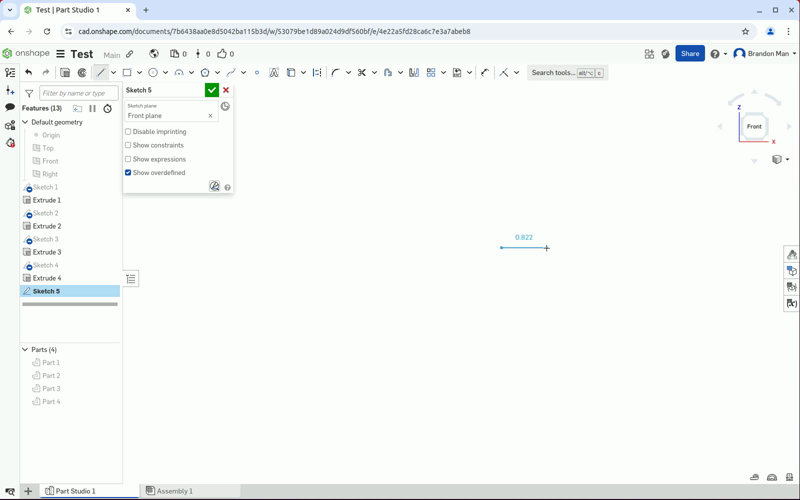
click(546, 247)
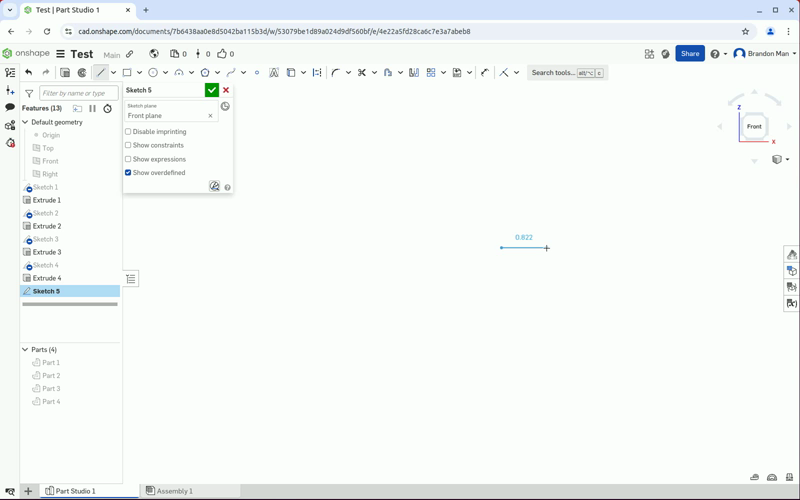
scroll(-6)
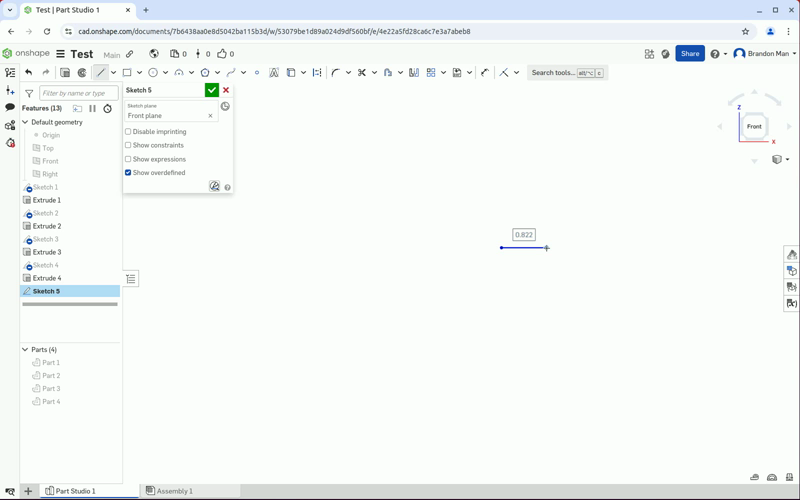
scroll(-6)
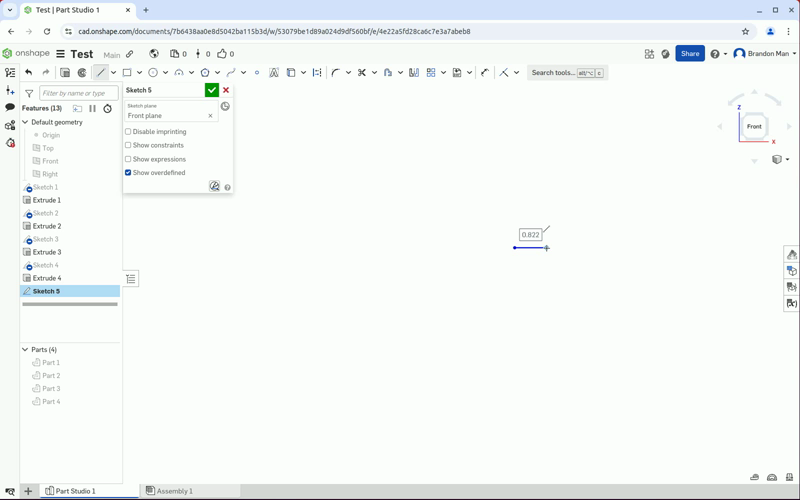
scroll(-6)
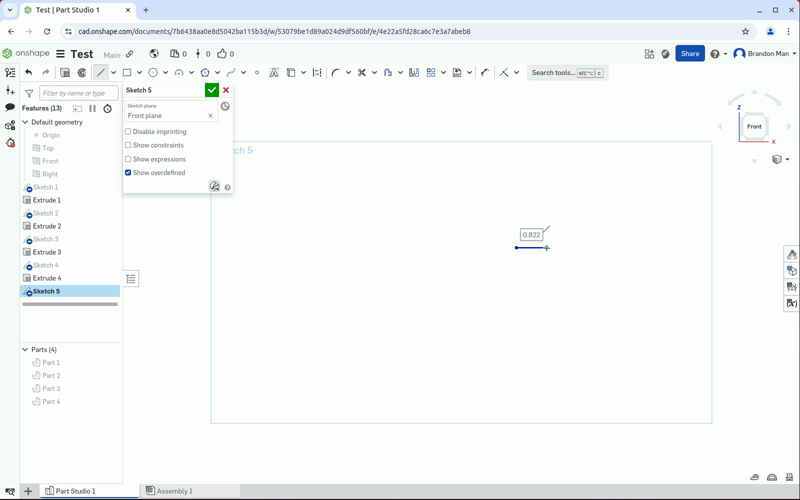
scroll(-6)
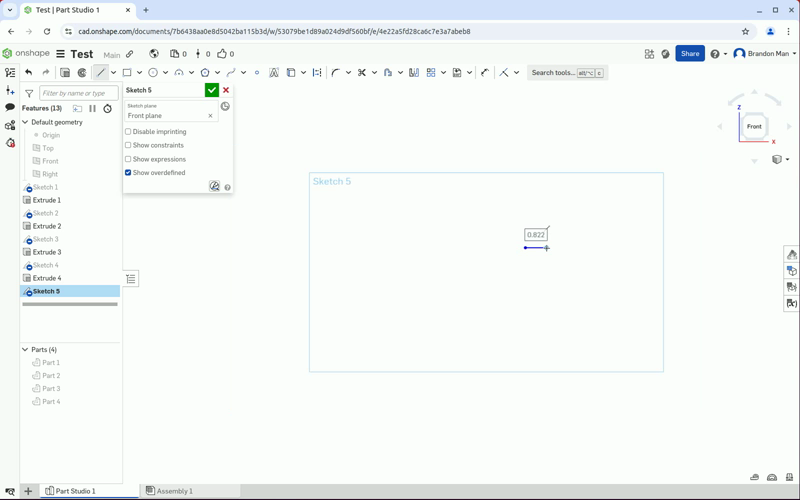
scroll(-6)
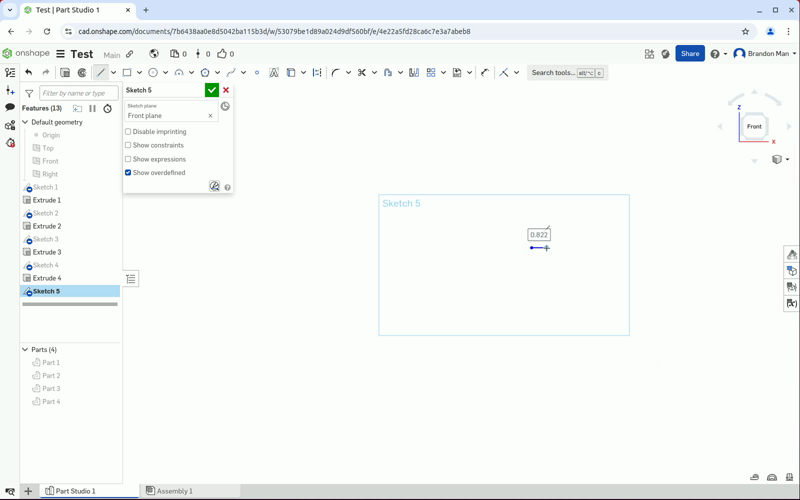
scroll(-6)
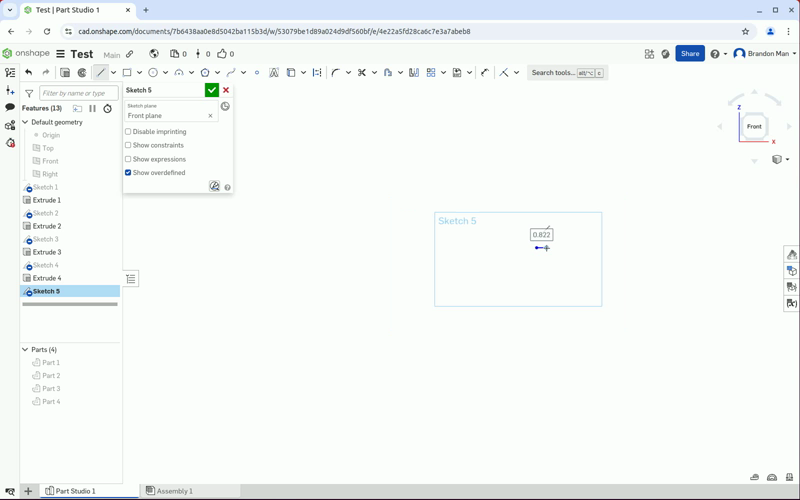
scroll(-6)
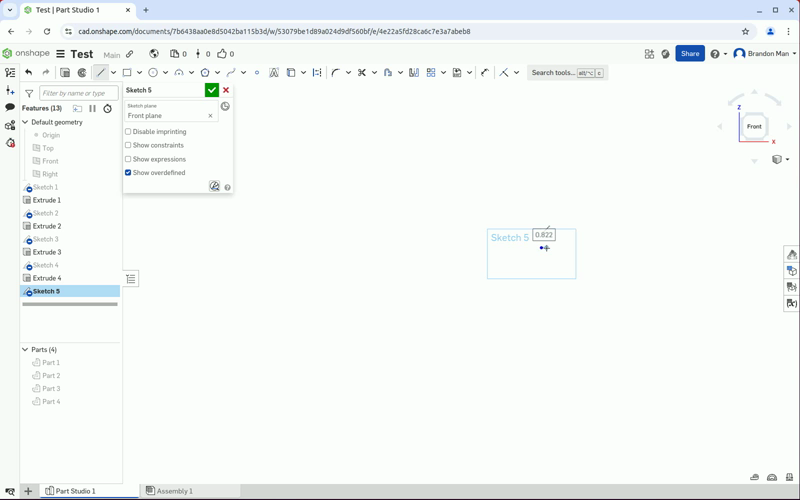
key_up(shift)
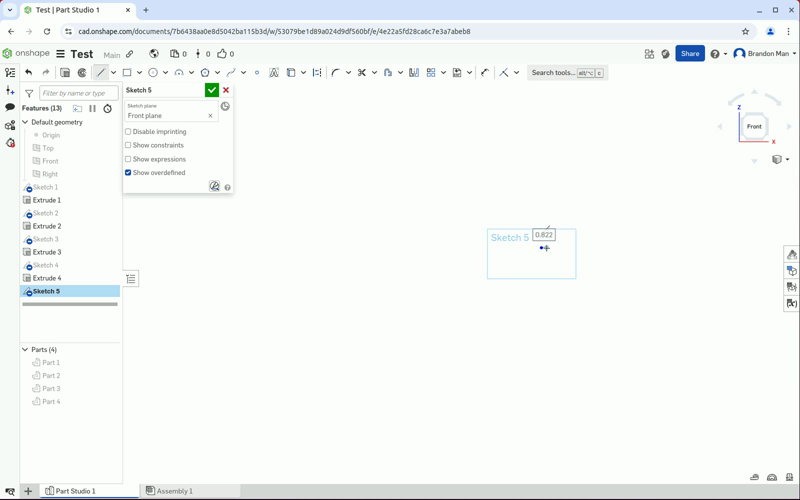
key_down(shift)
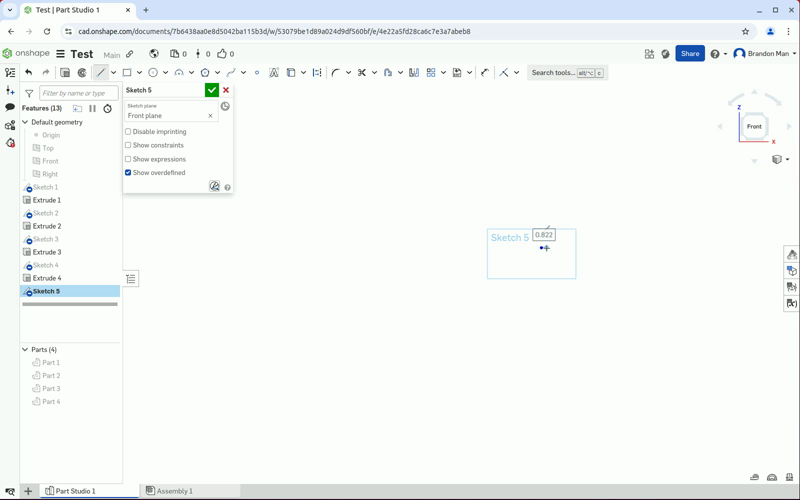
mouse_move(576, 247)
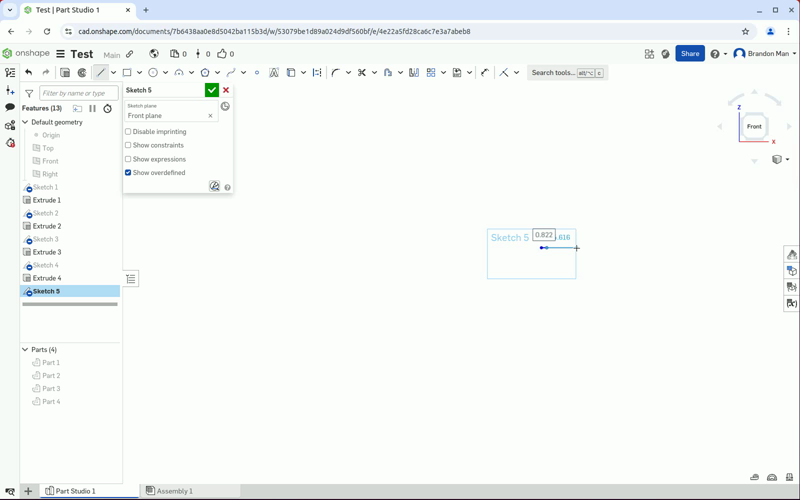
mouse_move(573, 247)
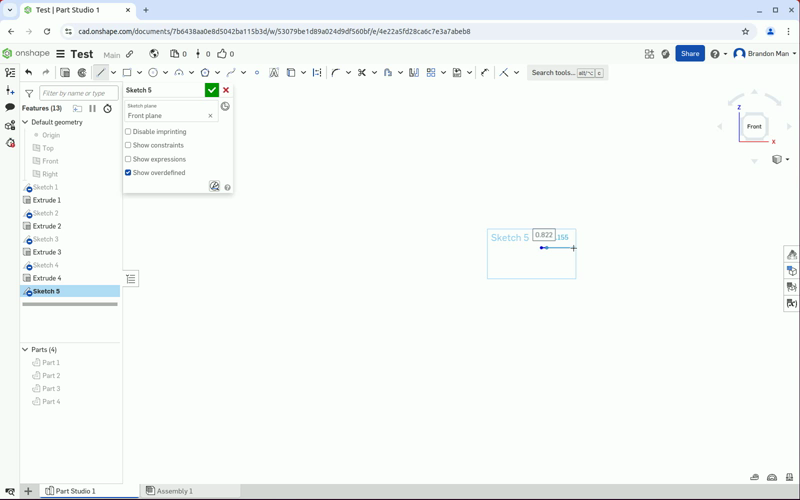
click(573, 247)
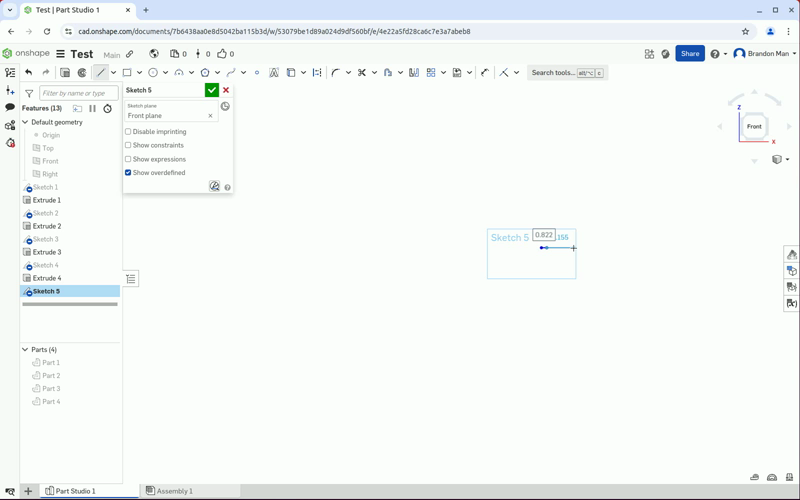
key_up(shift)
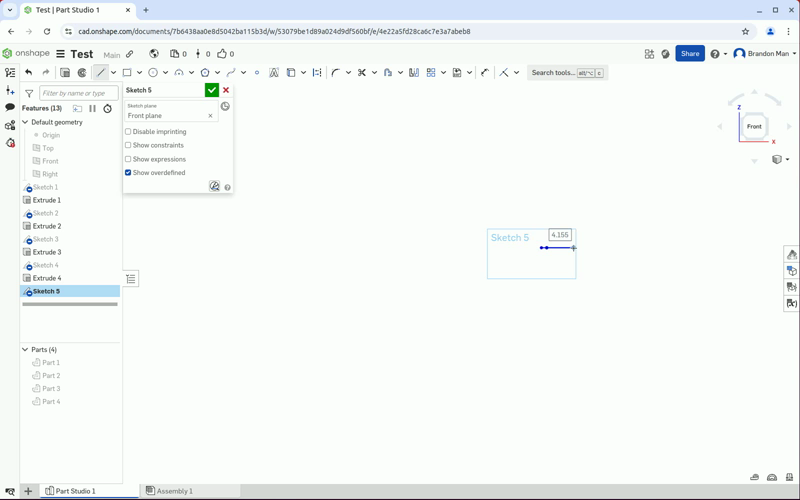
key_down(shift)
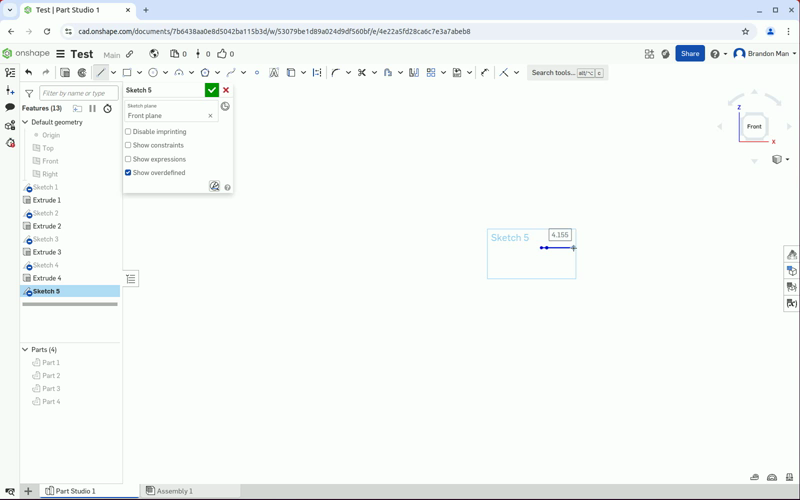
mouse_move(589, 247)
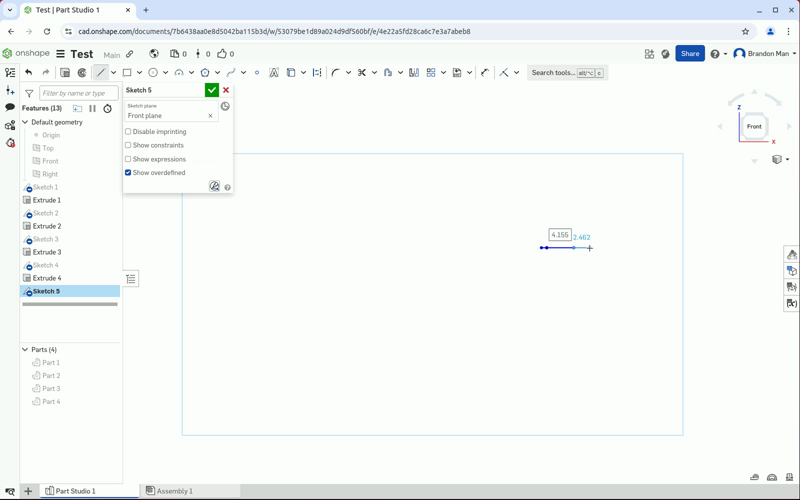
mouse_move(574, 247)
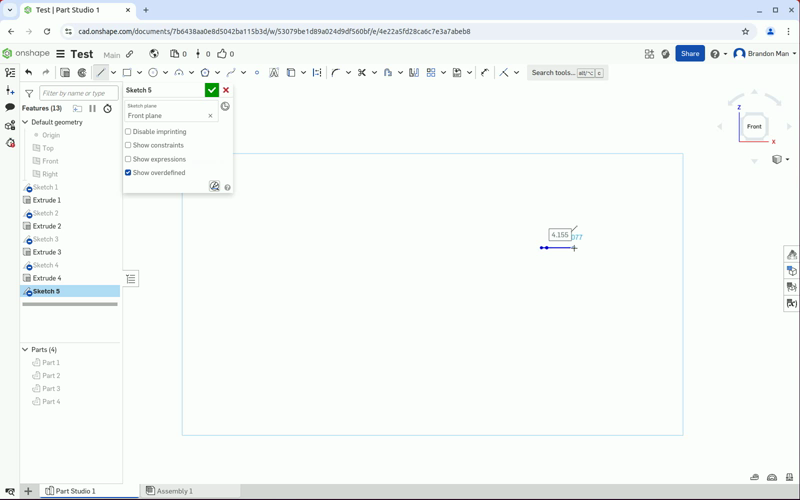
scroll(6)
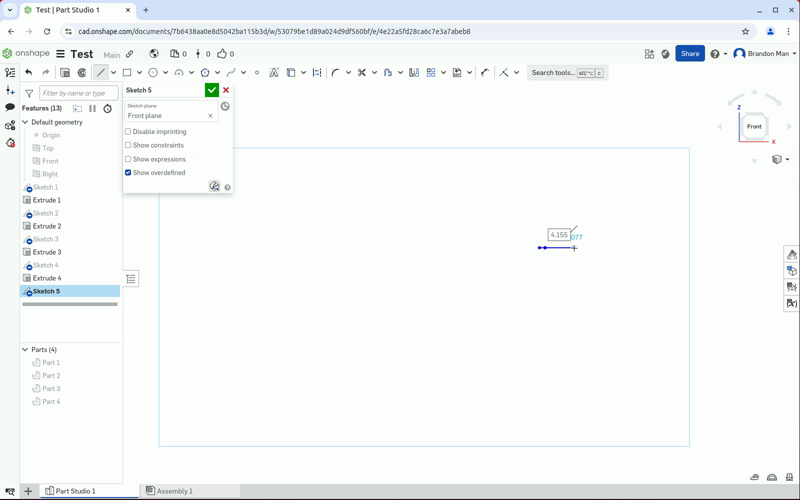
scroll(6)
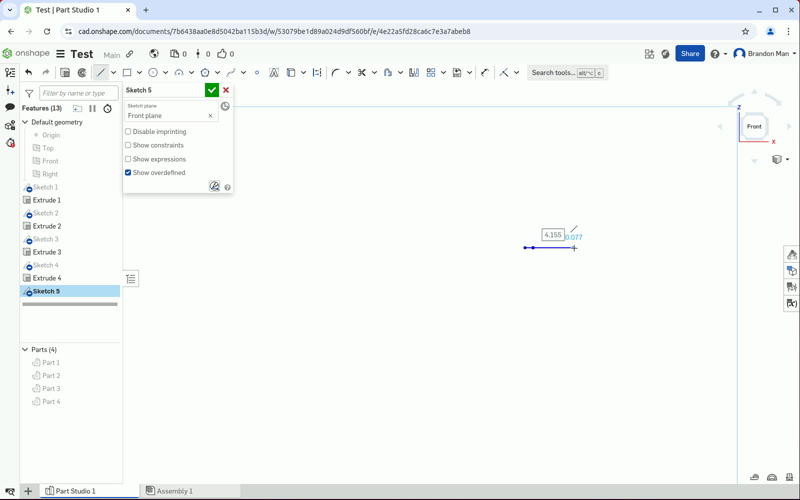
scroll(6)
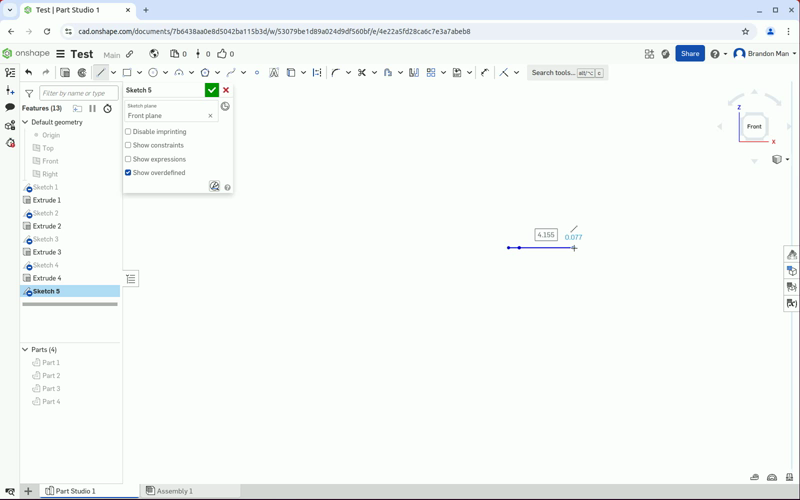
scroll(6)
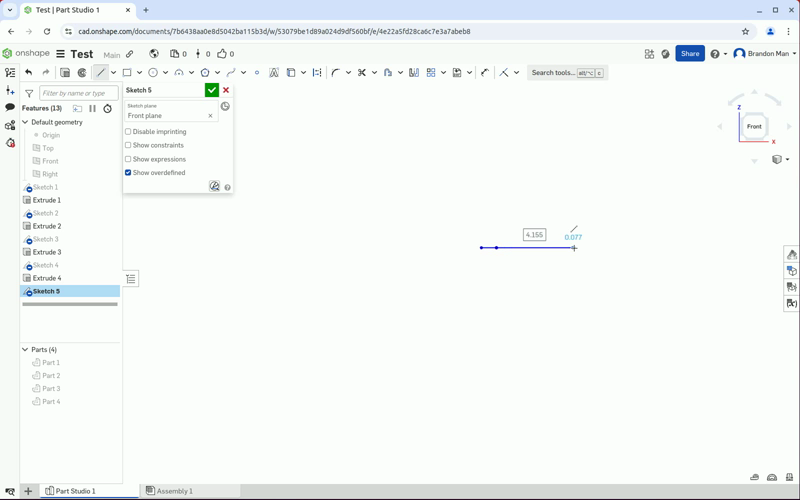
scroll(6)
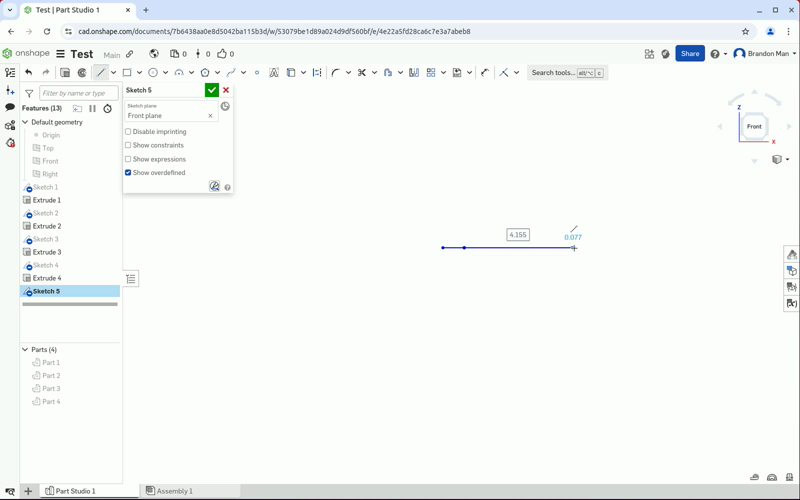
scroll(6)
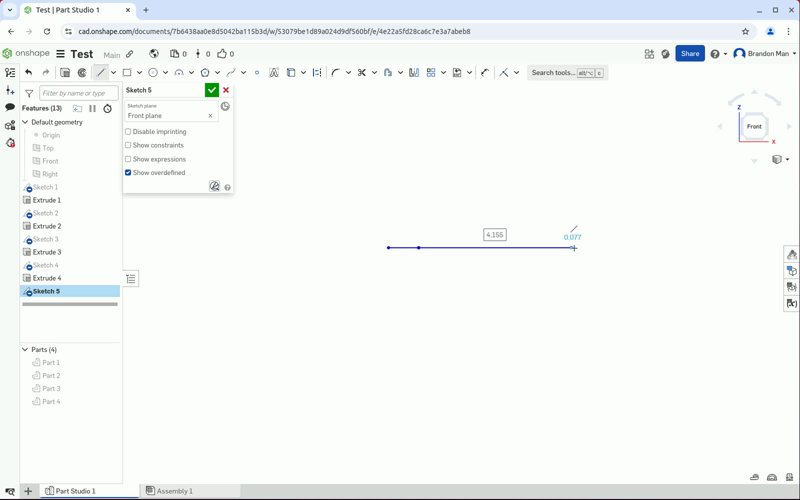
scroll(6)
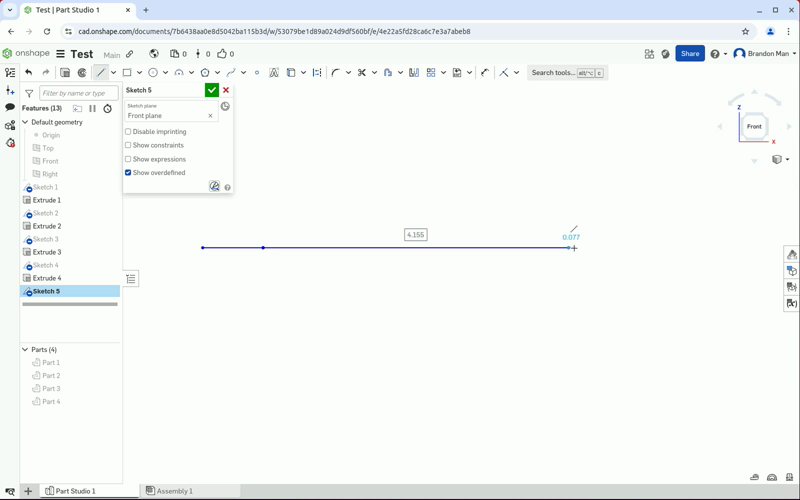
click(574, 247)
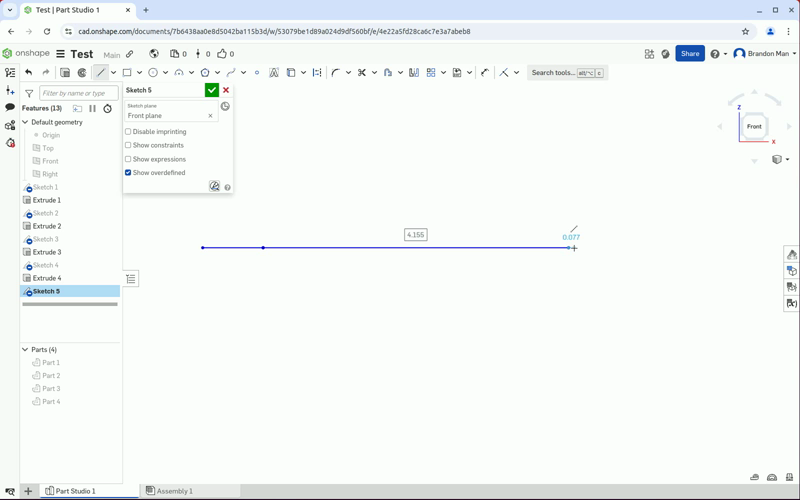
scroll(-6)
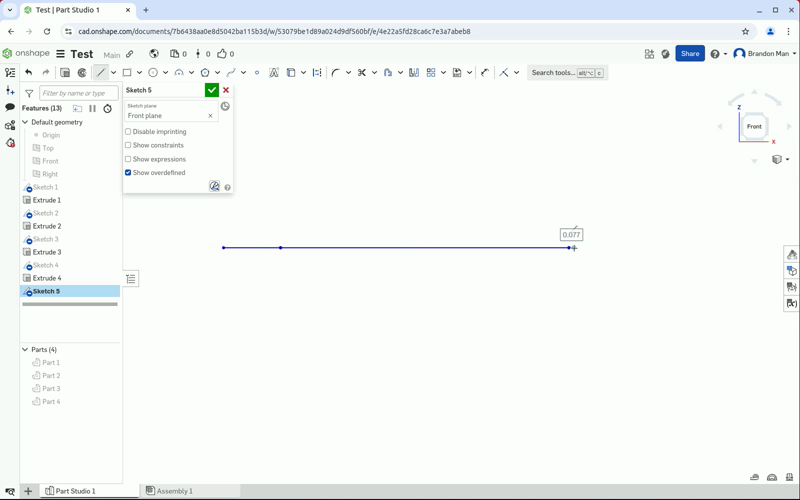
scroll(-6)
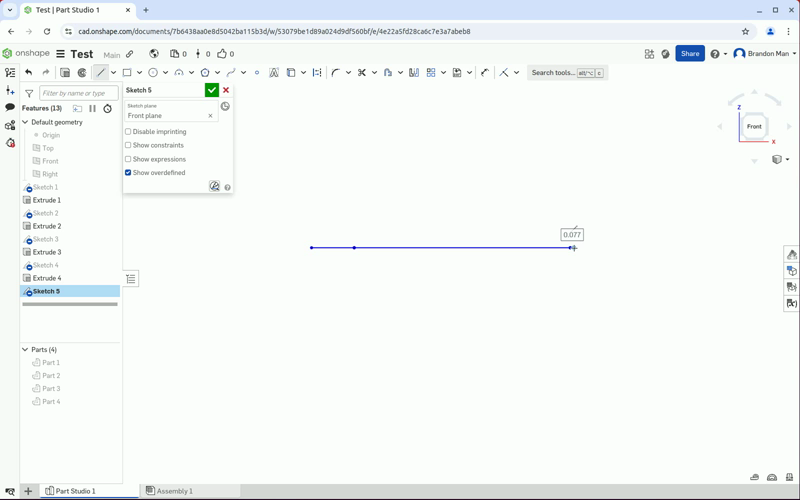
scroll(-6)
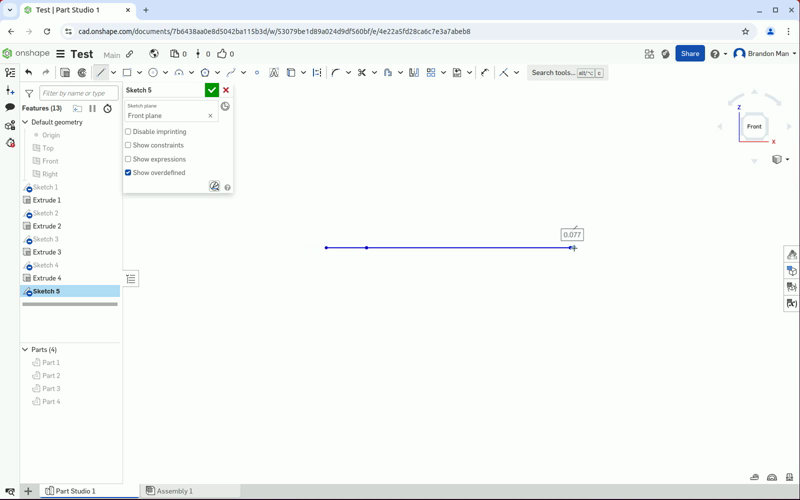
scroll(-6)
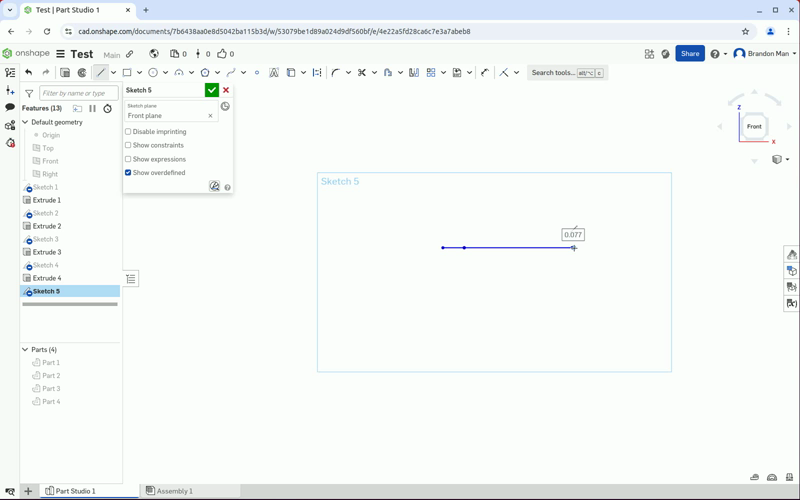
scroll(-6)
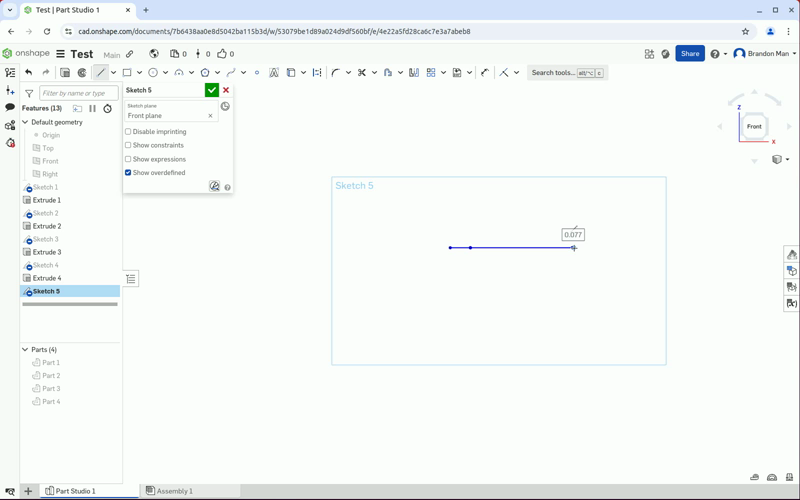
scroll(-6)
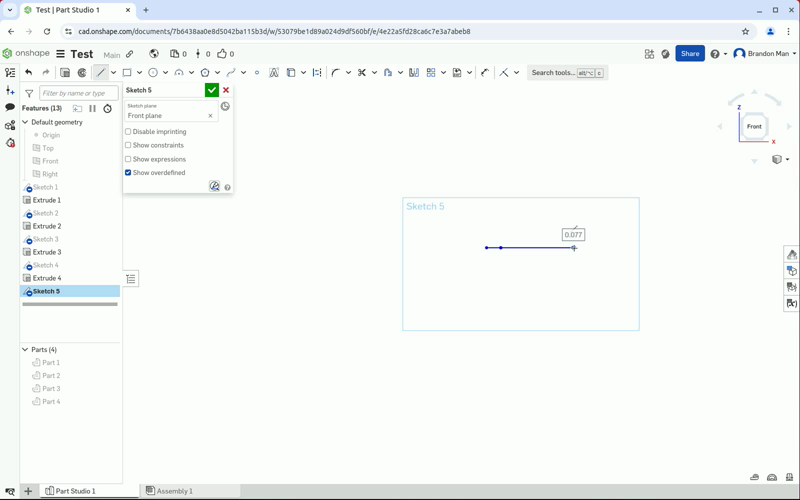
scroll(-6)
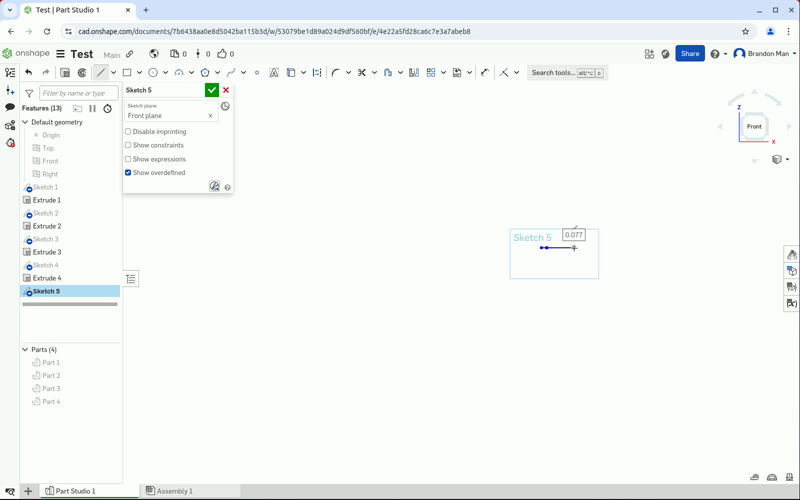
key_up(shift)
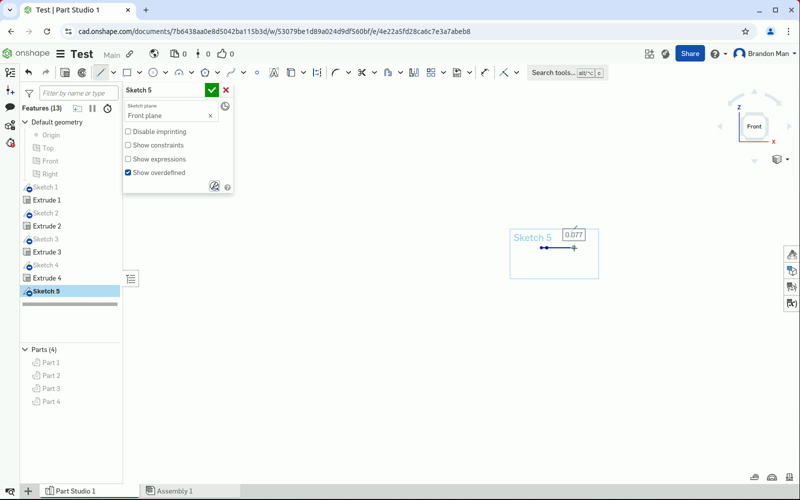
key_down(shift)
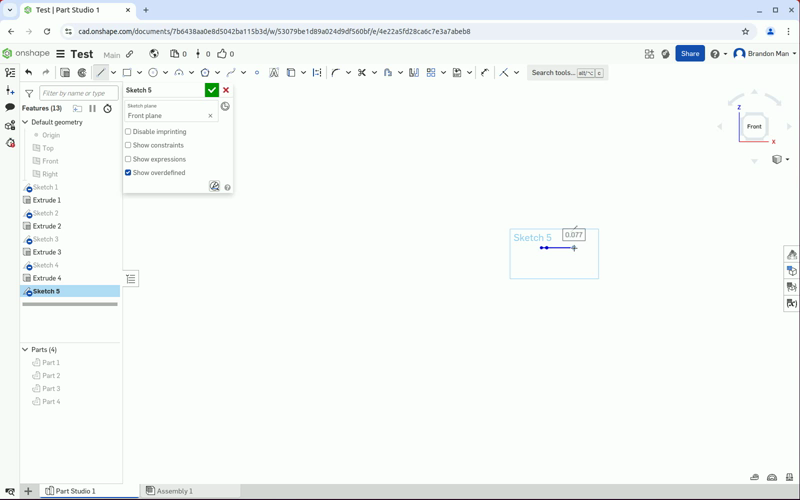
mouse_move(589, 247)
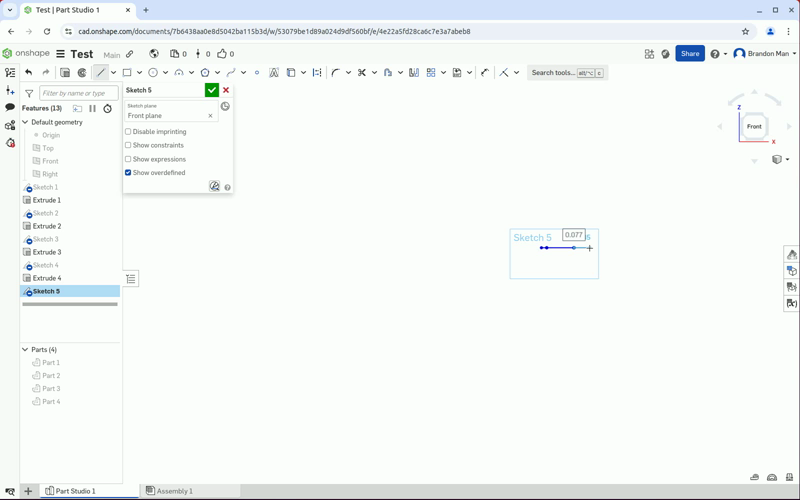
mouse_move(574, 243)
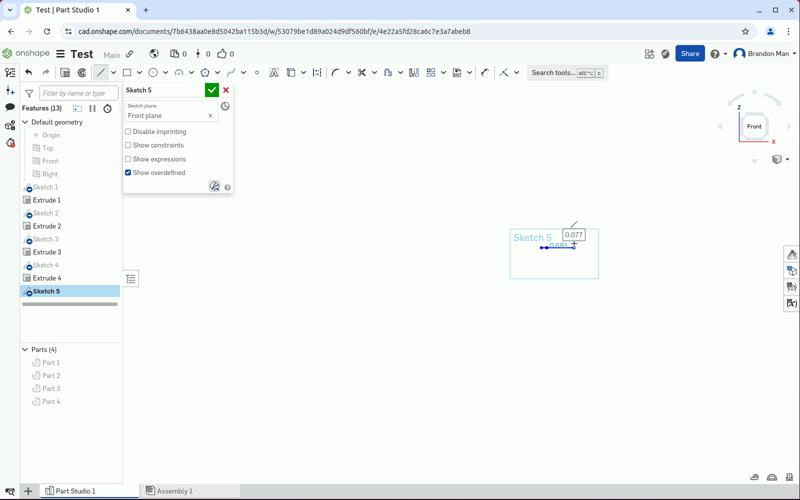
scroll(6)
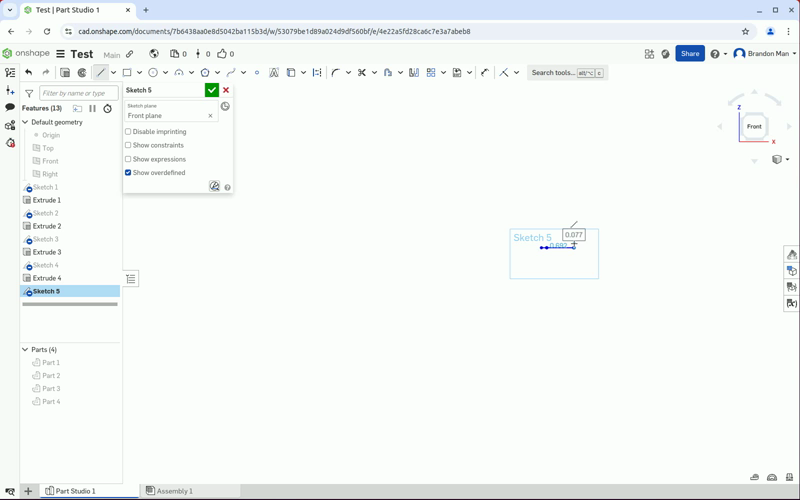
scroll(6)
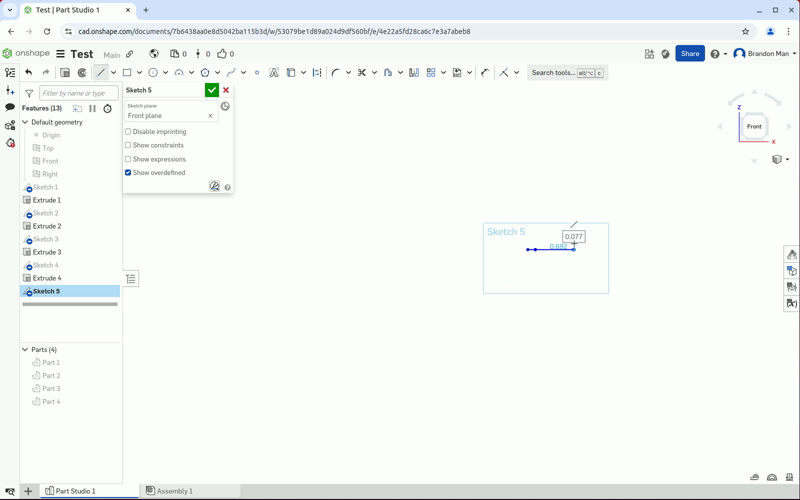
scroll(6)
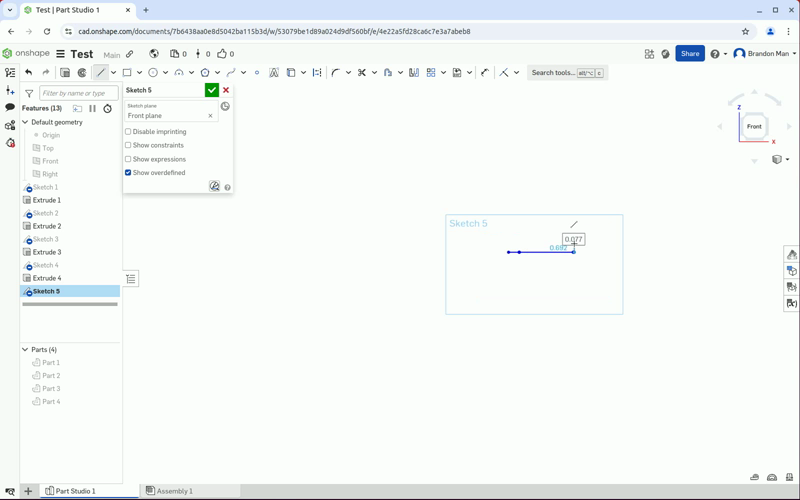
scroll(6)
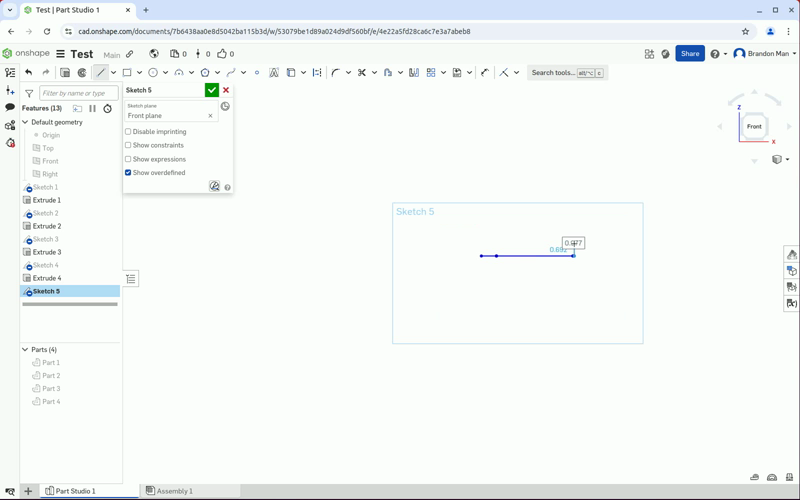
scroll(6)
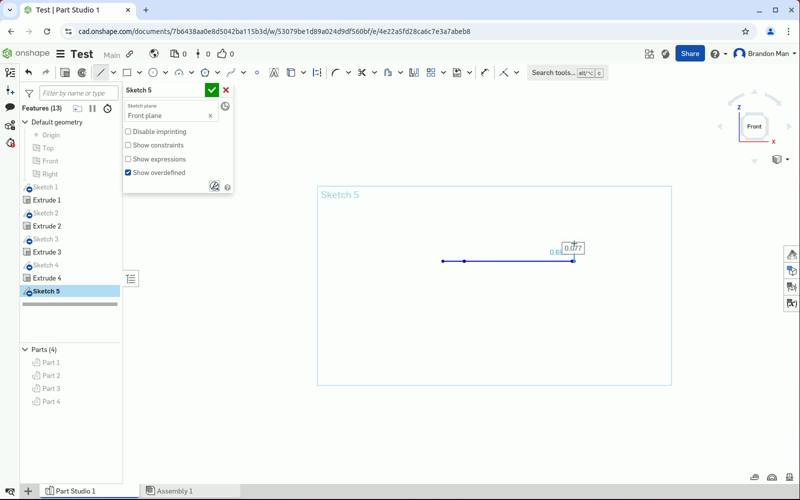
scroll(6)
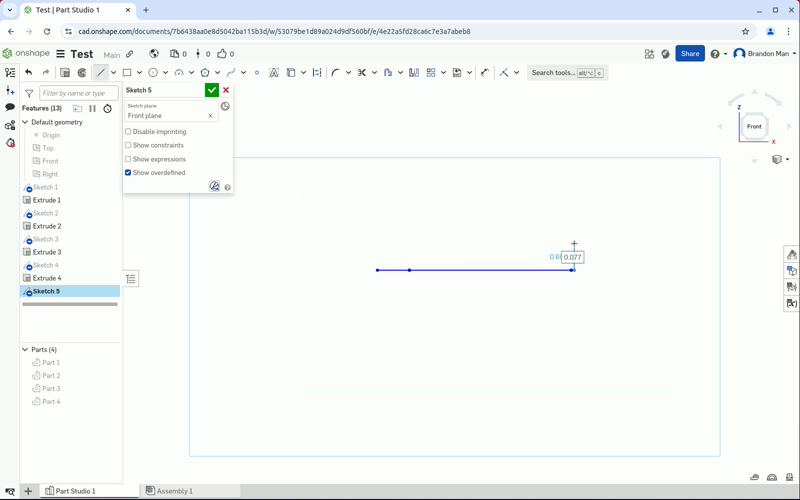
scroll(6)
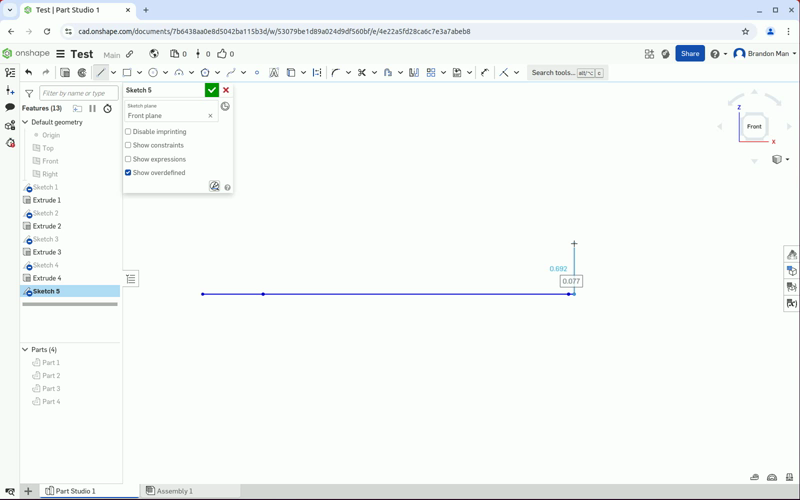
click(574, 243)
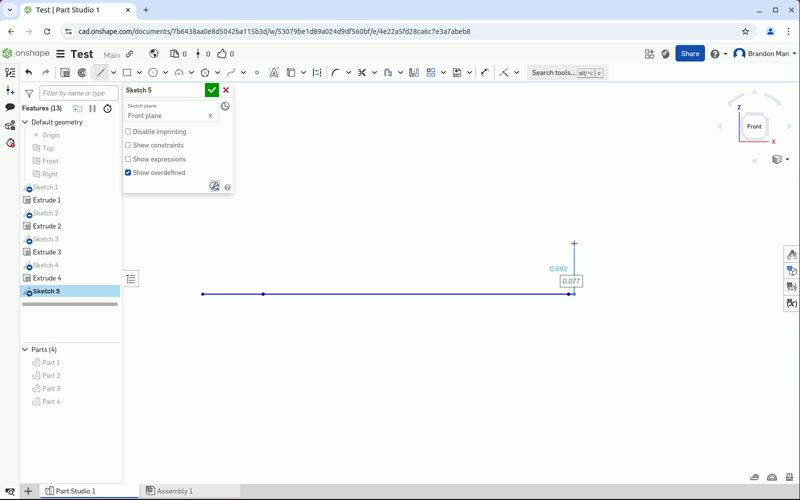
scroll(-6)
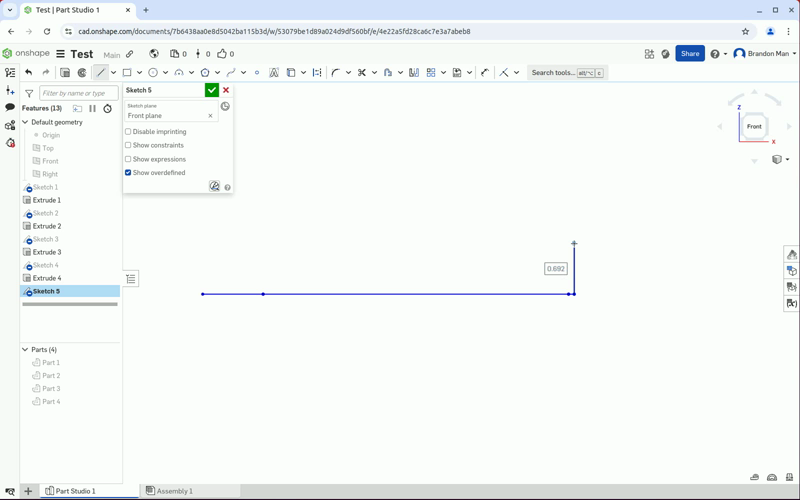
scroll(-6)
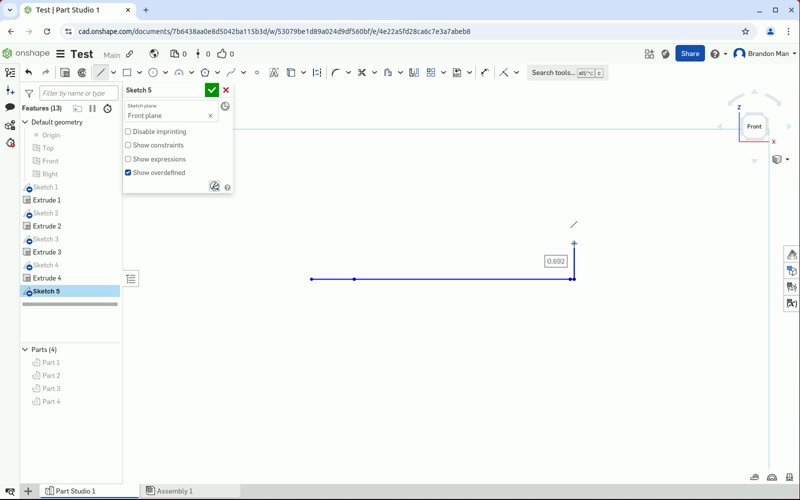
scroll(-6)
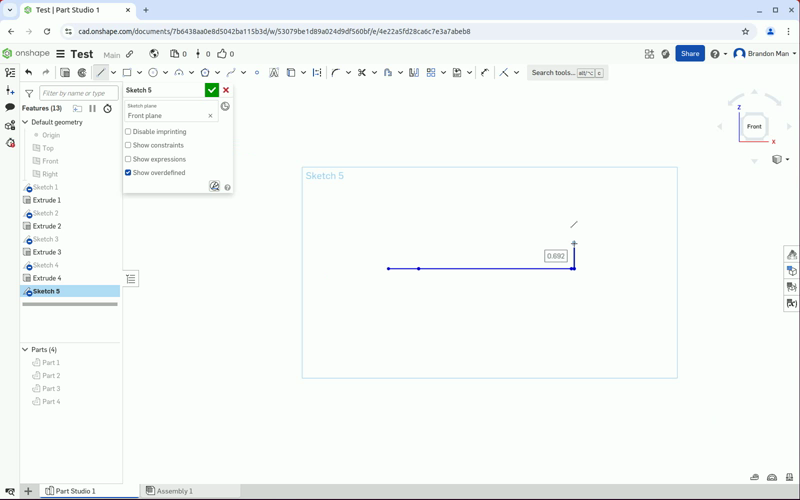
scroll(-6)
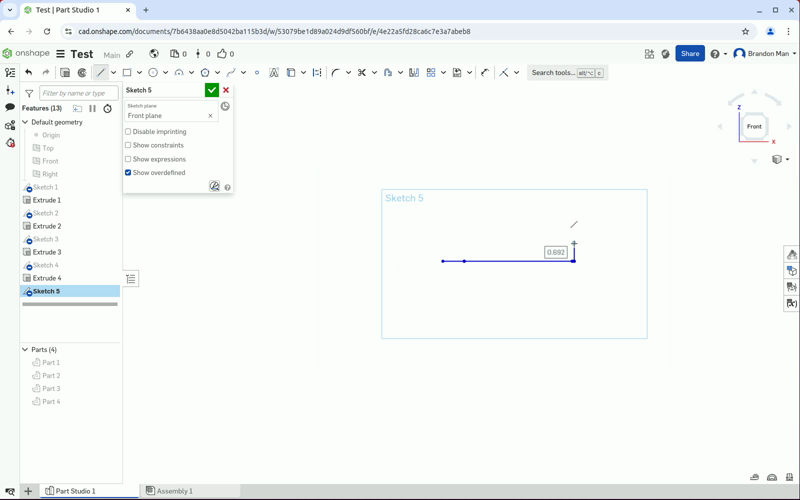
scroll(-6)
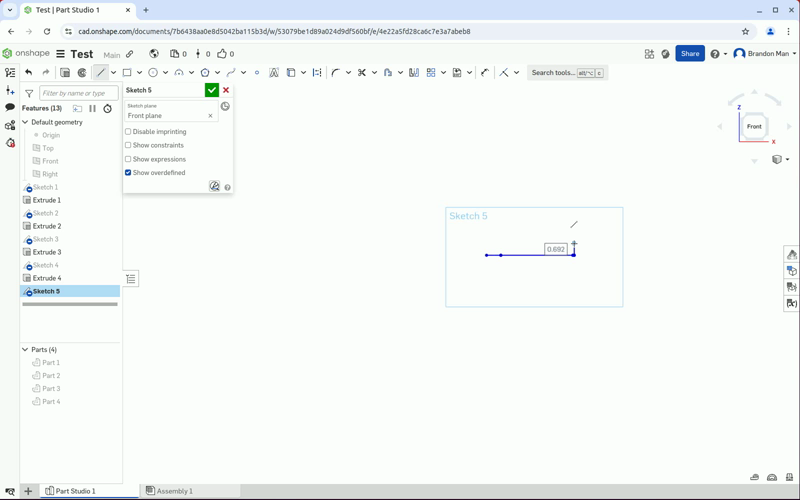
scroll(-6)
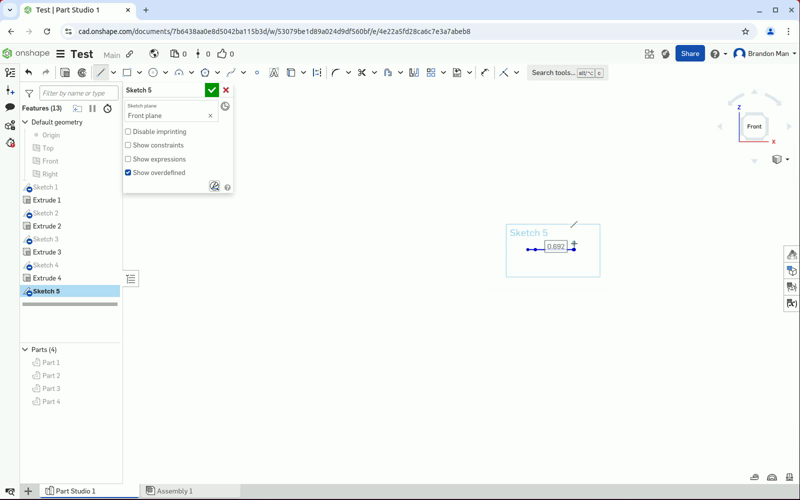
scroll(-6)
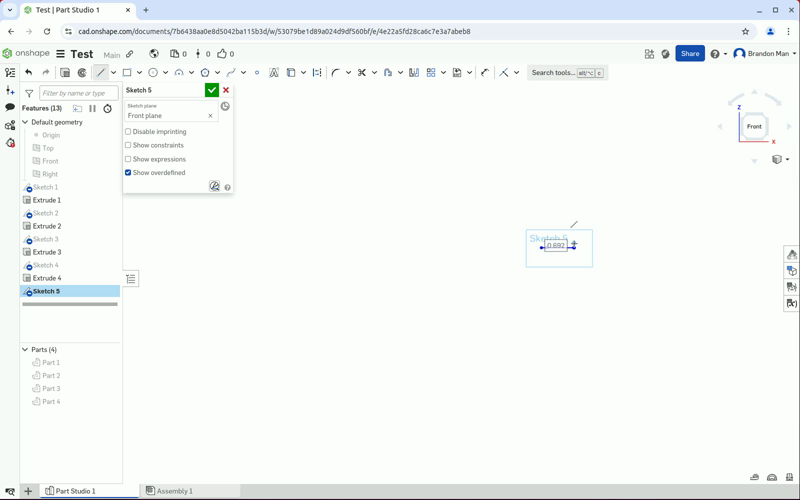
key_up(shift)
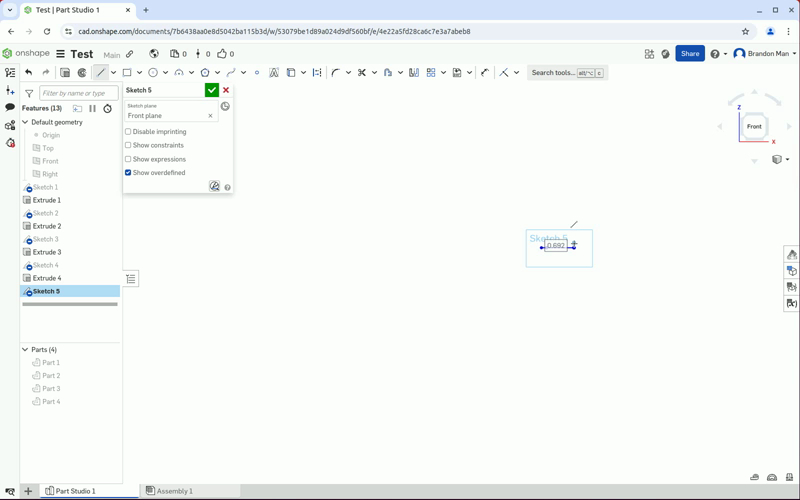
key_down(shift)
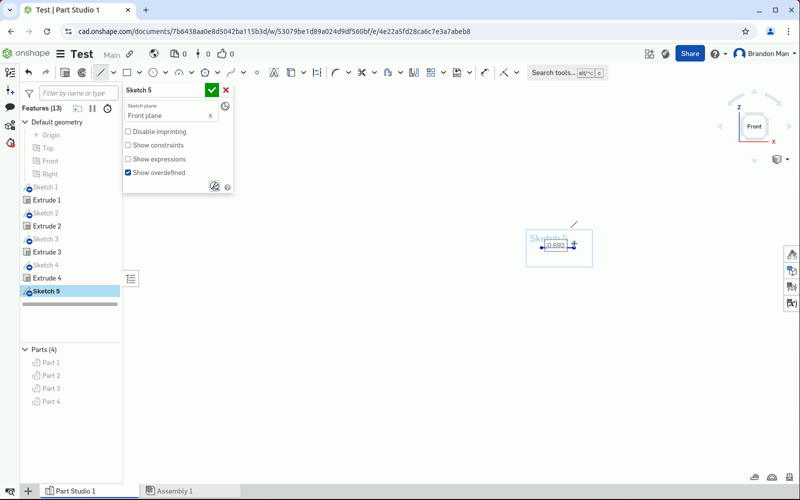
mouse_move(589, 243)
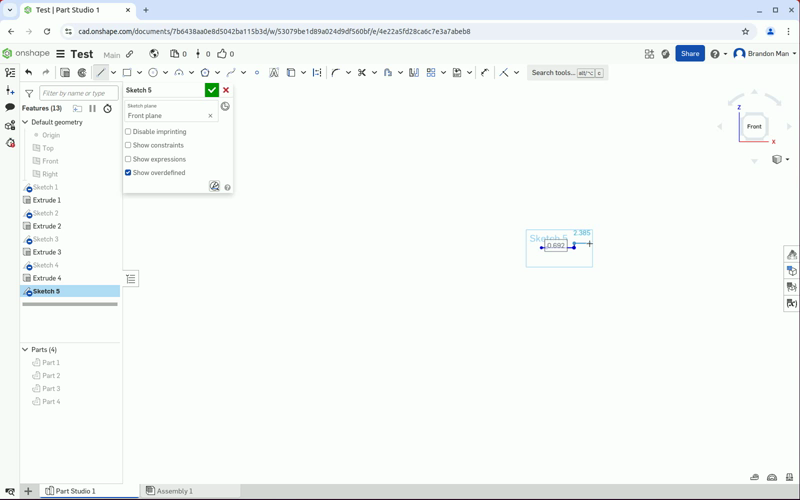
mouse_move(542, 243)
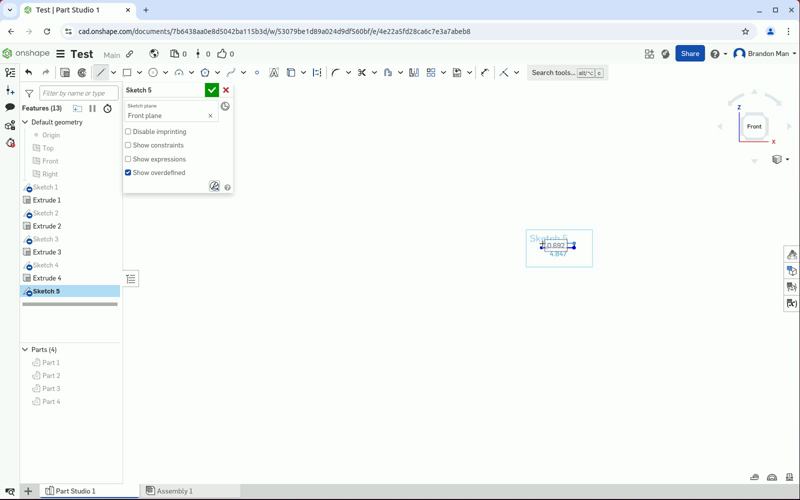
click(542, 243)
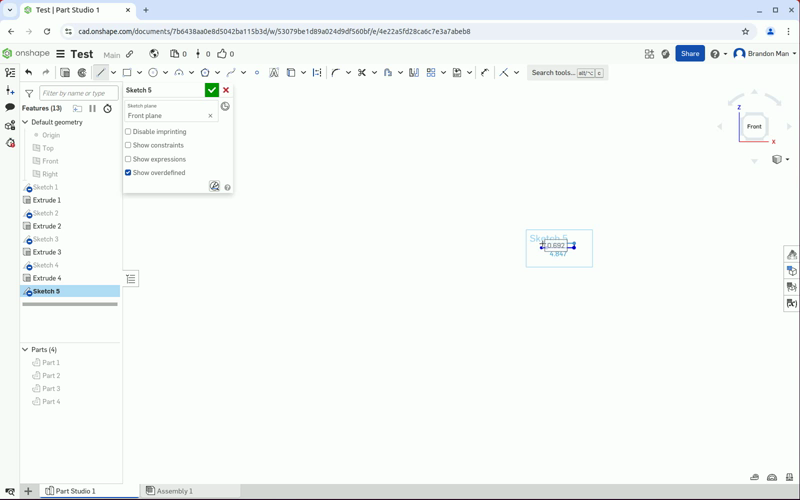
key_up(shift)
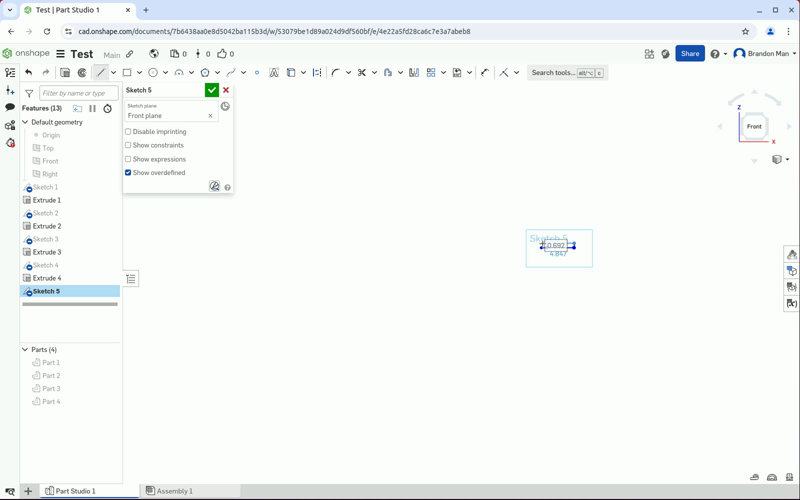
mouse_move(572, 243)
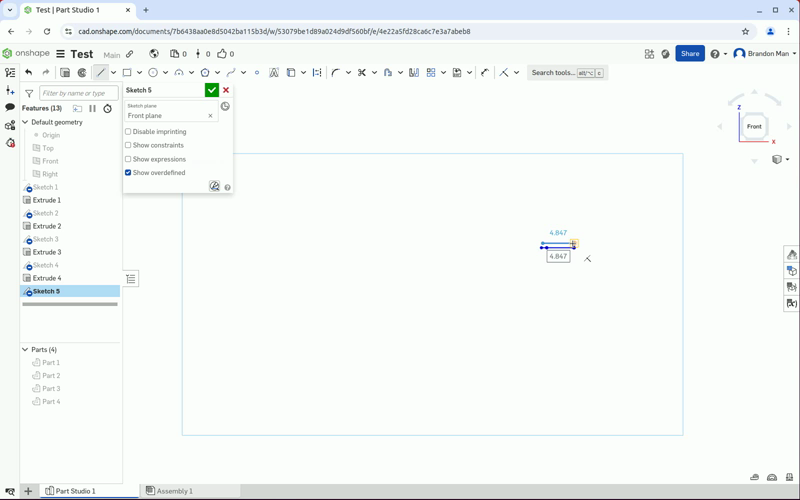
key_down(shift)
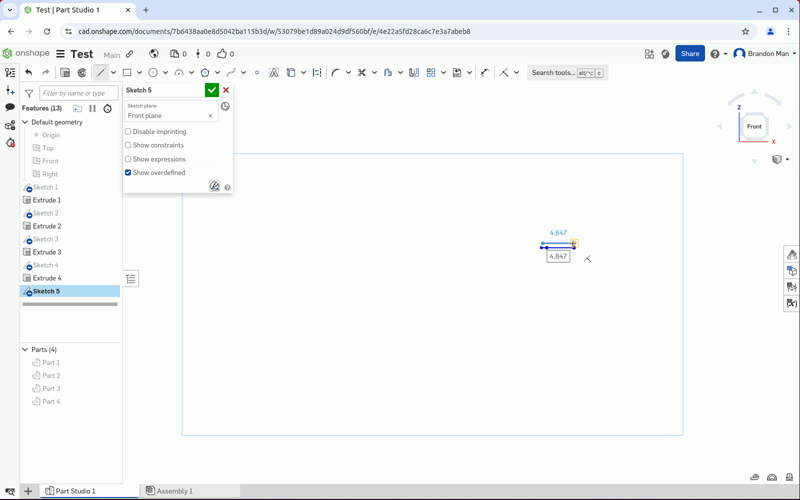
mouse_move(542, 247)
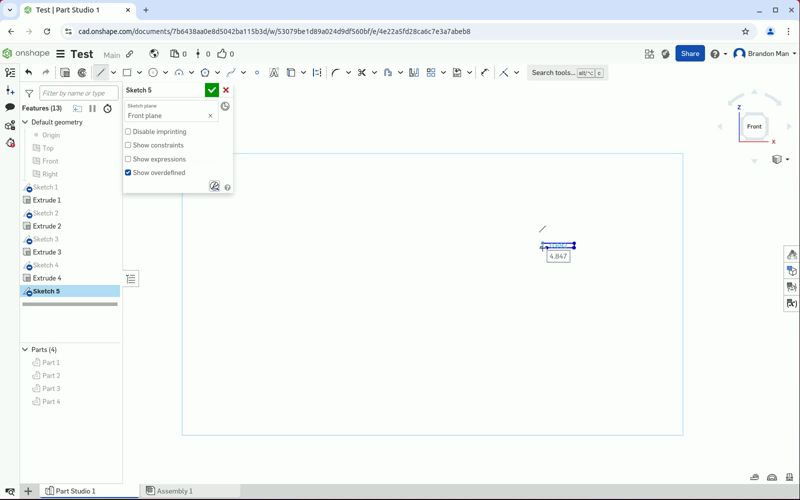
scroll(6)
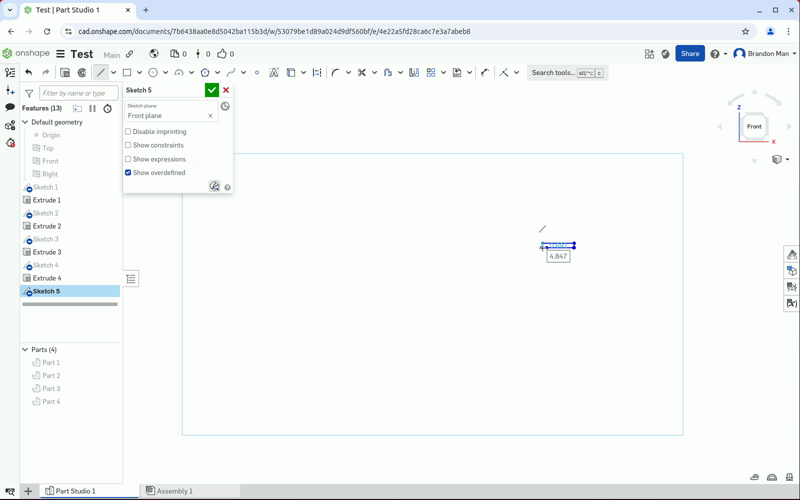
scroll(6)
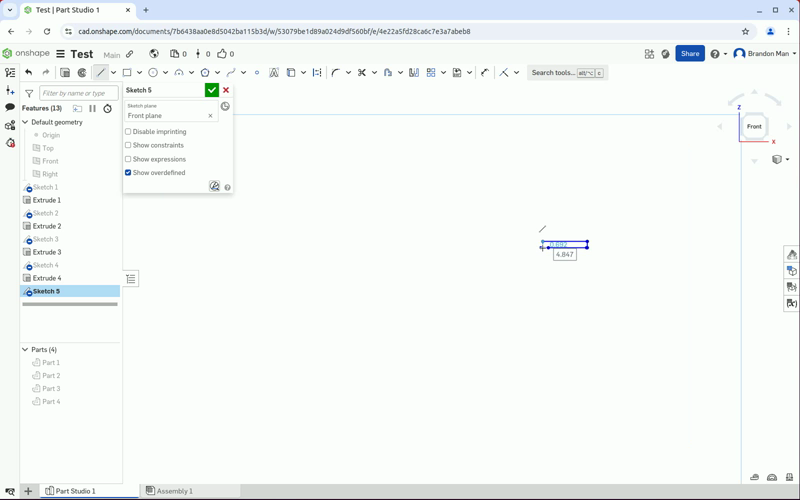
scroll(6)
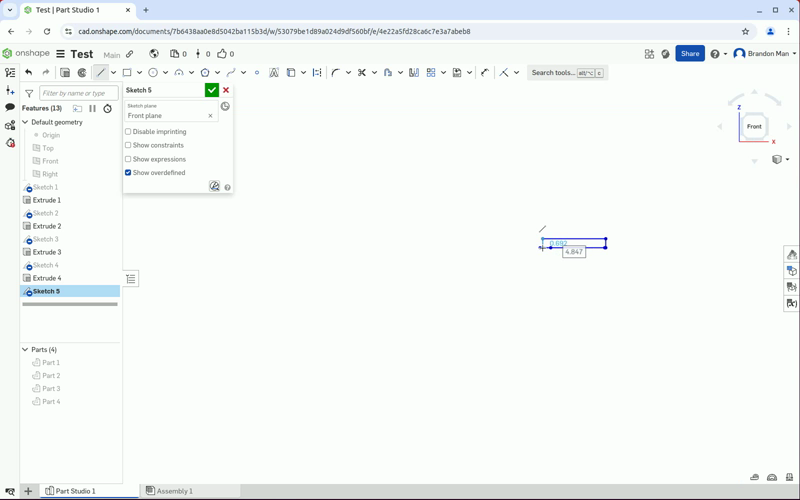
scroll(6)
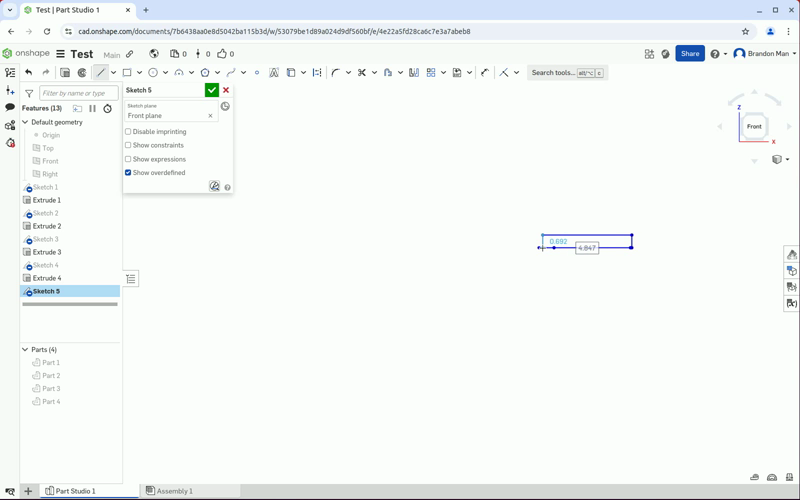
scroll(6)
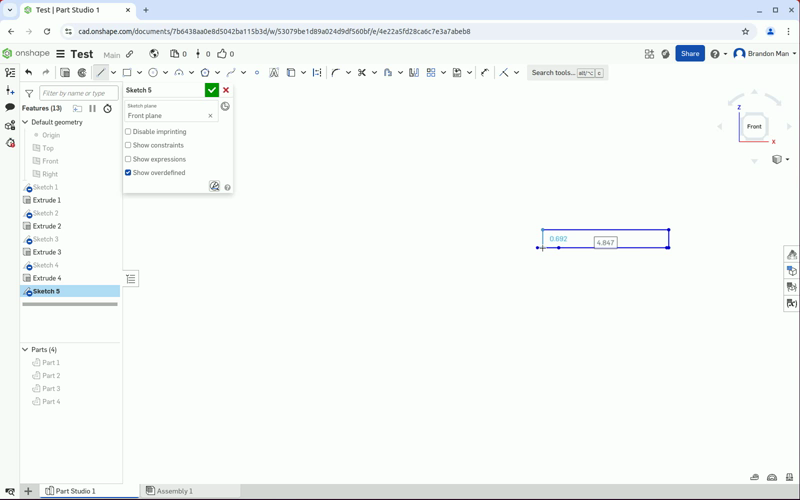
scroll(6)
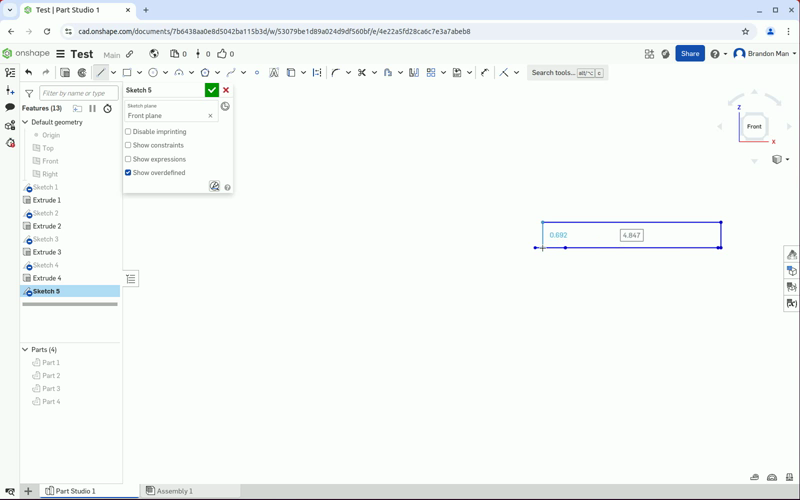
scroll(6)
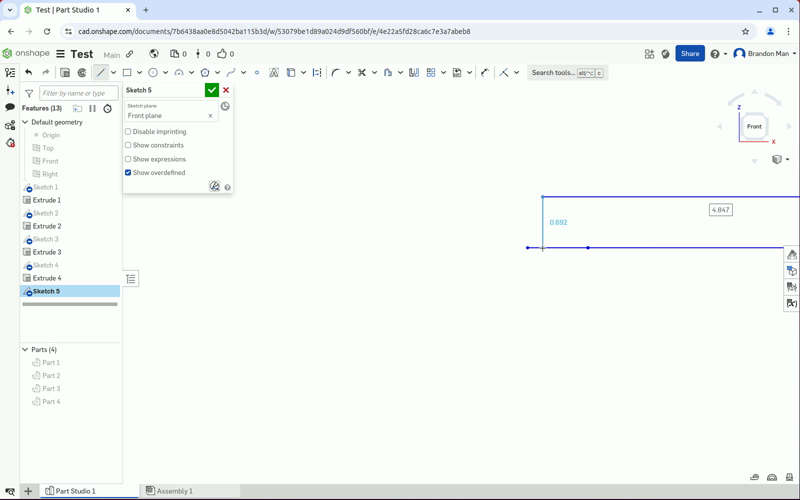
key_up(shift)
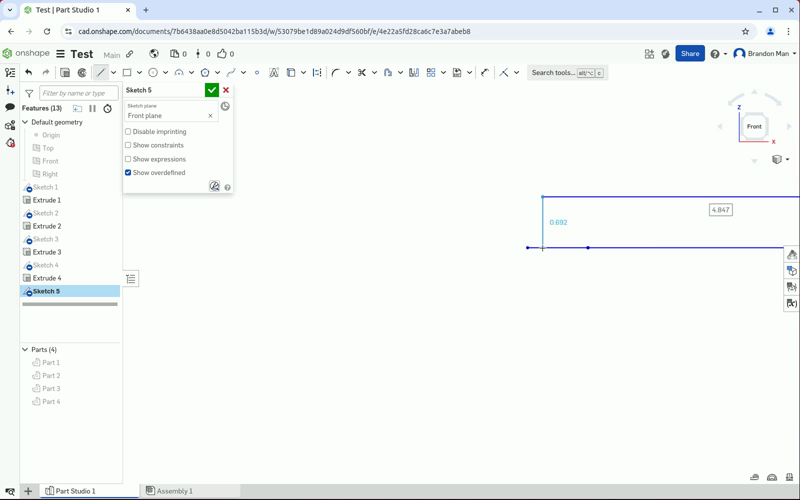
click(542, 247)
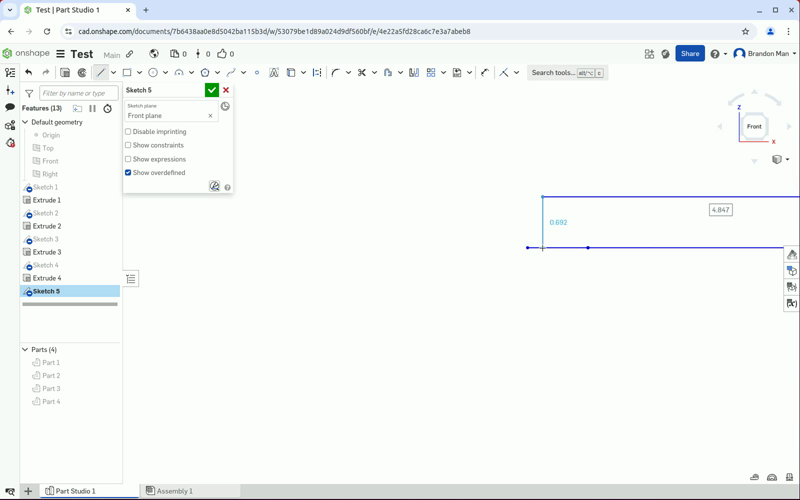
scroll(-6)
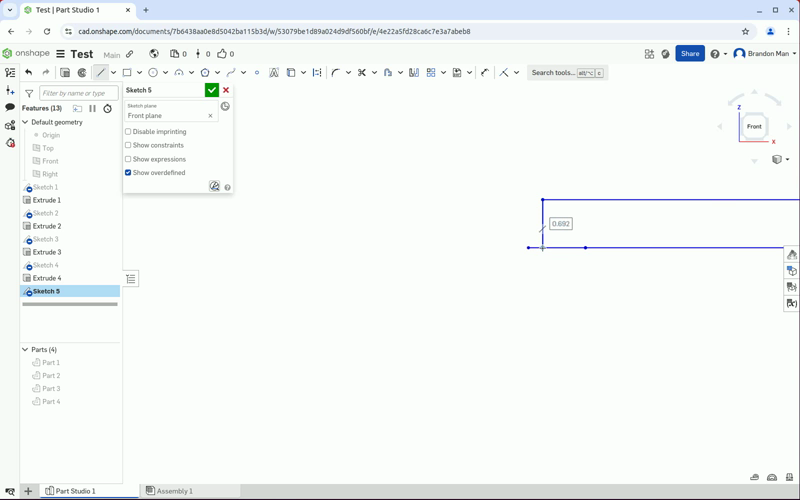
scroll(-6)
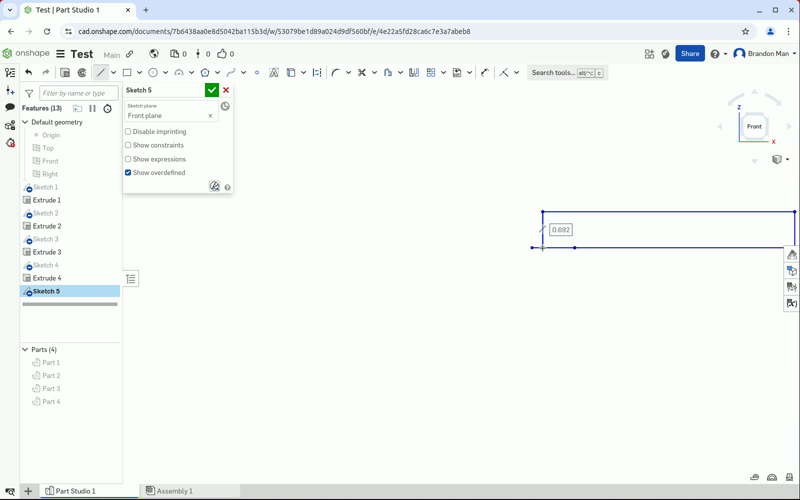
scroll(-6)
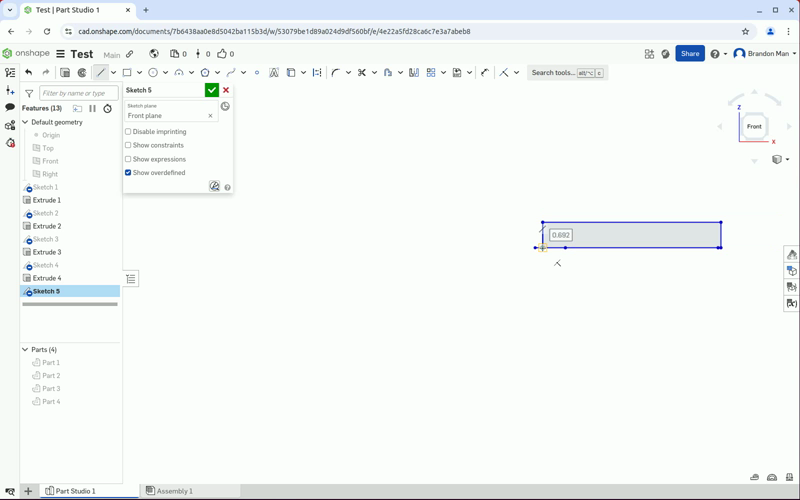
scroll(-6)
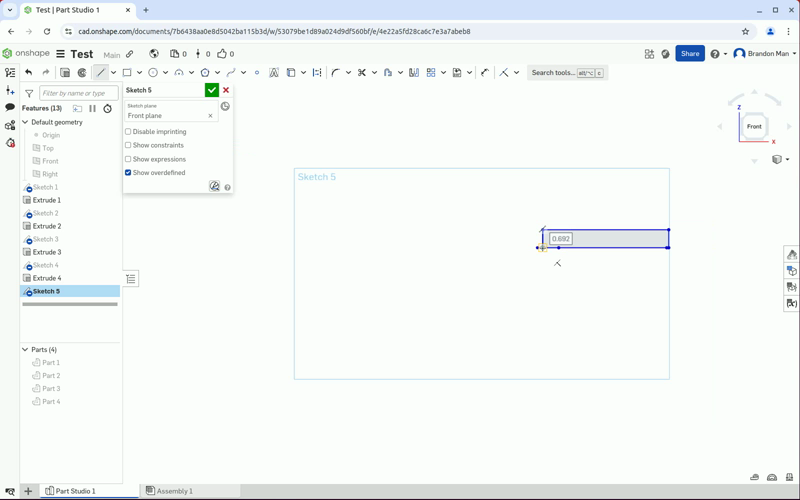
scroll(-6)
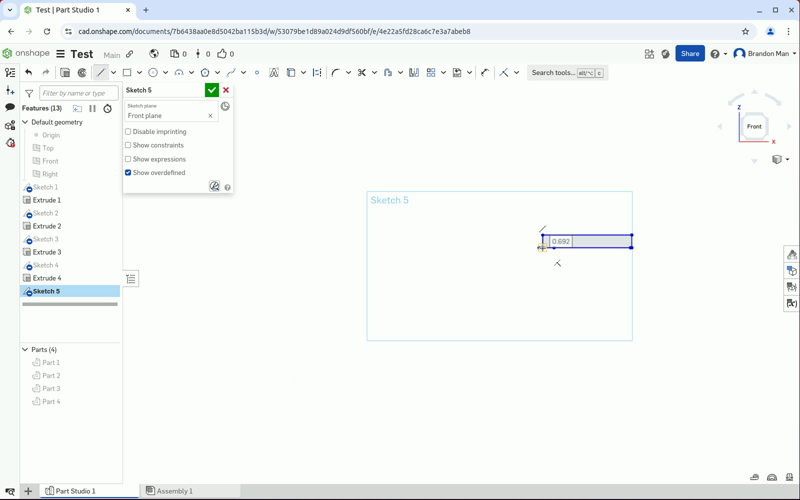
scroll(-6)
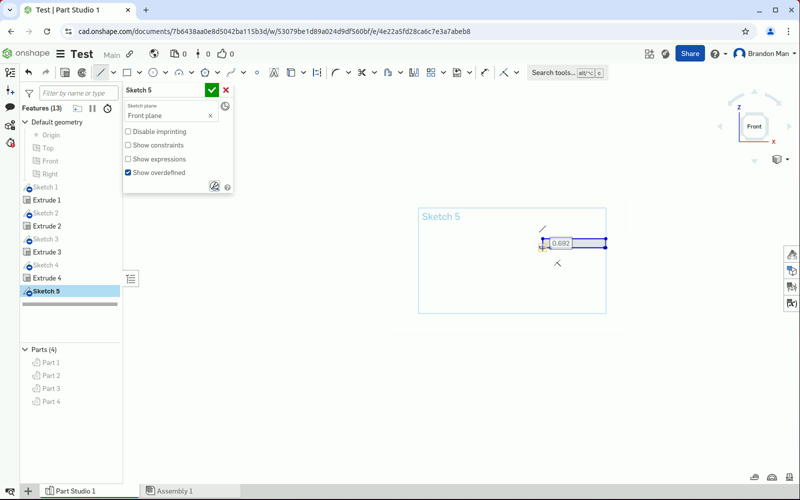
scroll(-6)
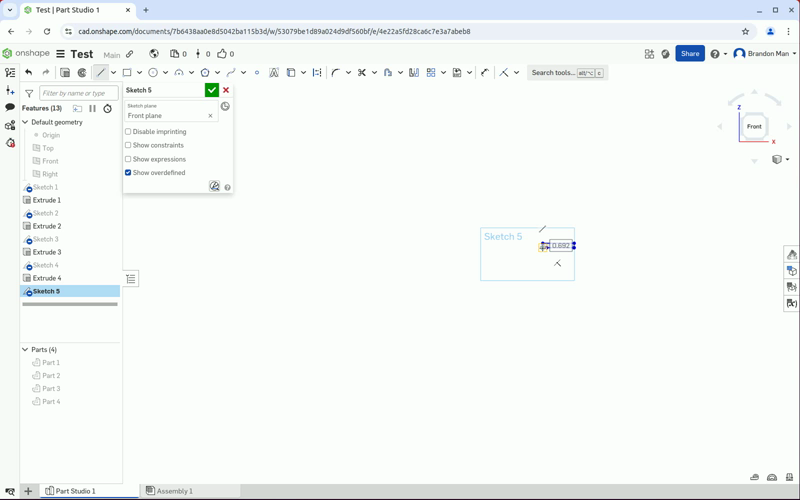
key(esc)
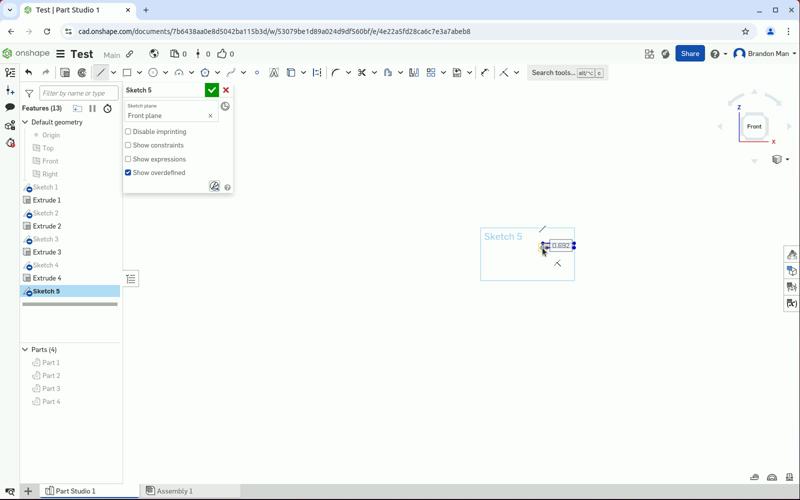
mouse_move(566, 247)
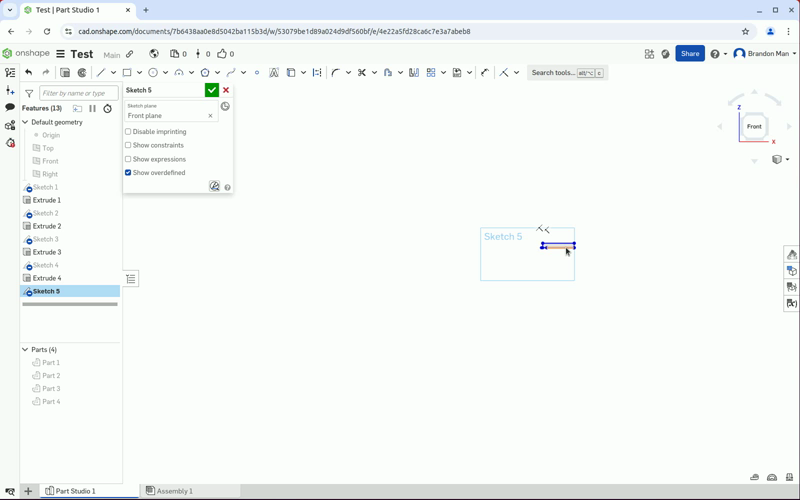
scroll(6)
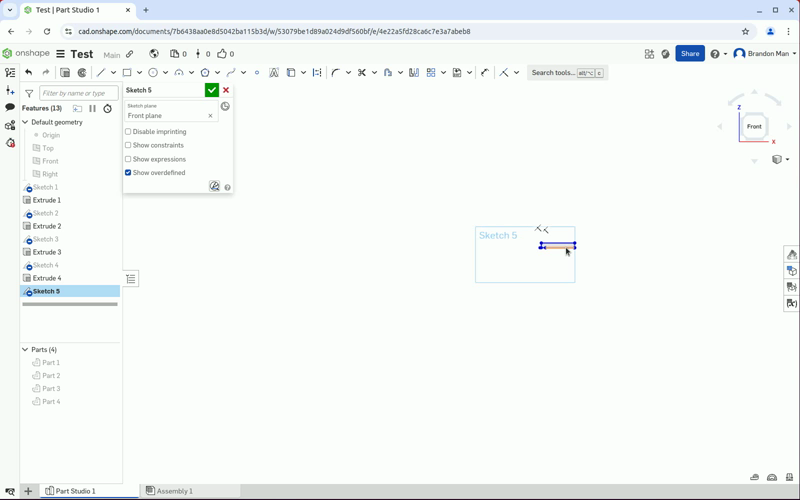
scroll(6)
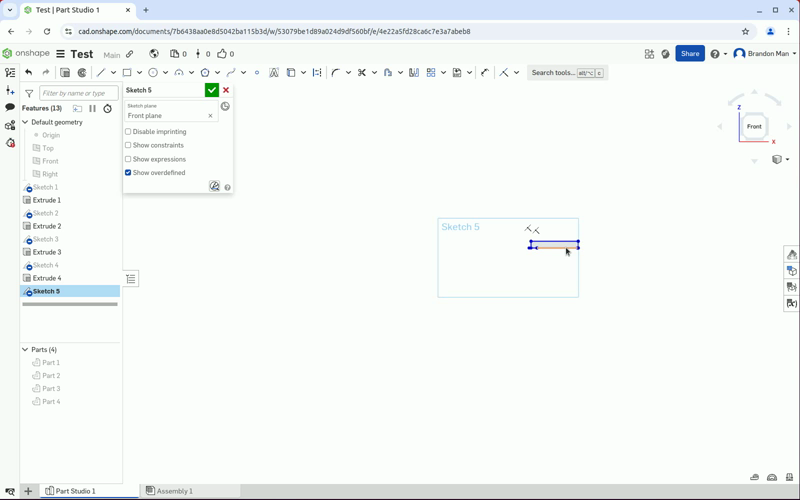
scroll(6)
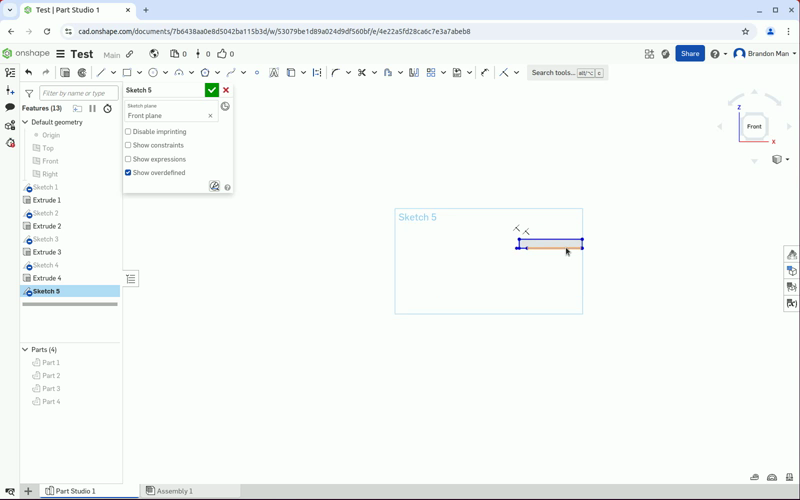
scroll(6)
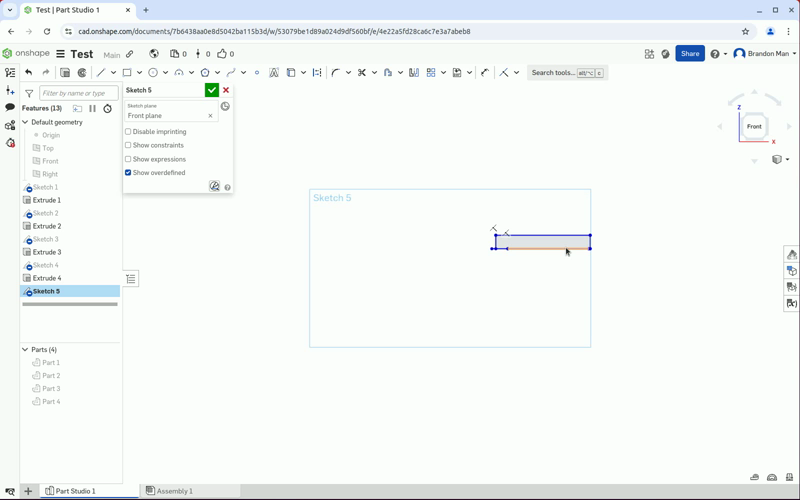
scroll(6)
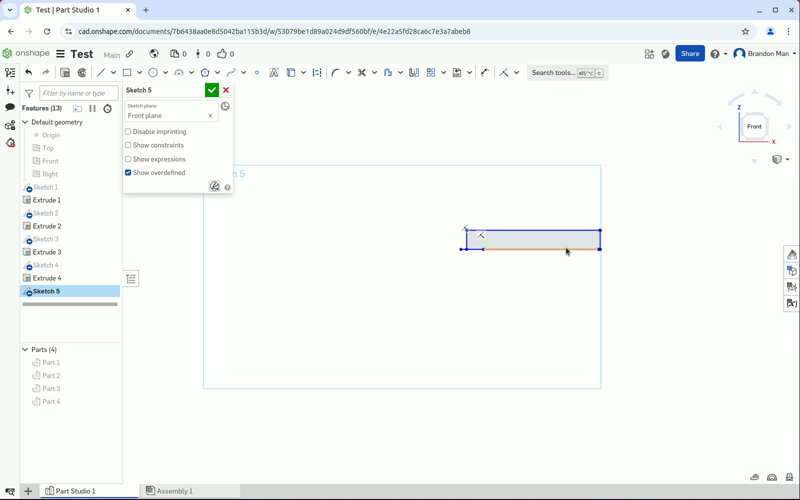
scroll(6)
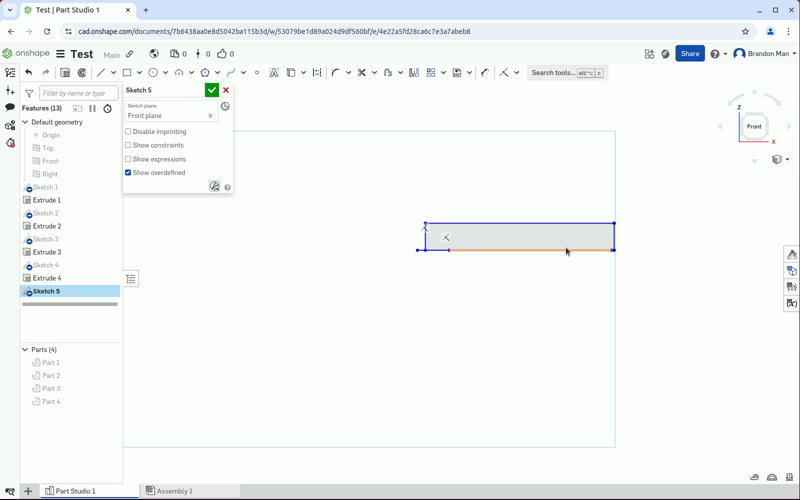
scroll(6)
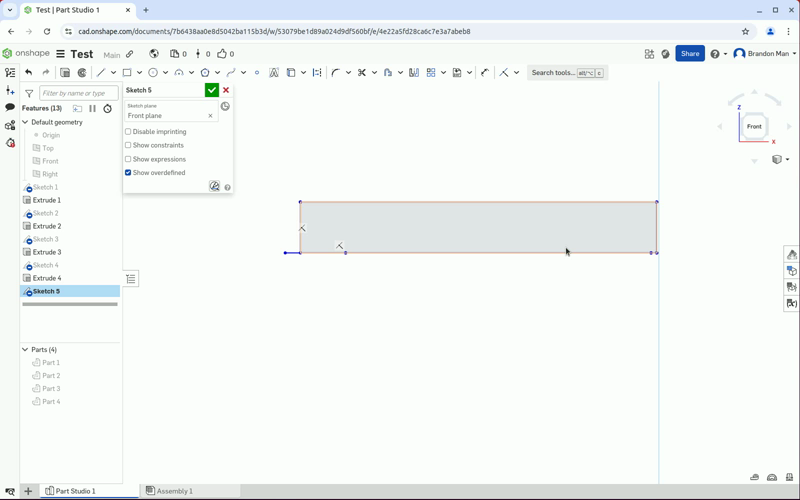
click(566, 247)
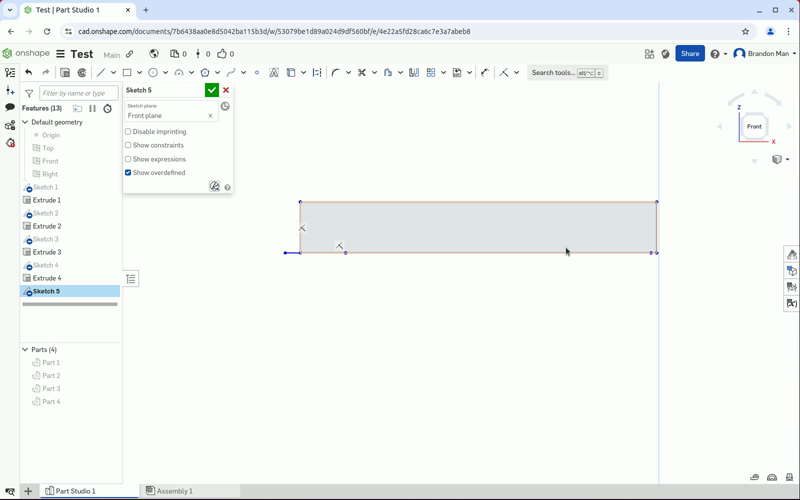
scroll(-6)
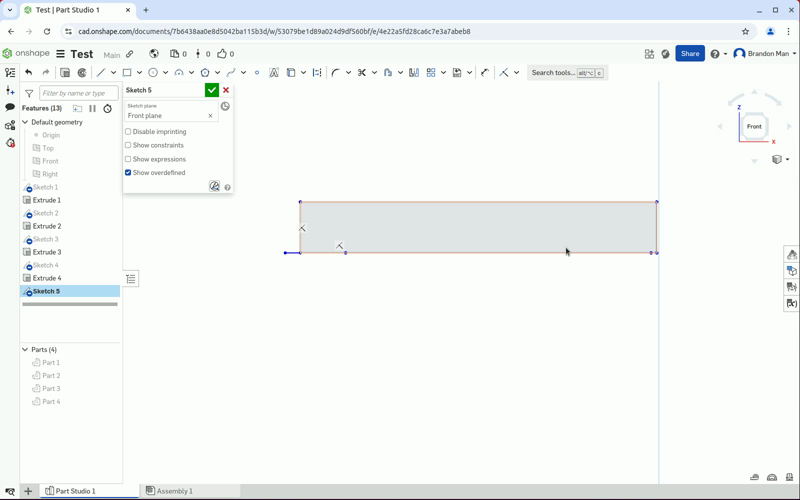
scroll(-6)
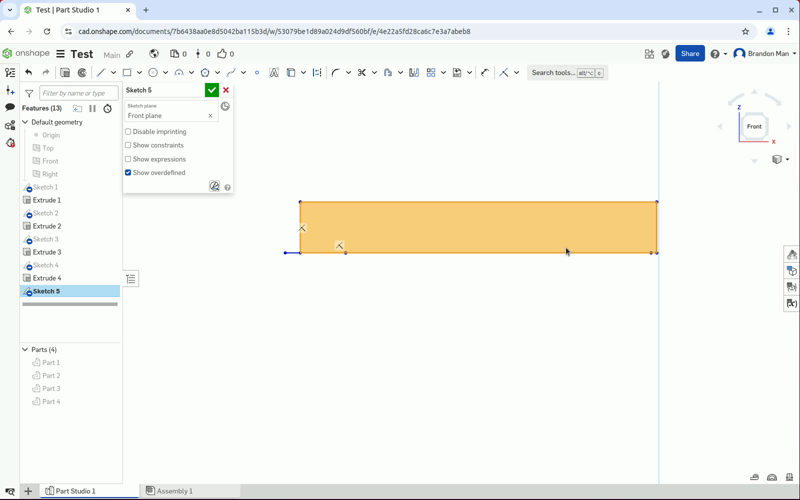
scroll(-6)
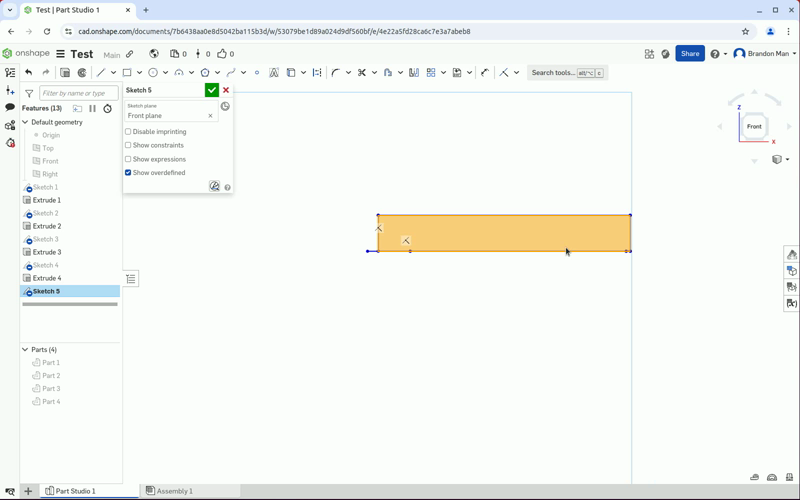
scroll(-6)
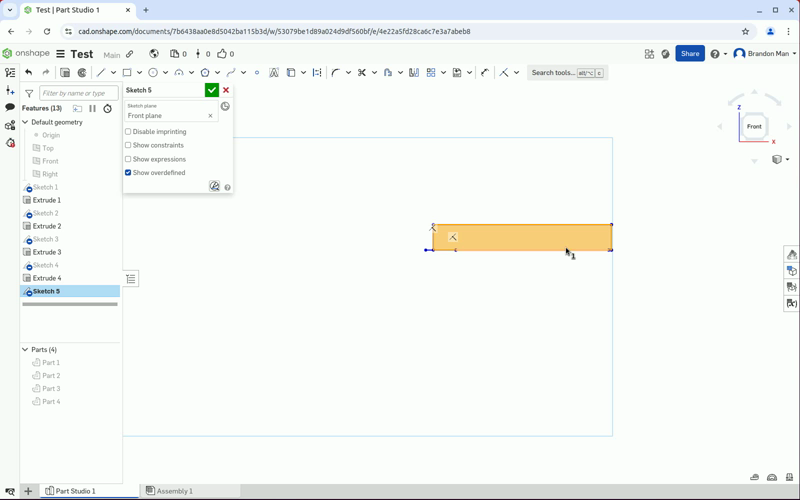
scroll(-6)
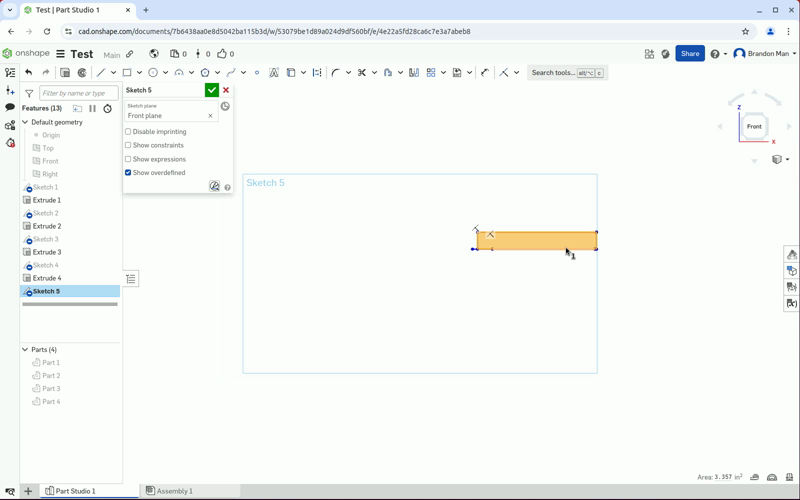
scroll(-6)
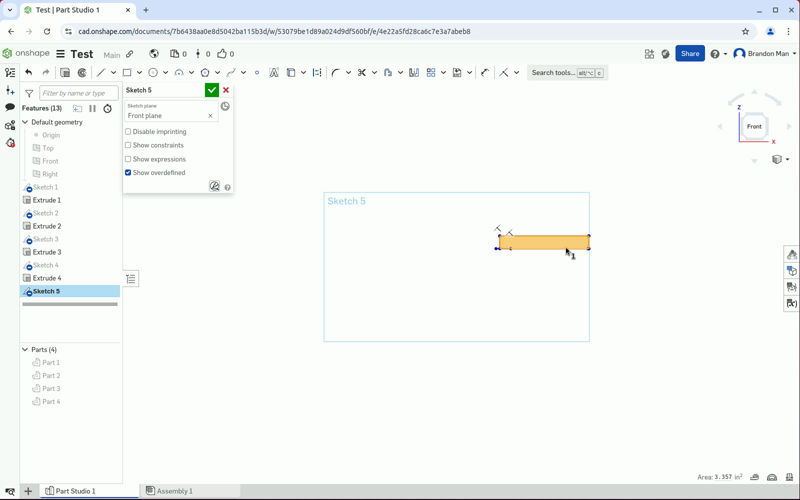
scroll(-6)
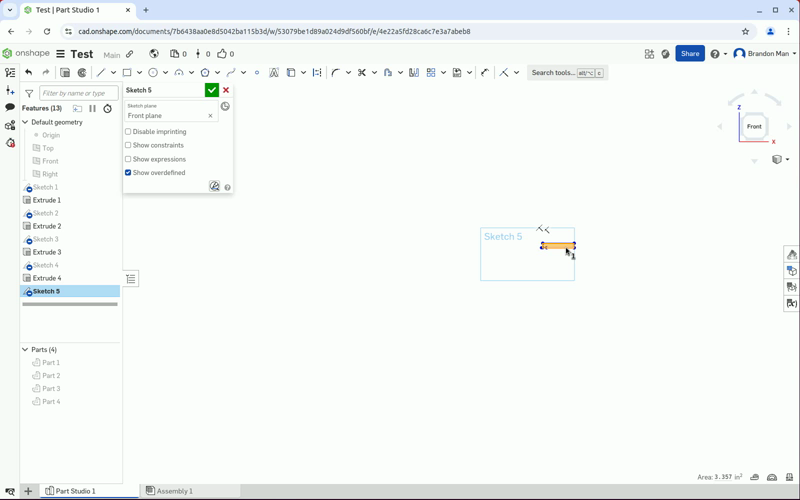
mouse_move(73, 352)
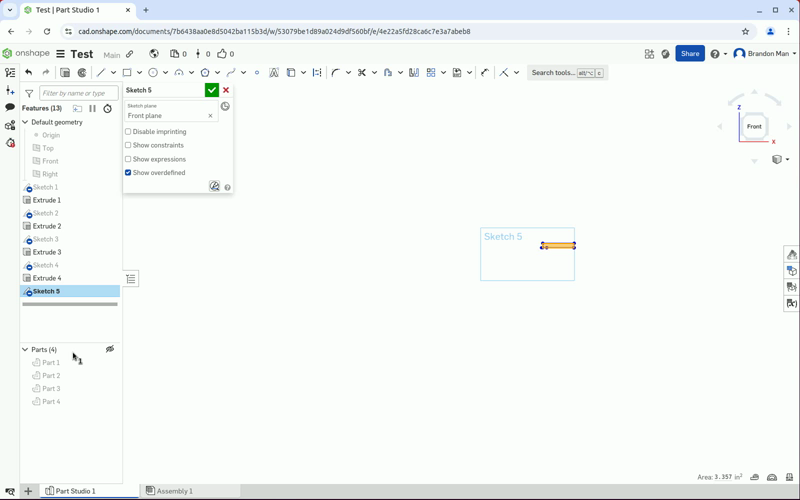
key(shift+y)
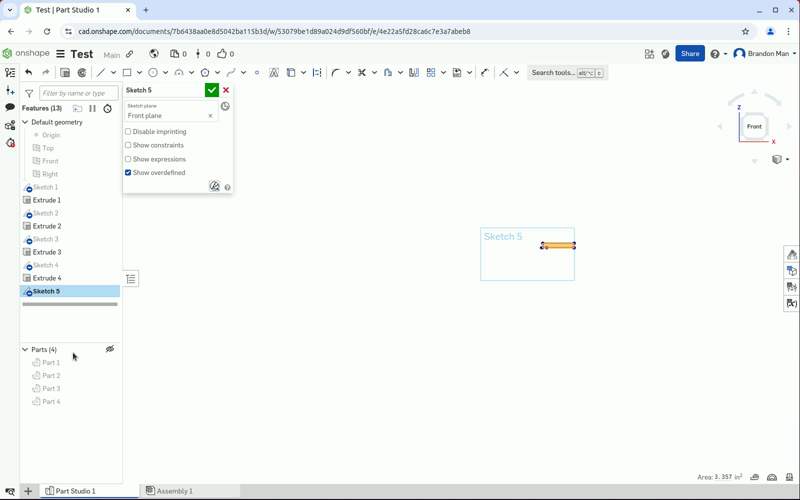
key(shift+e)
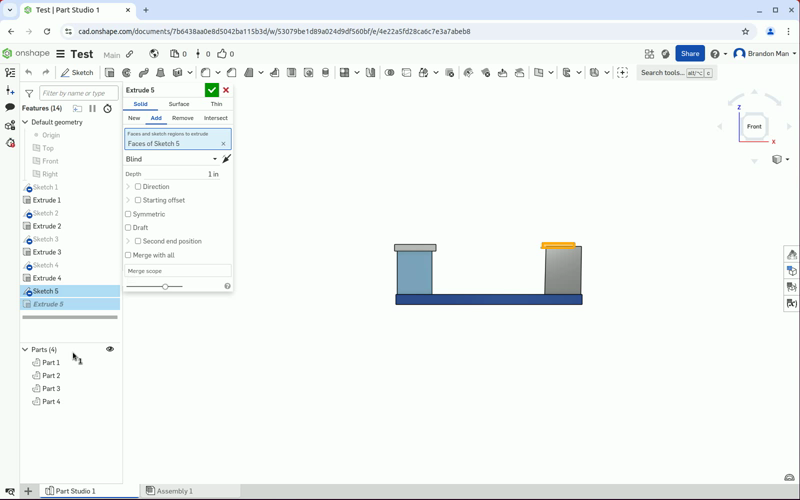
mouse_move(143, 106)
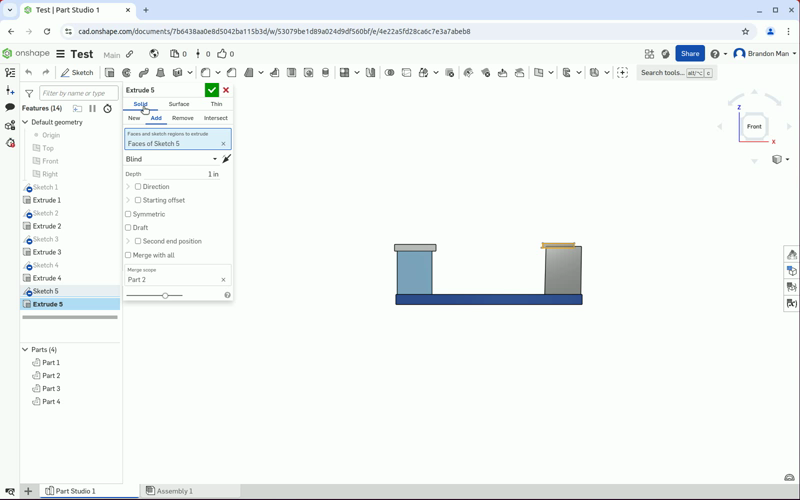
click(143, 106)
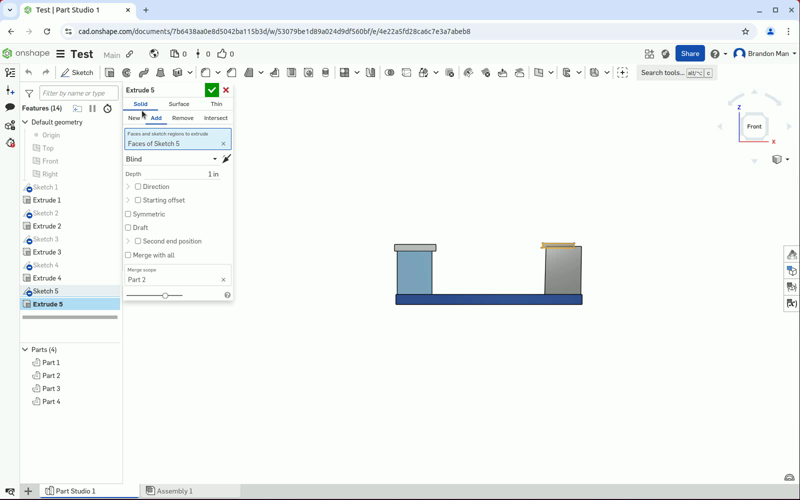
mouse_move(137, 120)
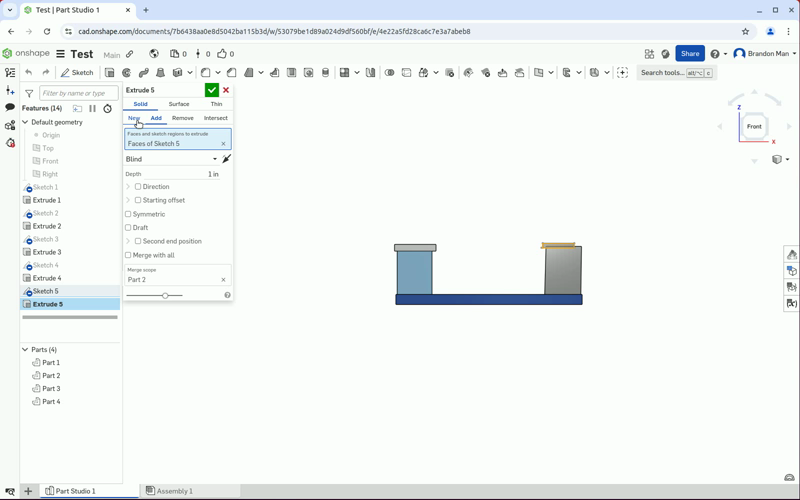
click(137, 120)
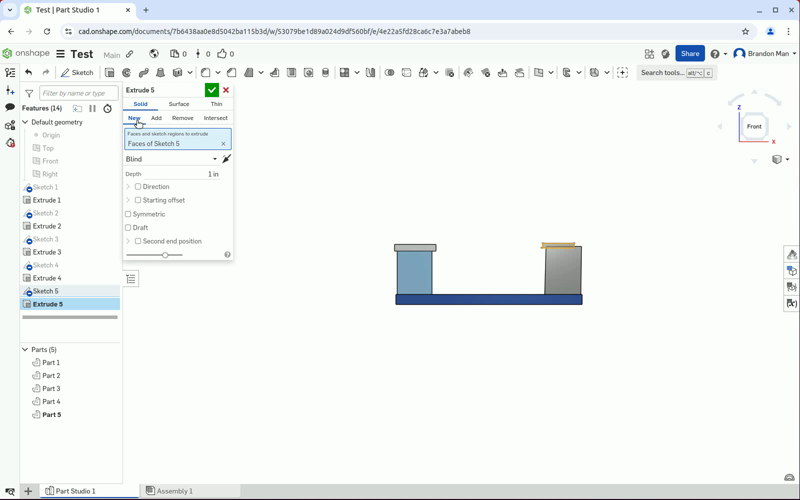
key(tab, 4)
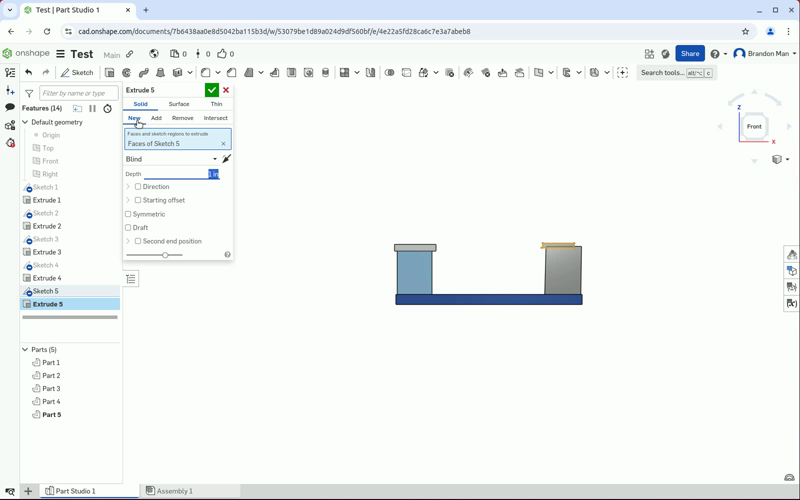
text(5.778)
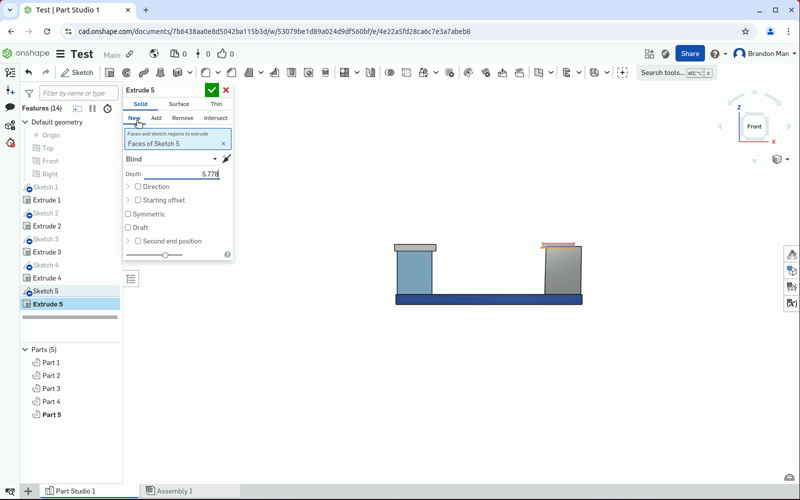
key(tab, 3)
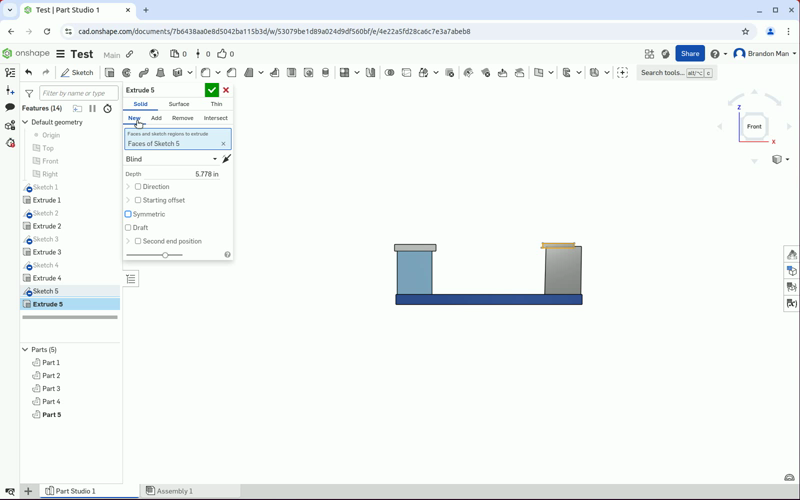
key(space)
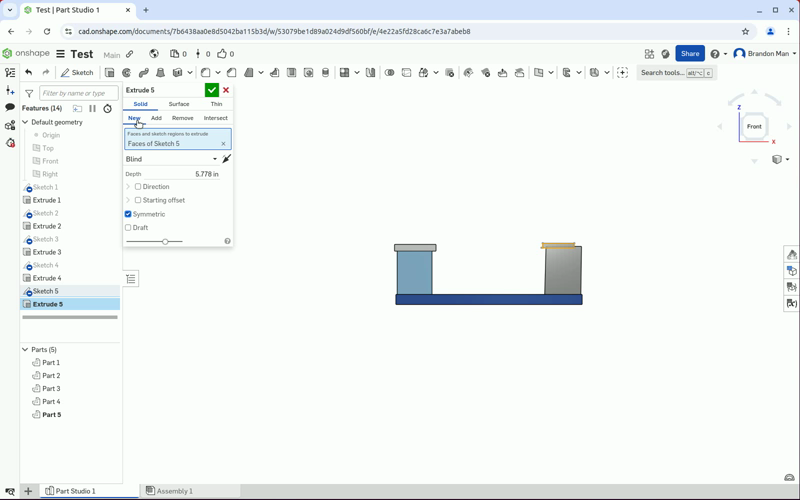
key(enter)
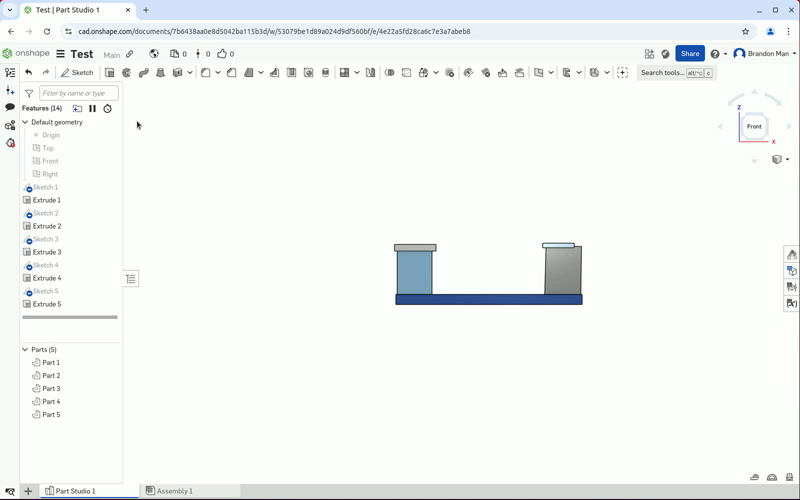
key(shift+h)
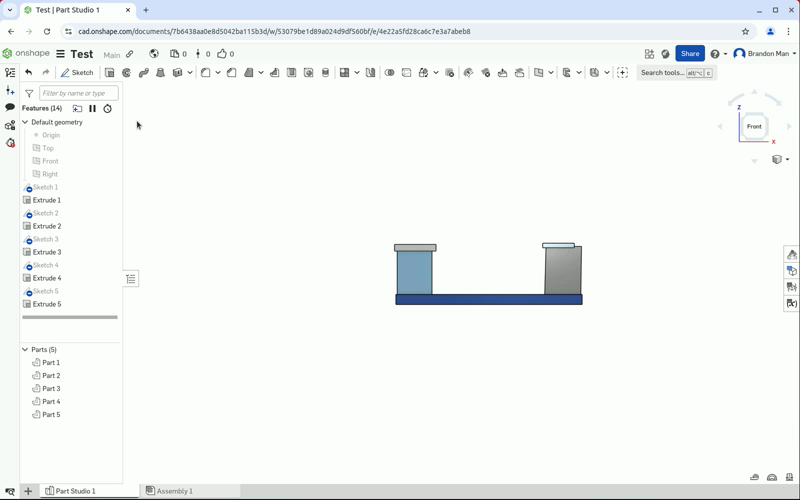
key(shift+h)
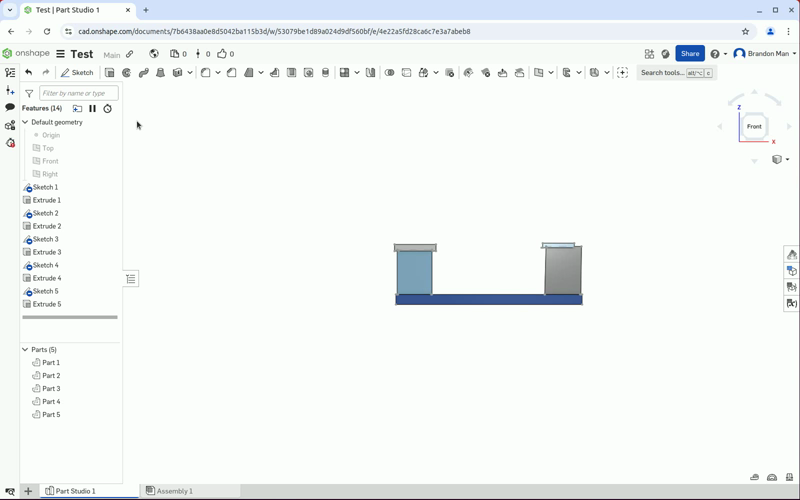
key(shift+7)
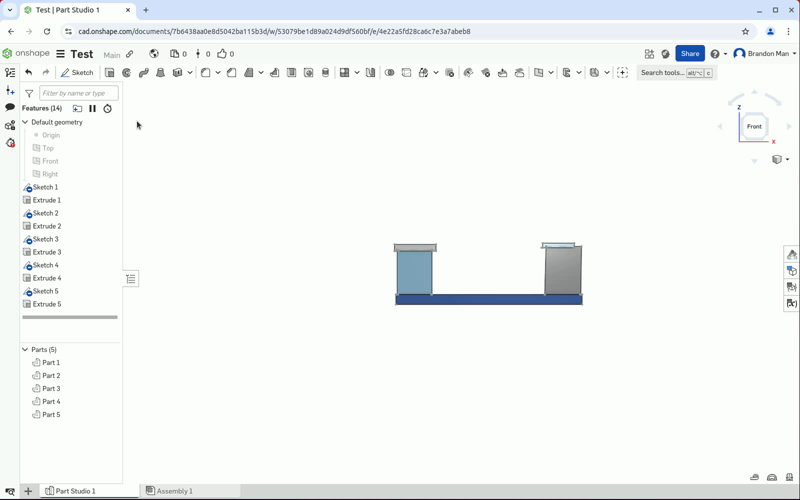
key(left, 2)
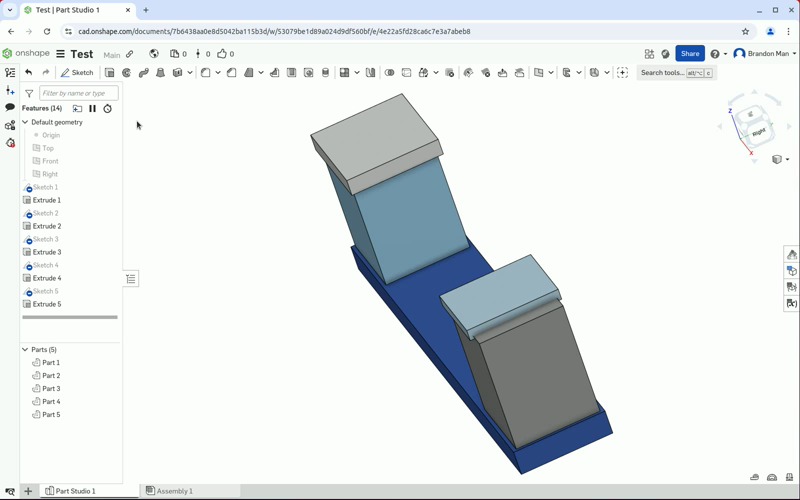
key(down, 2)
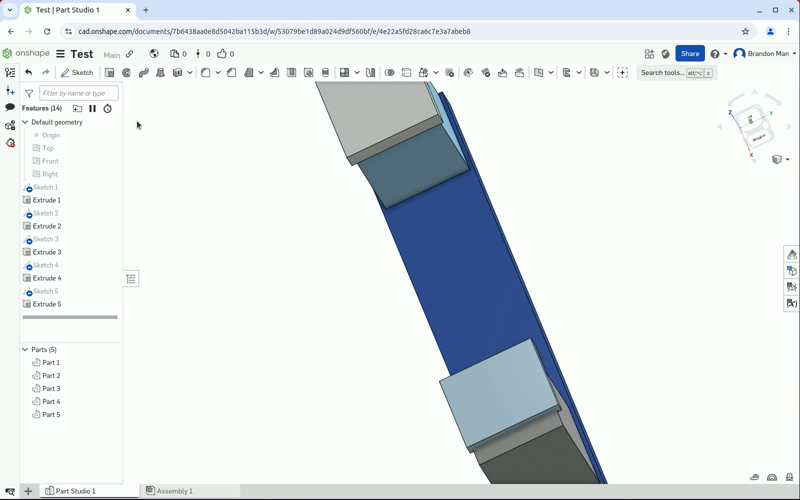
key(up, 2)
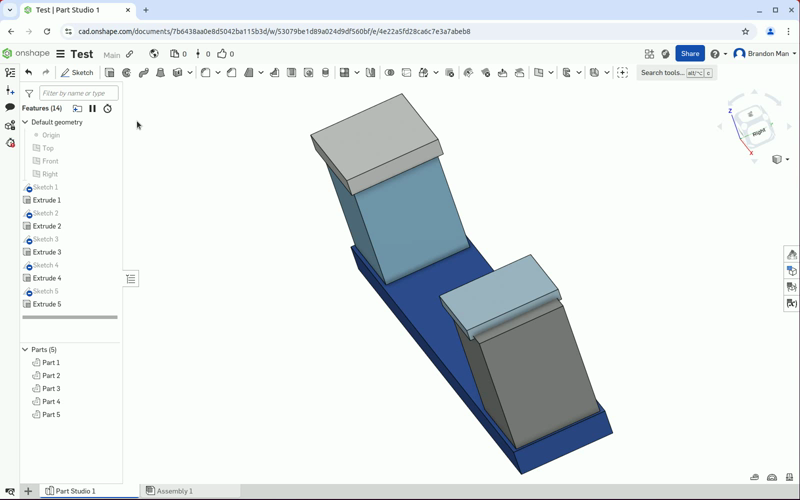
key(right, 2)
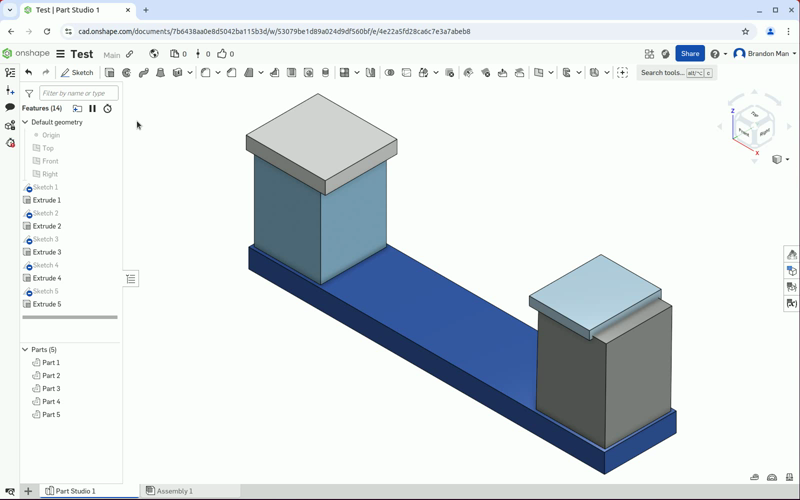
mouse_move(73, 189)
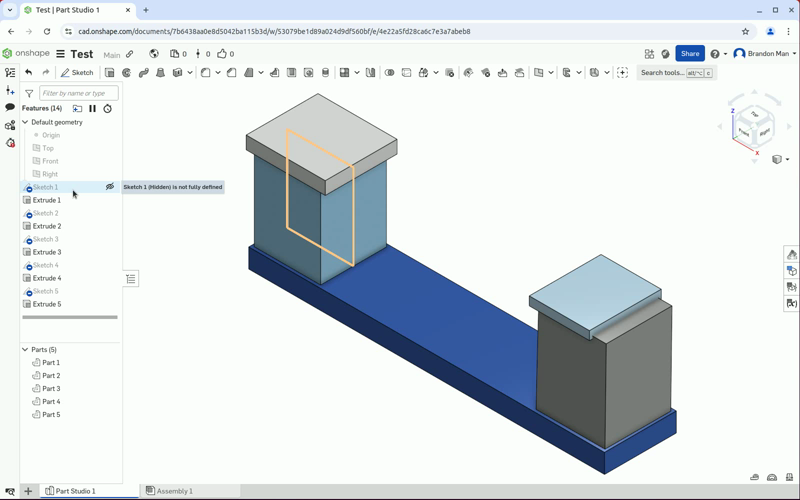
click(73, 189)